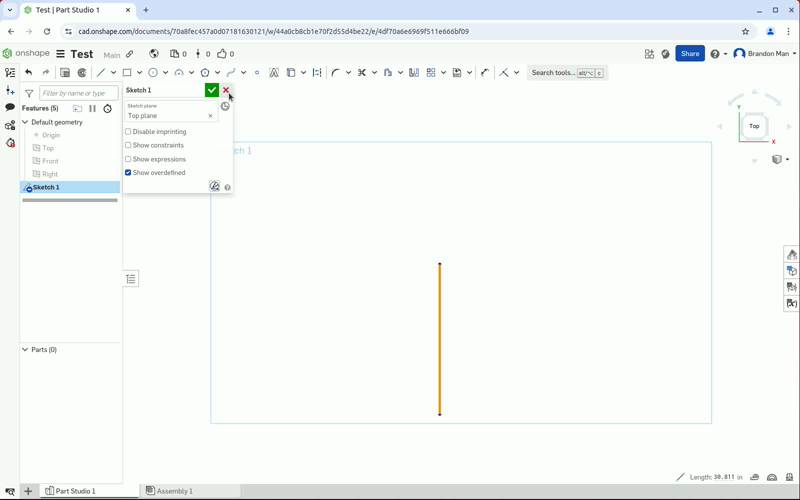
key(shift+h)
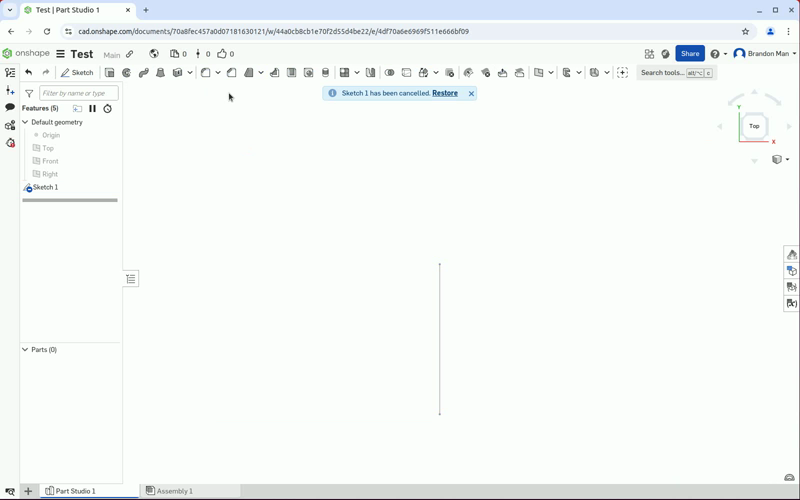
key(shift+s)
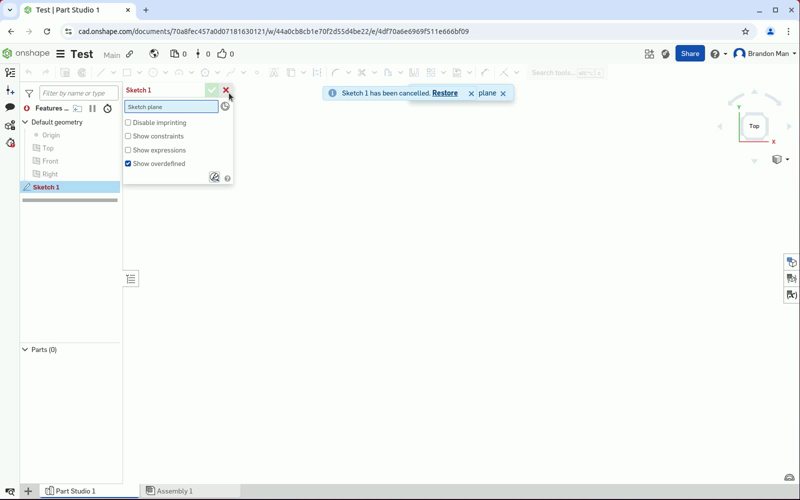
mouse_move(73, 150)
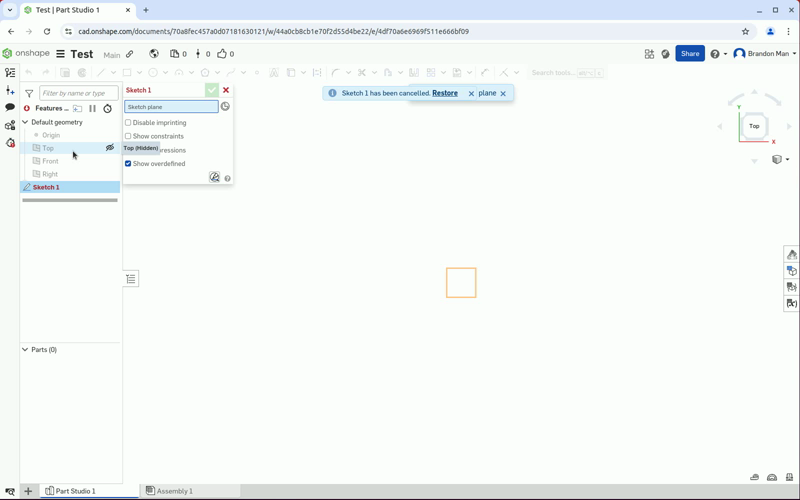
click(73, 150)
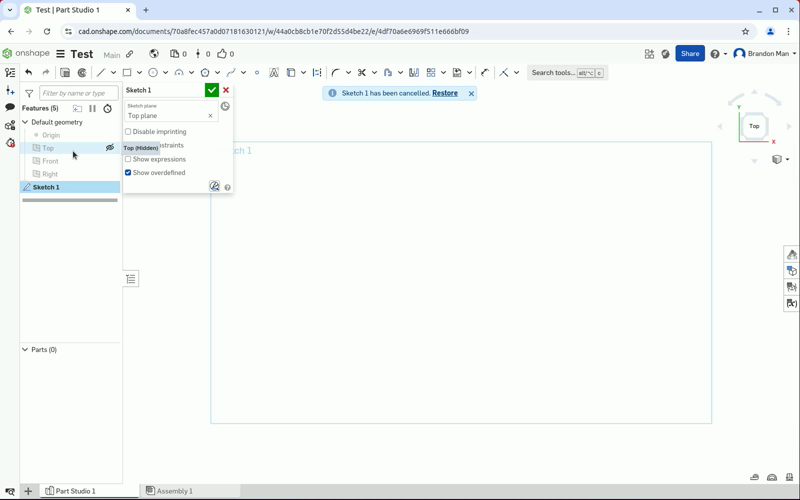
mouse_move(73, 352)
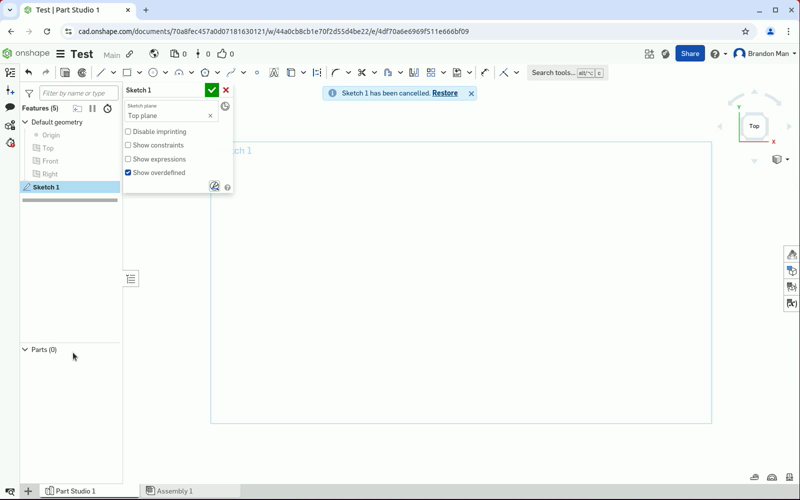
key(y)
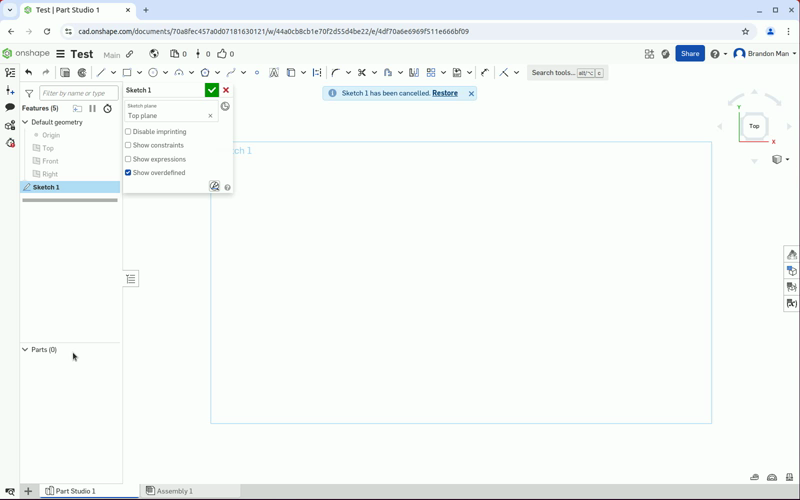
key(l)
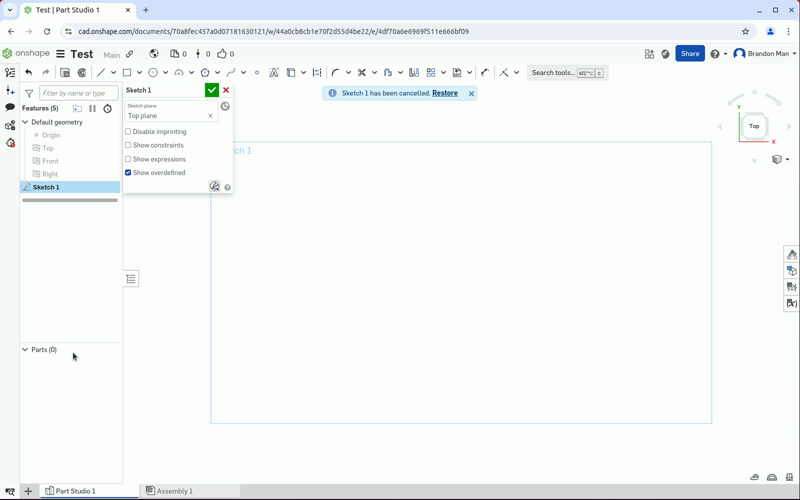
key_down(shift)
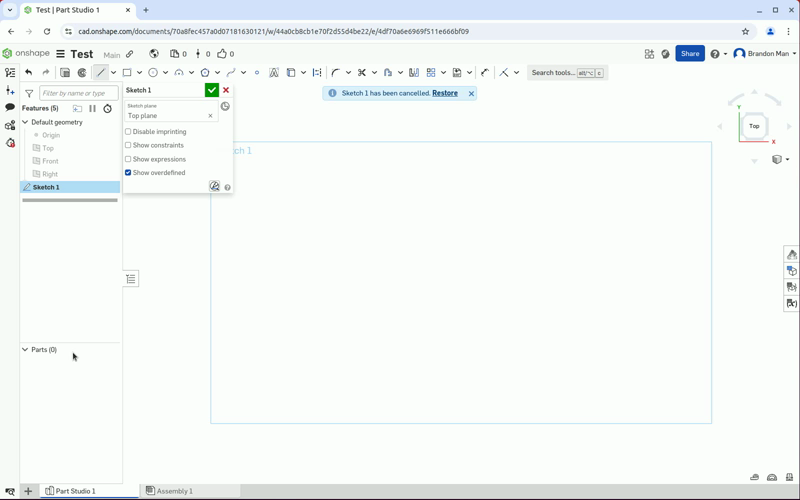
mouse_move(385, 282)
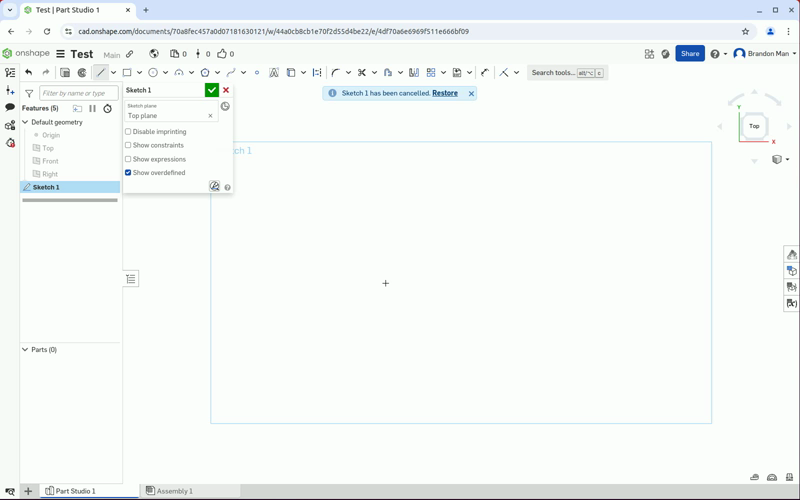
click(385, 282)
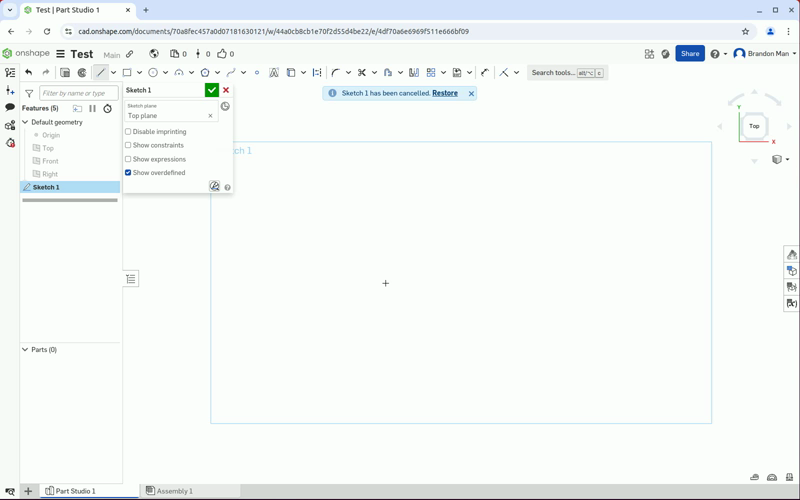
key_up(shift)
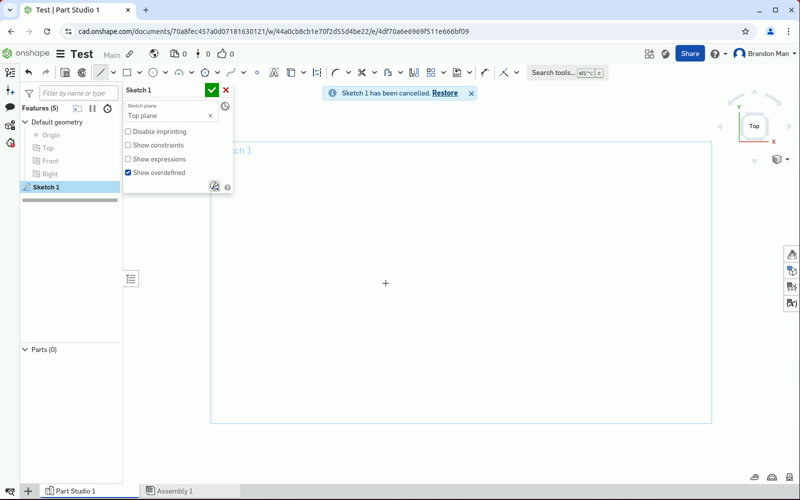
key_down(shift)
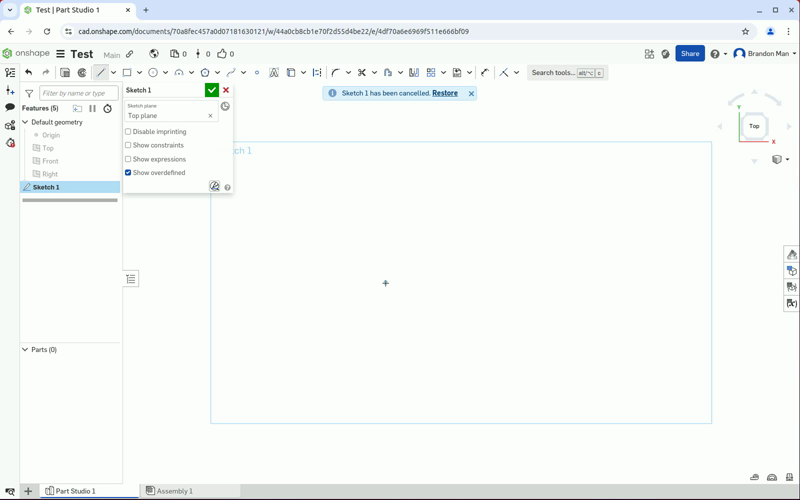
mouse_move(535, 282)
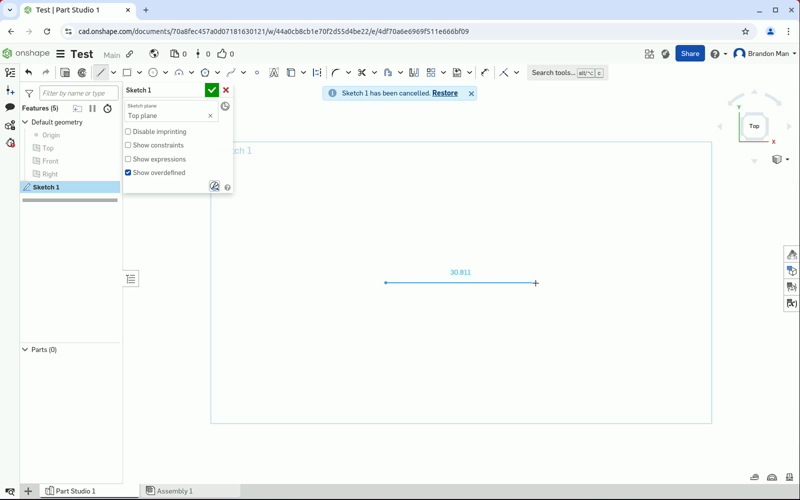
click(535, 282)
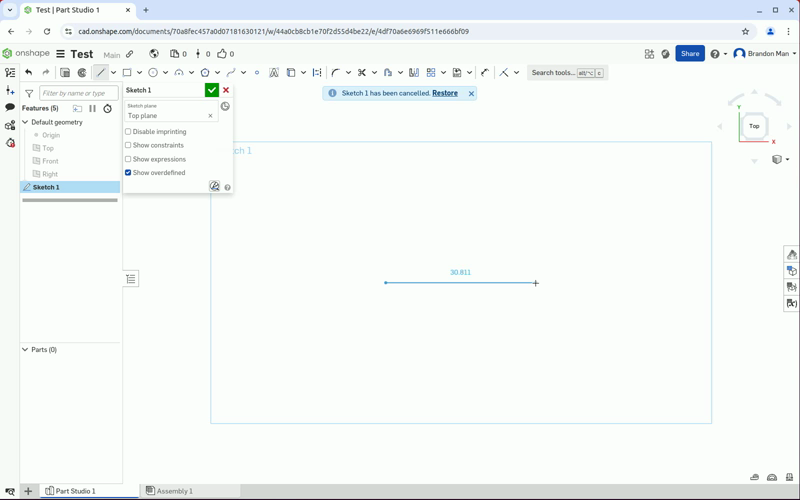
key_up(shift)
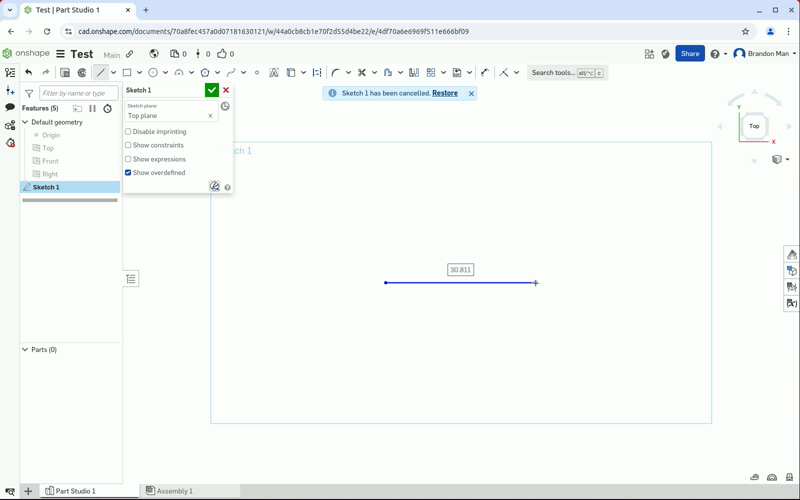
key_down(shift)
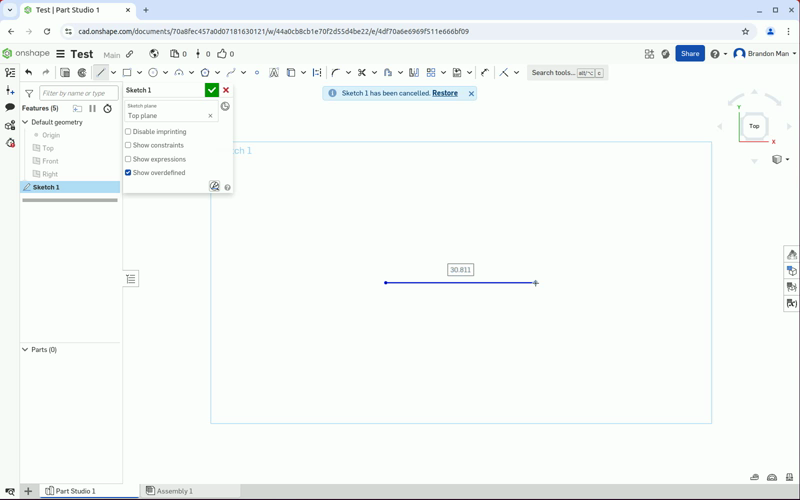
mouse_move(535, 193)
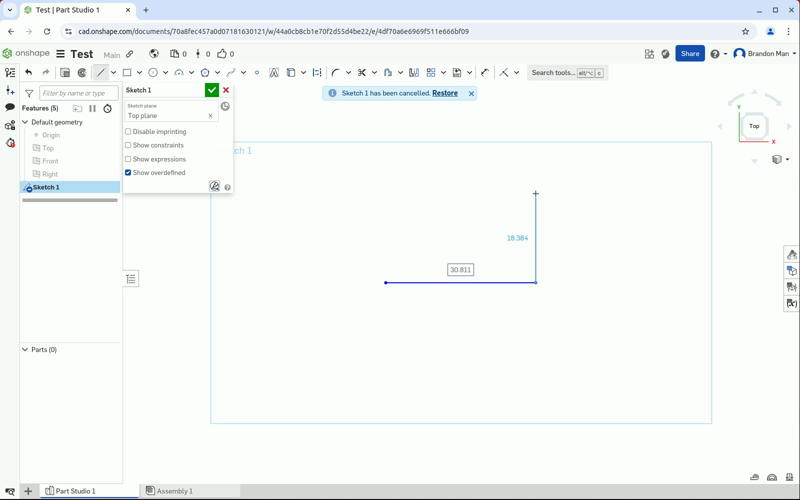
click(535, 193)
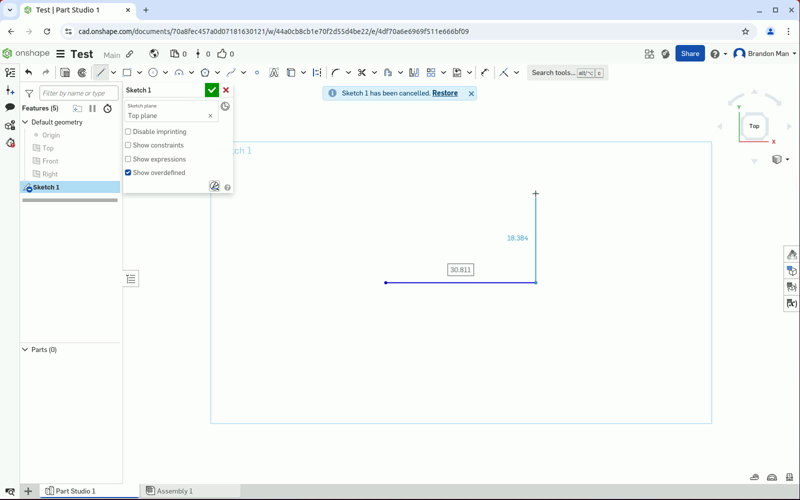
key_up(shift)
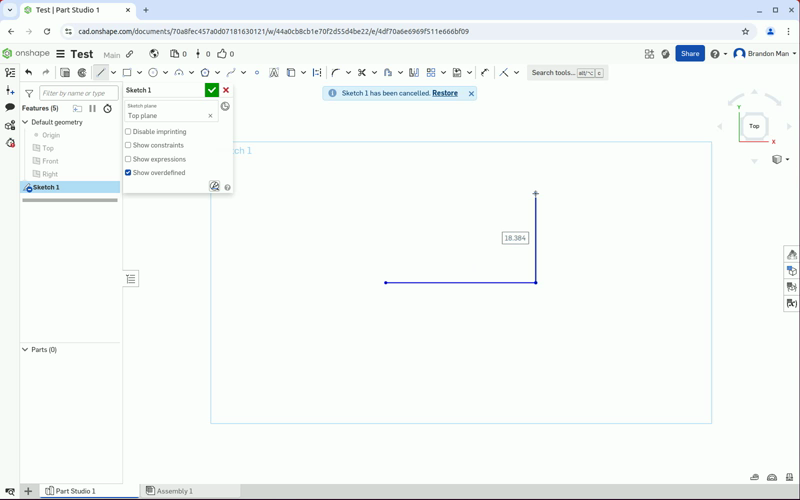
key_down(shift)
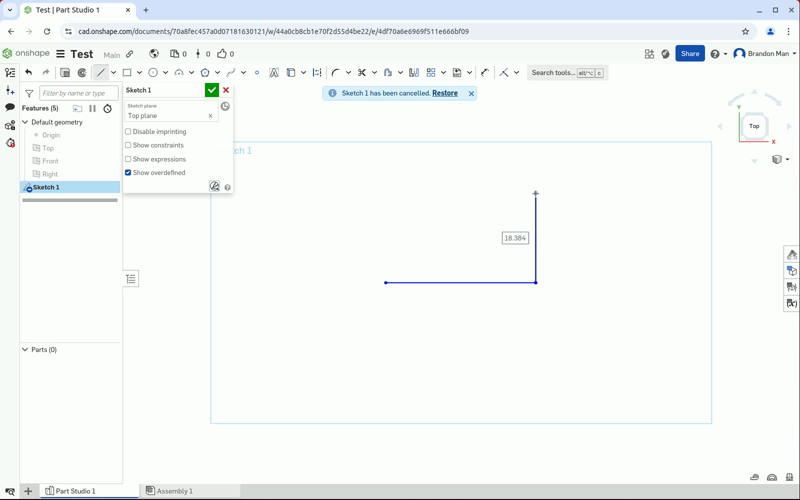
mouse_move(385, 193)
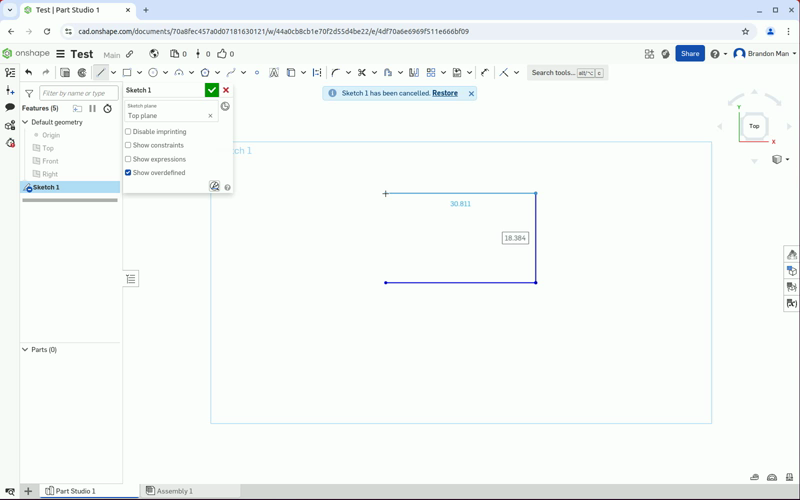
click(385, 193)
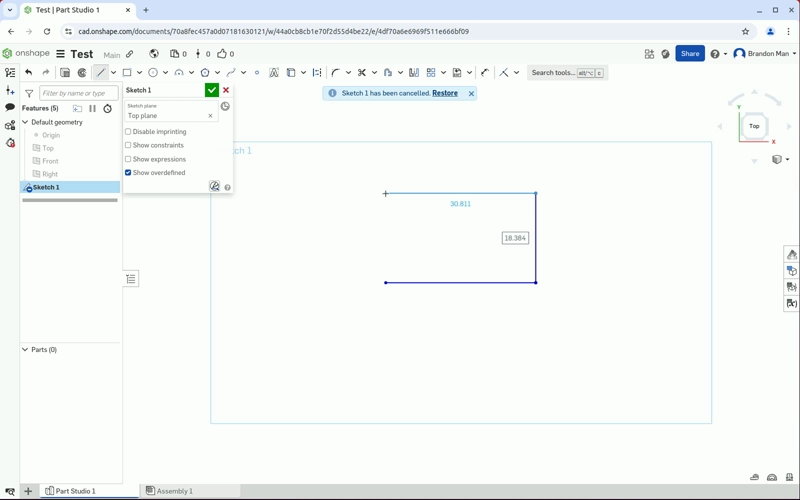
key_up(shift)
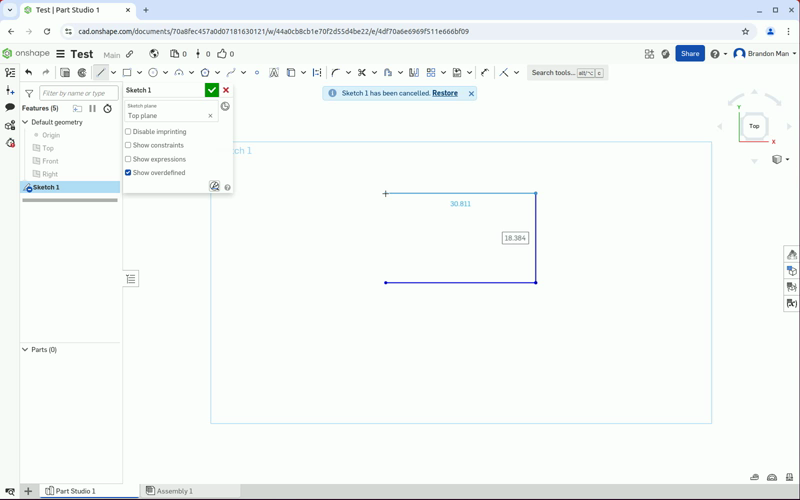
key_down(shift)
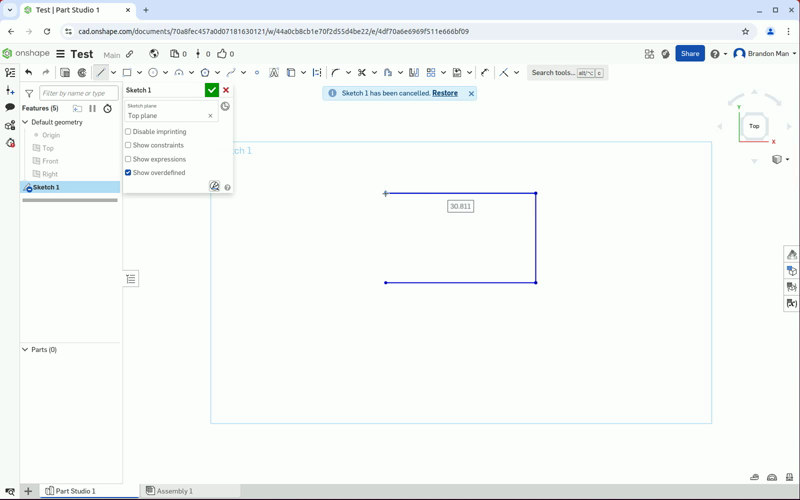
mouse_move(385, 282)
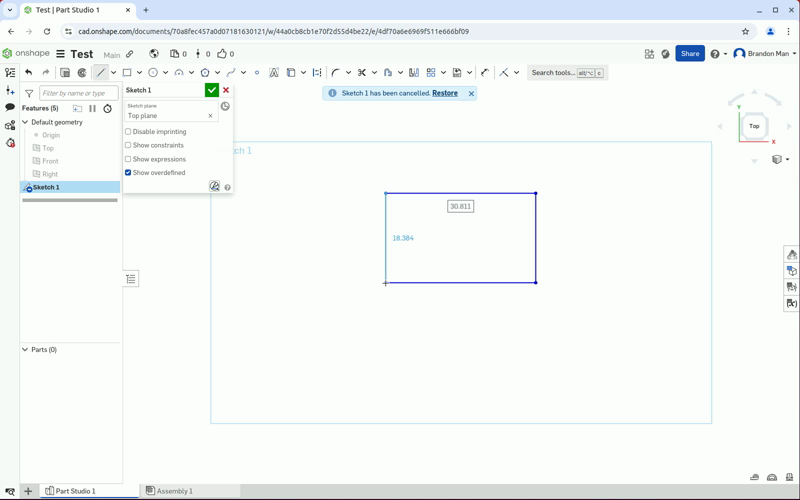
key_up(shift)
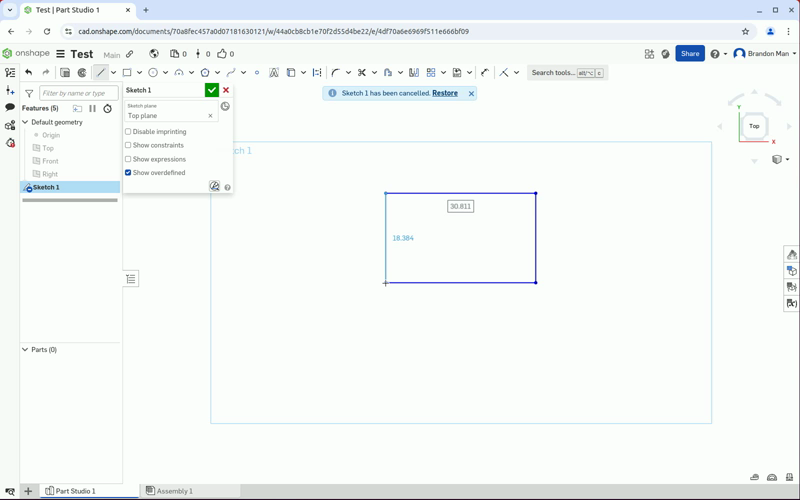
click(385, 282)
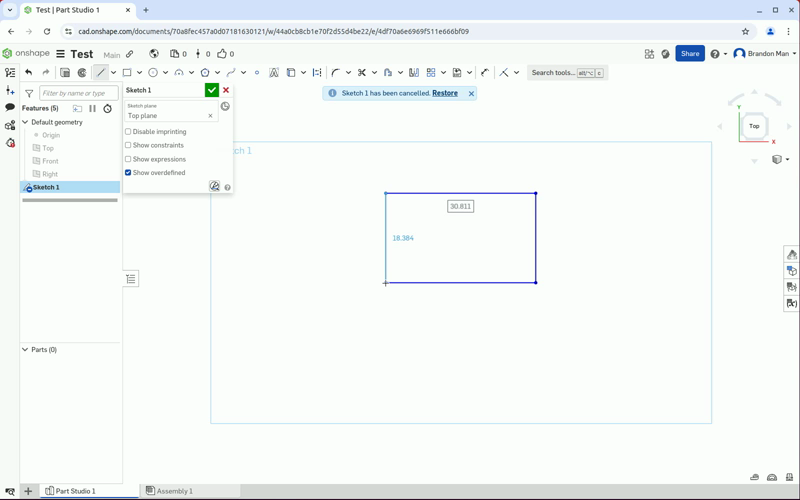
key(esc)
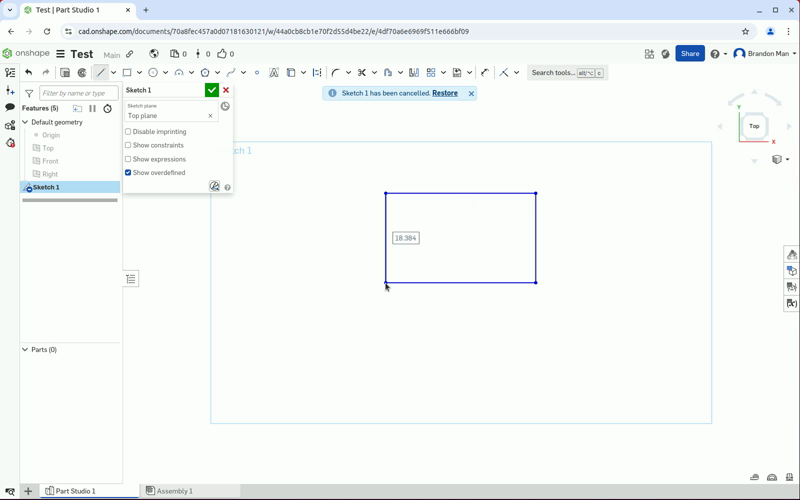
key(c)
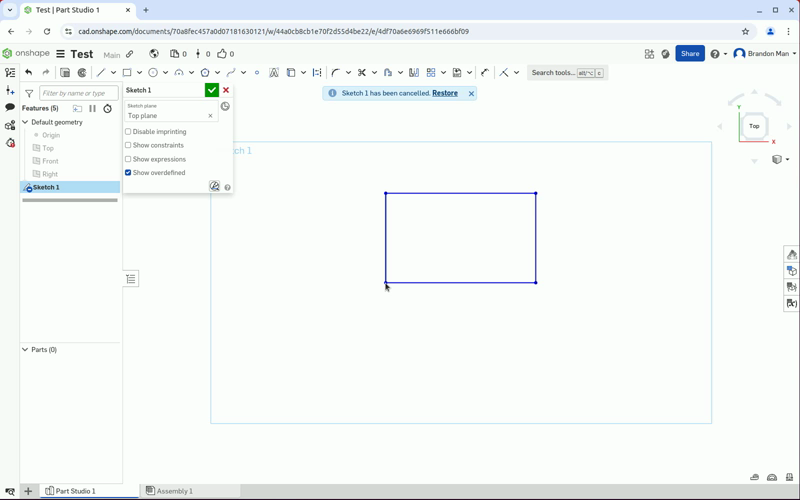
key_down(shift)
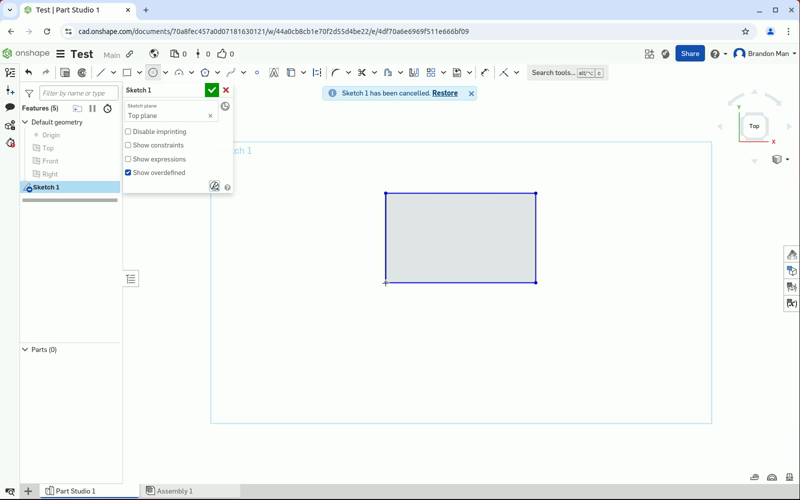
mouse_move(461, 238)
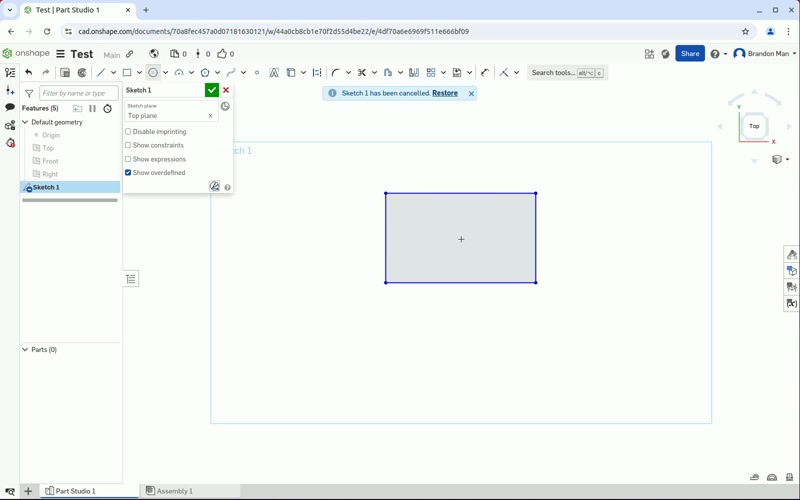
click(461, 238)
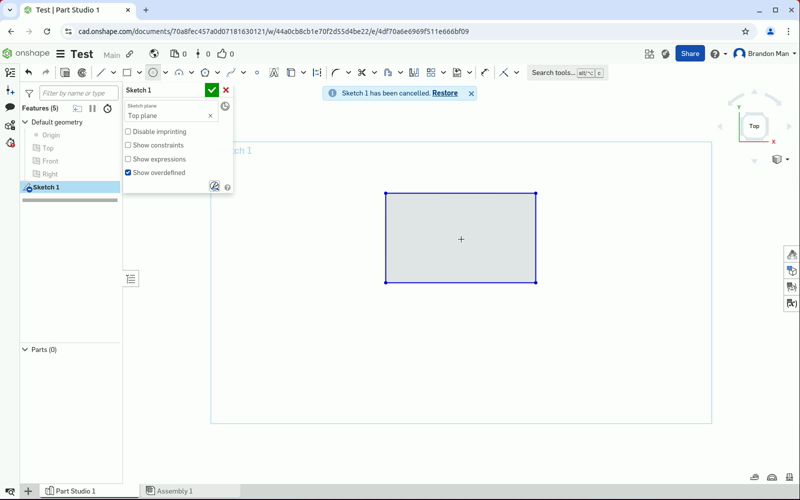
key_up(shift)
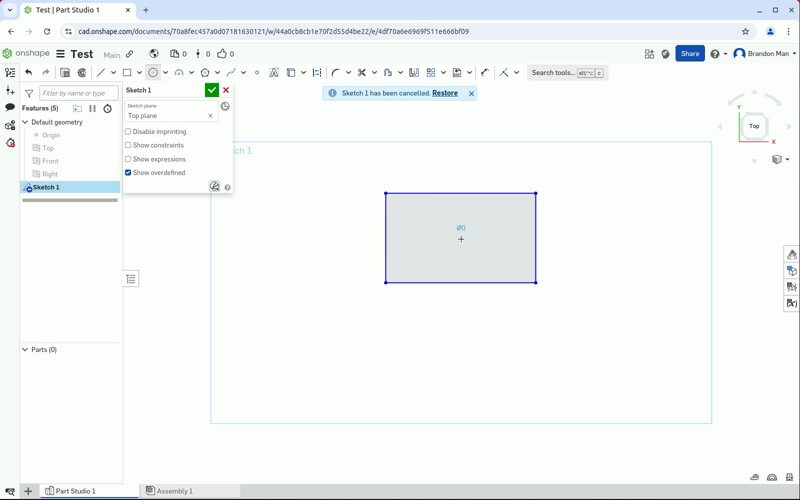
mouse_move(480, 238)
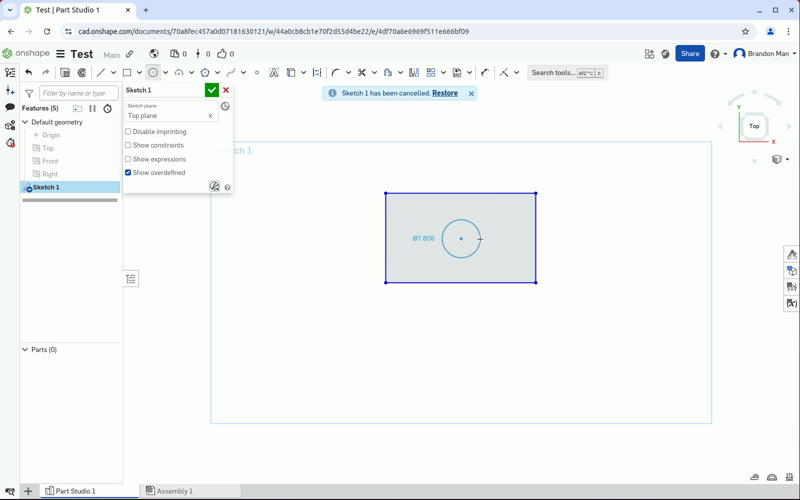
click(480, 238)
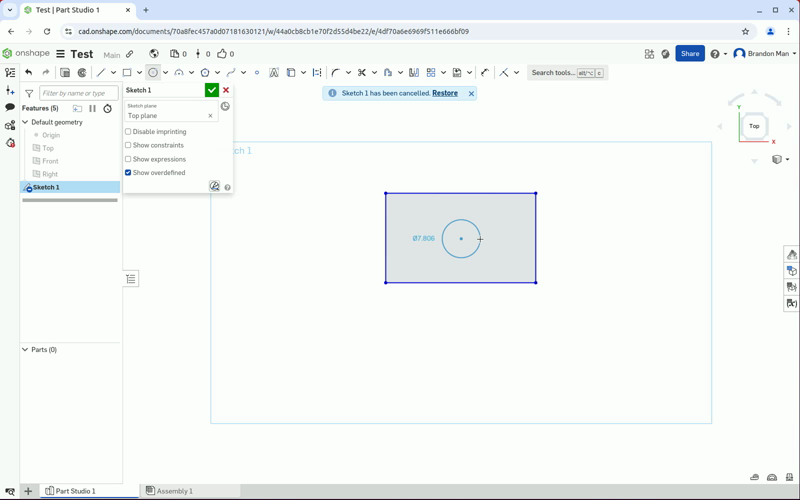
key(esc)
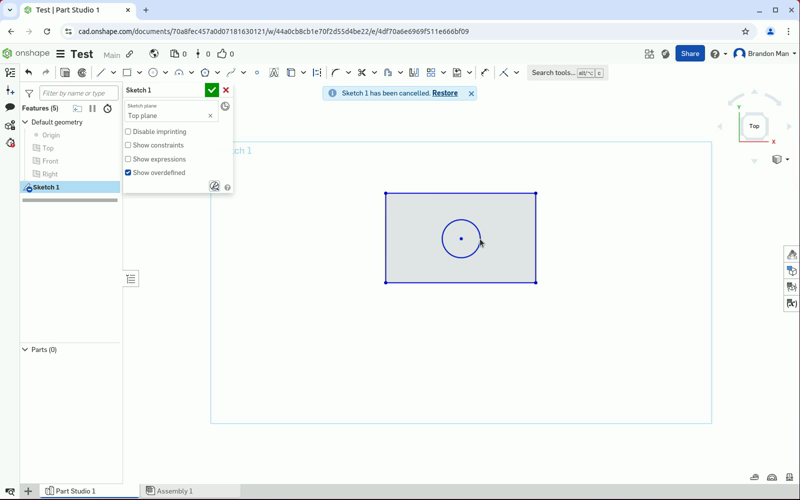
mouse_move(506, 266)
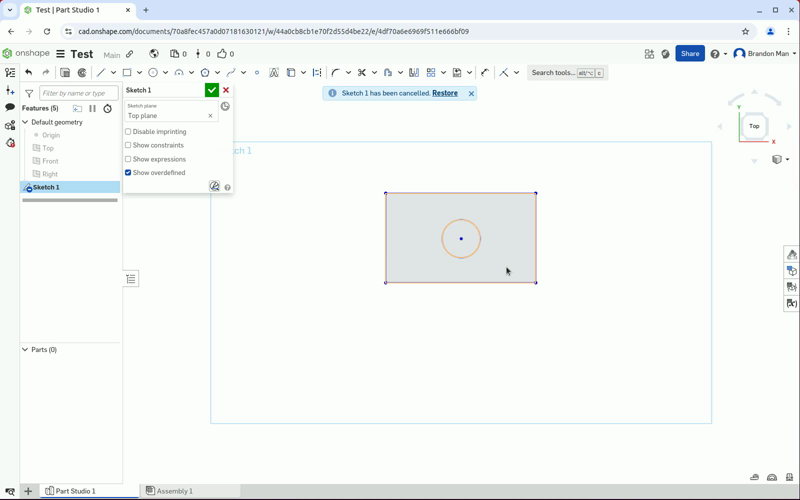
click(506, 266)
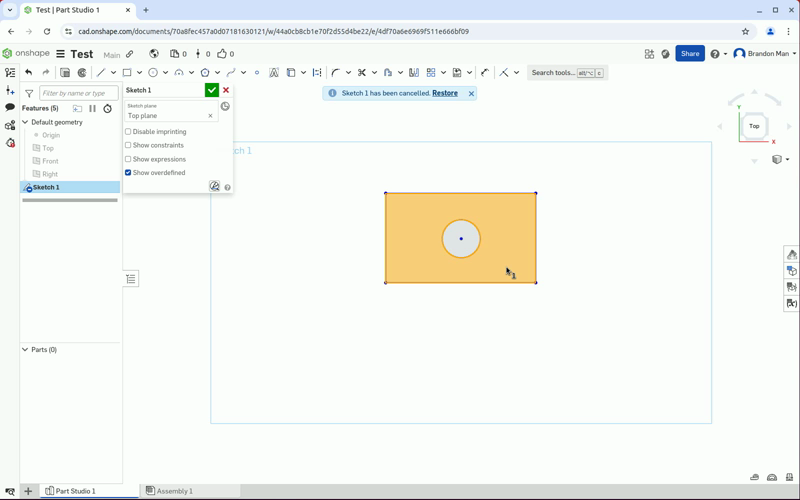
mouse_move(73, 352)
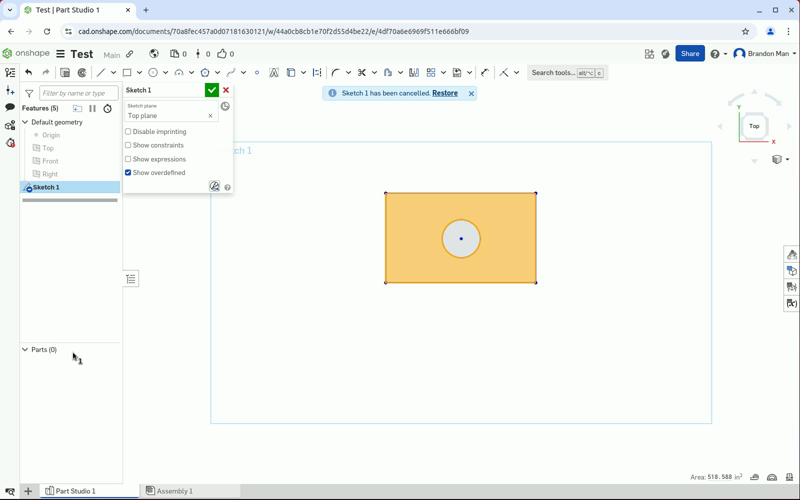
key(shift+y)
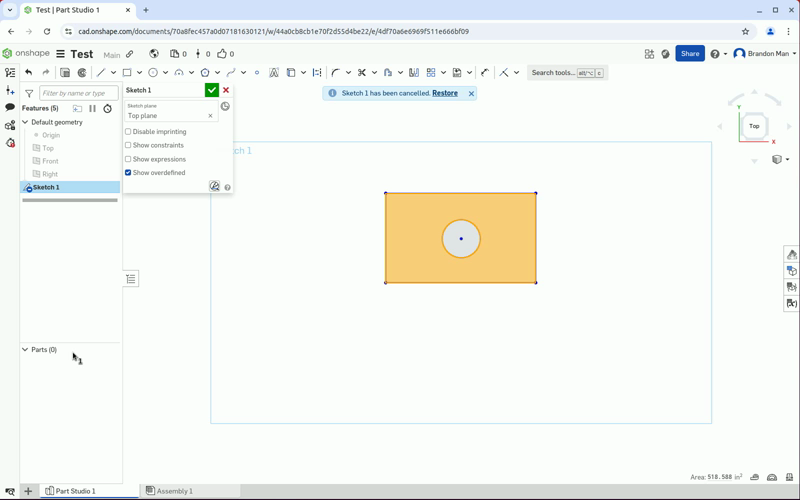
key(shift+e)
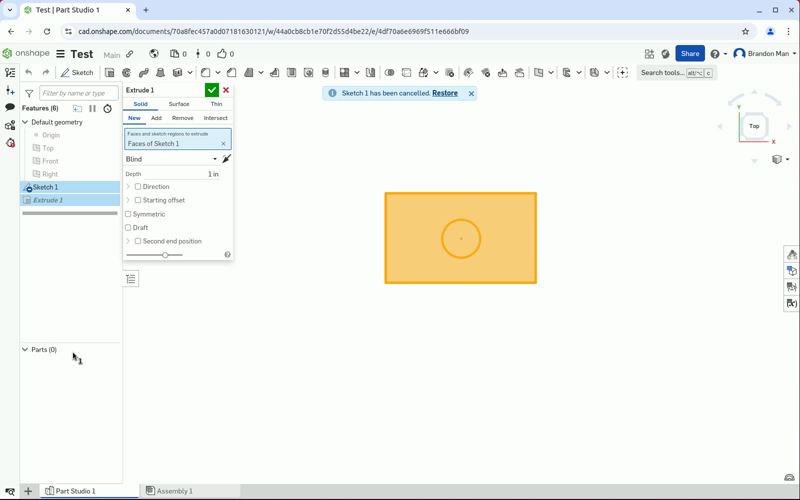
mouse_move(143, 106)
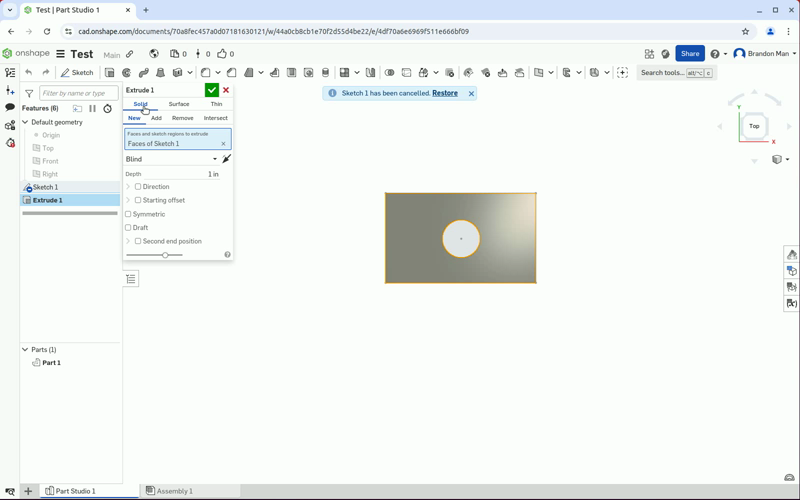
click(143, 106)
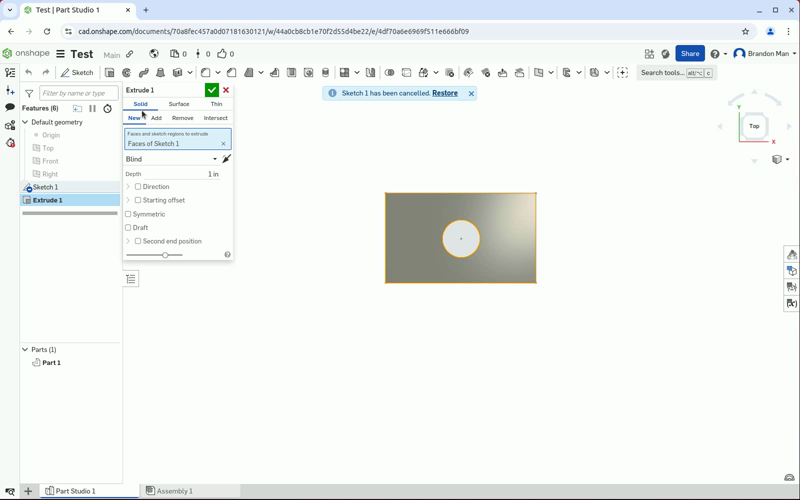
mouse_move(137, 120)
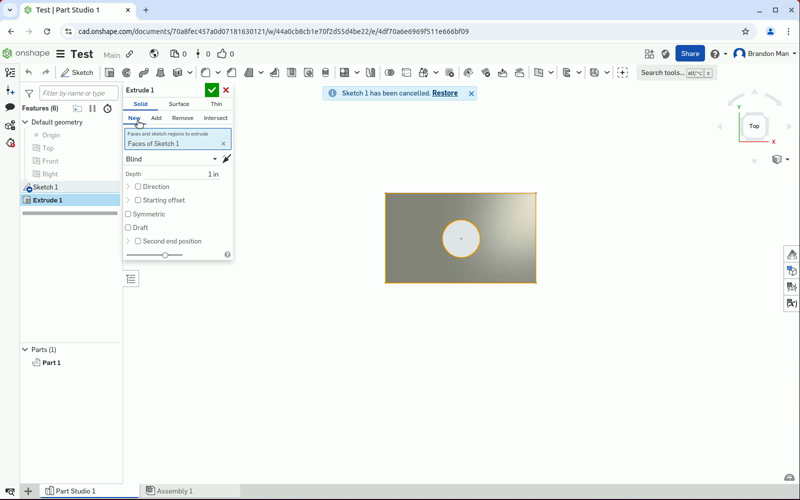
click(137, 120)
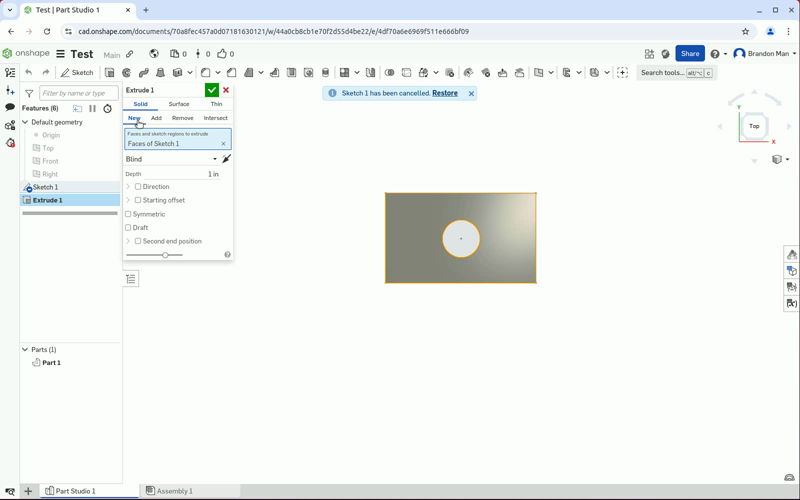
key(tab, 4)
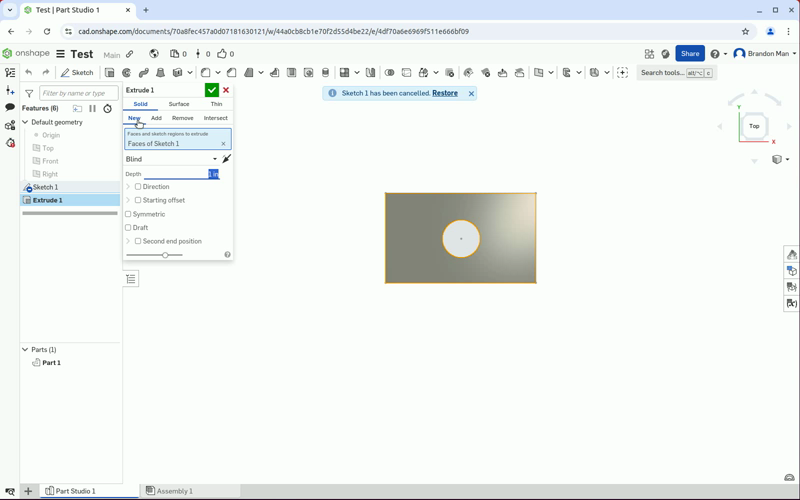
text(3.129)
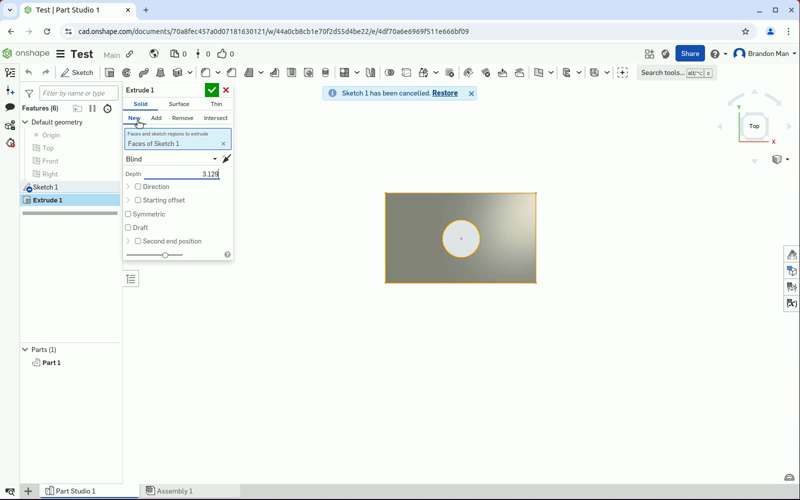
key(enter)
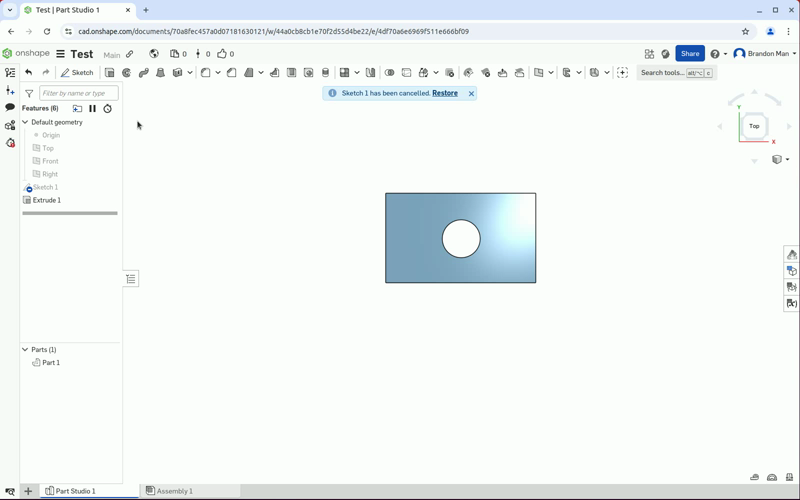
key(shift+h)
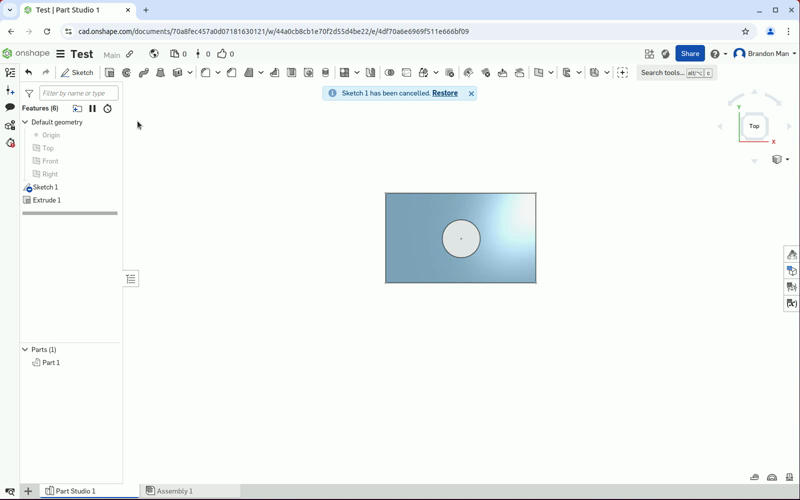
key(shift+h)
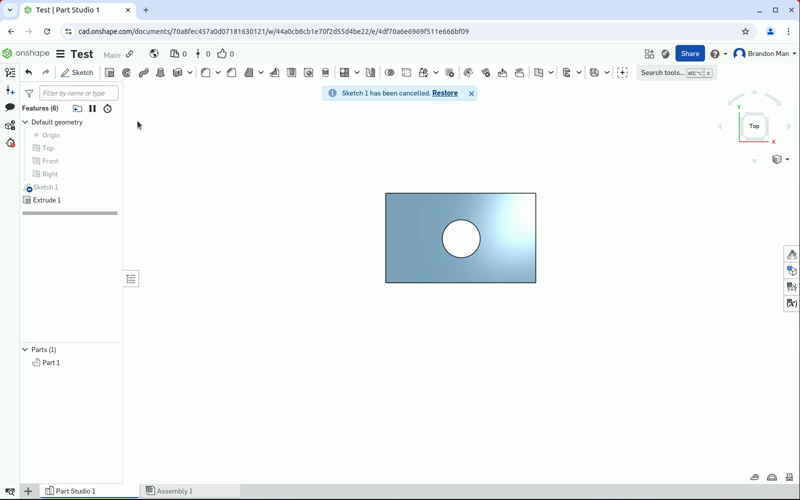
mouse_move(73, 189)
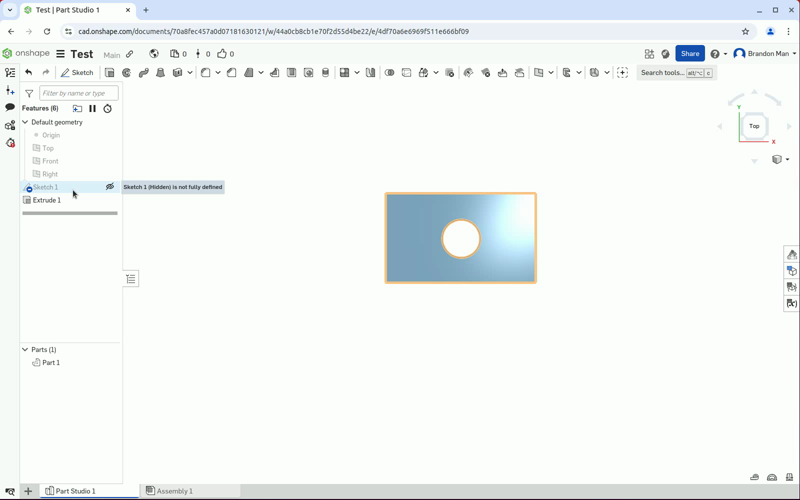
click(73, 189)
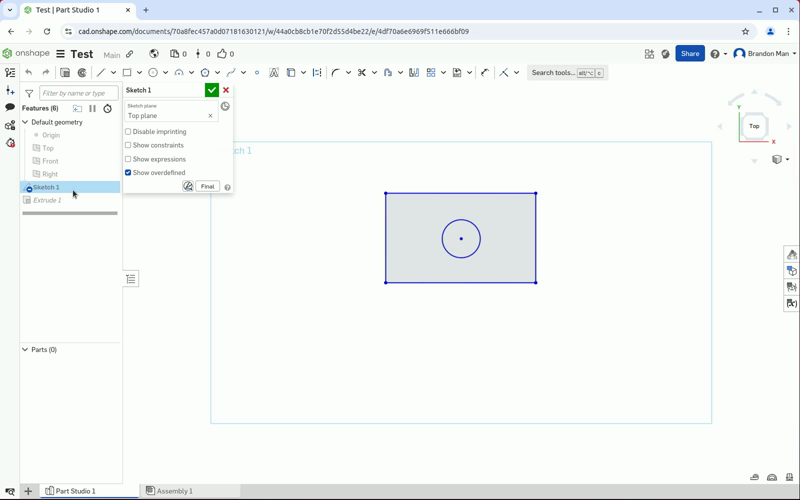
mouse_move(229, 92)
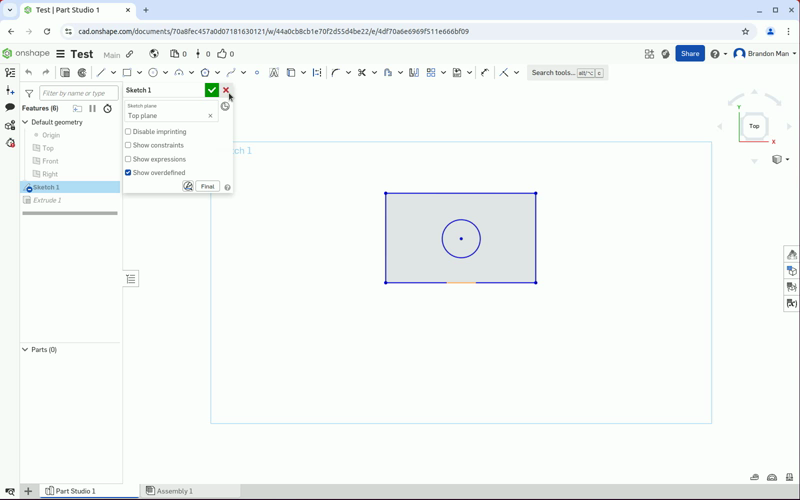
click(229, 92)
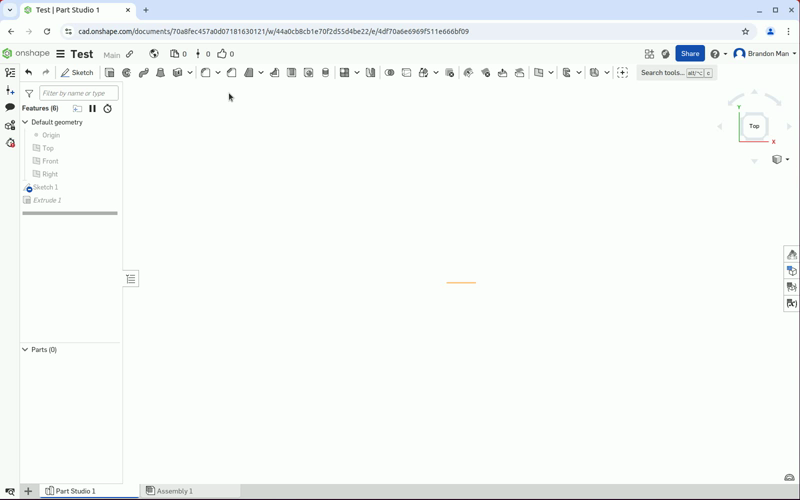
mouse_move(73, 352)
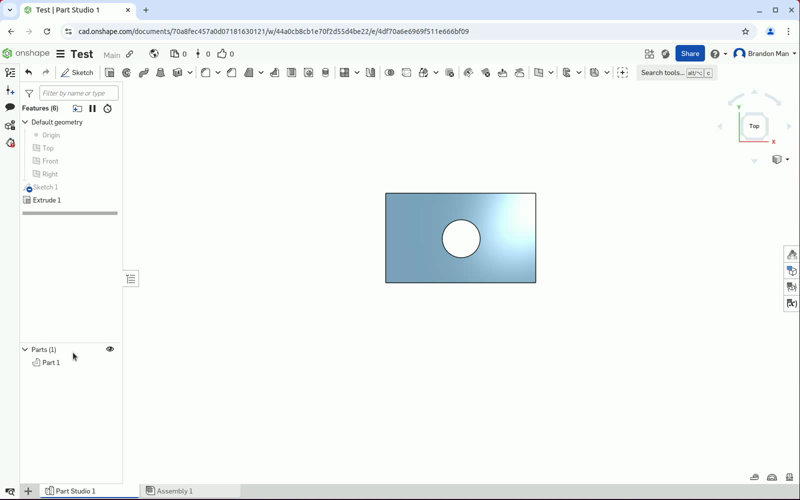
key(y)
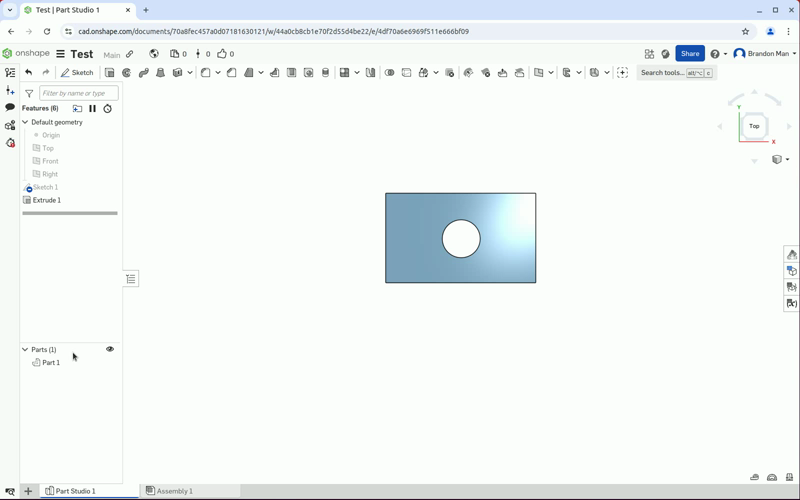
key(shift+p)
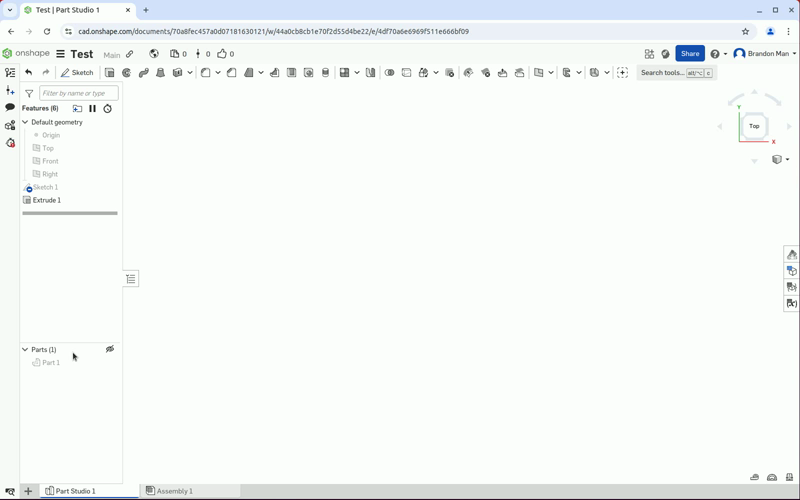
key(space)
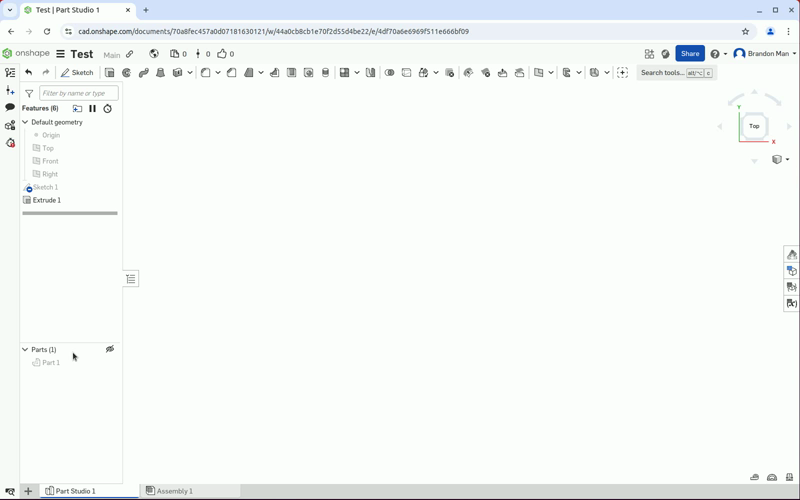
key_down(shift)
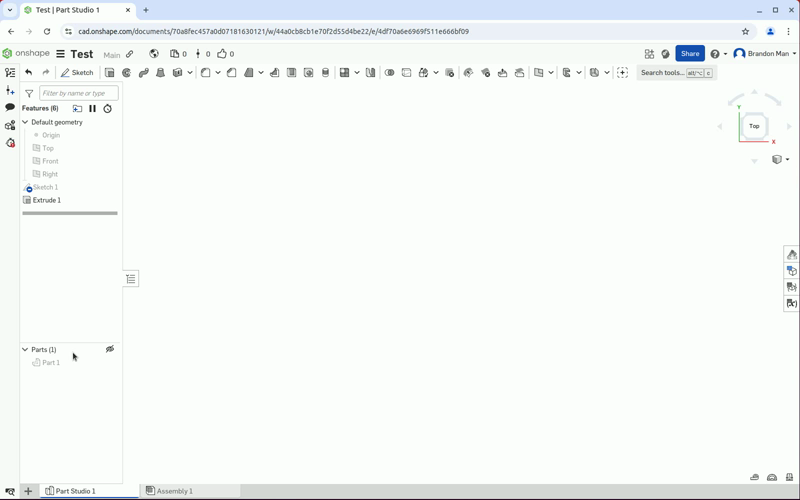
key(up)
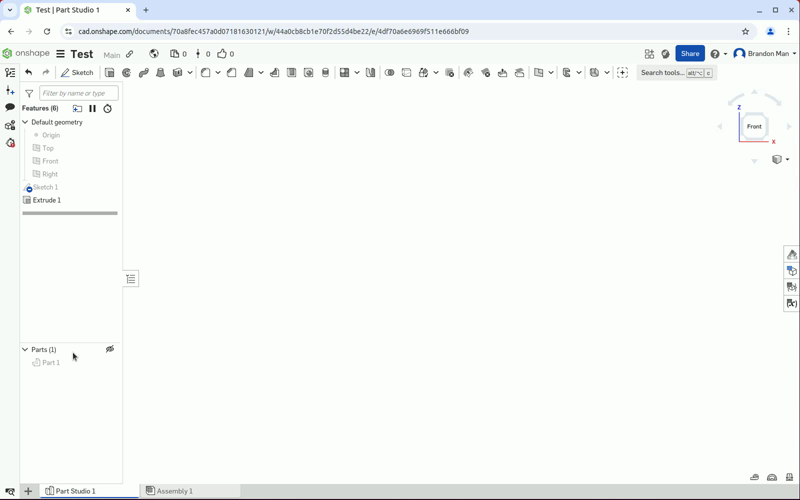
key_up(shift)
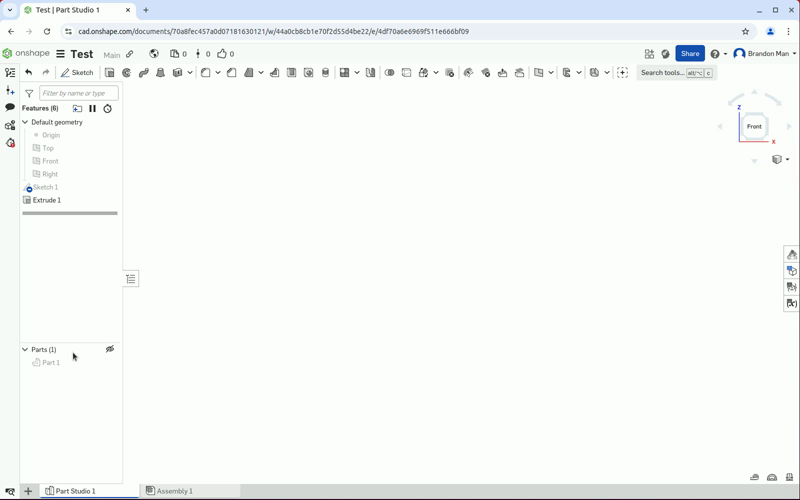
mouse_move(73, 352)
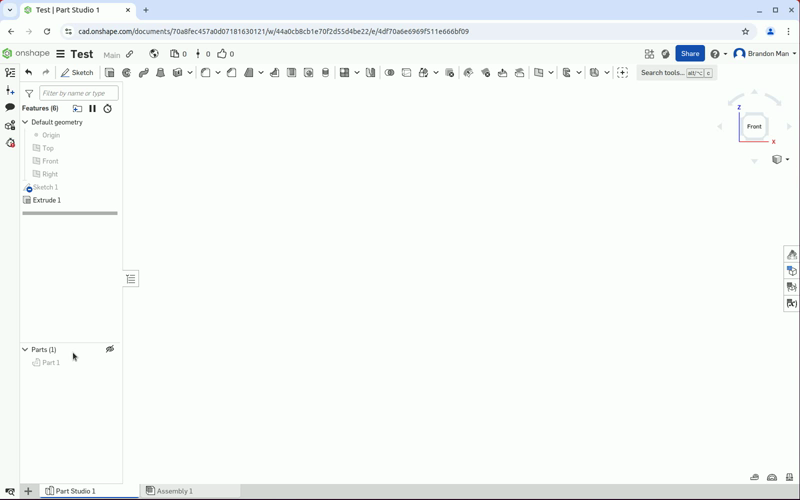
key(shift+y)
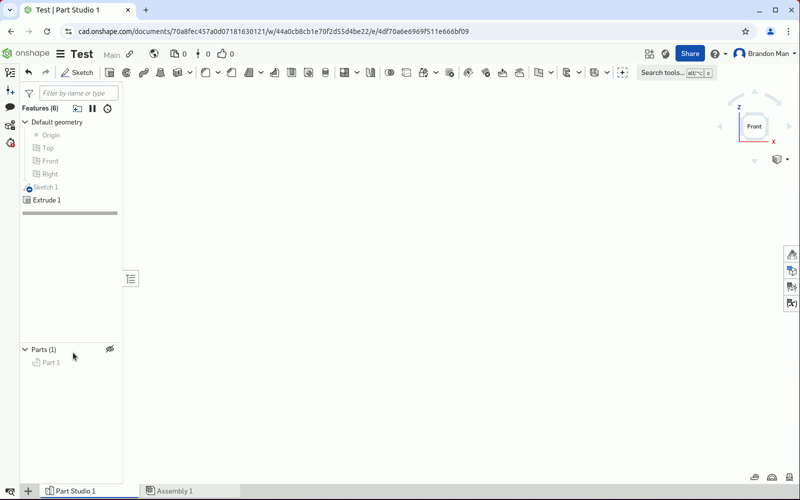
key(shift+s)
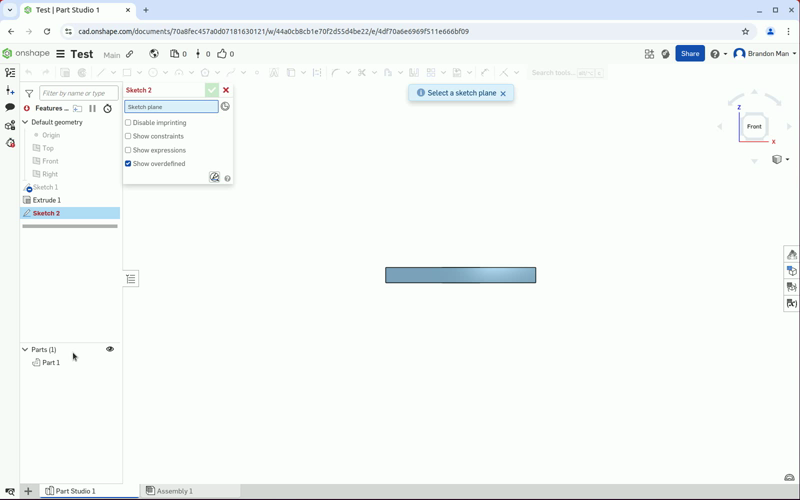
mouse_move(73, 163)
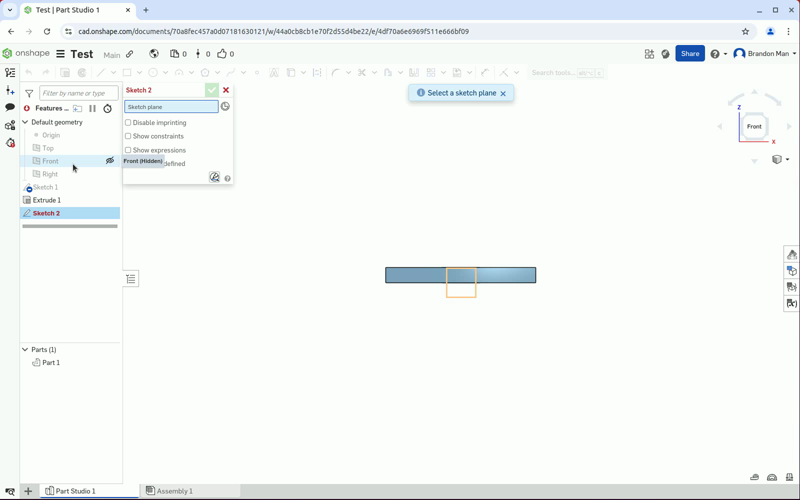
click(73, 163)
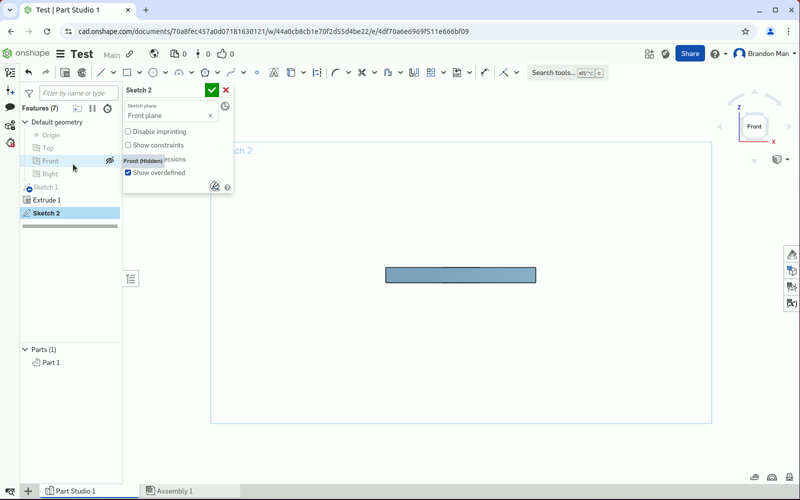
mouse_move(73, 352)
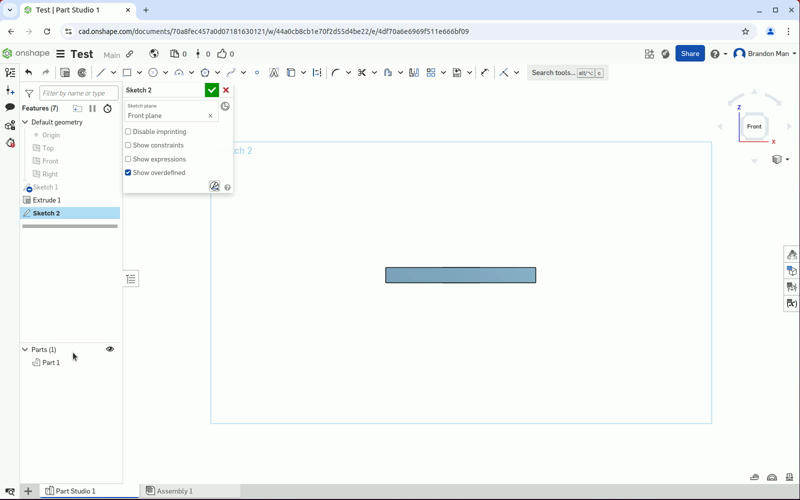
key(y)
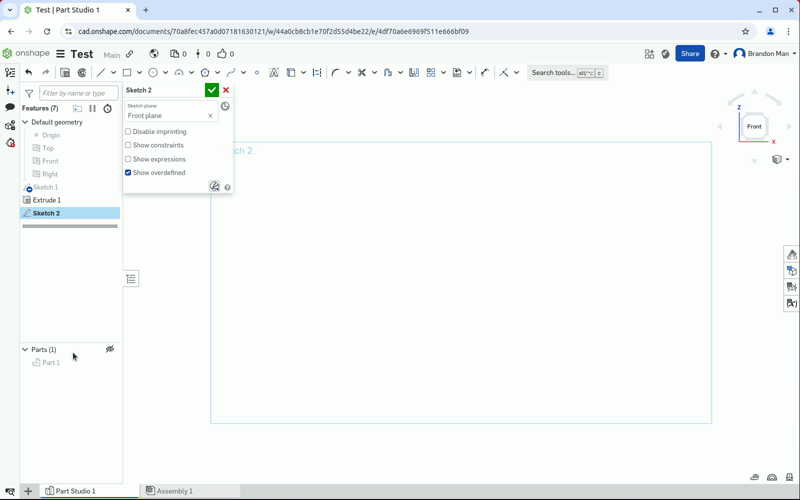
key(l)
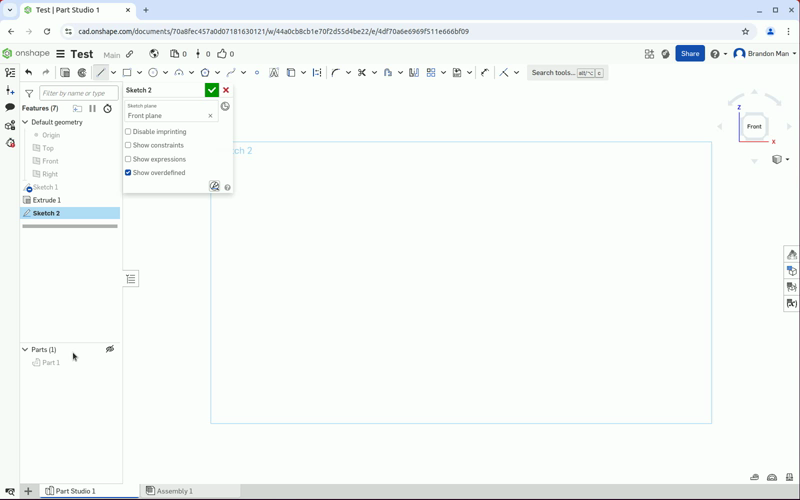
key_down(shift)
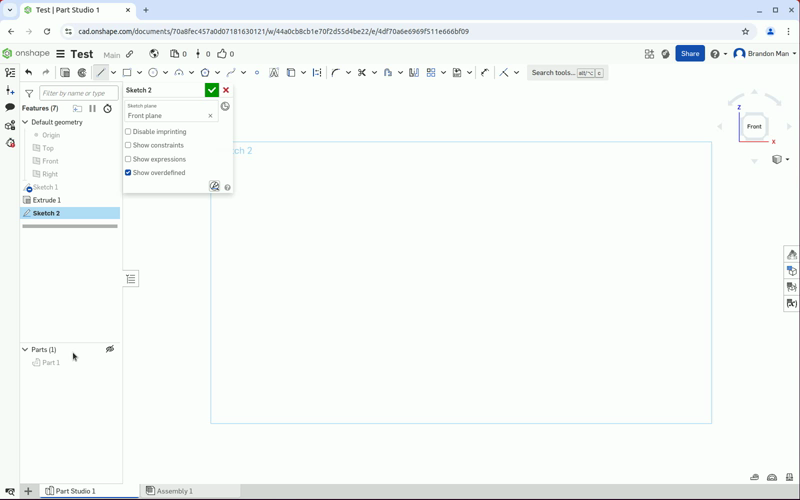
mouse_move(385, 282)
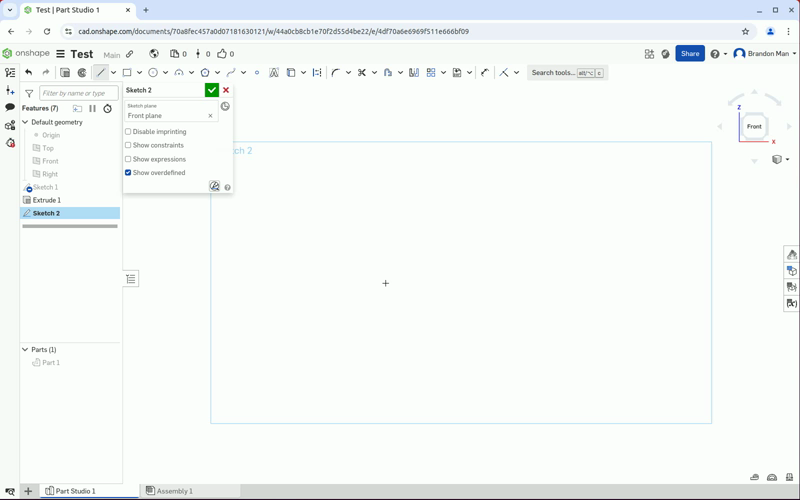
click(385, 282)
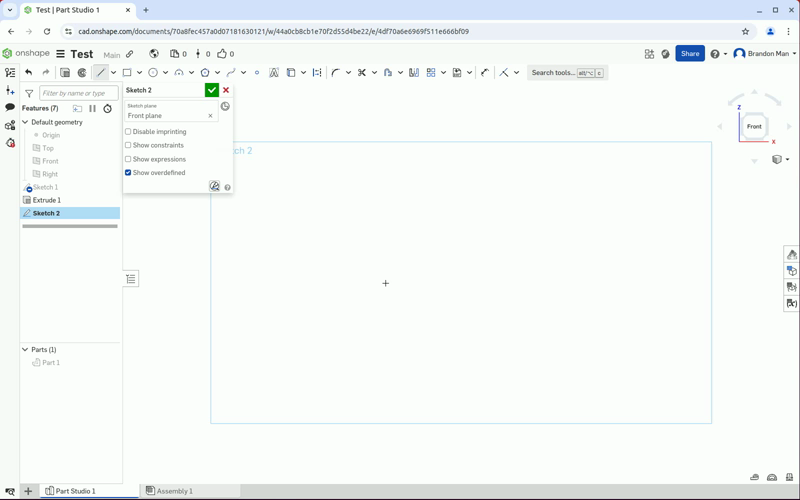
key_up(shift)
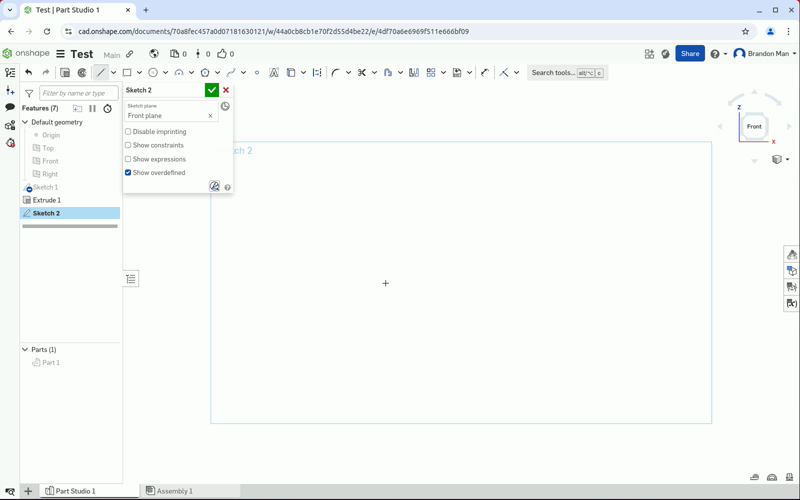
key_down(shift)
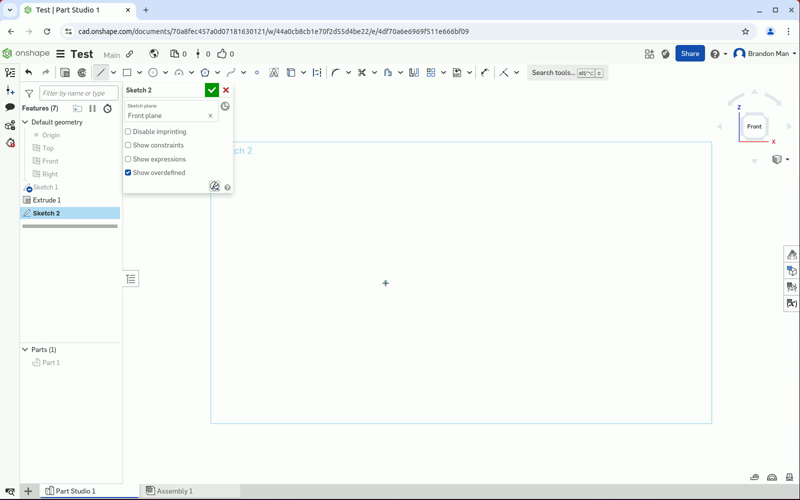
mouse_move(453, 282)
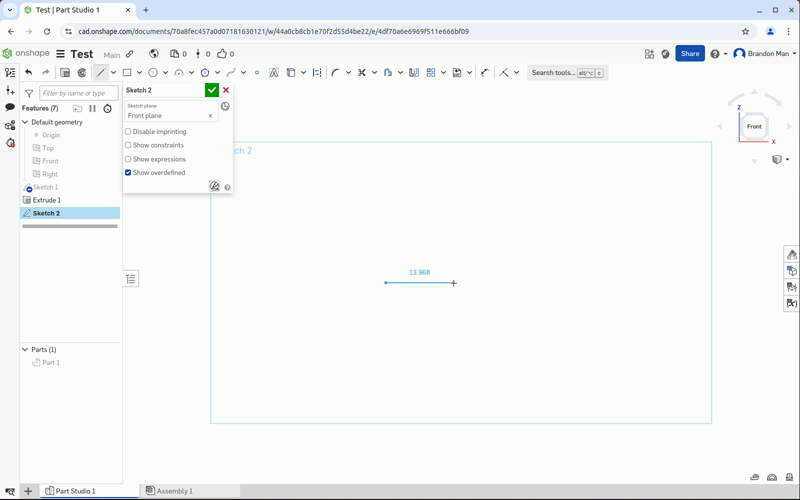
click(453, 282)
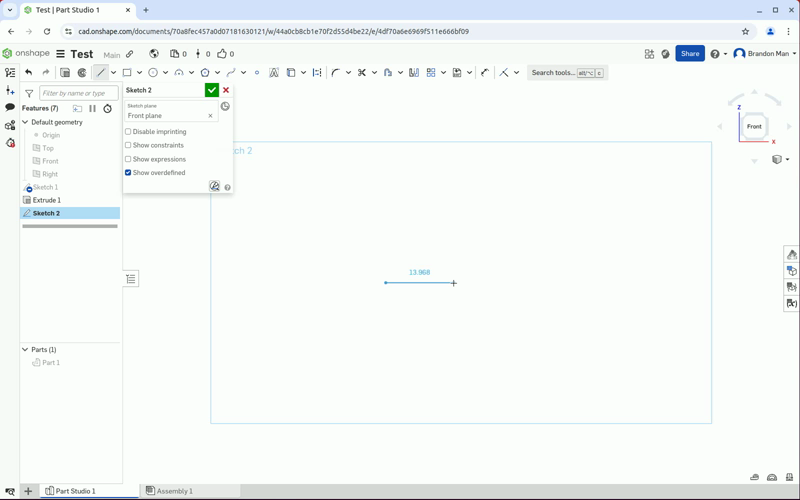
key_up(shift)
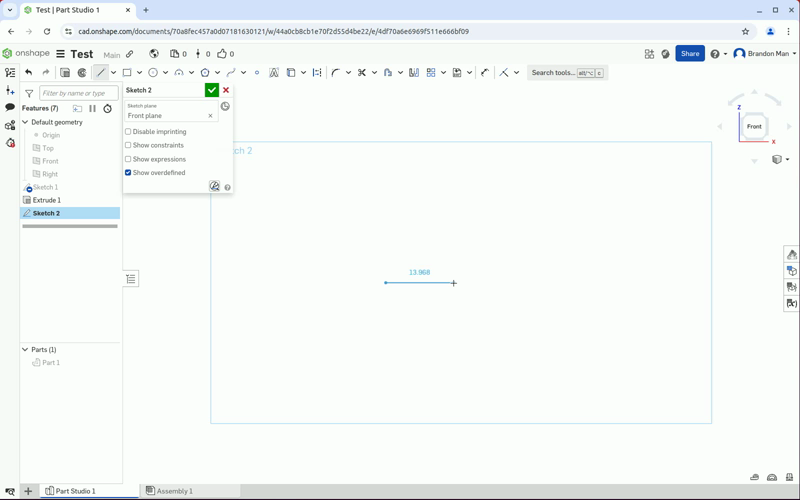
key_down(shift)
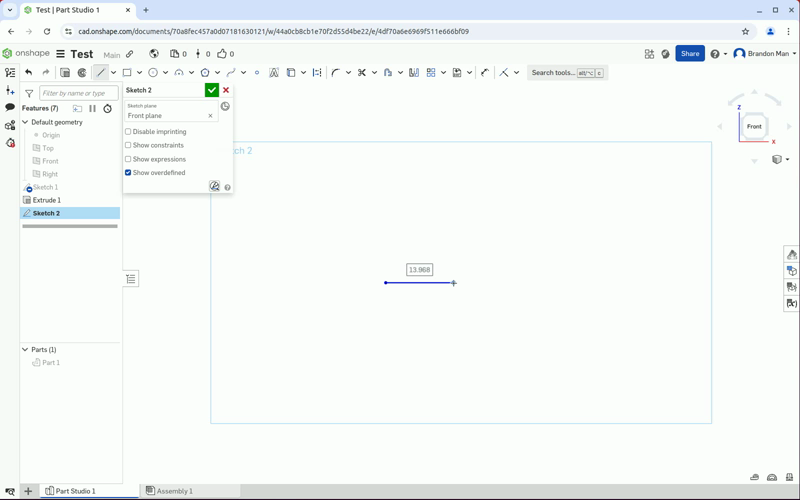
mouse_move(483, 282)
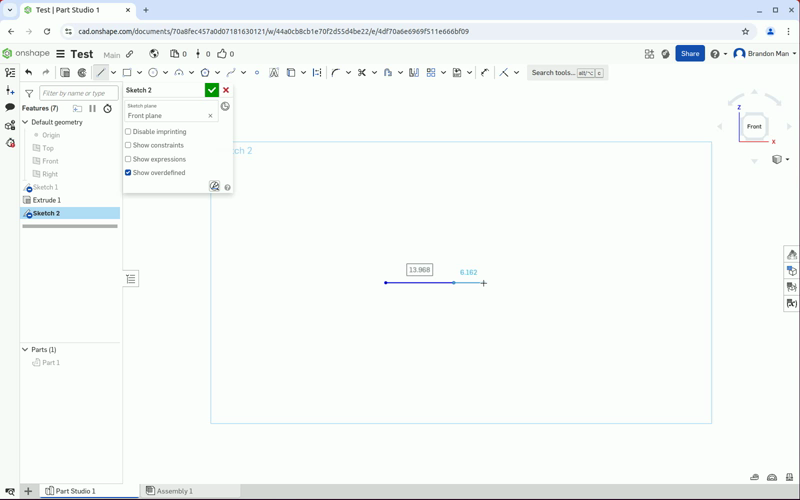
mouse_move(461, 282)
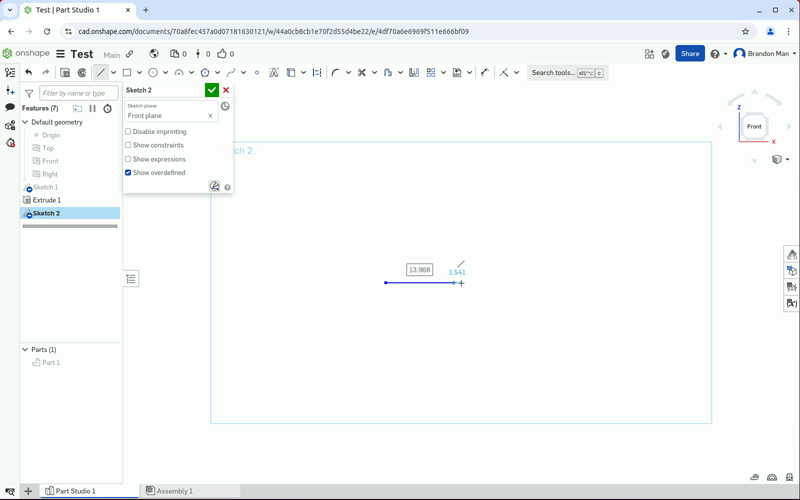
click(461, 282)
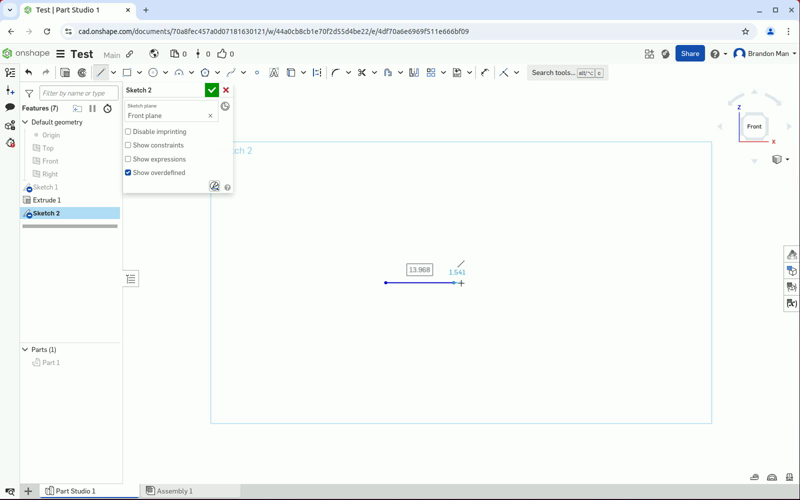
key_up(shift)
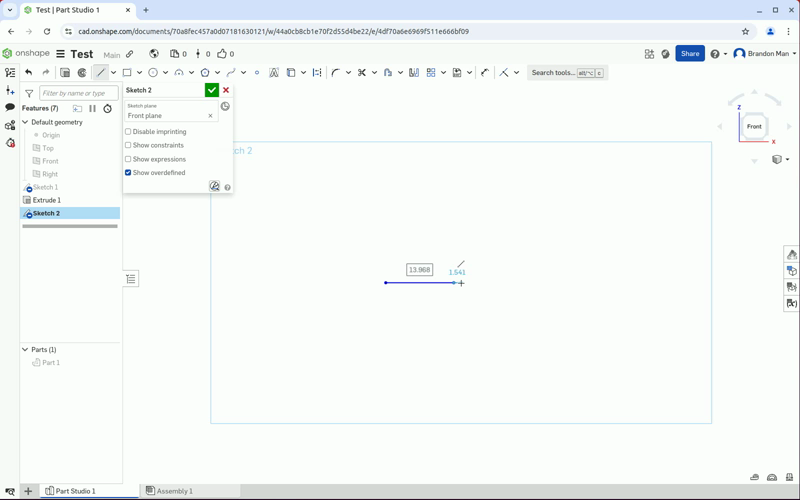
key_down(shift)
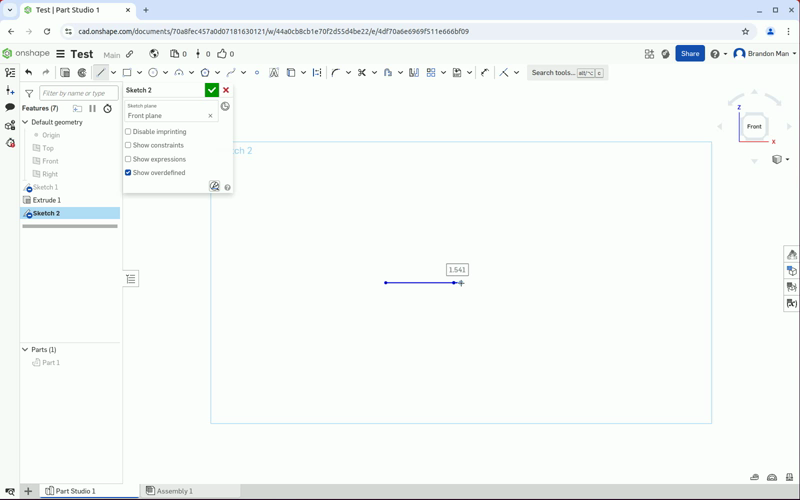
mouse_move(491, 282)
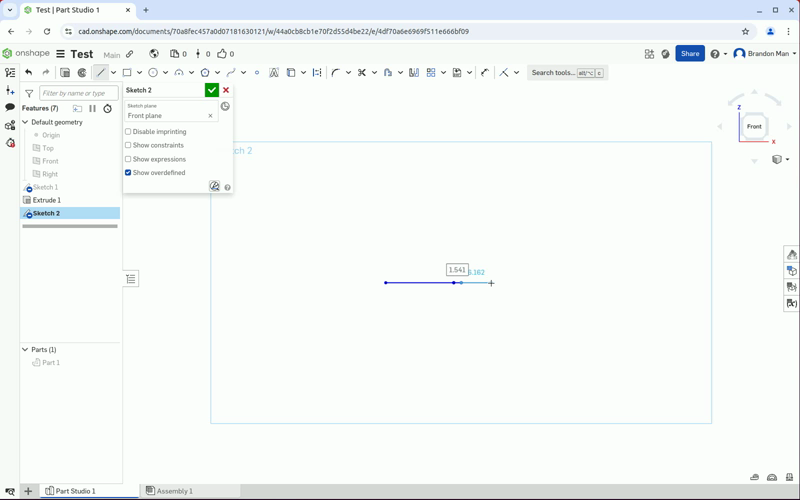
mouse_move(467, 282)
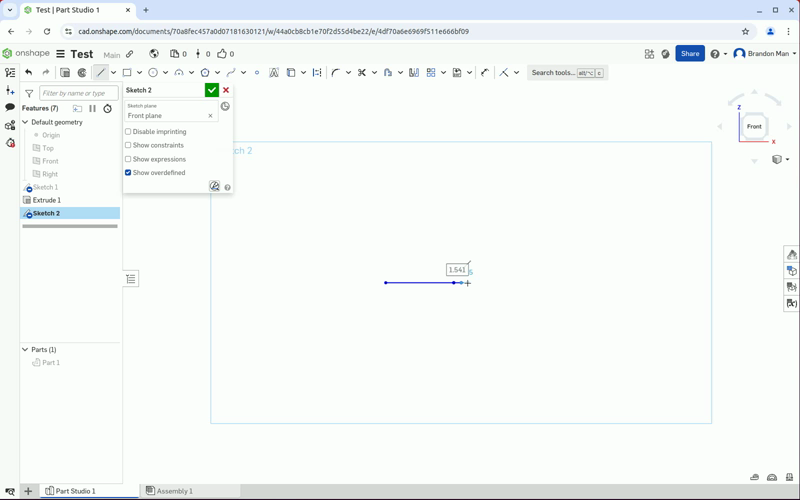
scroll(6)
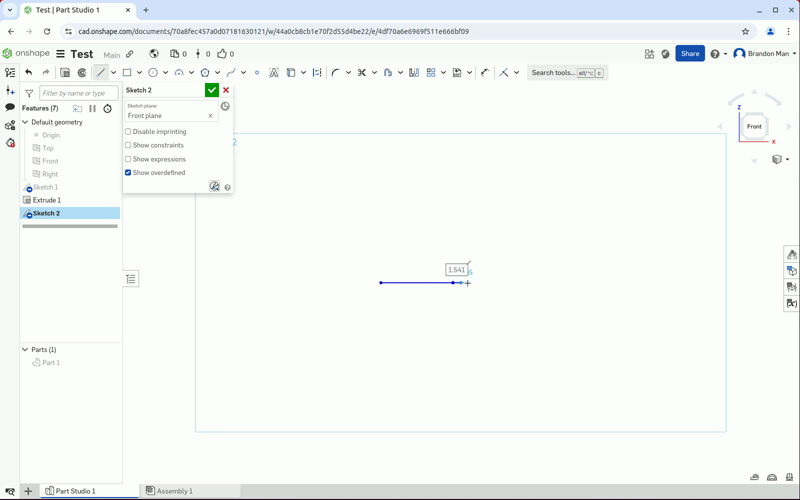
scroll(6)
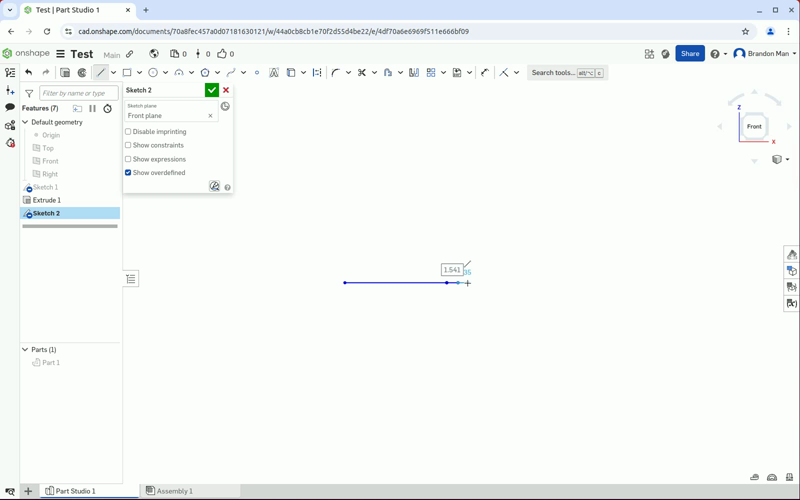
scroll(6)
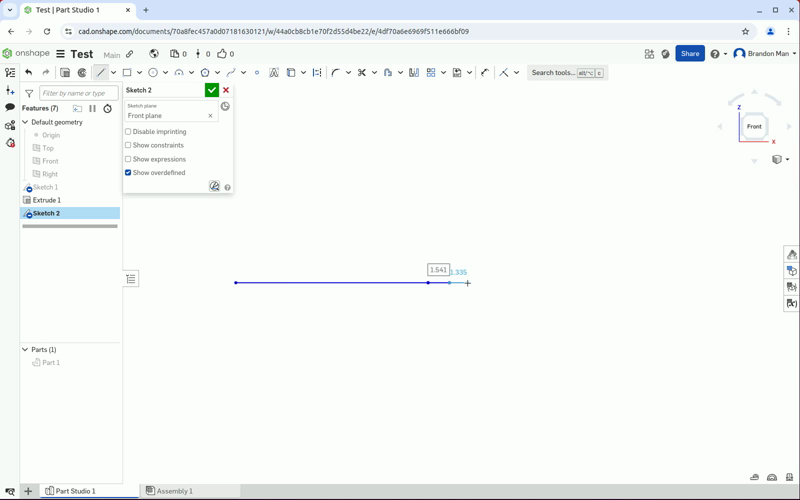
scroll(6)
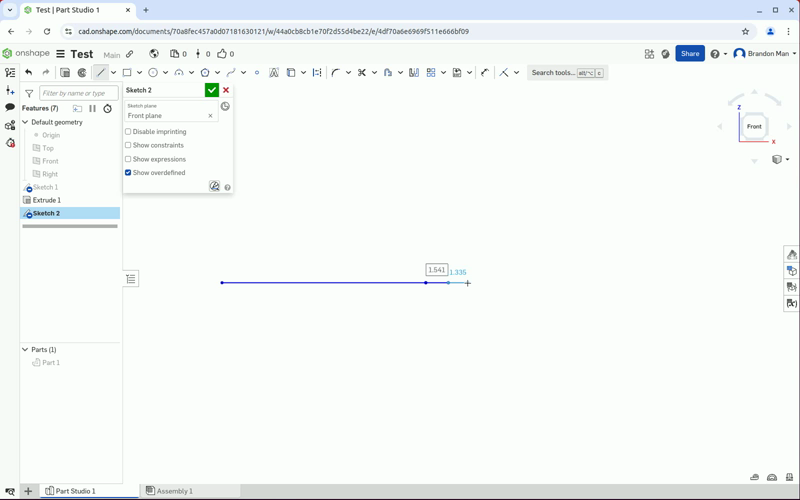
scroll(6)
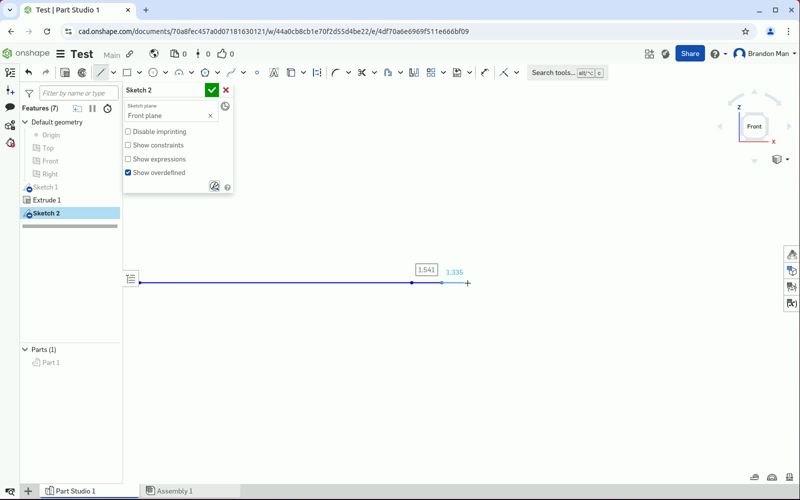
scroll(6)
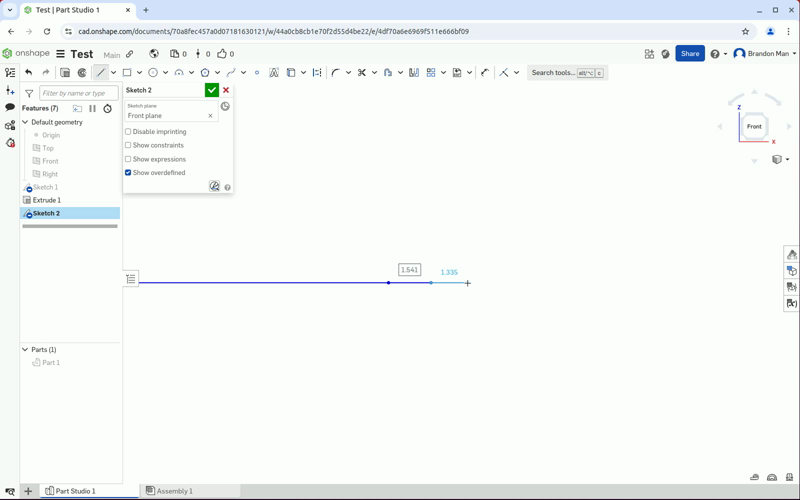
scroll(6)
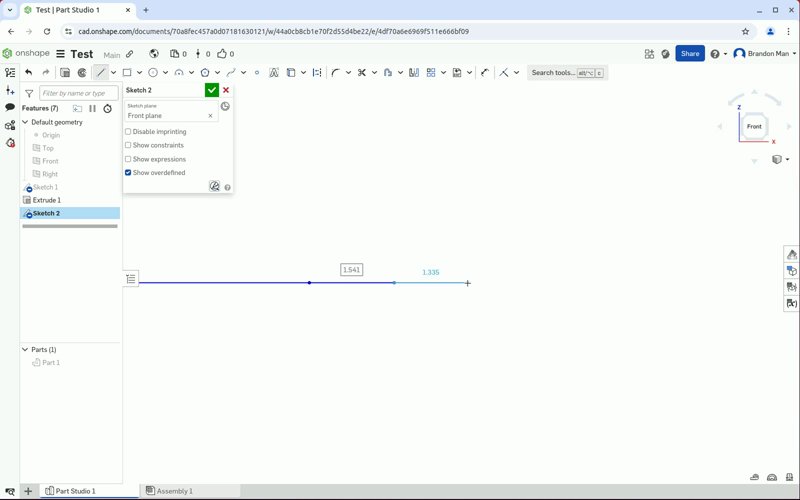
click(467, 282)
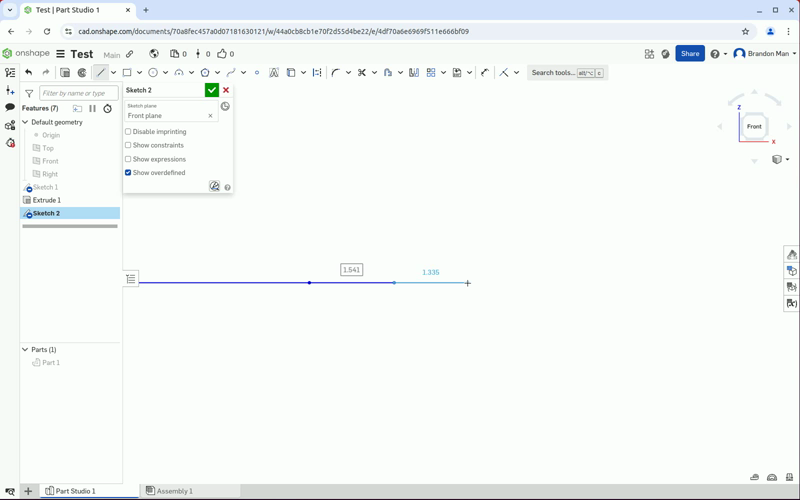
scroll(-6)
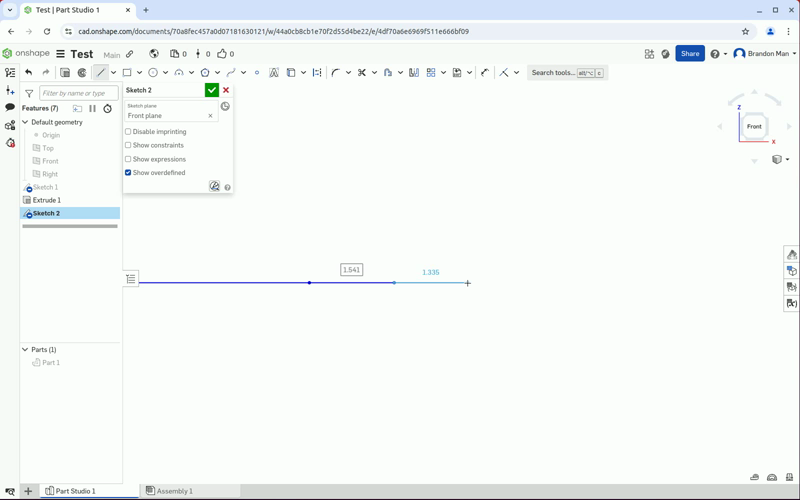
scroll(-6)
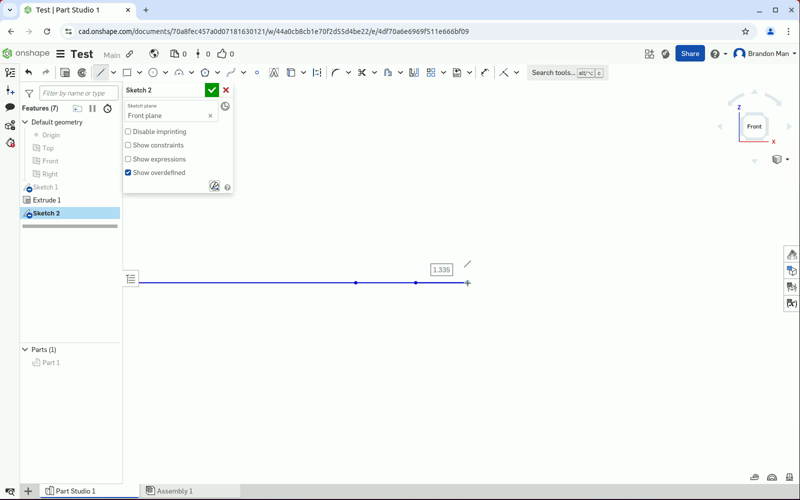
scroll(-6)
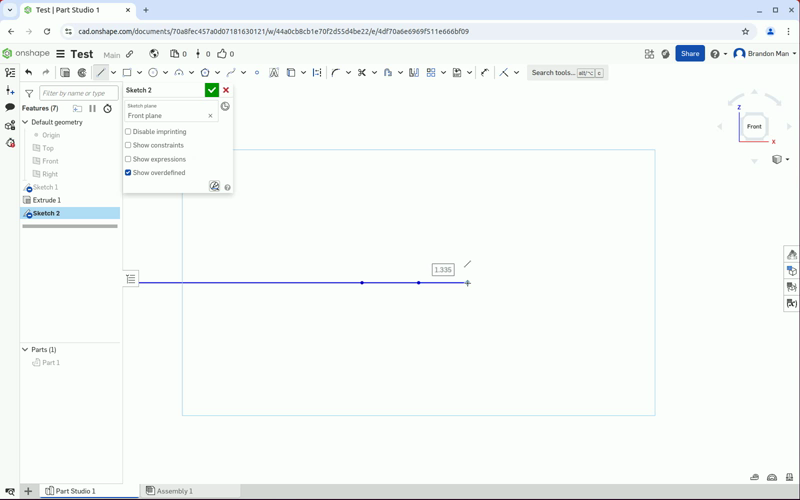
scroll(-6)
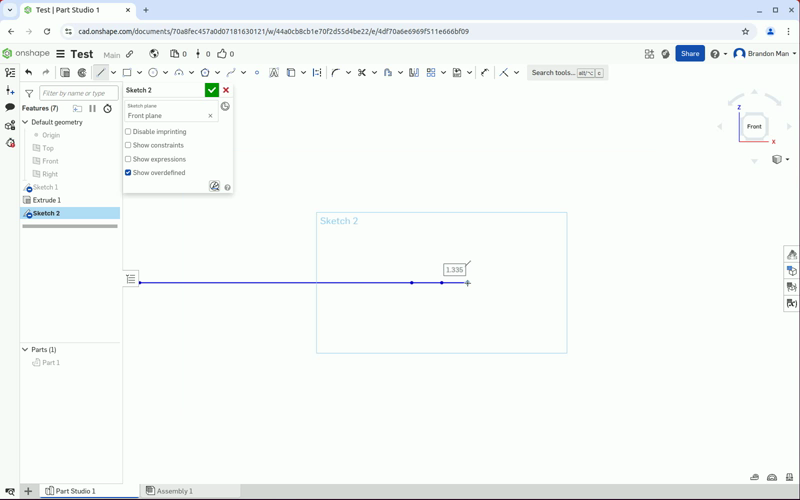
scroll(-6)
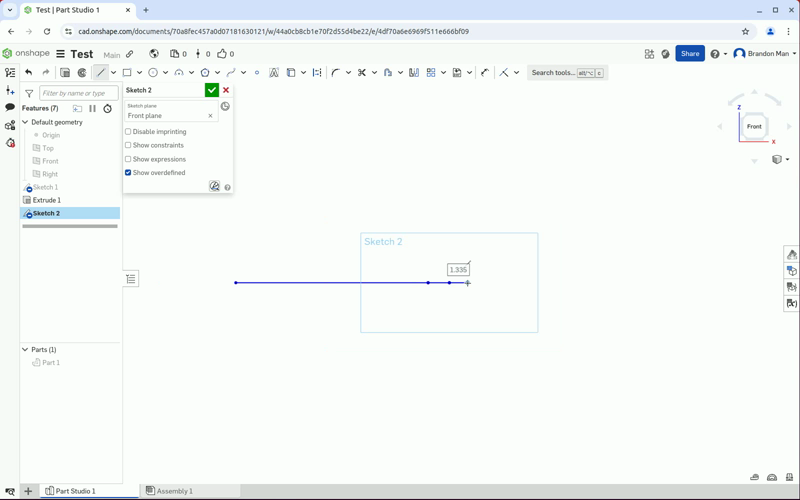
scroll(-6)
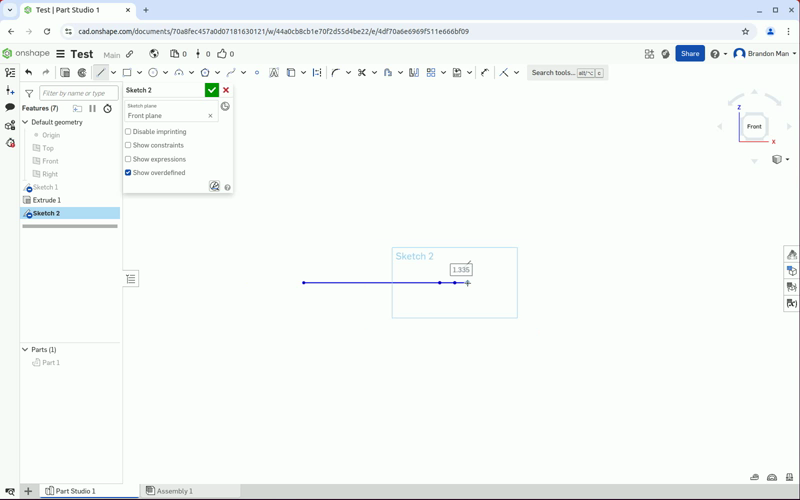
scroll(-6)
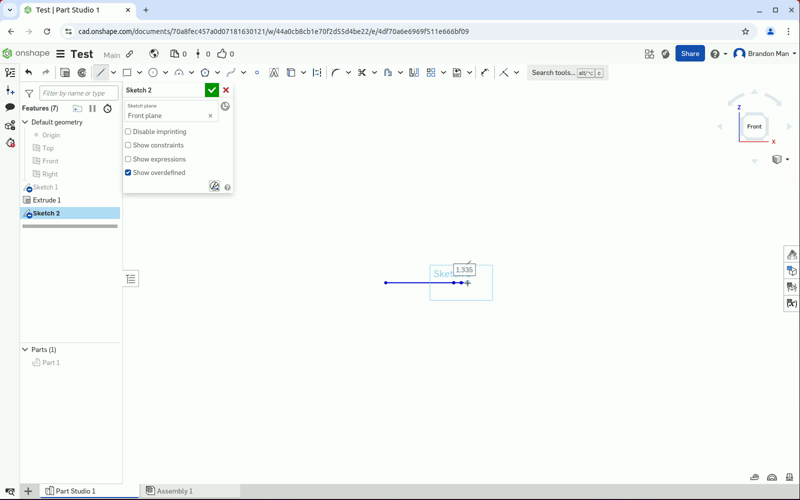
key_up(shift)
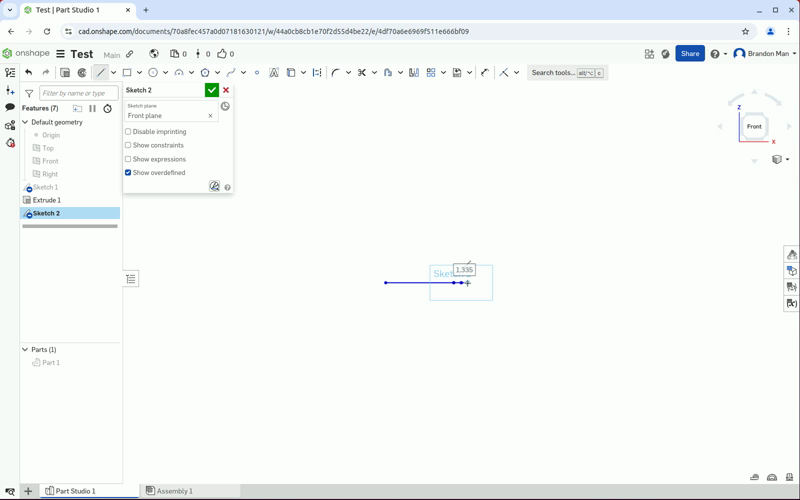
key_down(shift)
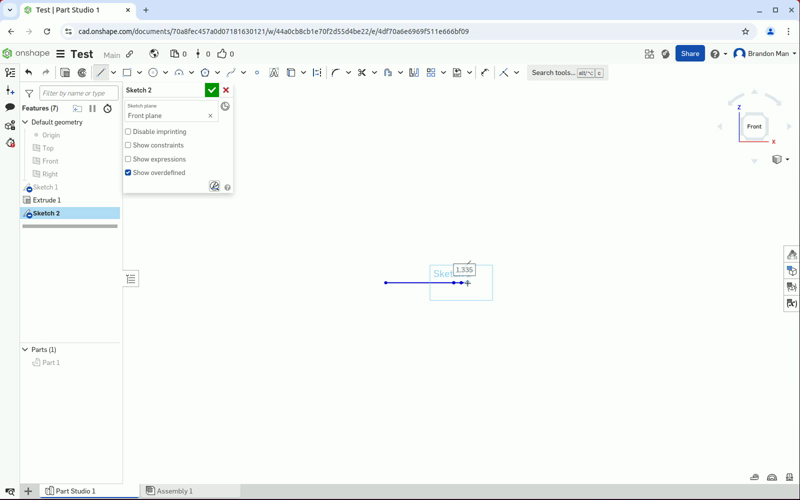
mouse_move(535, 282)
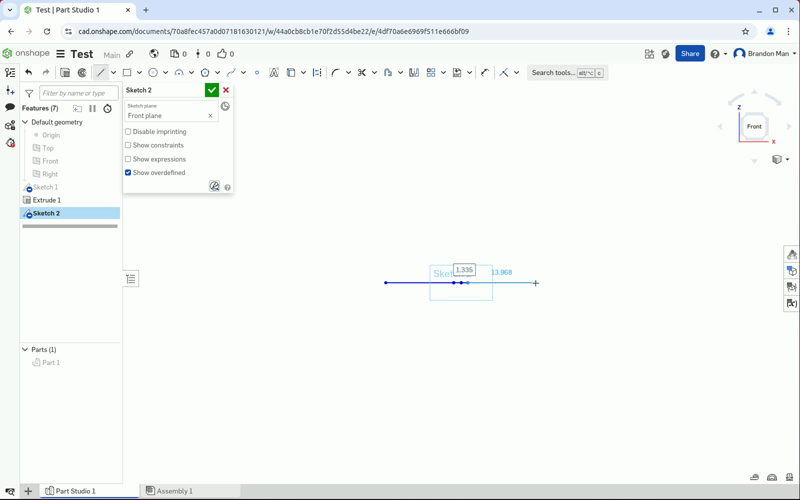
click(535, 282)
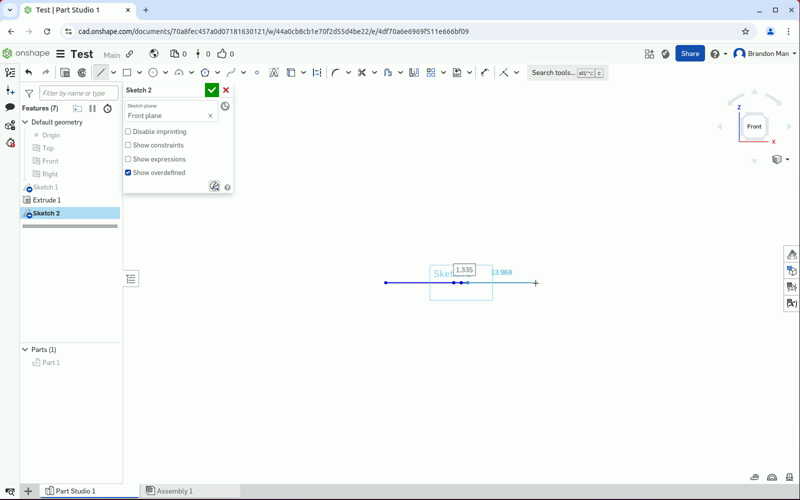
key_up(shift)
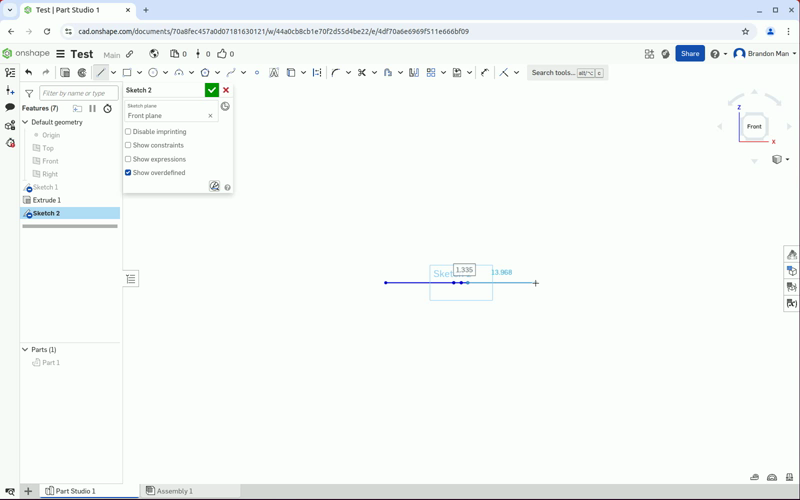
key_down(shift)
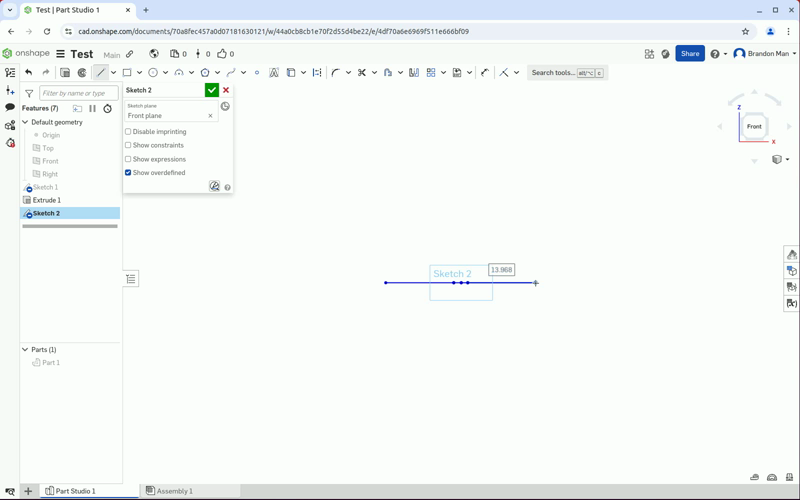
mouse_move(565, 282)
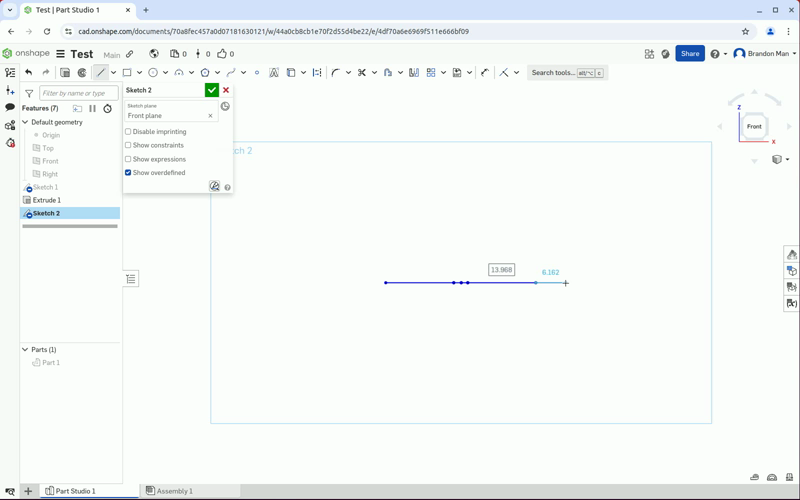
mouse_move(535, 275)
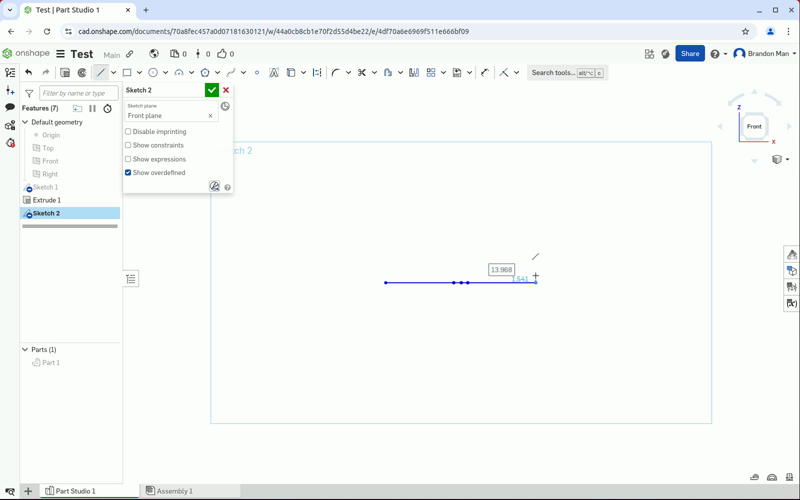
click(535, 275)
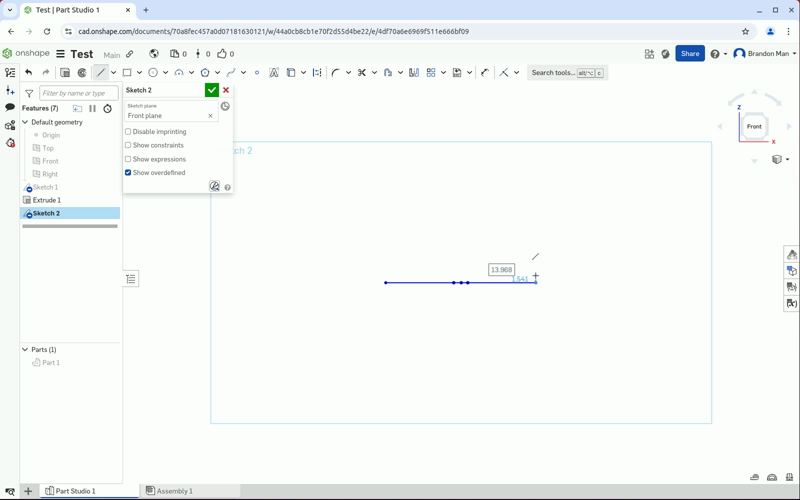
key_up(shift)
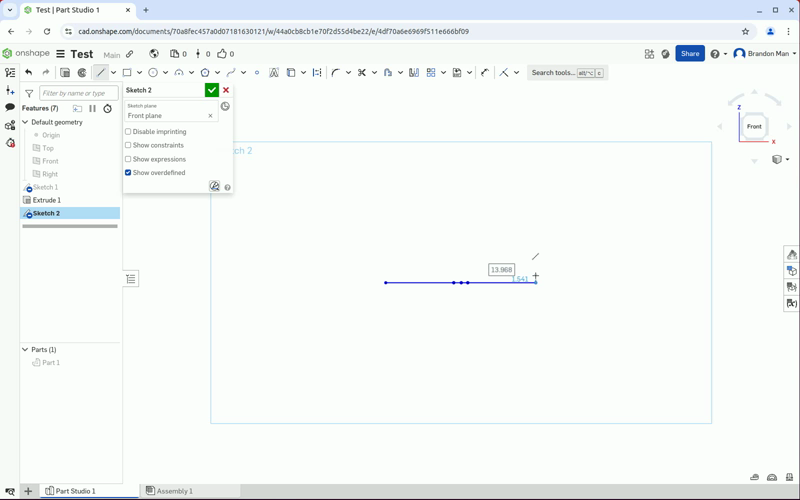
key_down(shift)
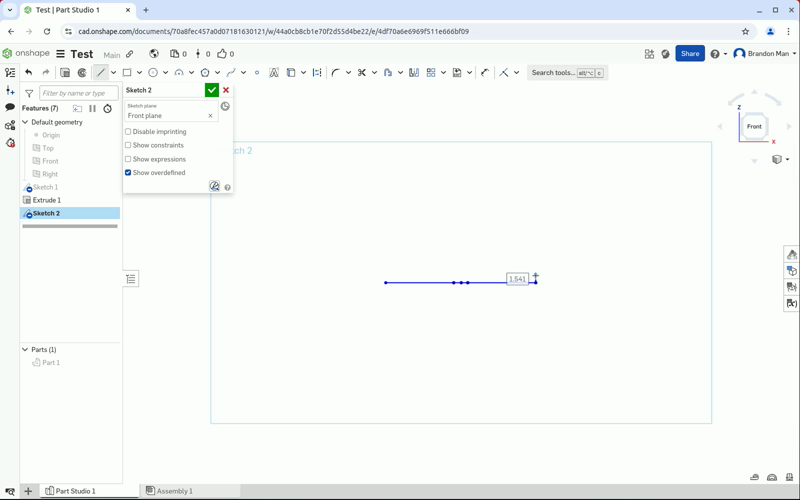
mouse_move(565, 275)
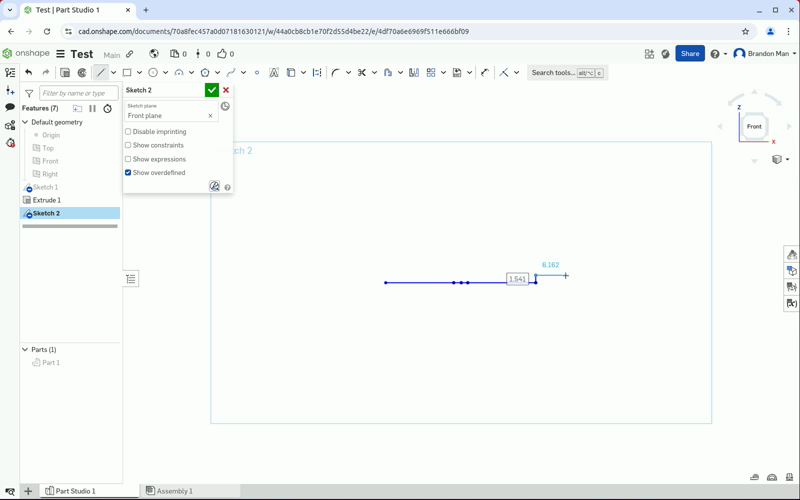
mouse_move(505, 267)
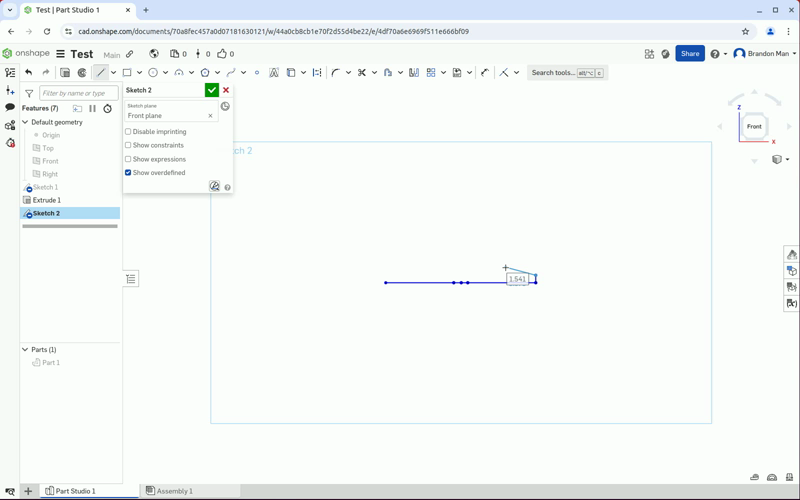
click(505, 267)
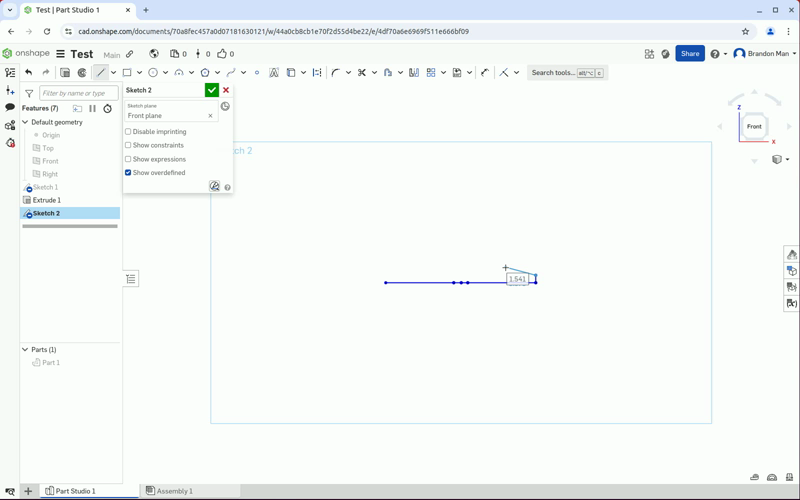
key_up(shift)
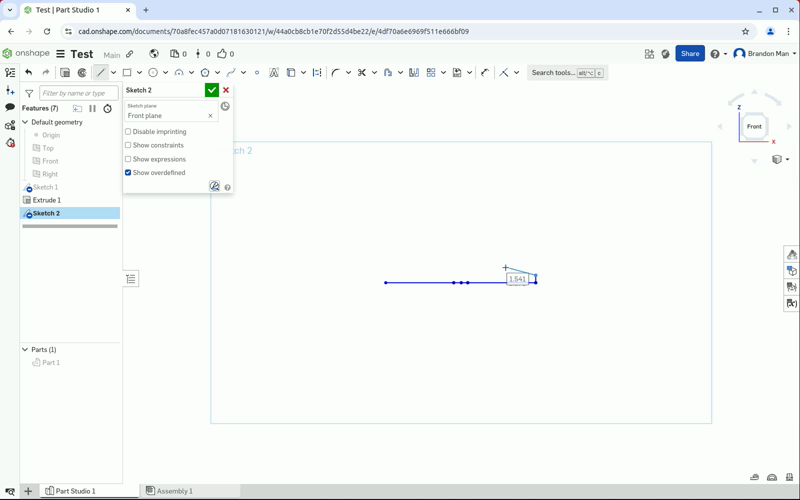
key_down(shift)
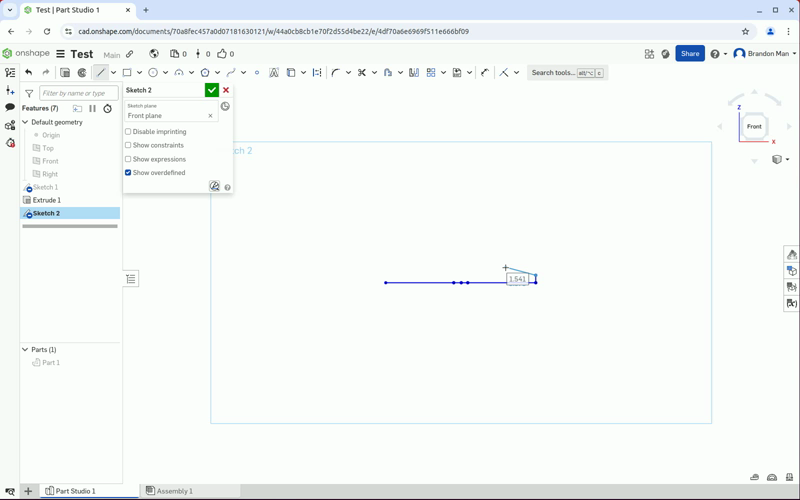
mouse_move(415, 267)
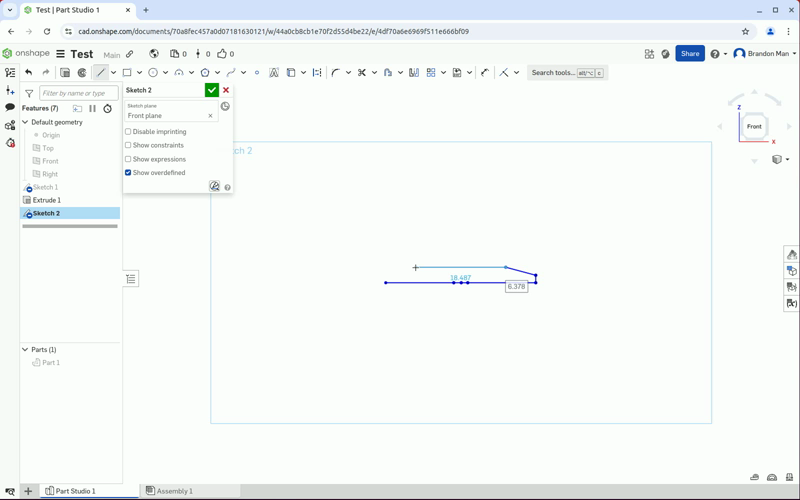
click(415, 267)
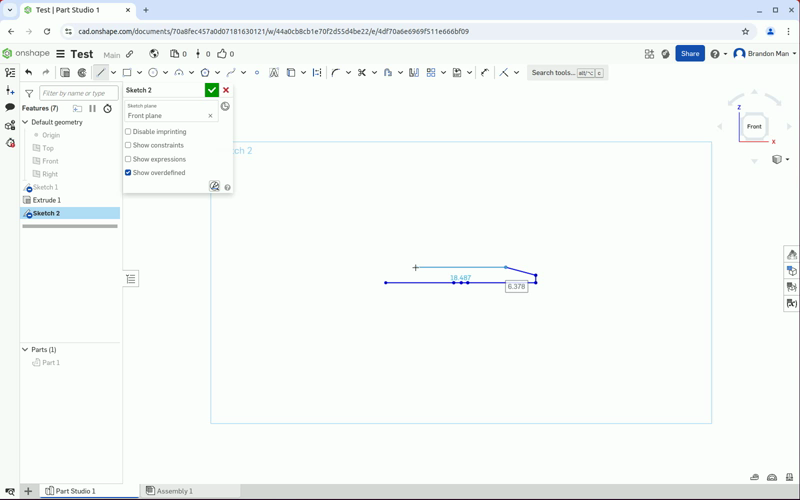
key_up(shift)
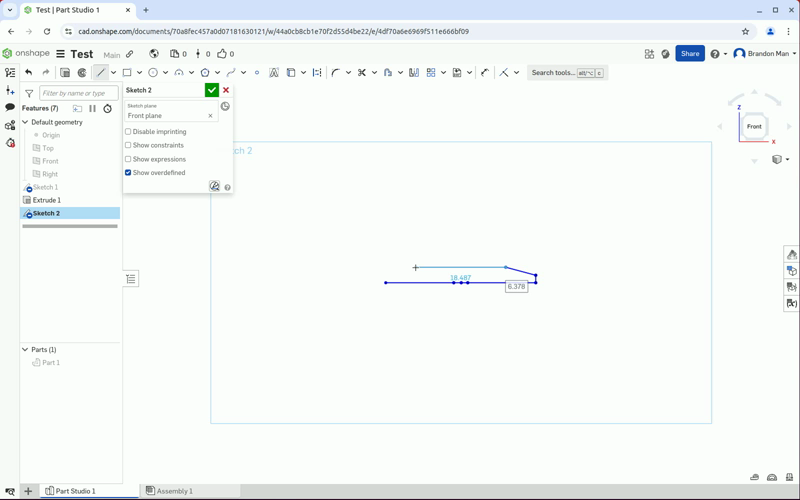
key_down(shift)
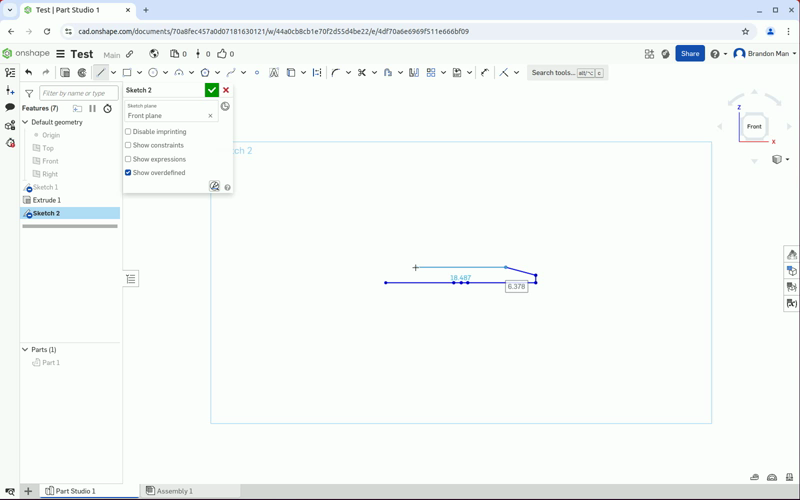
mouse_move(445, 267)
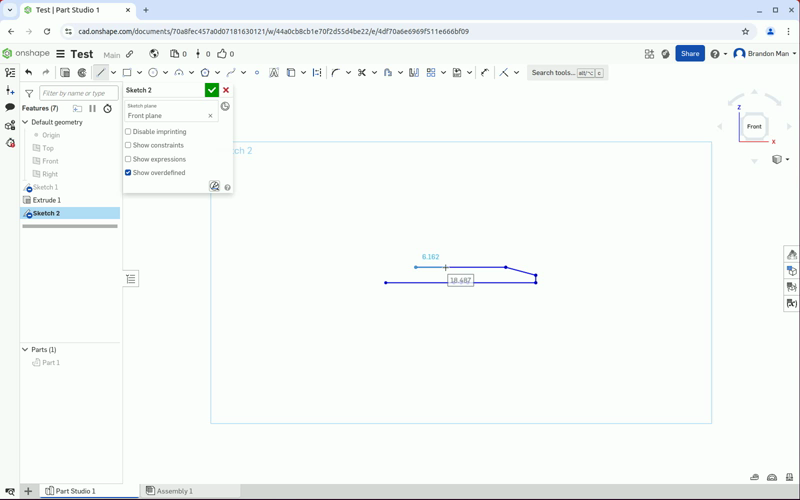
mouse_move(385, 275)
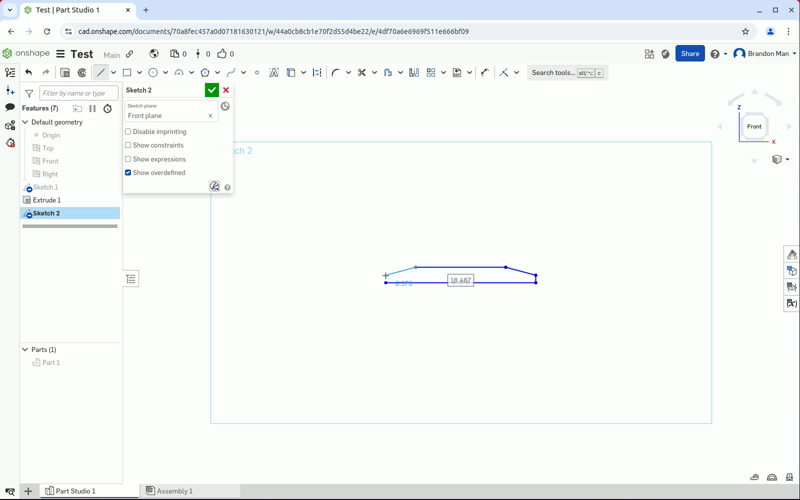
click(385, 275)
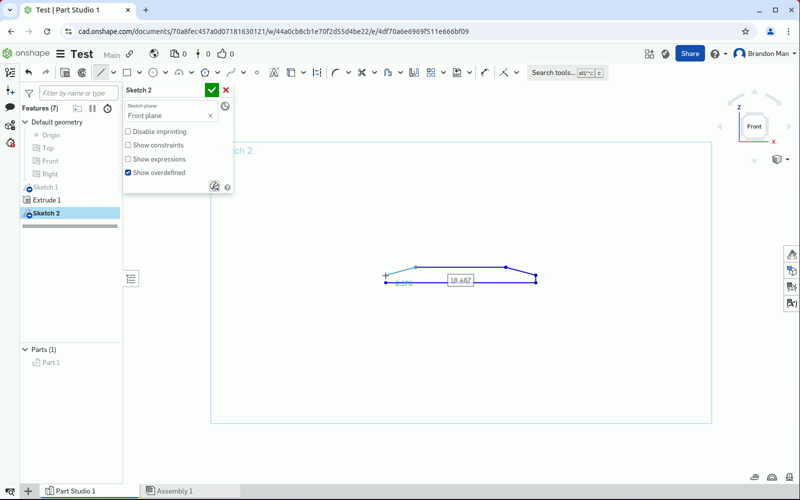
key_up(shift)
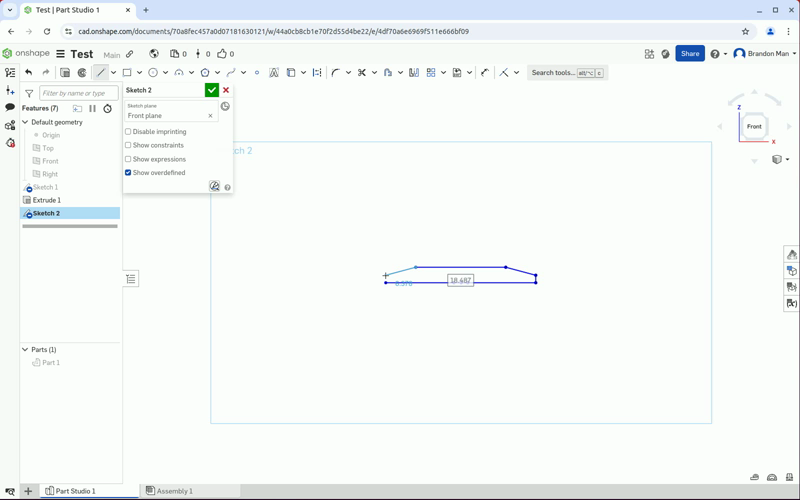
mouse_move(415, 275)
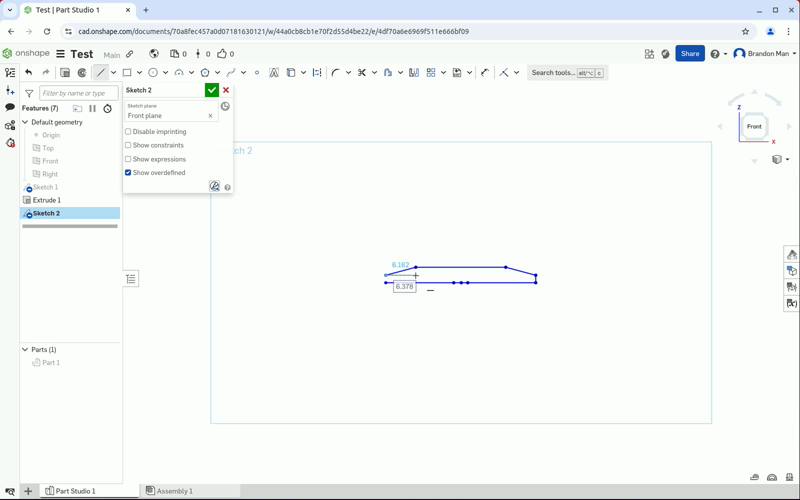
key_down(shift)
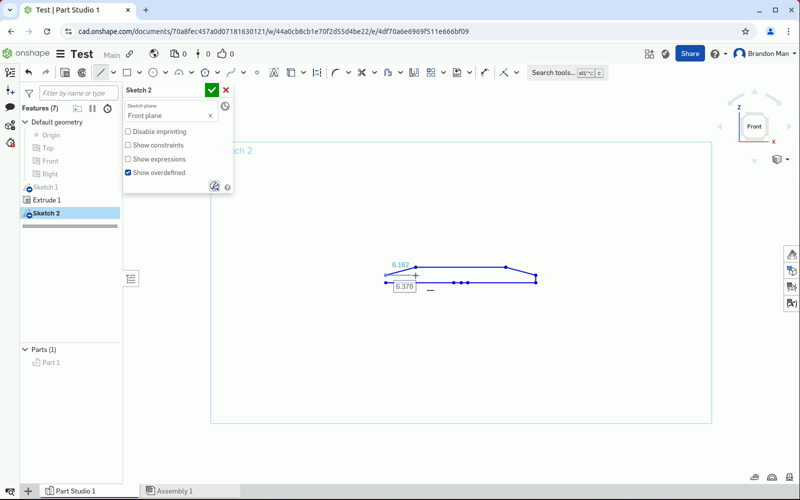
mouse_move(385, 282)
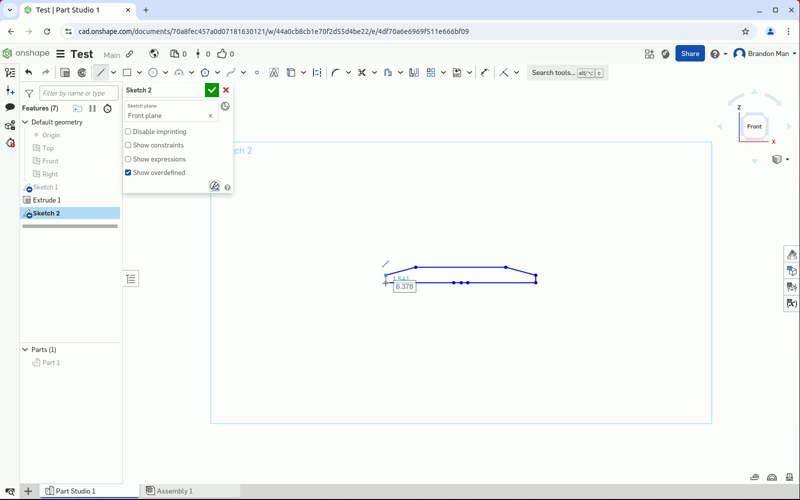
key_up(shift)
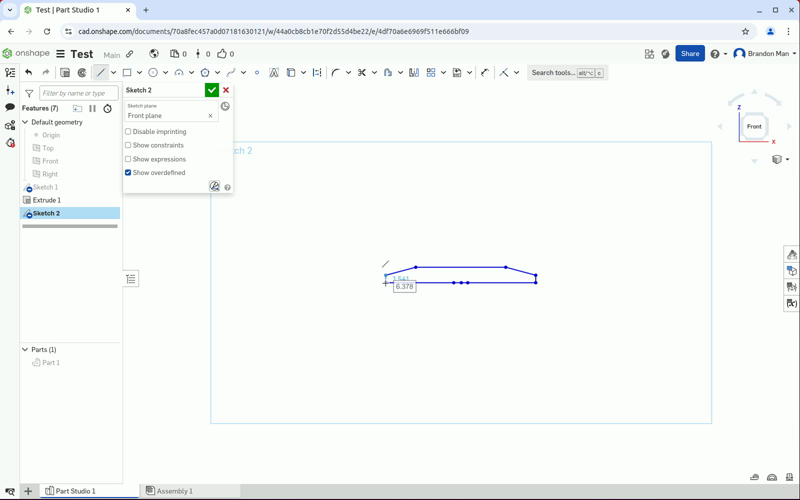
click(385, 282)
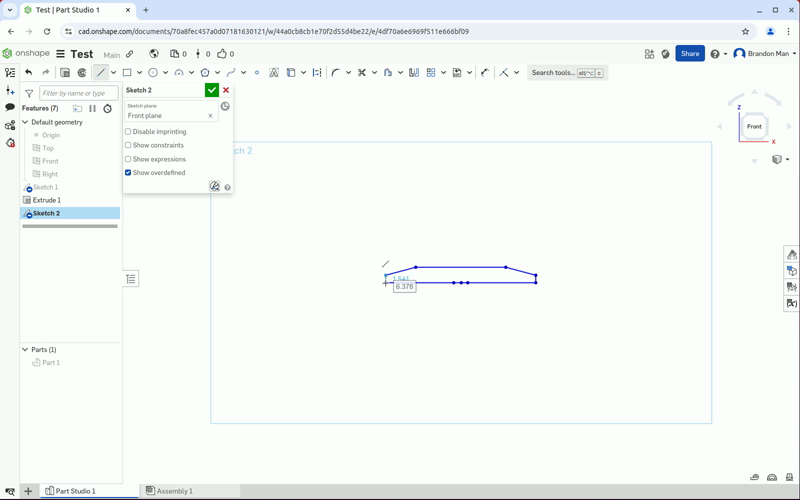
key(esc)
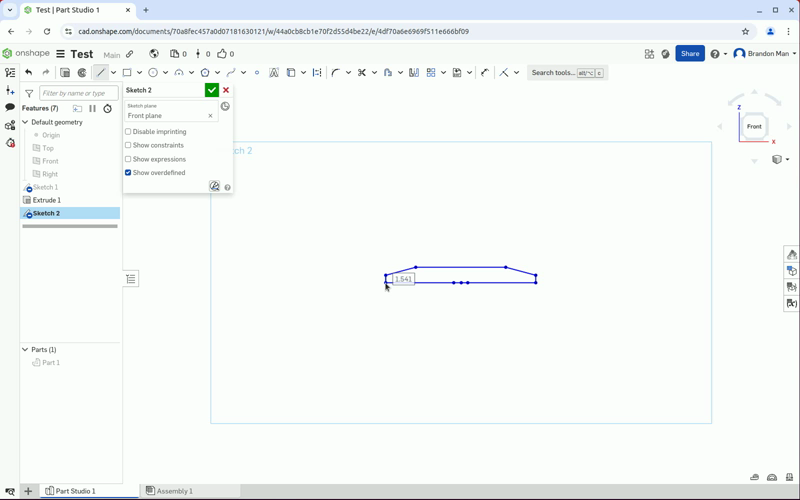
mouse_move(452, 270)
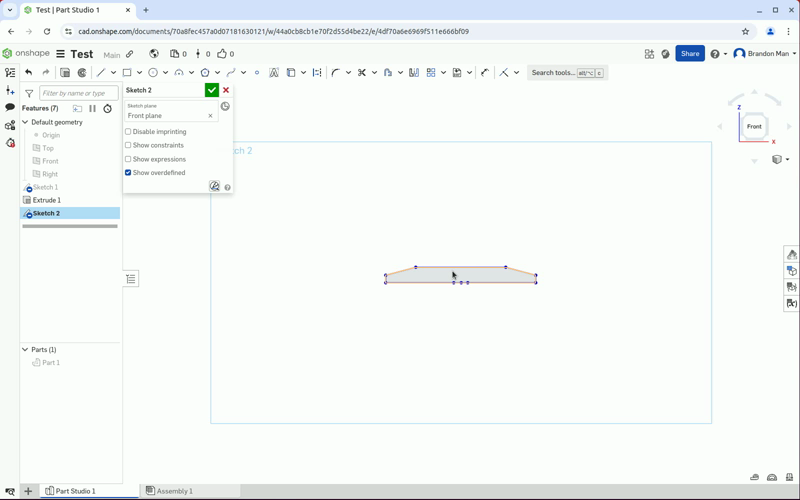
click(452, 270)
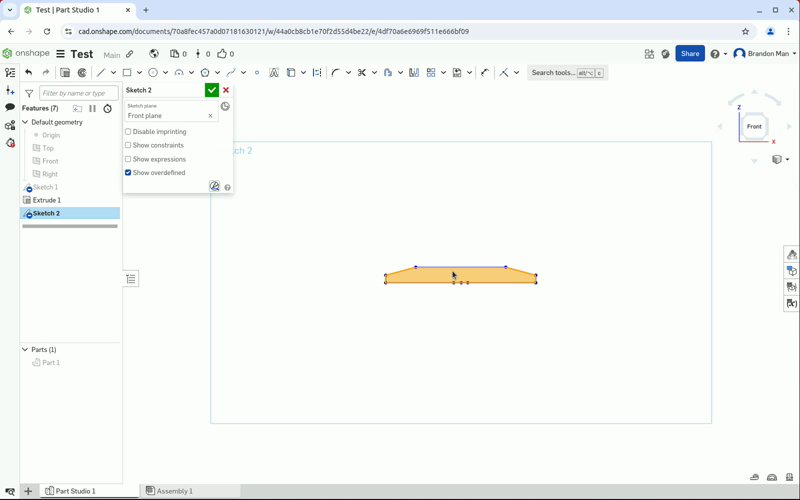
mouse_move(73, 352)
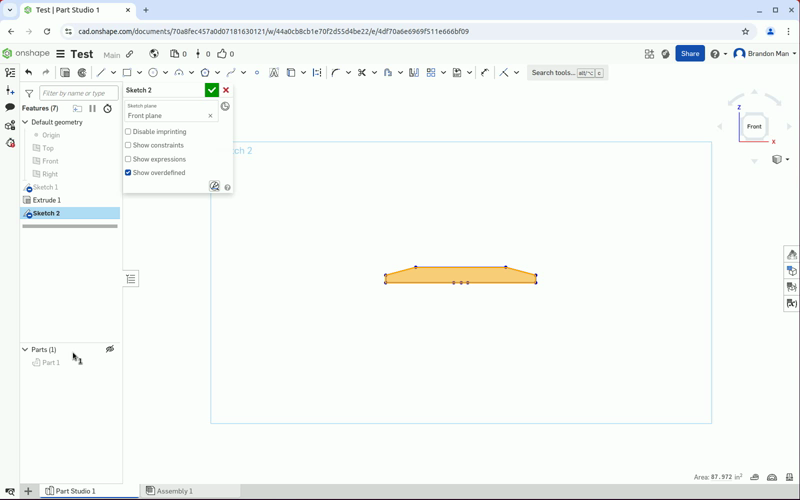
key(shift+y)
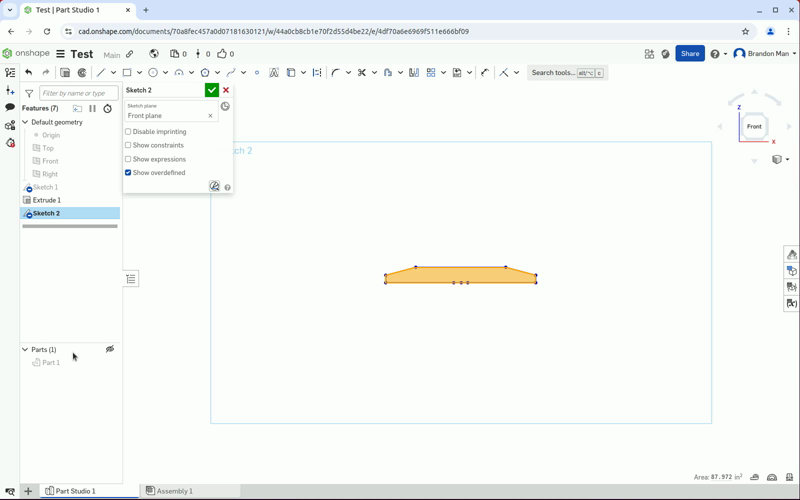
key(shift+e)
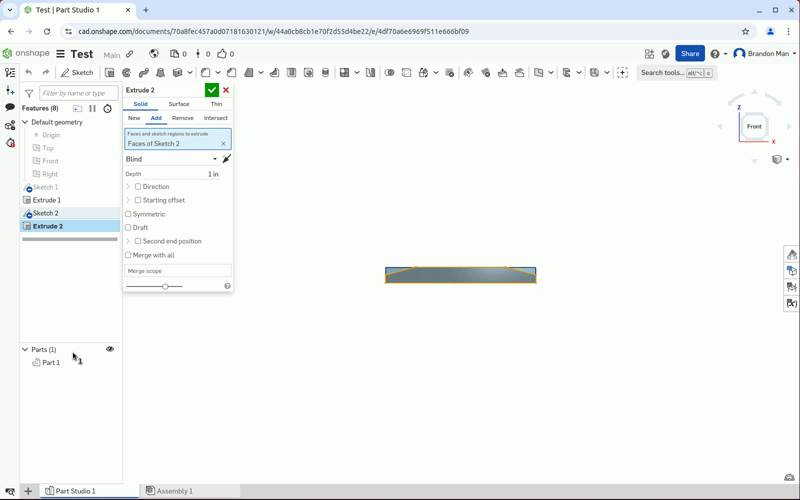
mouse_move(143, 106)
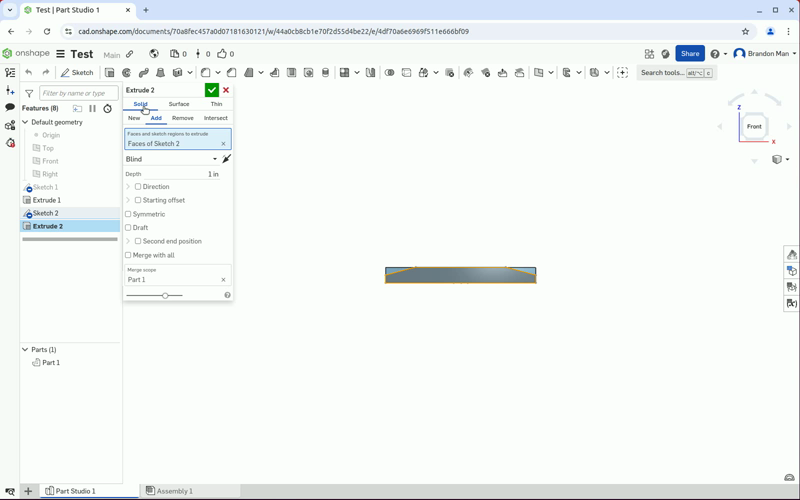
click(143, 106)
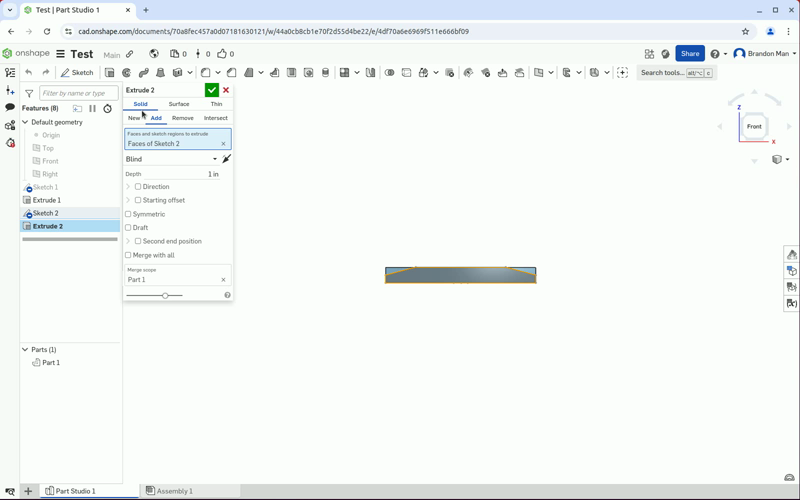
mouse_move(137, 120)
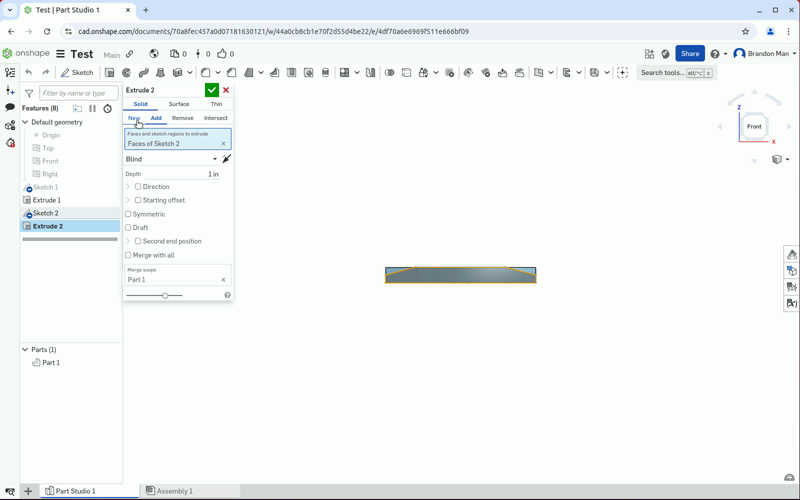
click(137, 120)
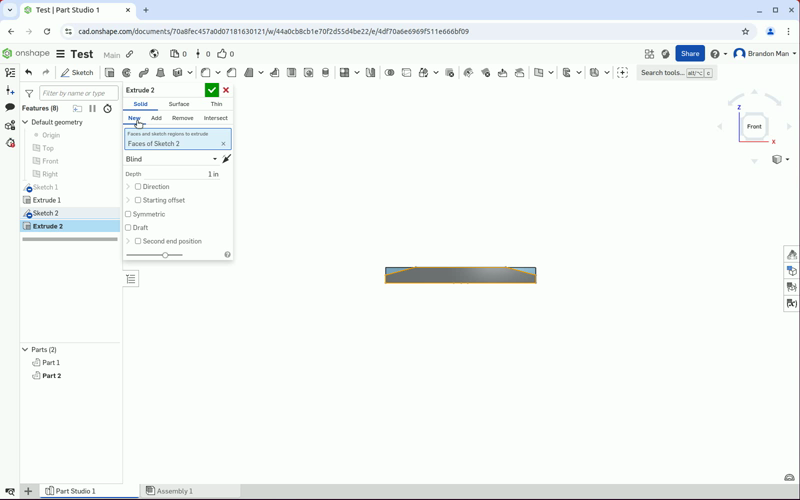
key(tab, 4)
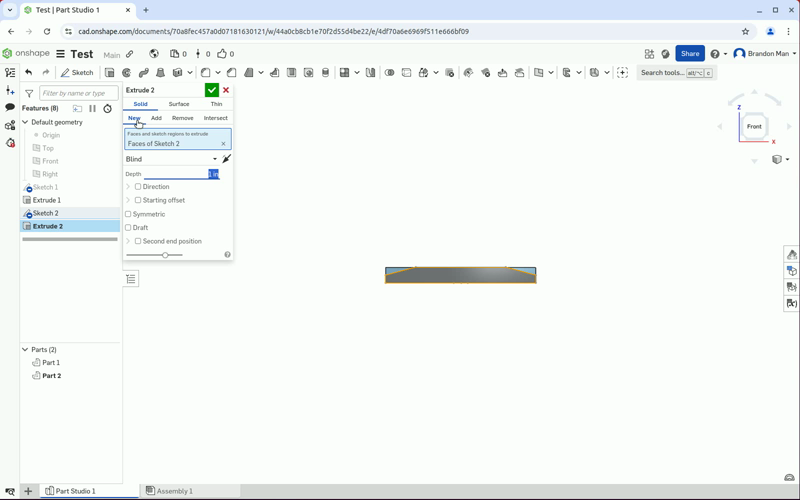
text(7.703)
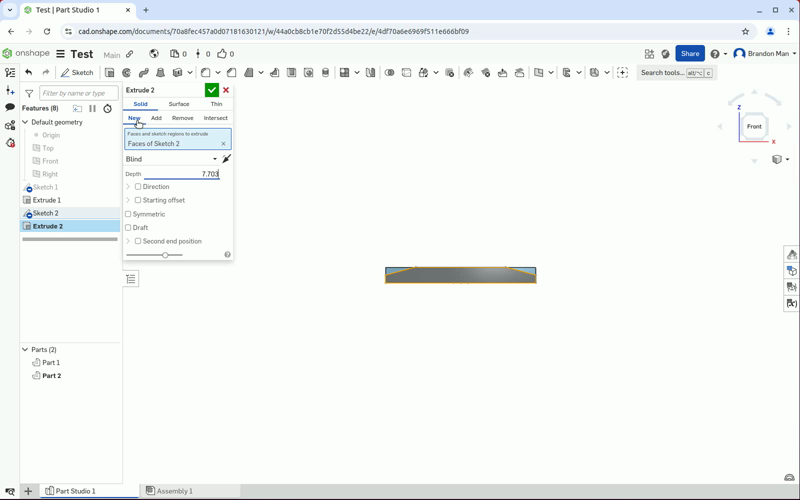
key(enter)
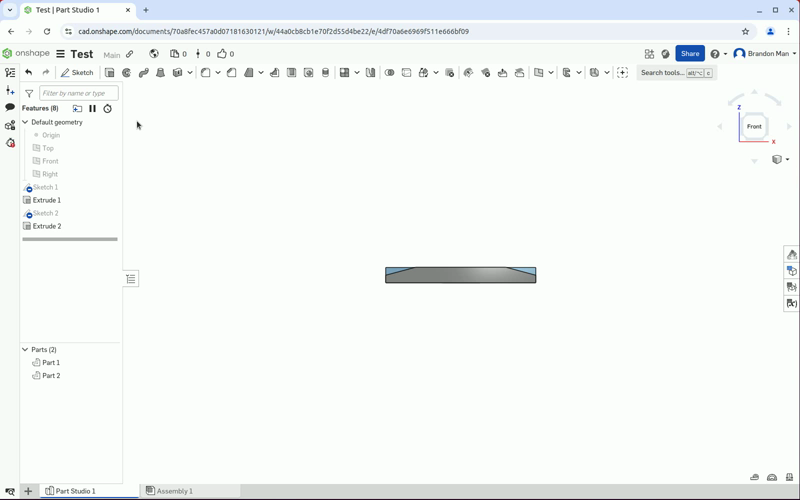
key(shift+h)
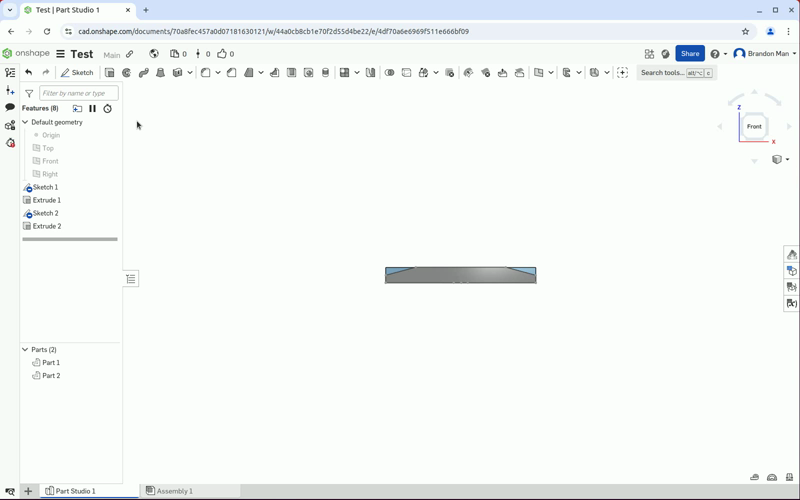
key(shift+h)
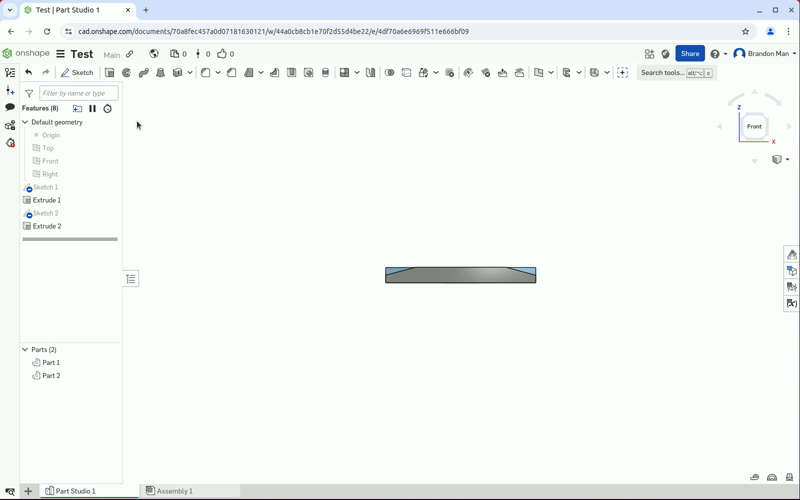
mouse_move(73, 189)
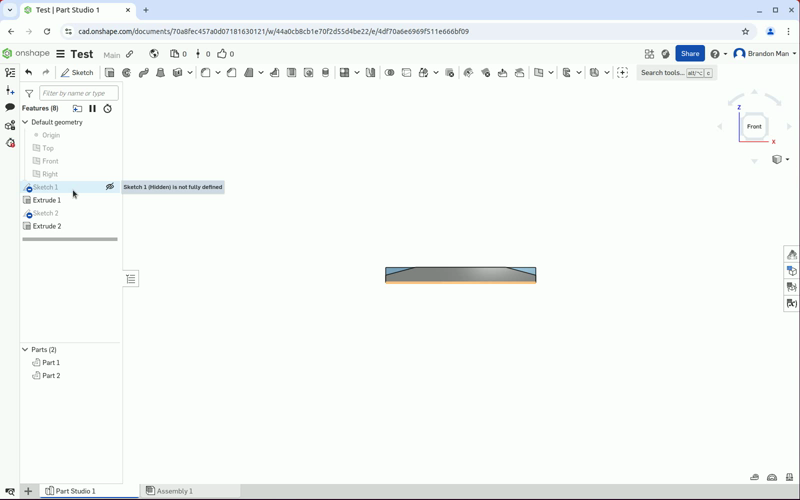
click(73, 189)
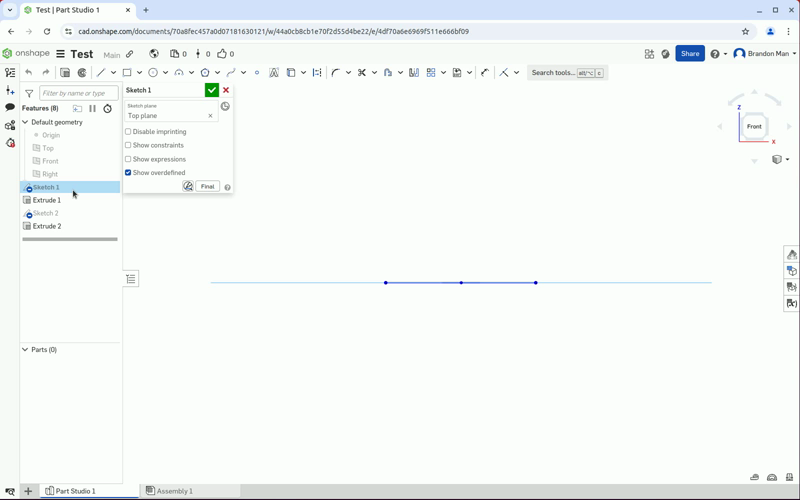
mouse_move(229, 92)
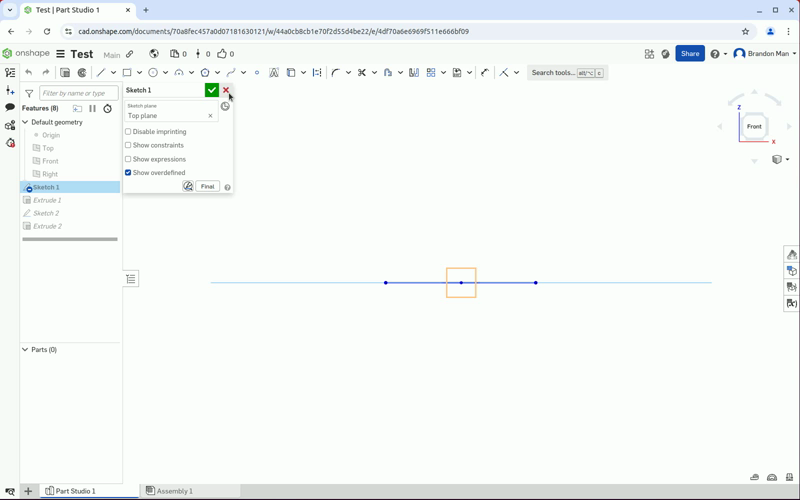
click(229, 92)
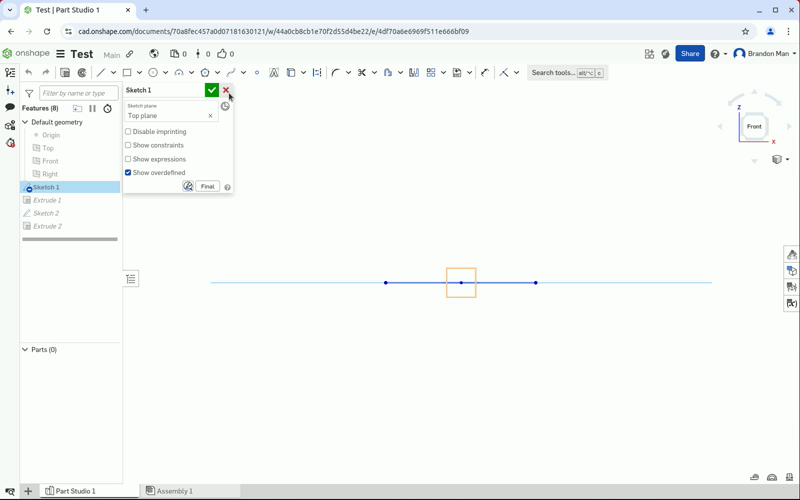
key(shift+s)
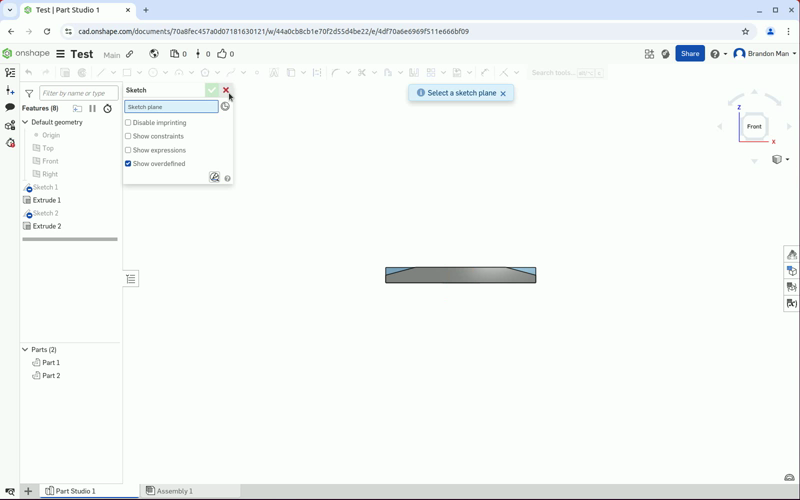
mouse_move(73, 163)
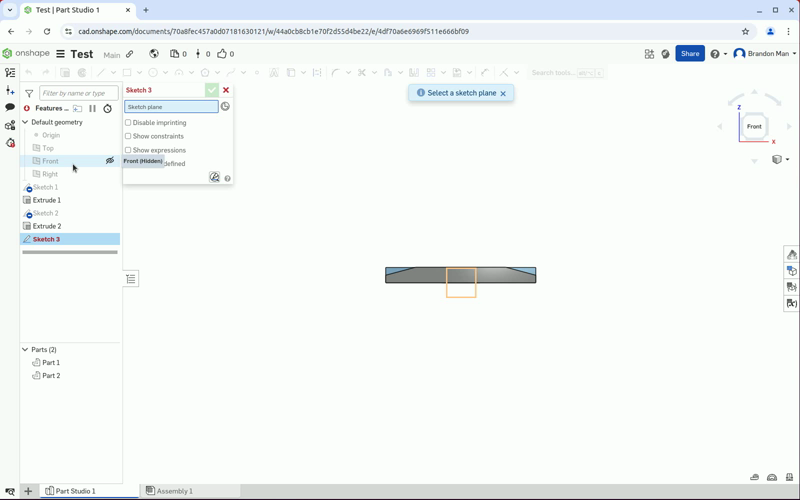
click(73, 163)
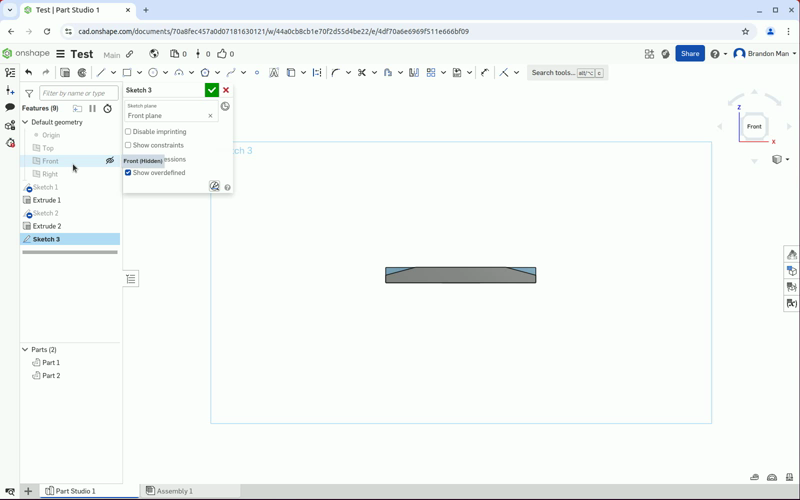
mouse_move(73, 352)
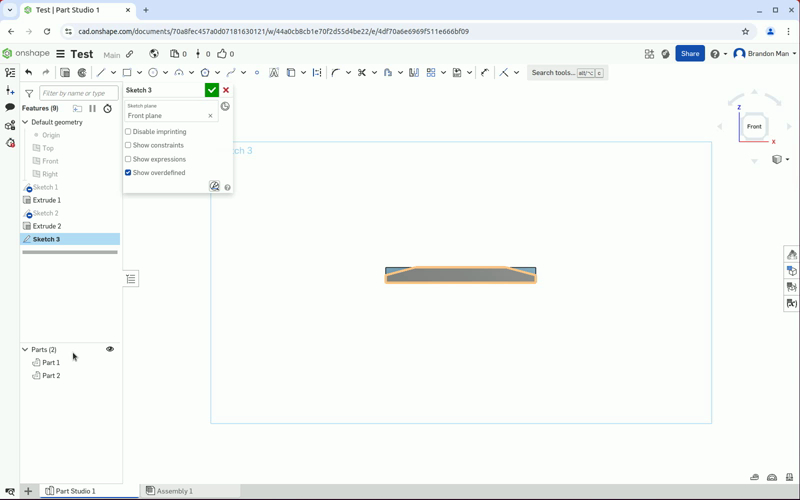
key(y)
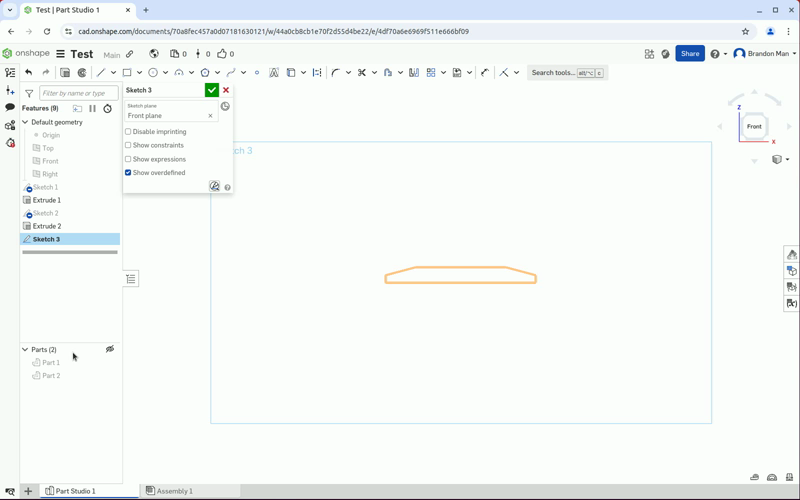
key(l)
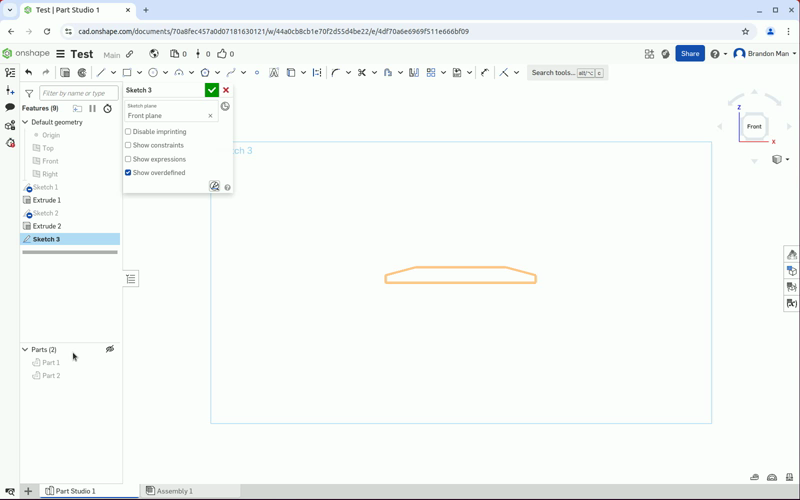
key_down(shift)
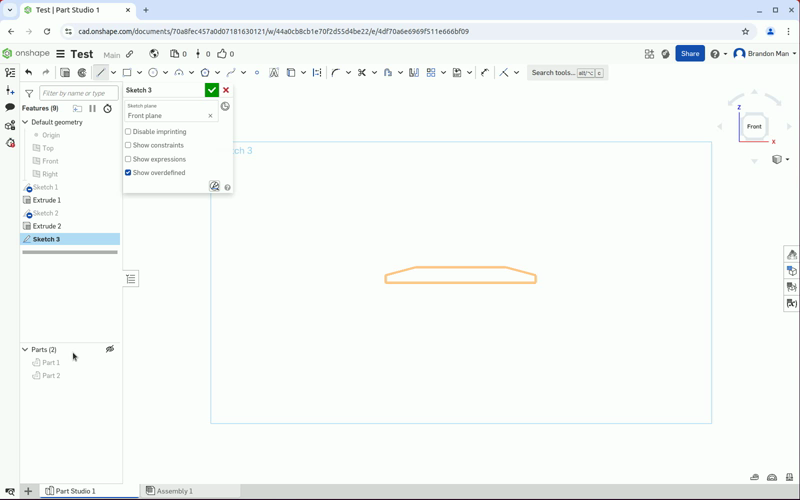
mouse_move(385, 282)
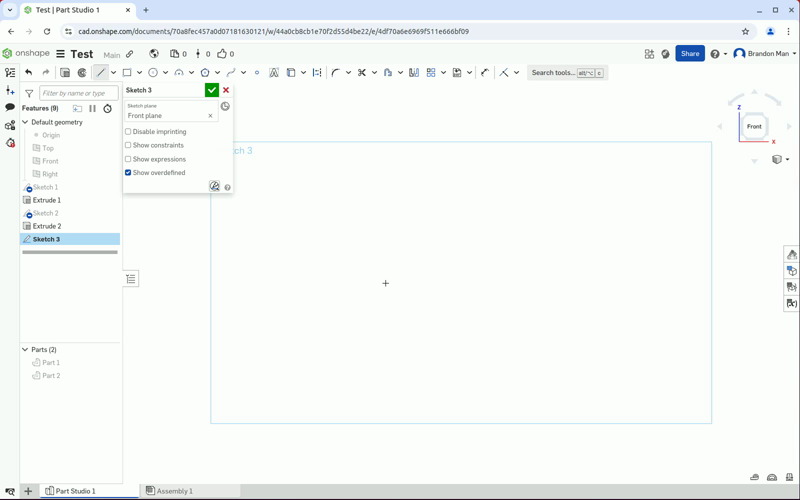
click(385, 282)
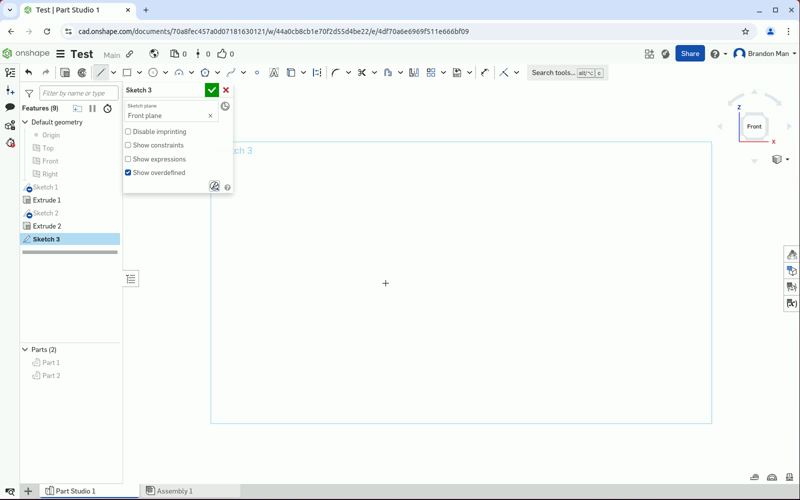
key_up(shift)
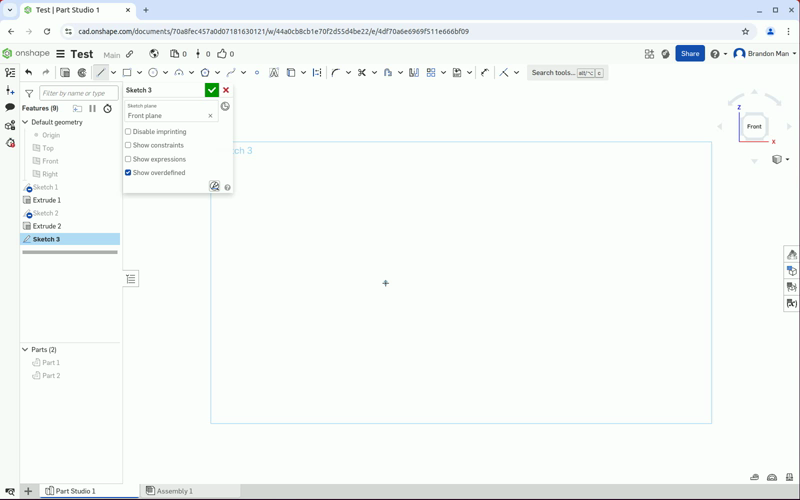
key_down(shift)
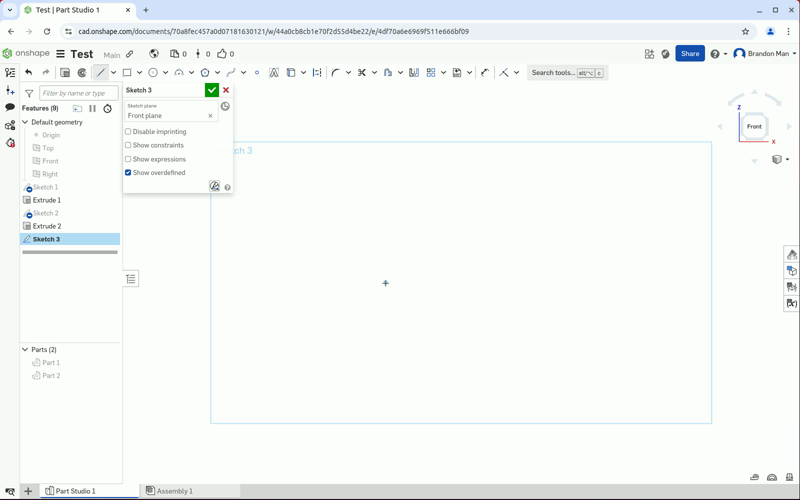
mouse_move(415, 282)
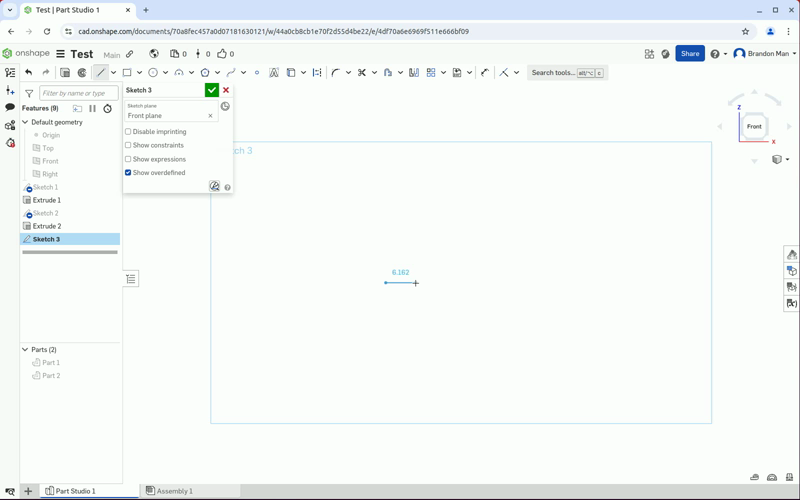
mouse_move(387, 290)
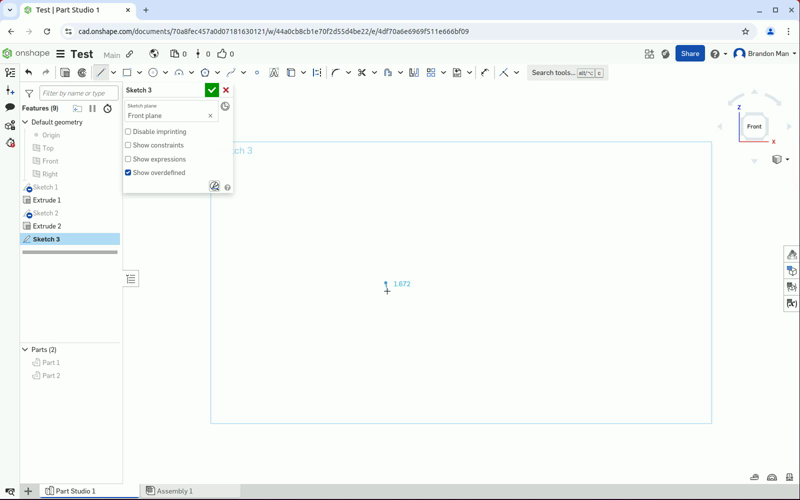
click(387, 290)
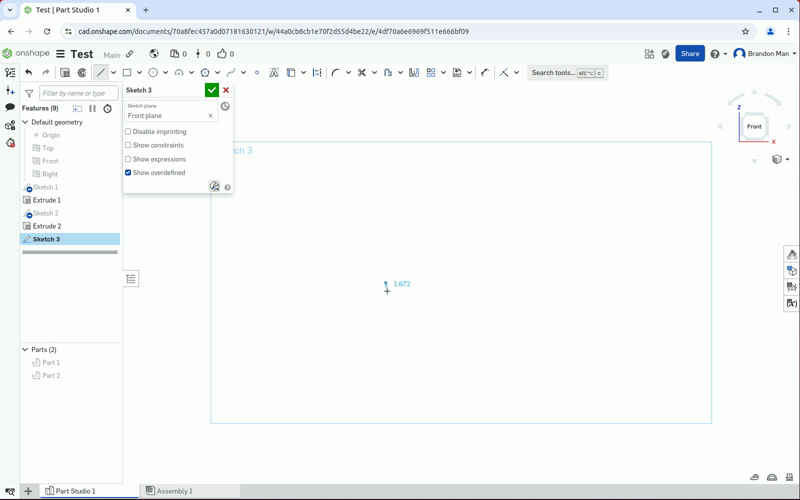
key_up(shift)
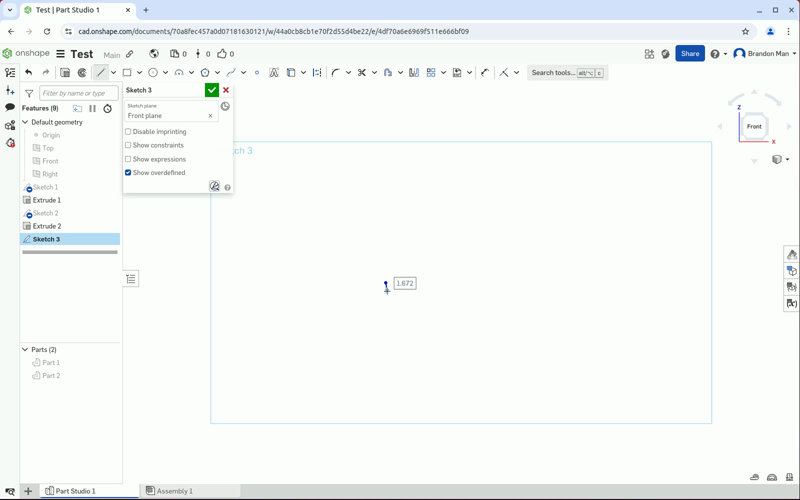
key_down(shift)
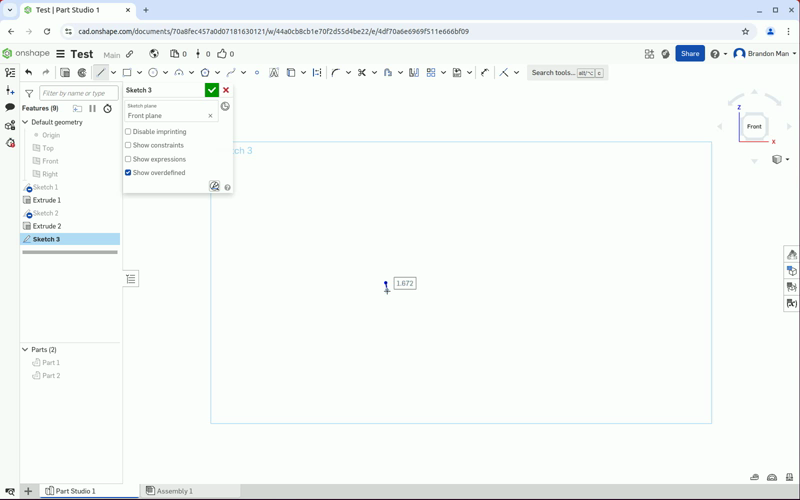
mouse_move(453, 282)
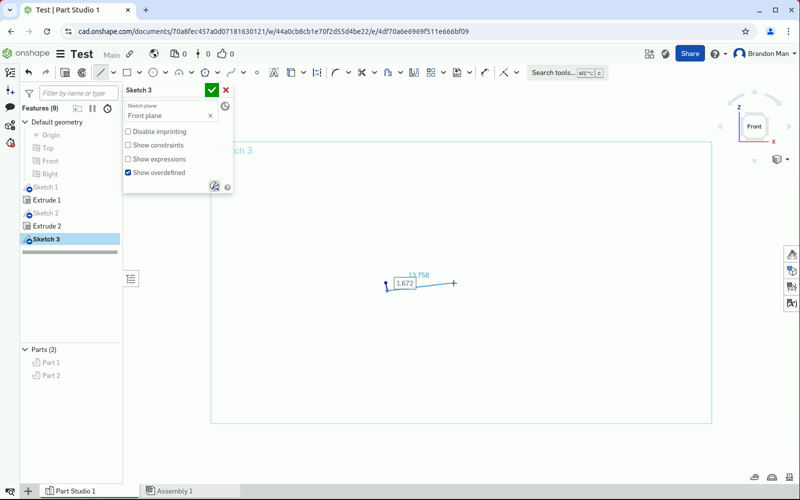
click(453, 282)
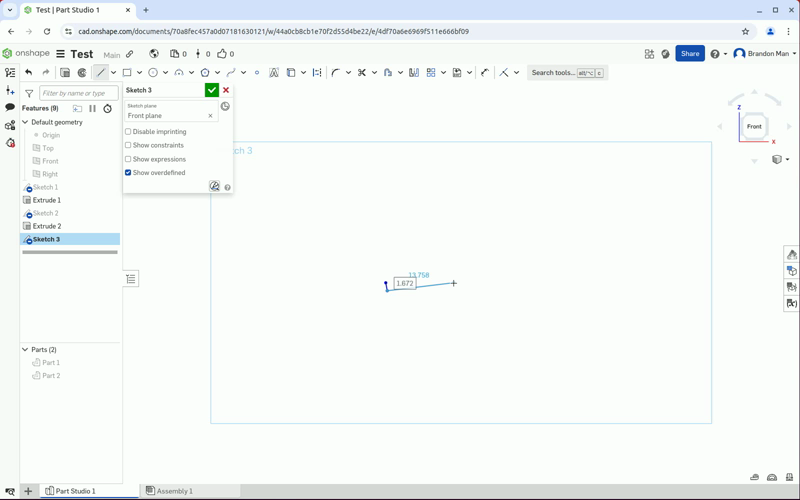
key_up(shift)
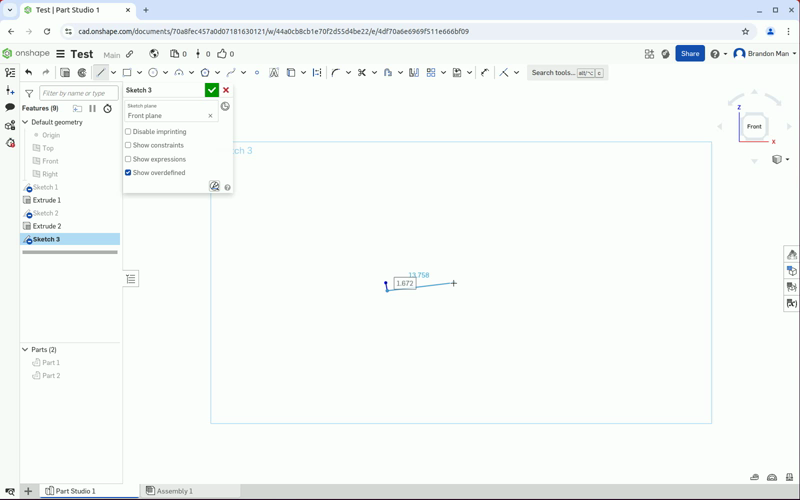
key_down(shift)
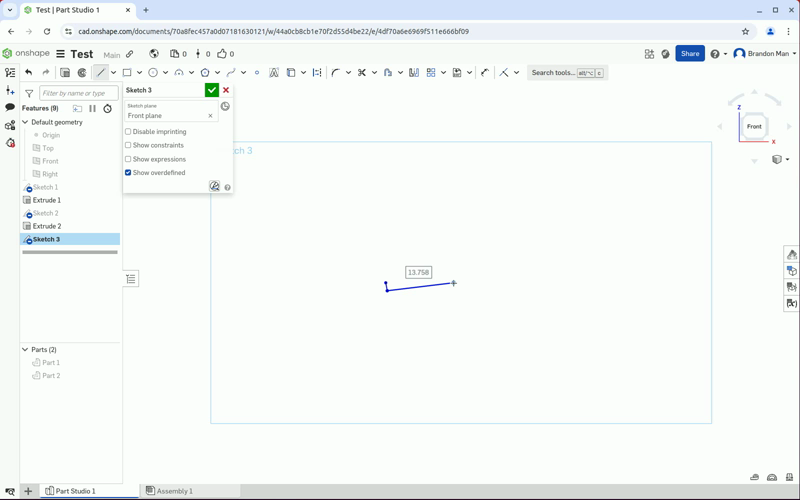
mouse_move(483, 282)
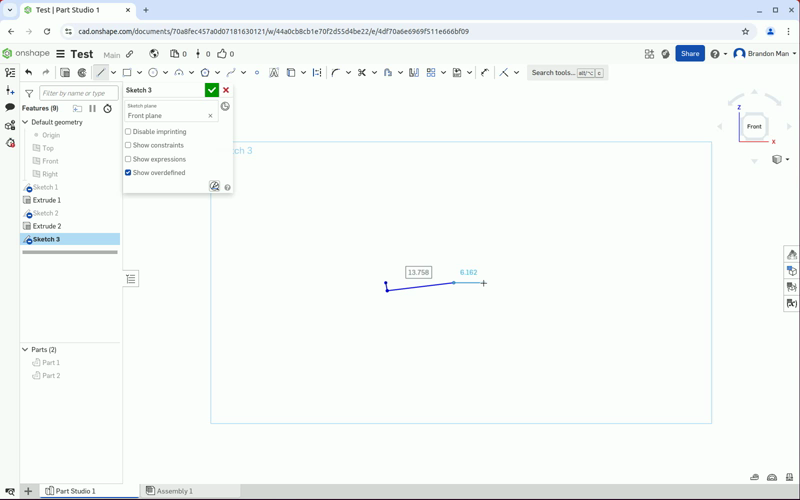
mouse_move(461, 282)
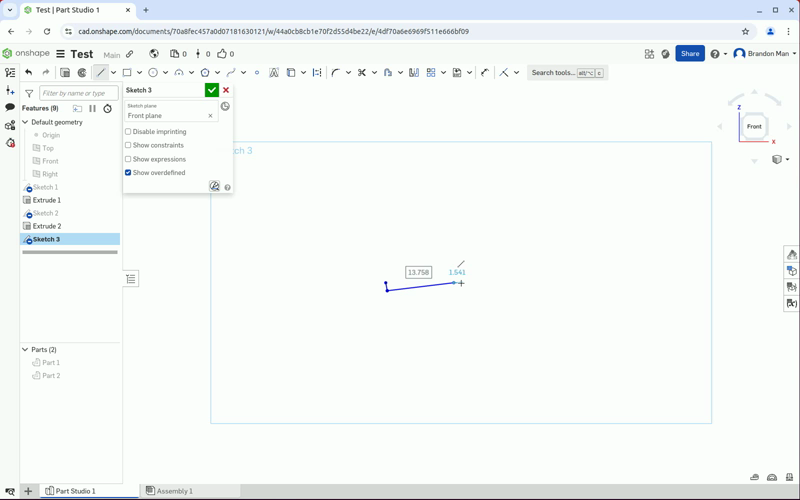
click(461, 282)
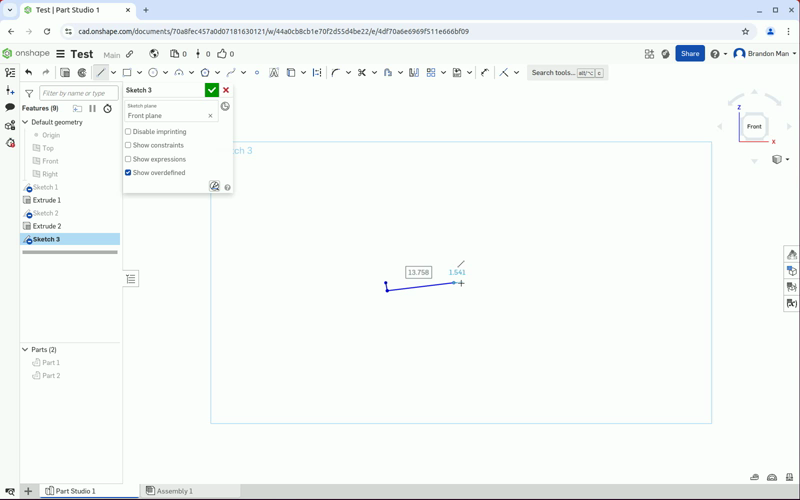
key_up(shift)
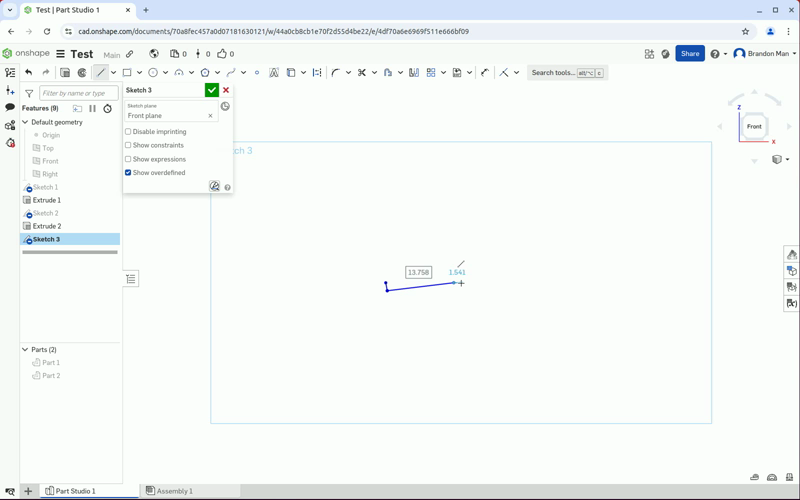
key_down(shift)
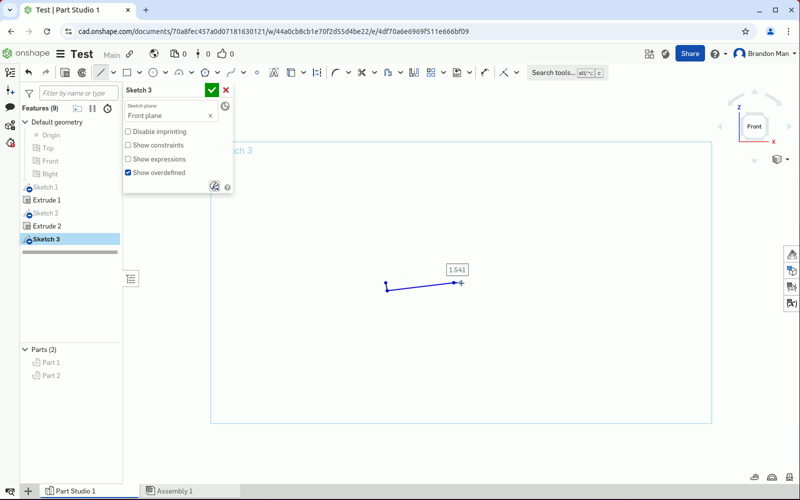
mouse_move(491, 282)
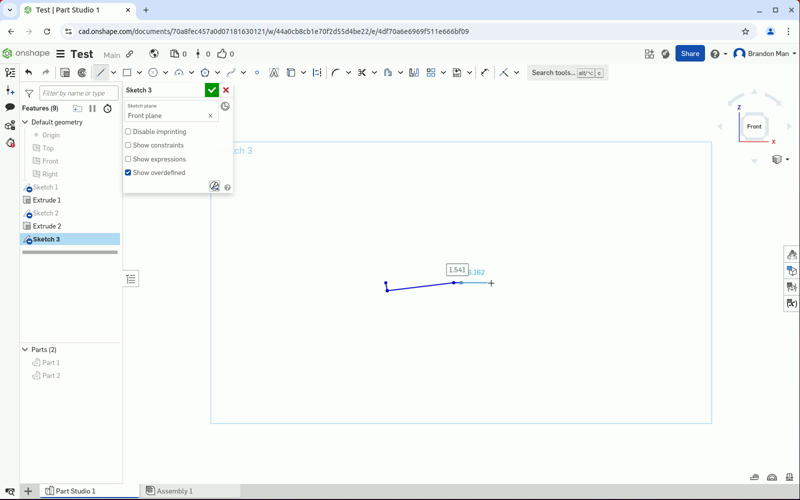
mouse_move(467, 282)
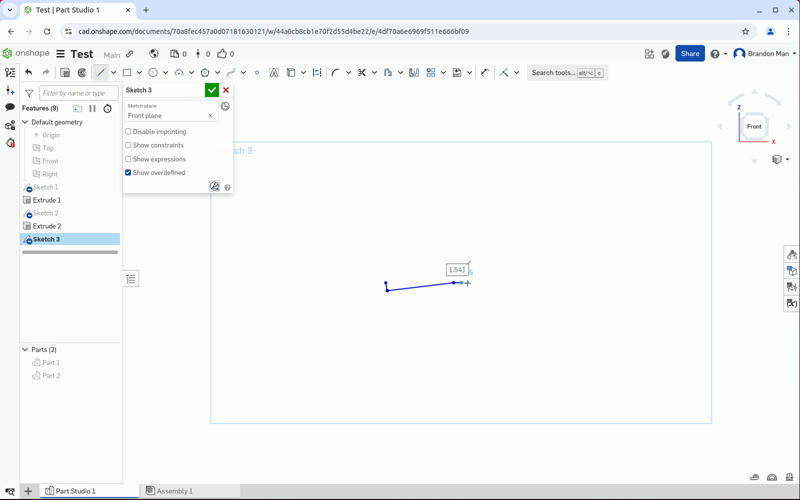
scroll(6)
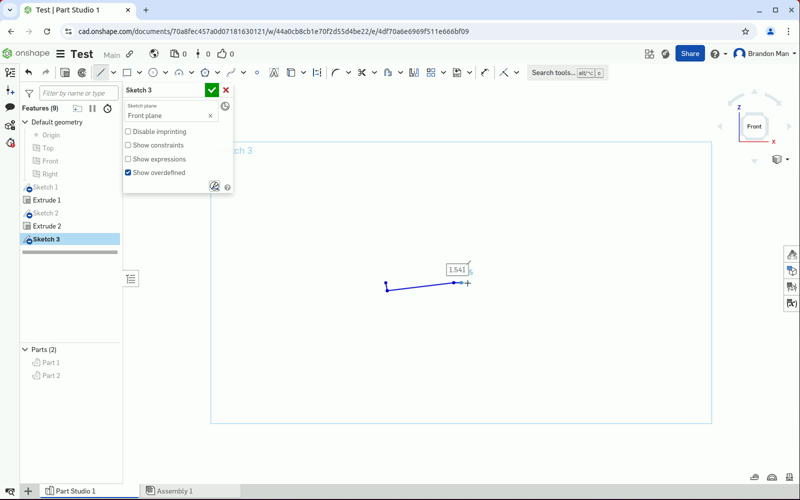
scroll(6)
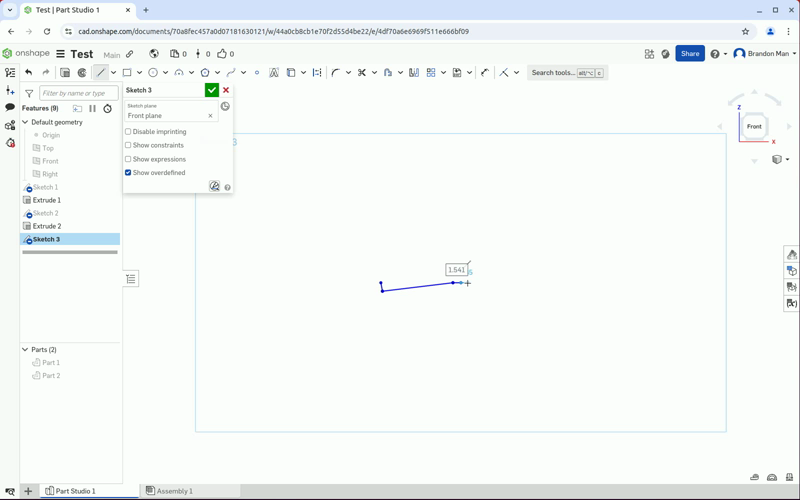
scroll(6)
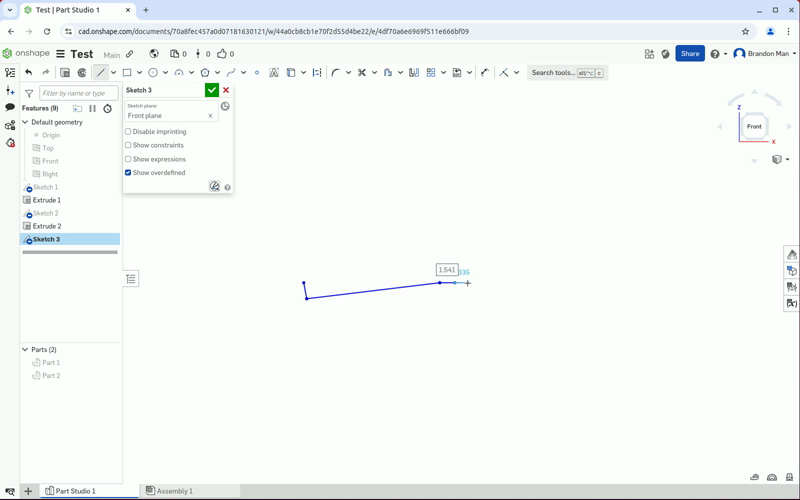
scroll(6)
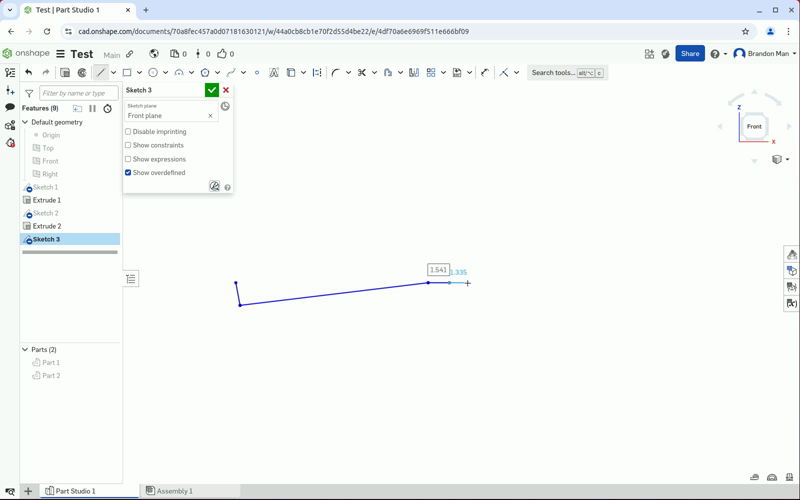
scroll(6)
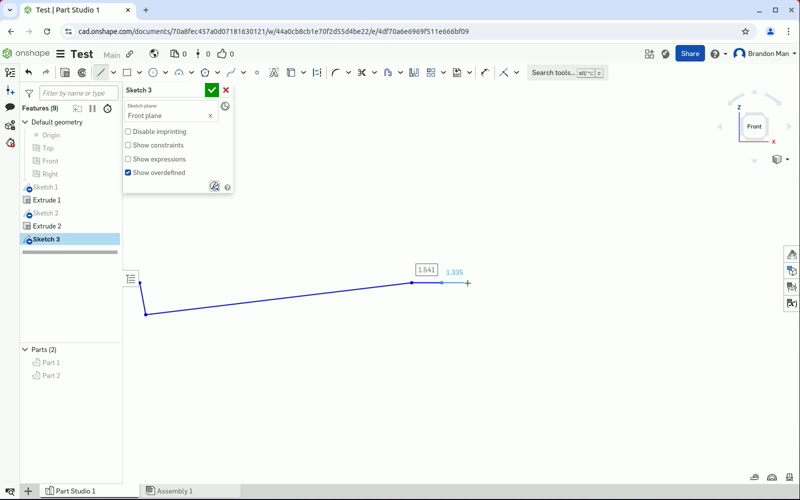
scroll(6)
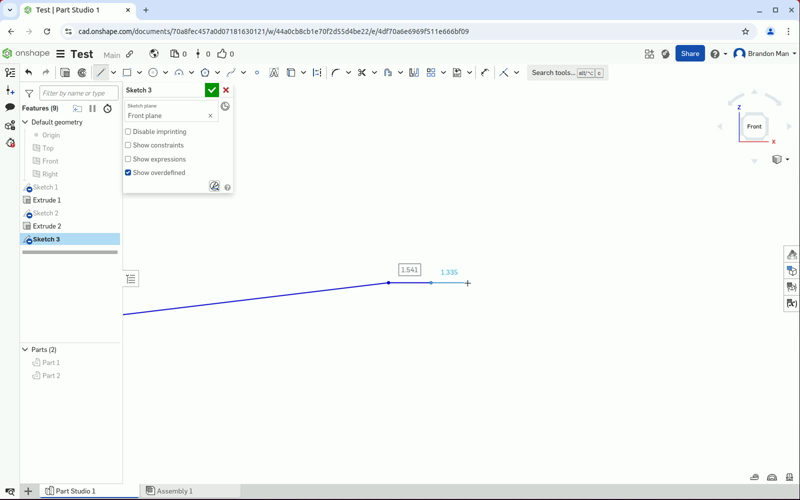
scroll(6)
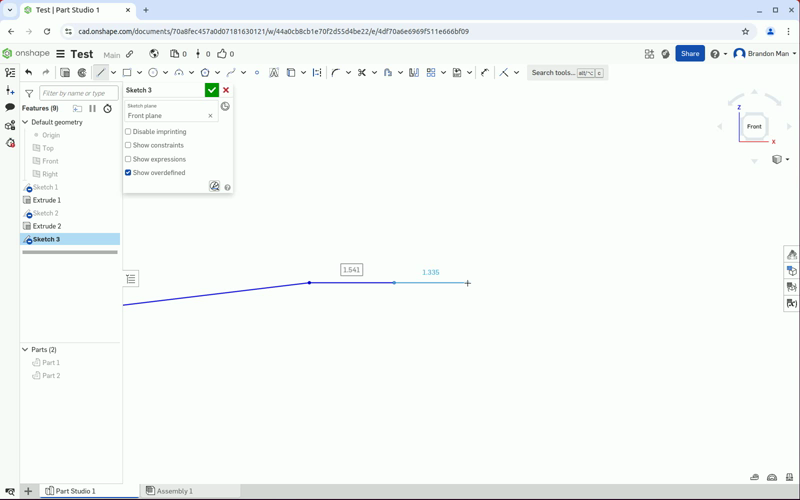
click(467, 282)
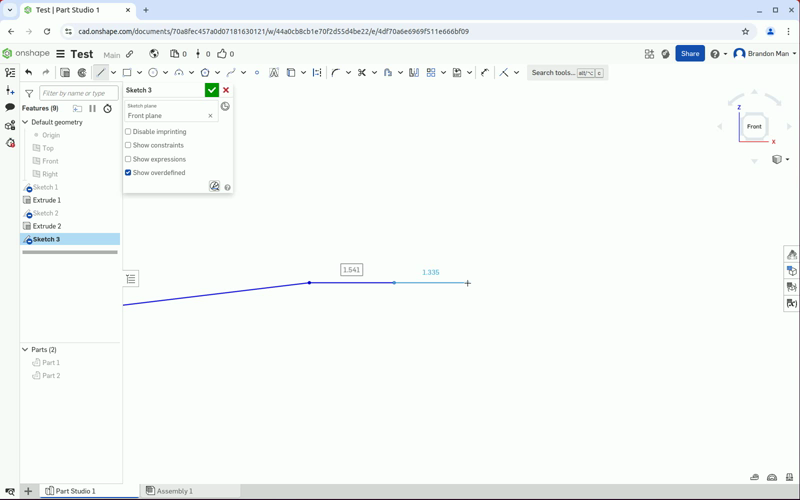
scroll(-6)
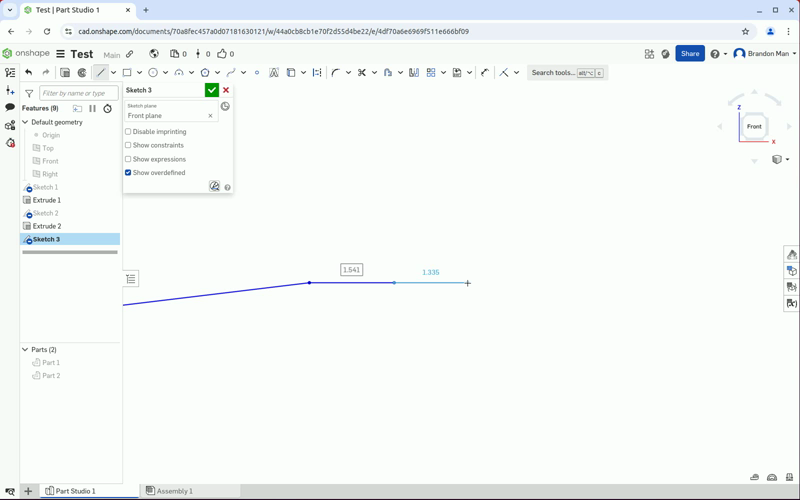
scroll(-6)
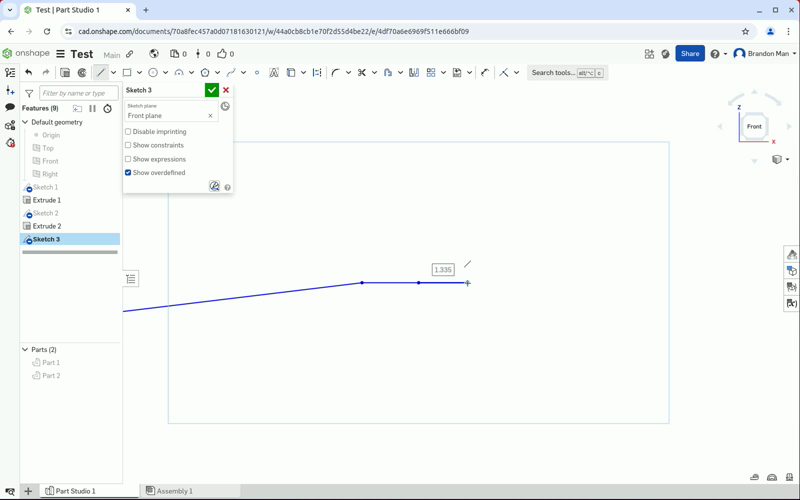
scroll(-6)
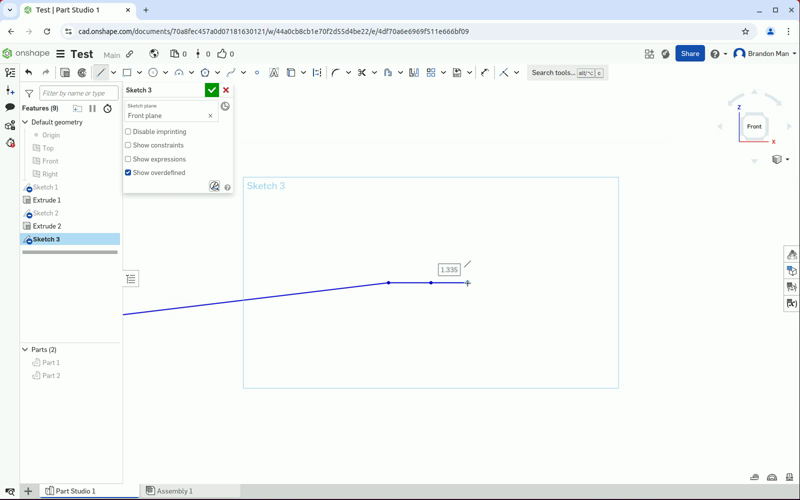
scroll(-6)
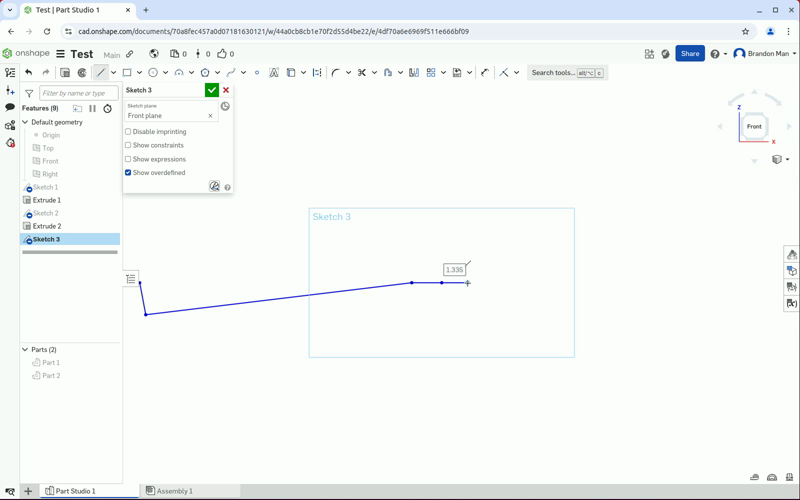
scroll(-6)
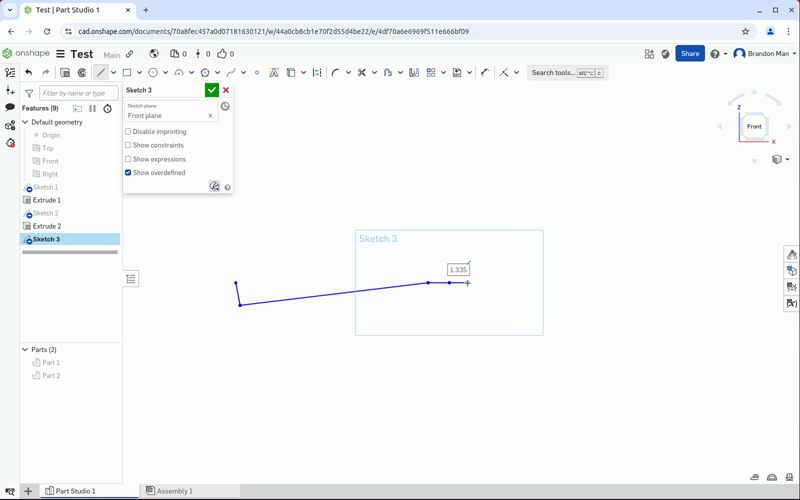
scroll(-6)
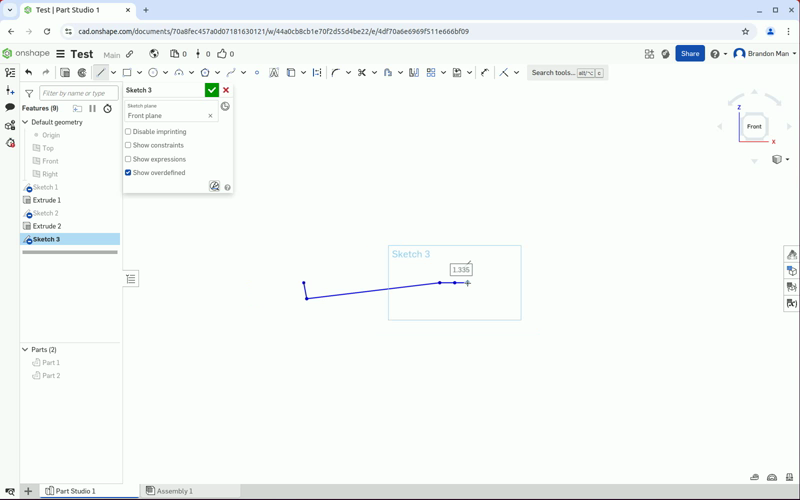
scroll(-6)
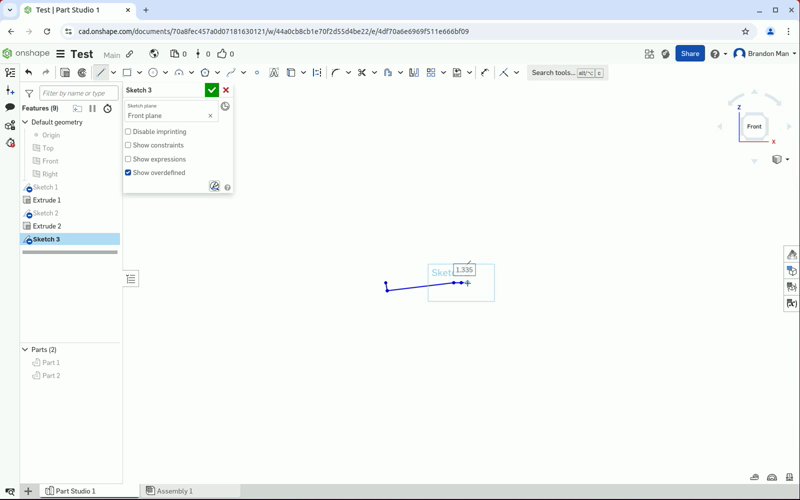
key_up(shift)
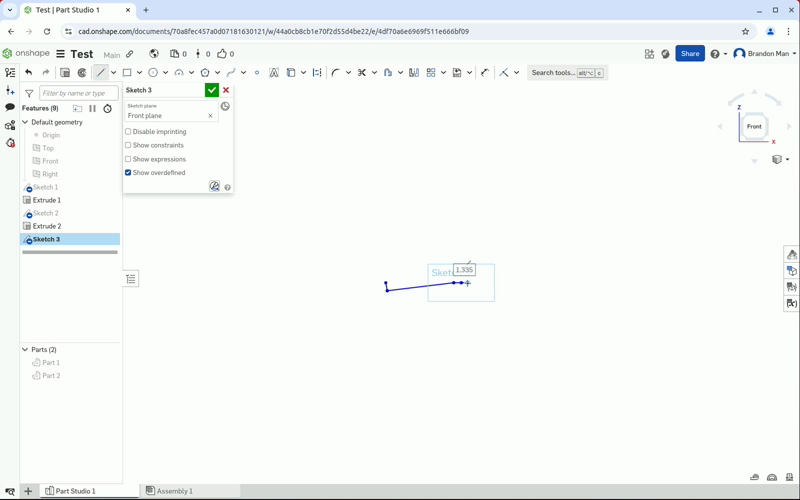
key_down(shift)
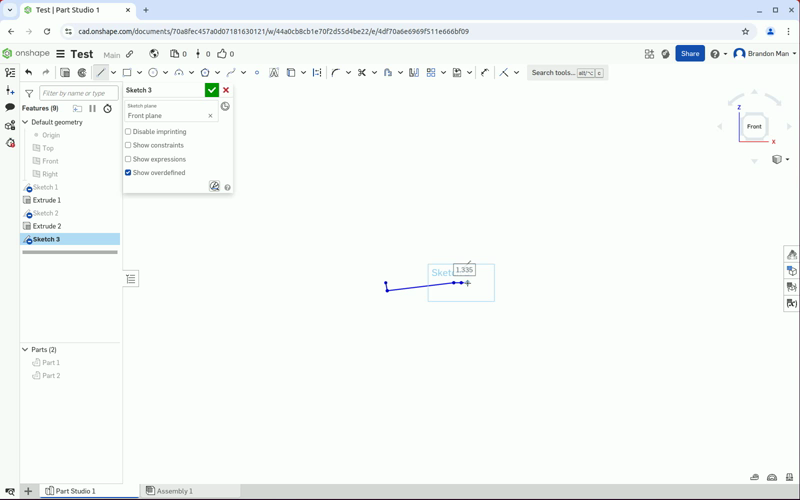
mouse_move(533, 290)
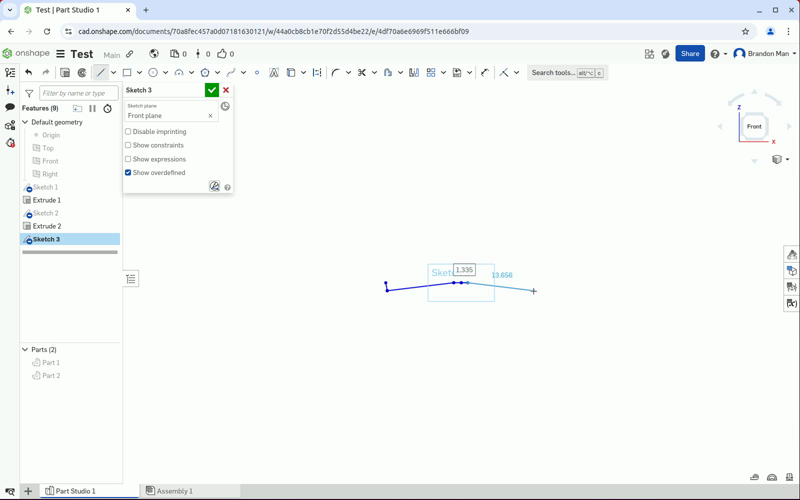
click(533, 290)
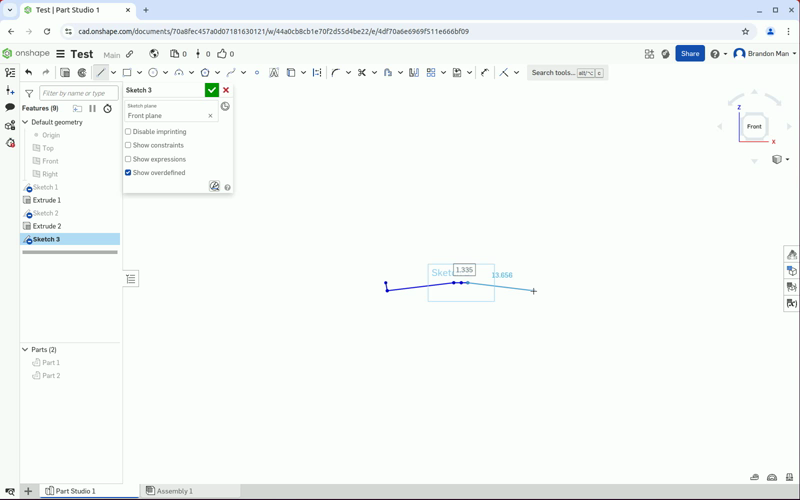
key_up(shift)
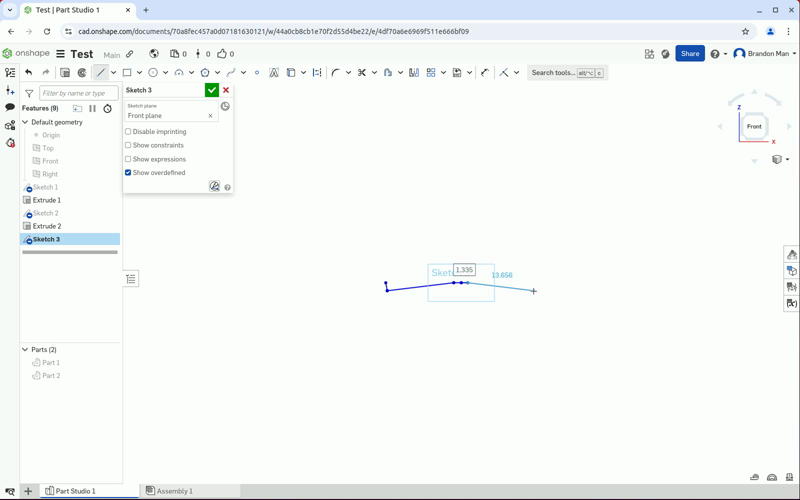
key_down(shift)
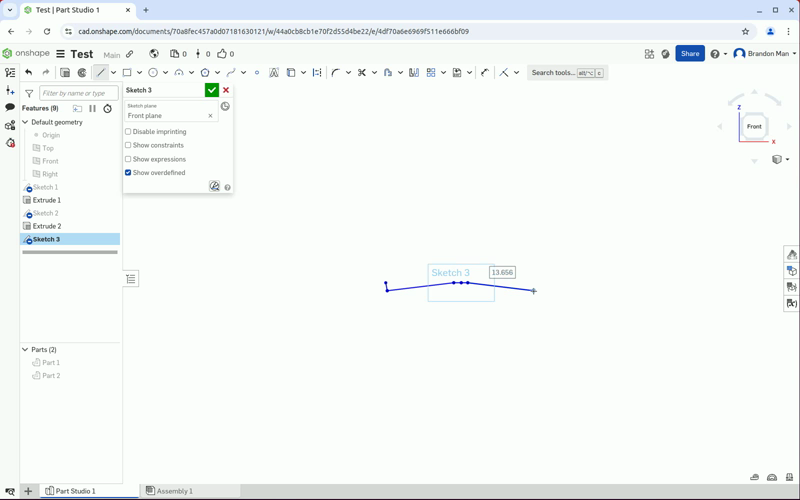
mouse_move(563, 290)
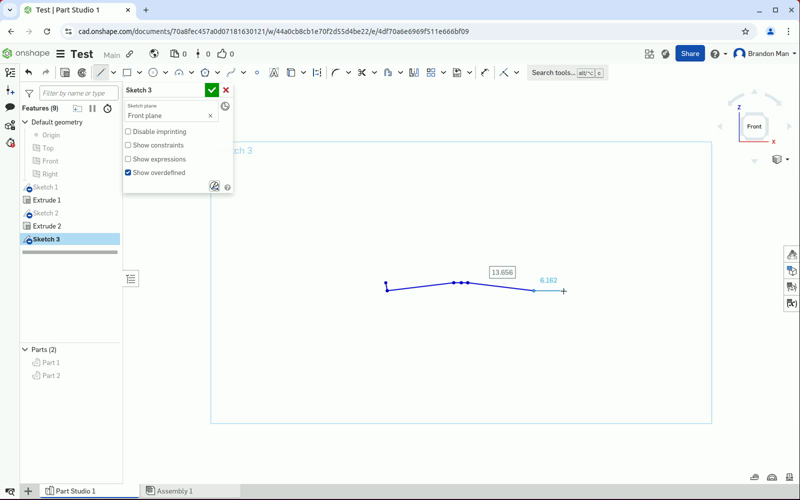
mouse_move(535, 282)
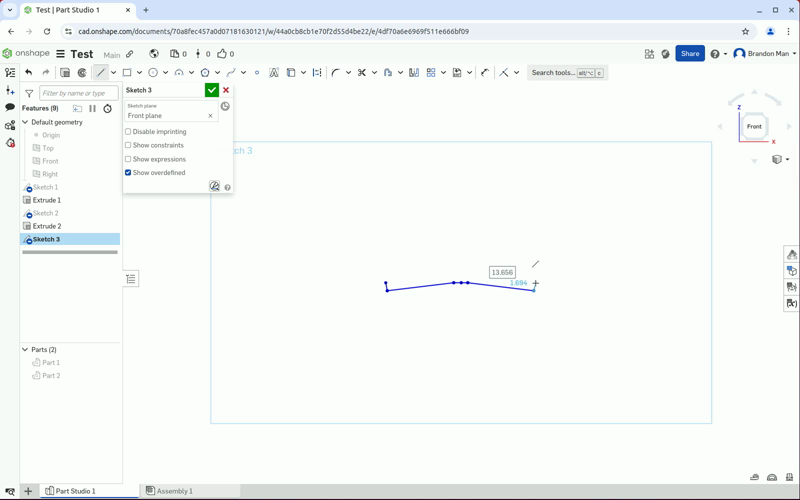
click(535, 282)
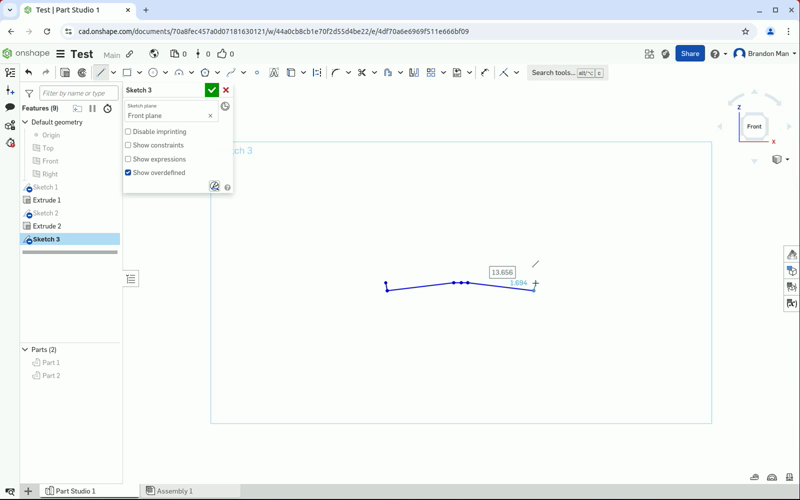
key_up(shift)
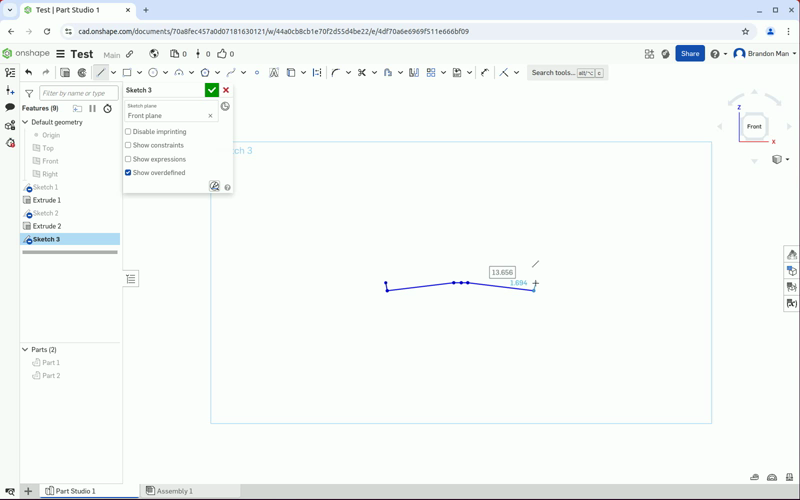
key_down(shift)
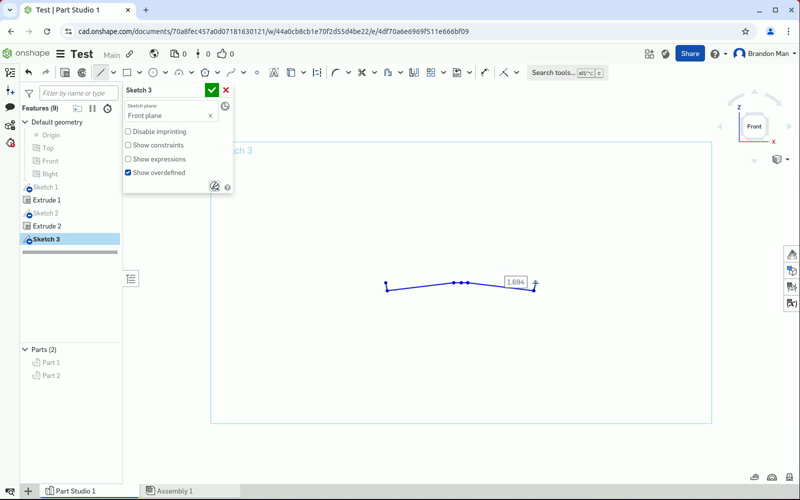
mouse_move(565, 282)
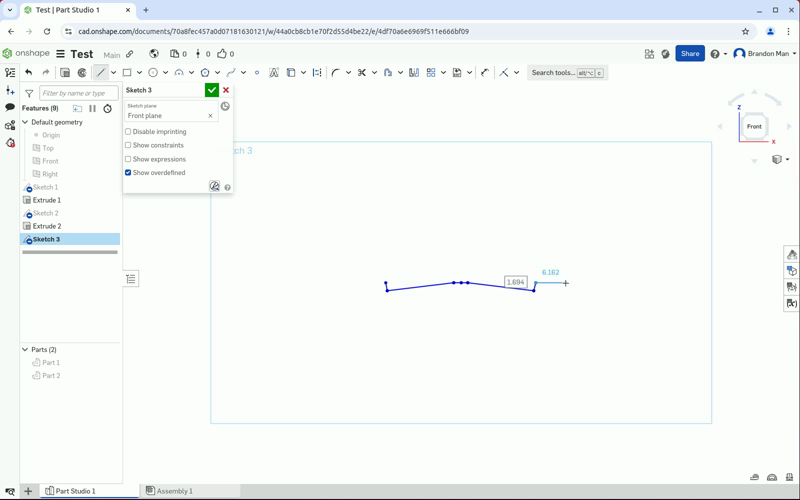
mouse_move(535, 275)
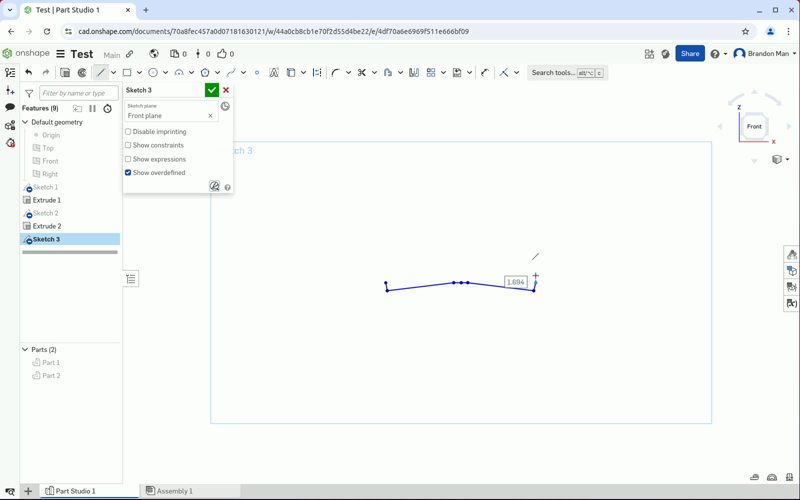
click(535, 275)
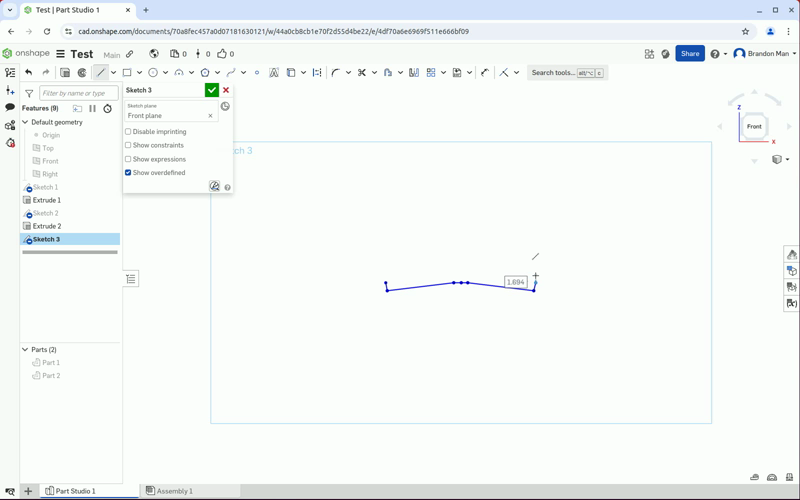
key_up(shift)
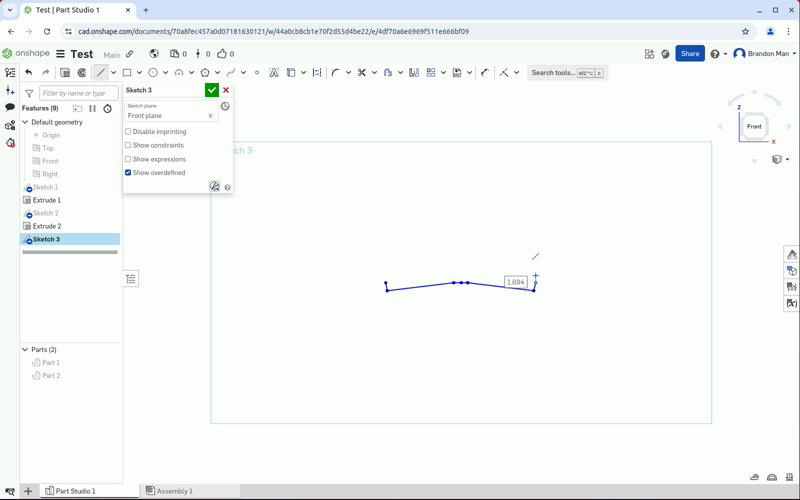
key_down(shift)
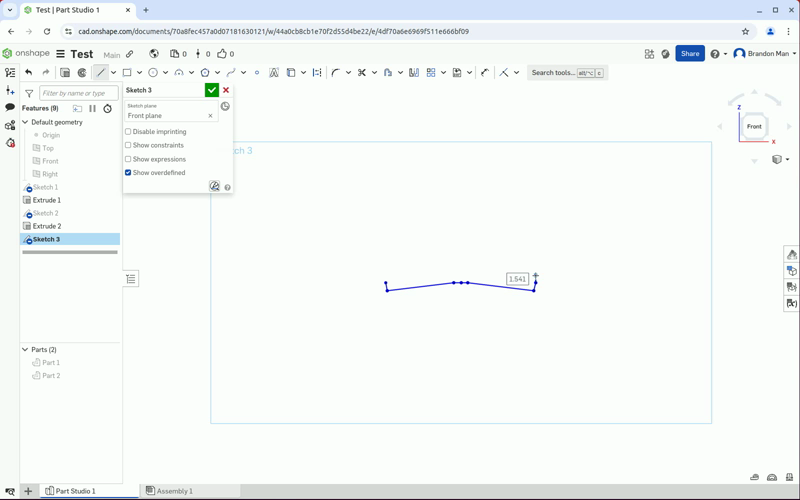
mouse_move(565, 275)
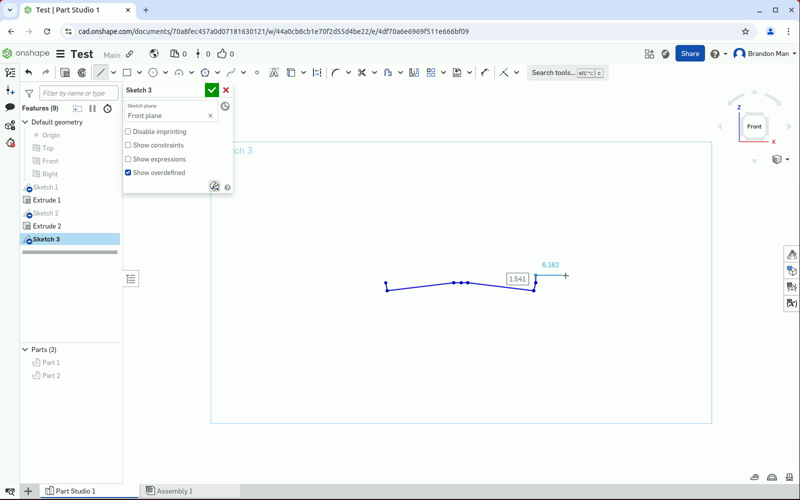
mouse_move(518, 270)
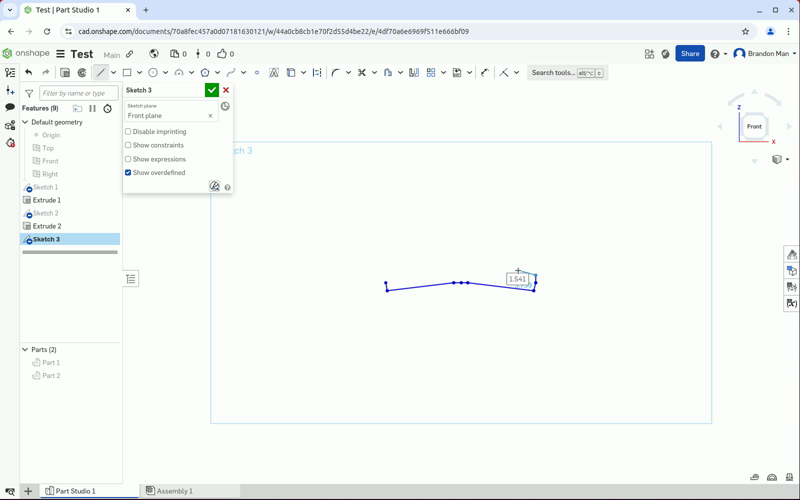
click(518, 270)
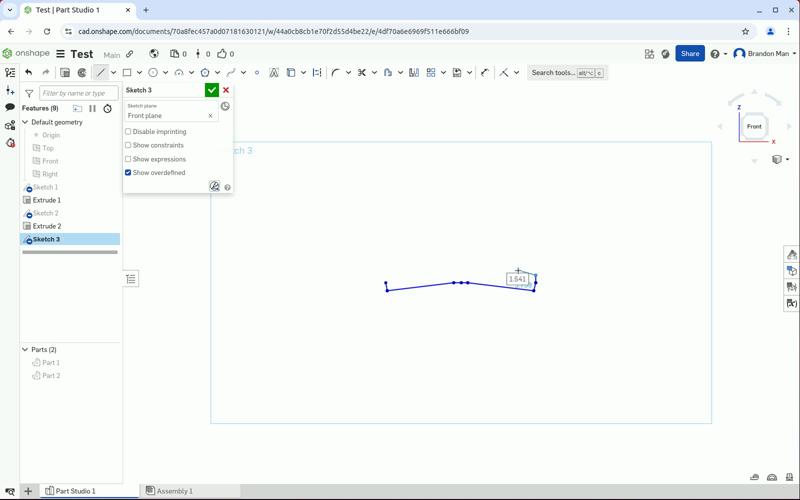
key_up(shift)
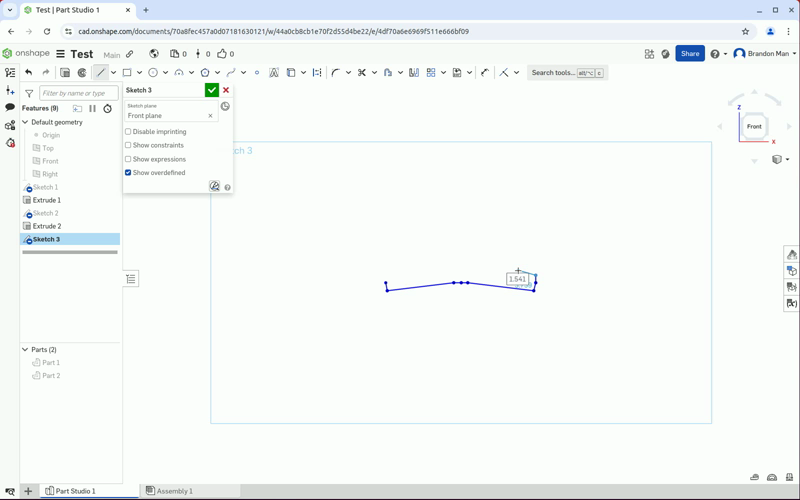
key_down(shift)
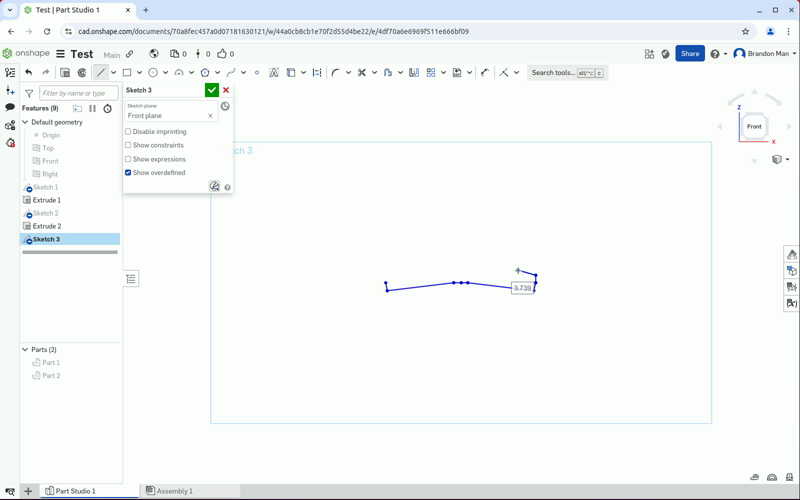
mouse_move(548, 270)
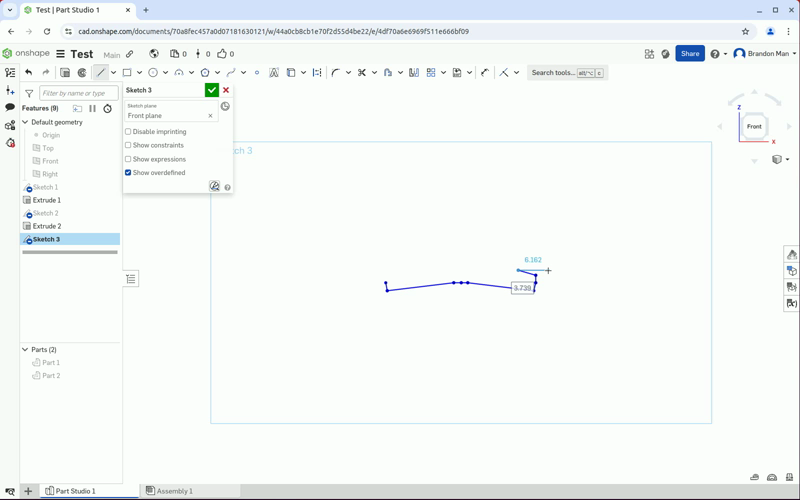
mouse_move(489, 267)
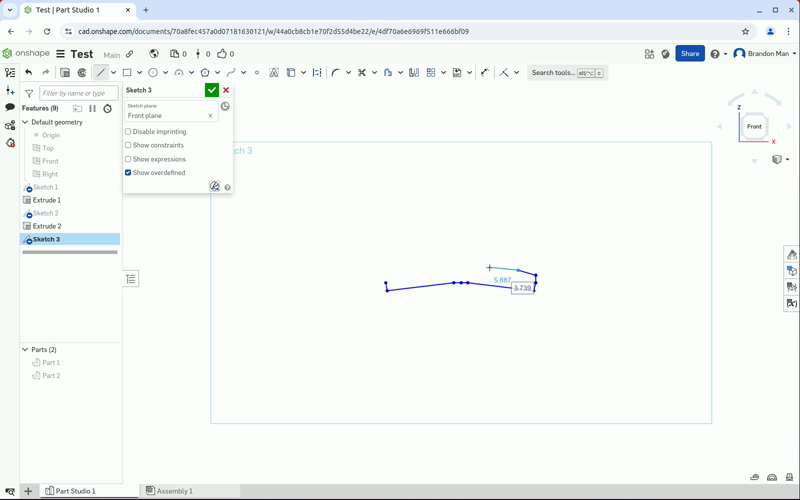
click(489, 267)
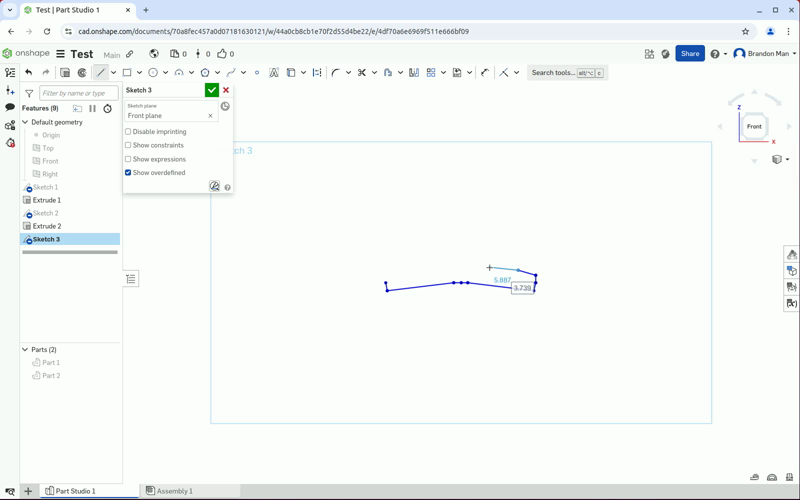
key_up(shift)
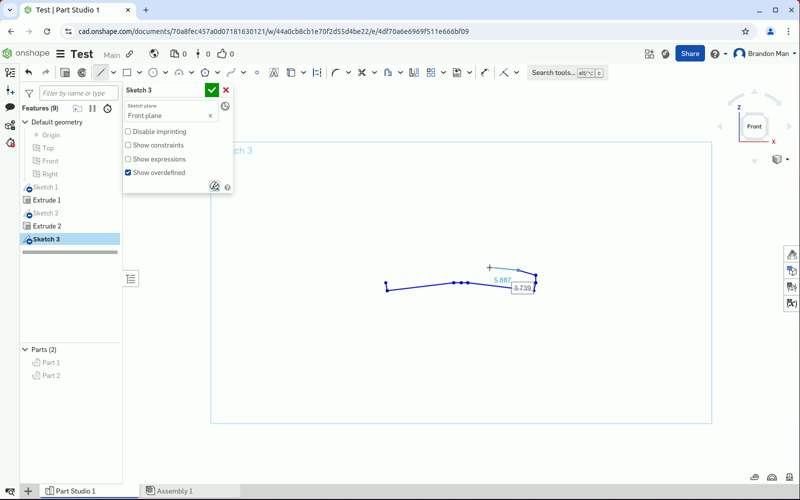
key_down(shift)
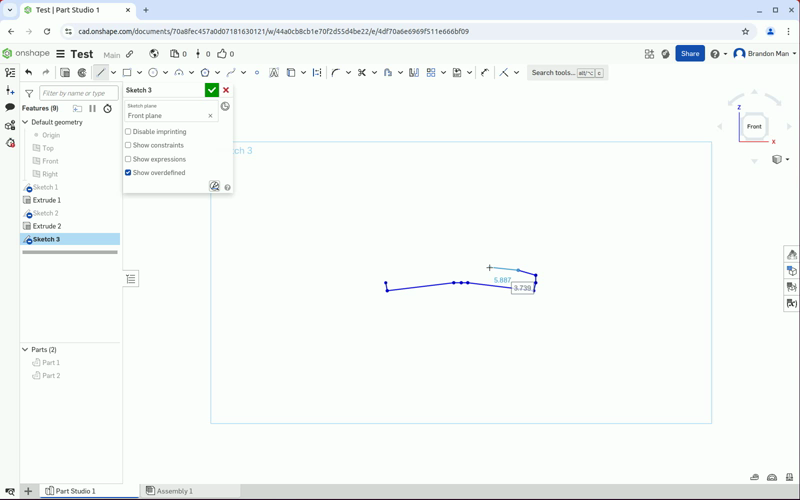
mouse_move(519, 267)
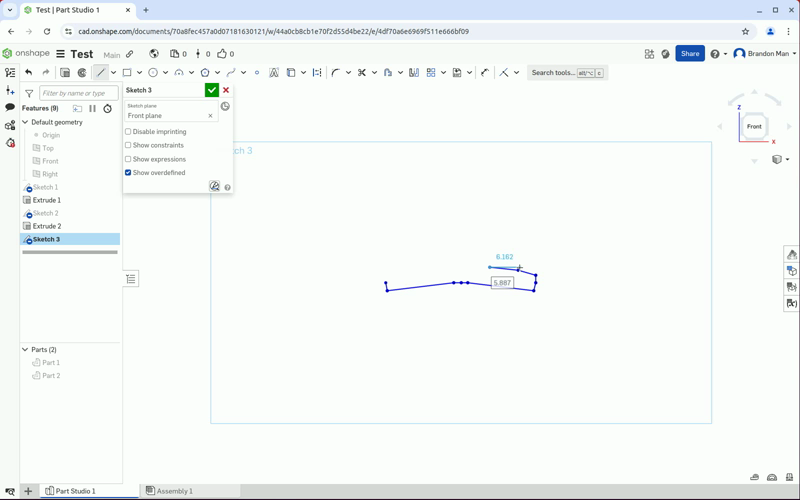
mouse_move(429, 267)
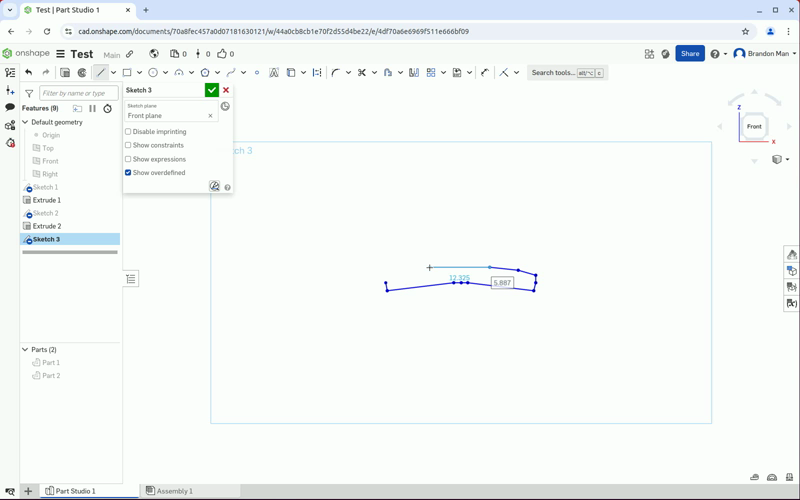
click(429, 267)
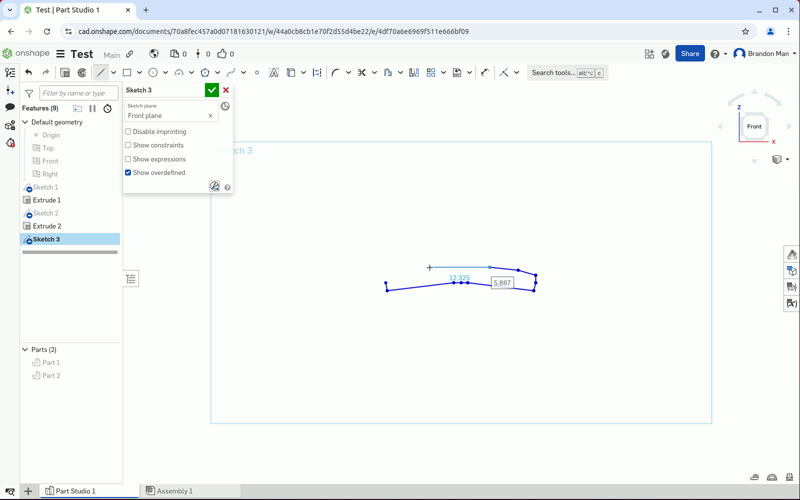
key_up(shift)
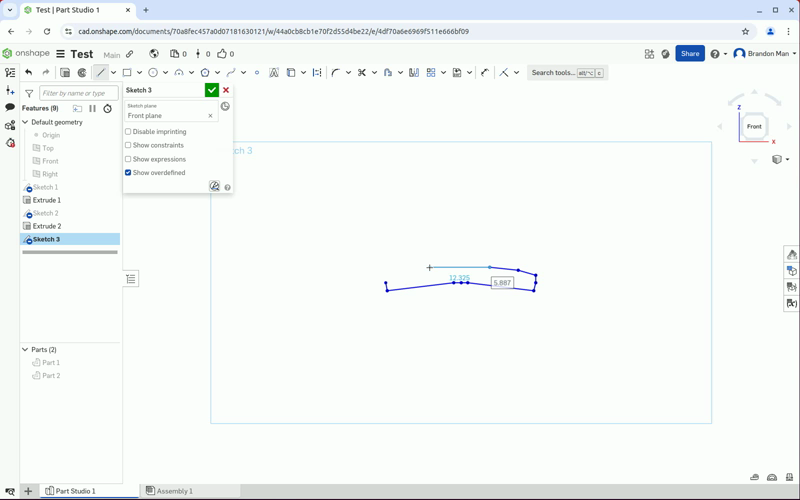
key_down(shift)
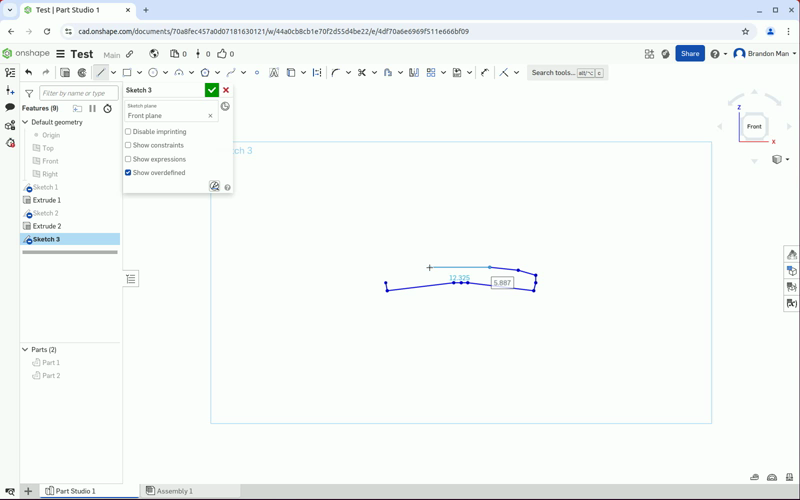
mouse_move(459, 267)
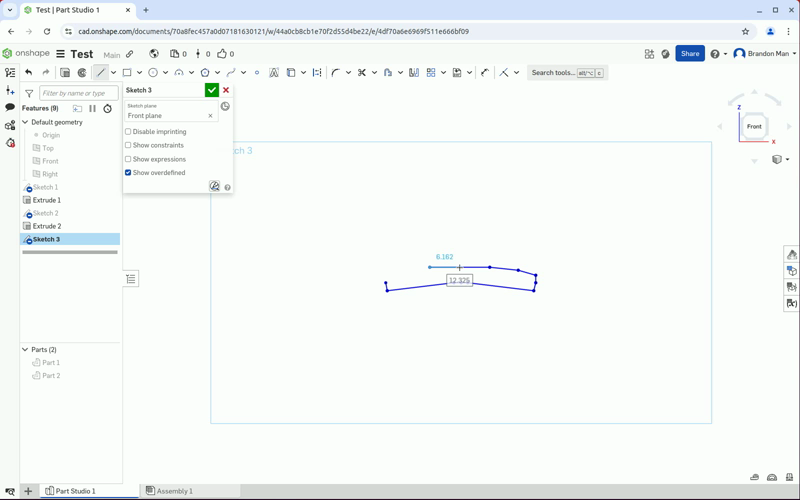
mouse_move(403, 270)
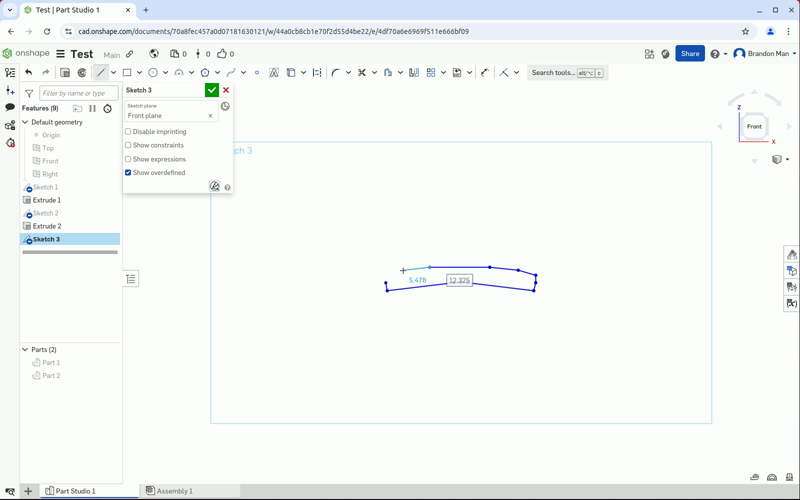
click(403, 270)
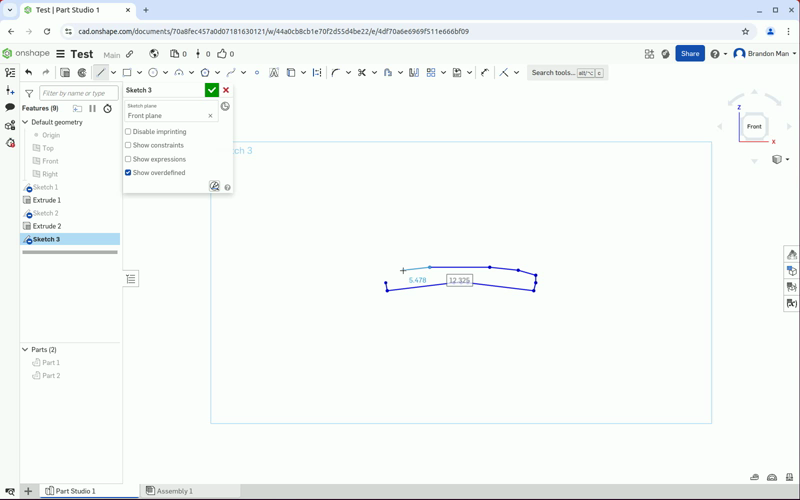
key_up(shift)
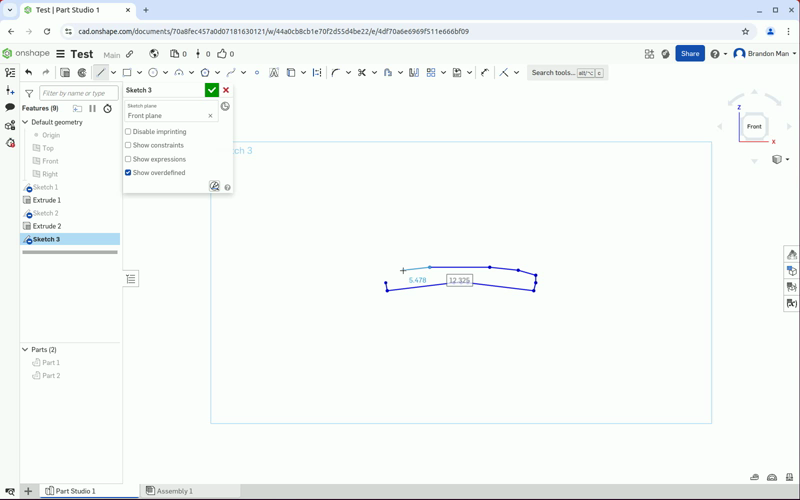
key_down(shift)
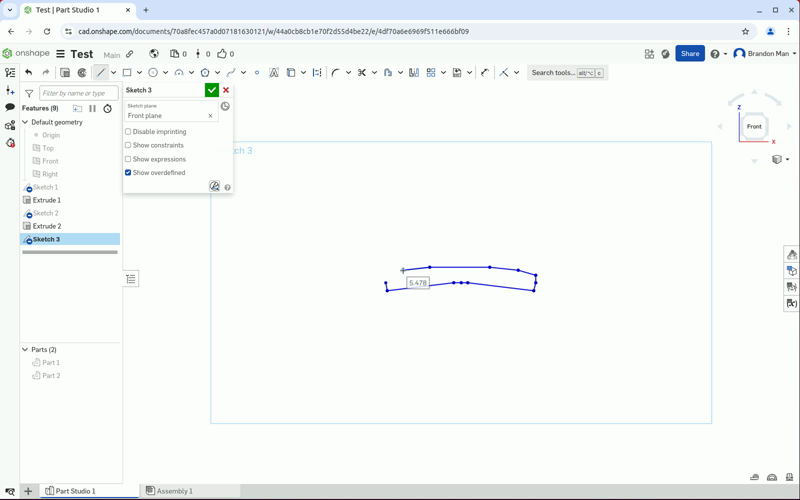
mouse_move(433, 270)
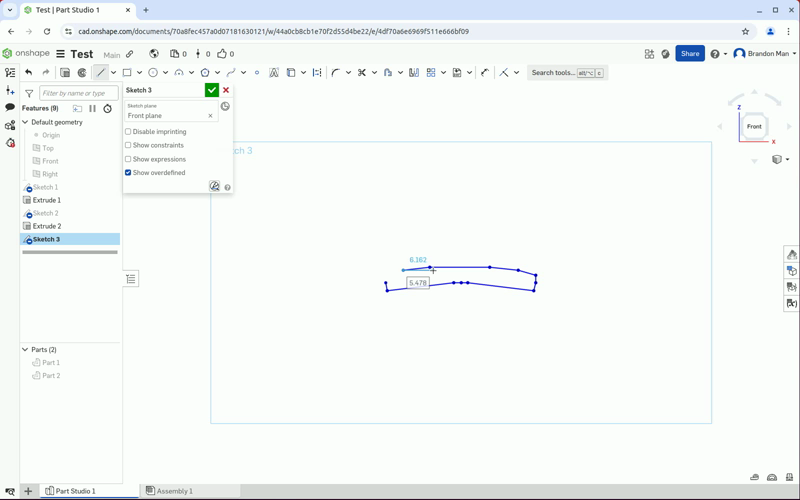
mouse_move(385, 275)
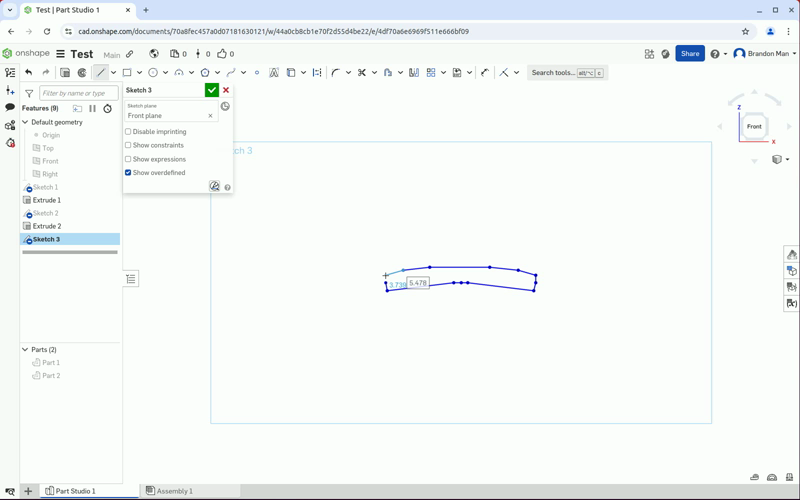
click(385, 275)
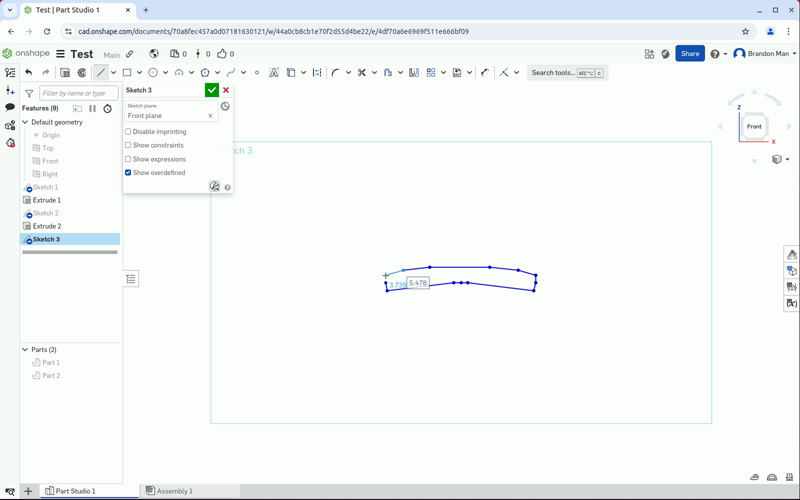
key_up(shift)
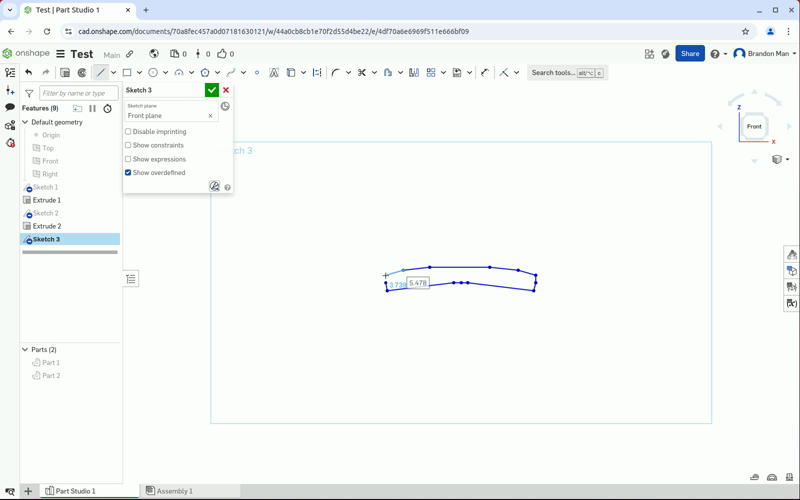
mouse_move(415, 275)
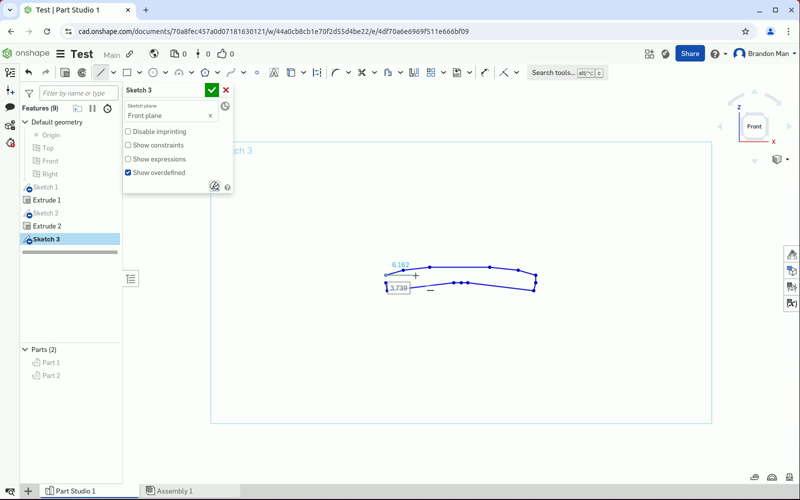
key_down(shift)
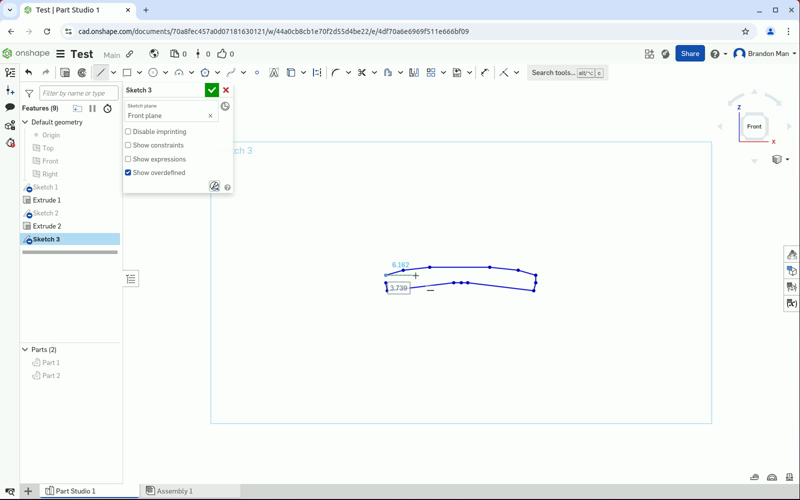
mouse_move(385, 282)
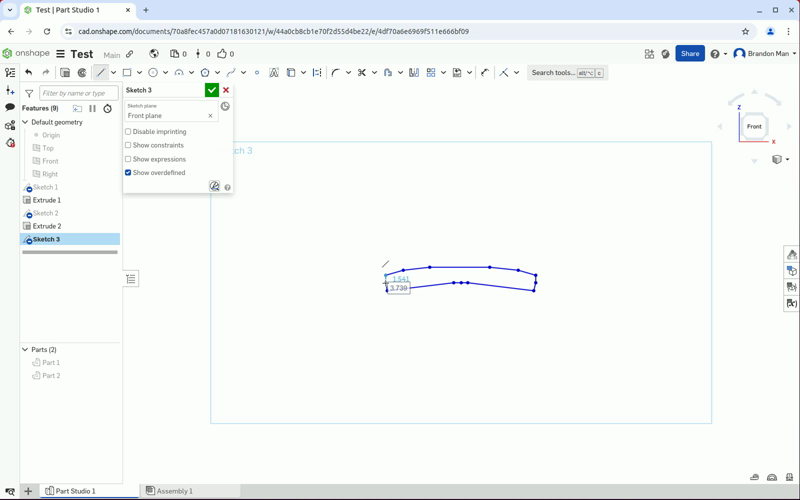
key_up(shift)
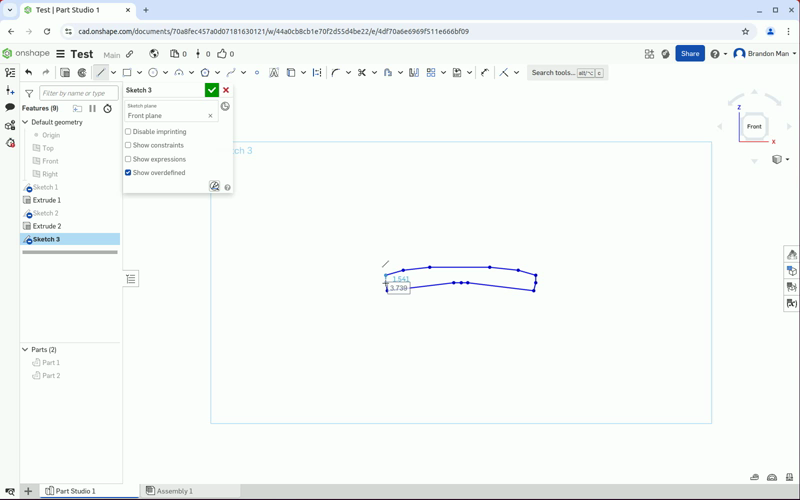
click(385, 282)
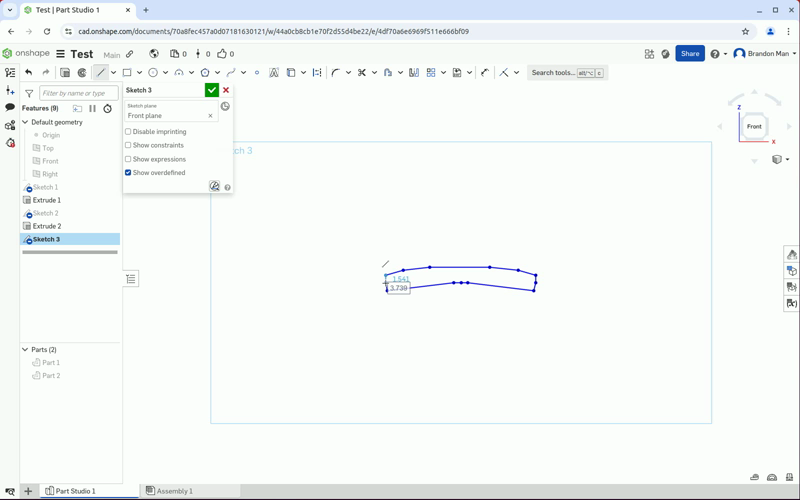
key(esc)
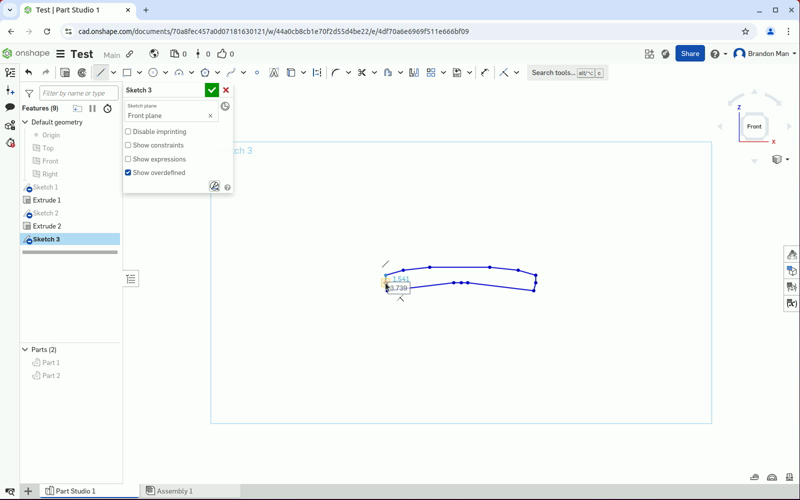
mouse_move(451, 280)
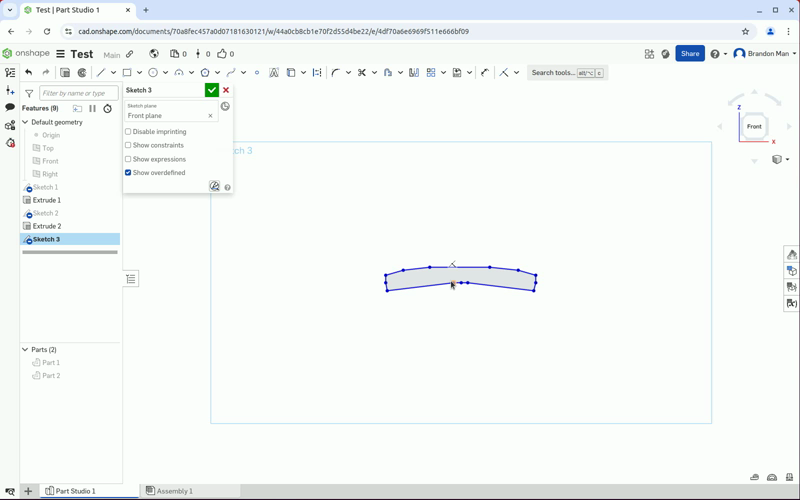
click(451, 280)
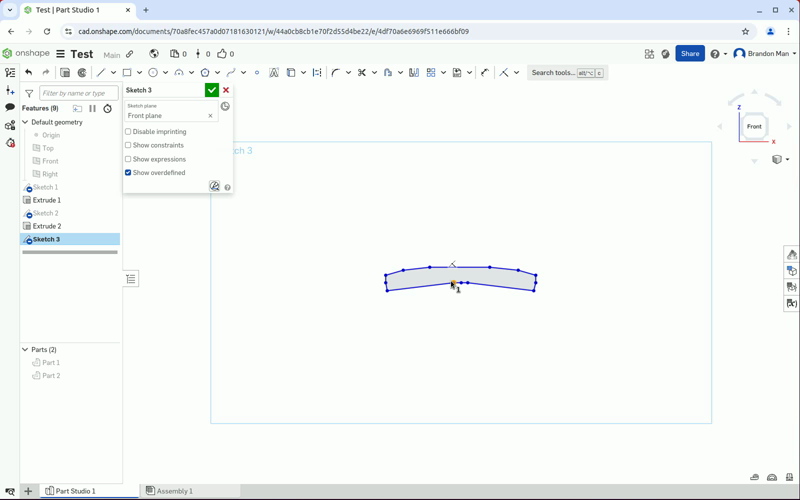
mouse_move(73, 352)
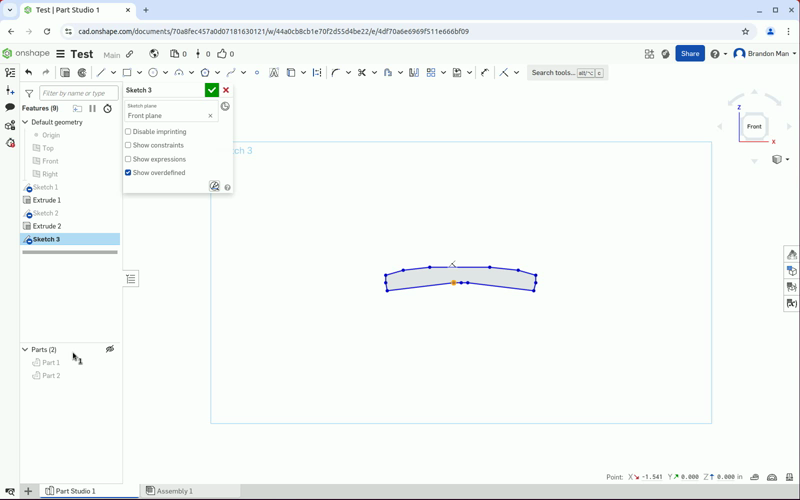
key(shift+y)
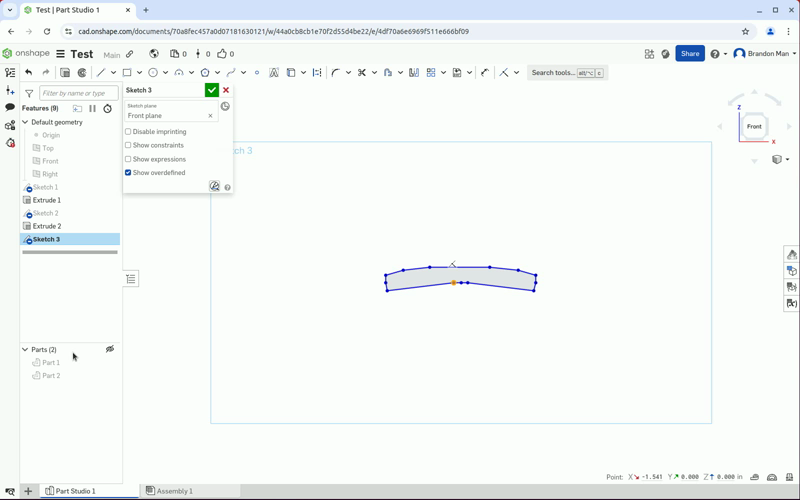
key(shift+e)
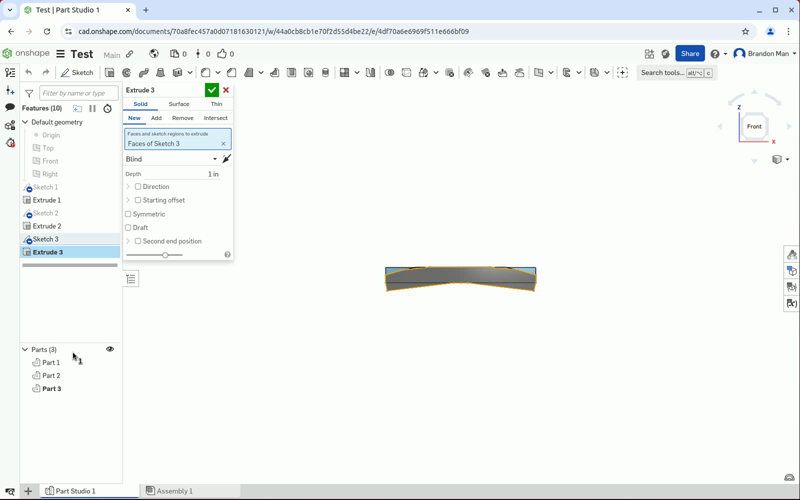
mouse_move(143, 106)
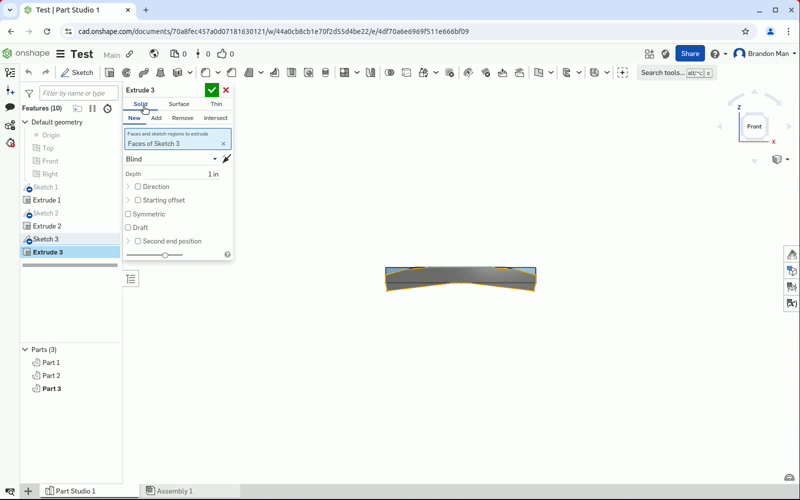
click(143, 106)
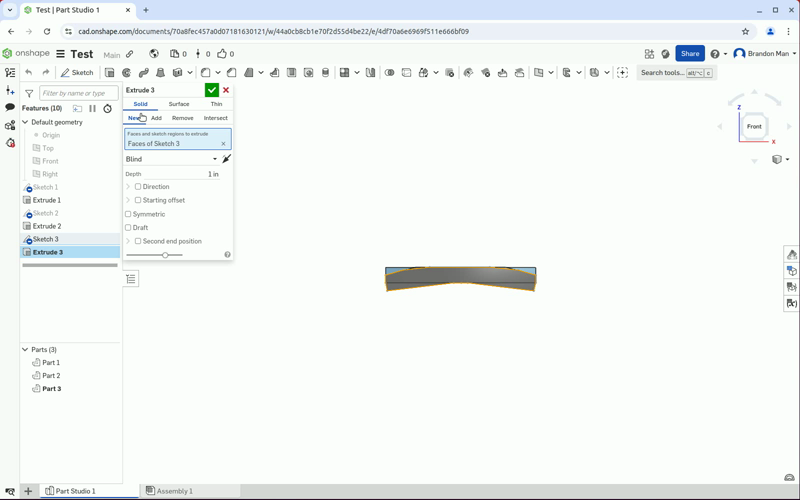
mouse_move(137, 120)
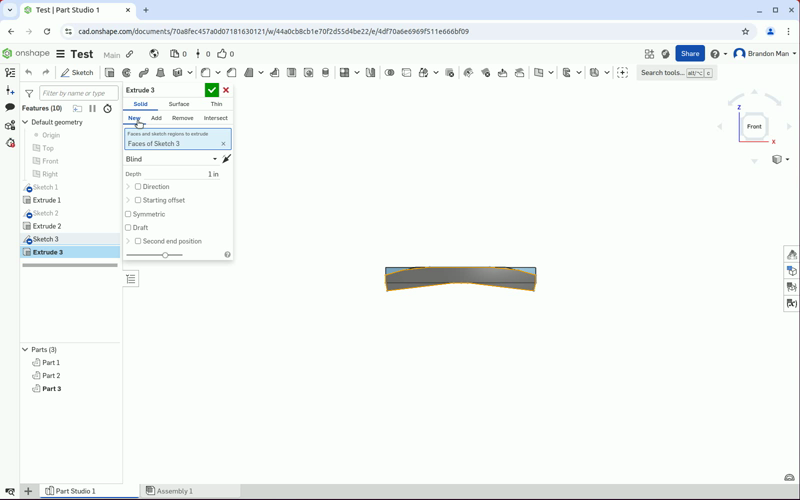
click(137, 120)
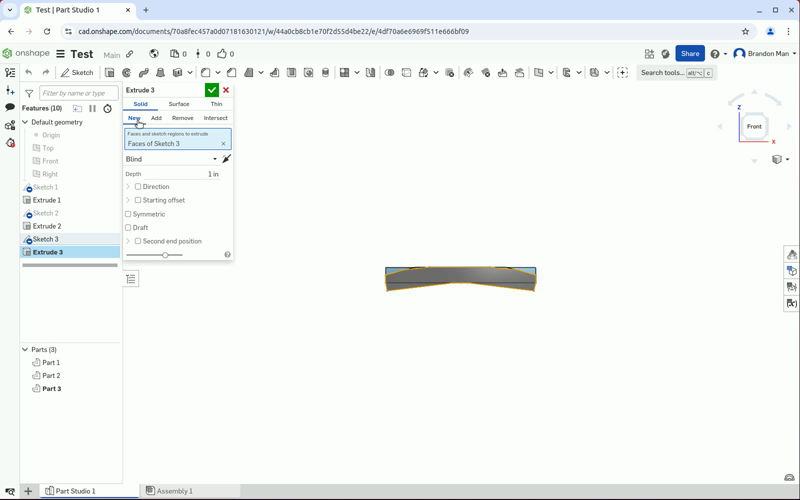
key(tab, 4)
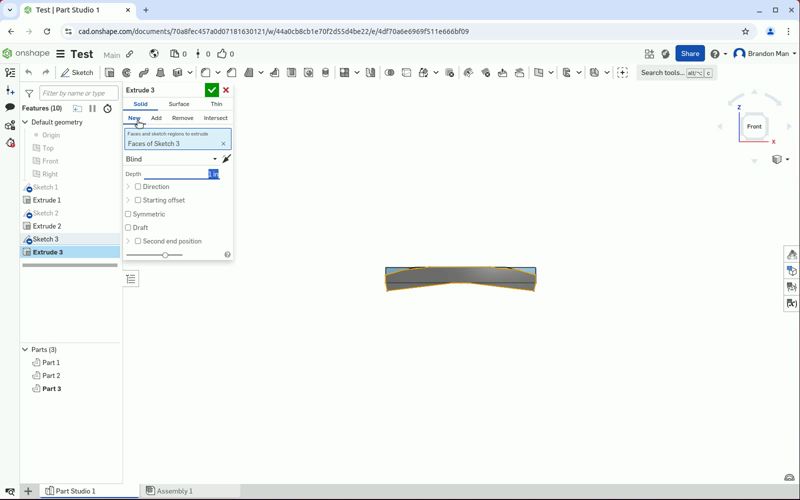
text(15.405)
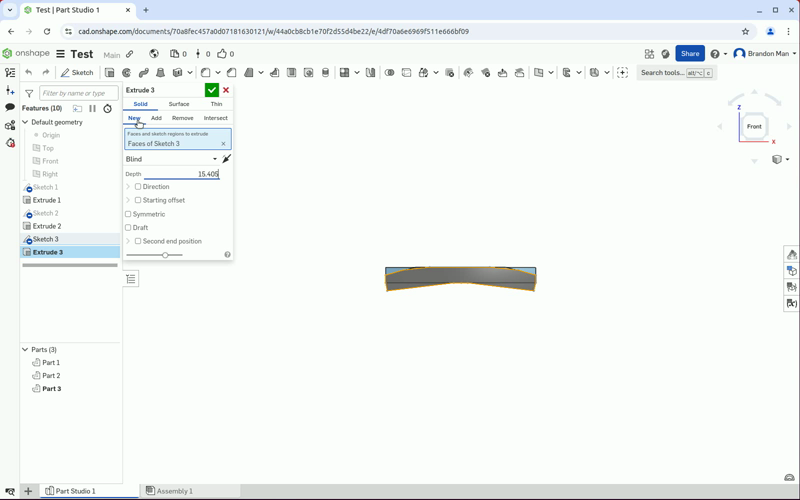
key(tab, 3)
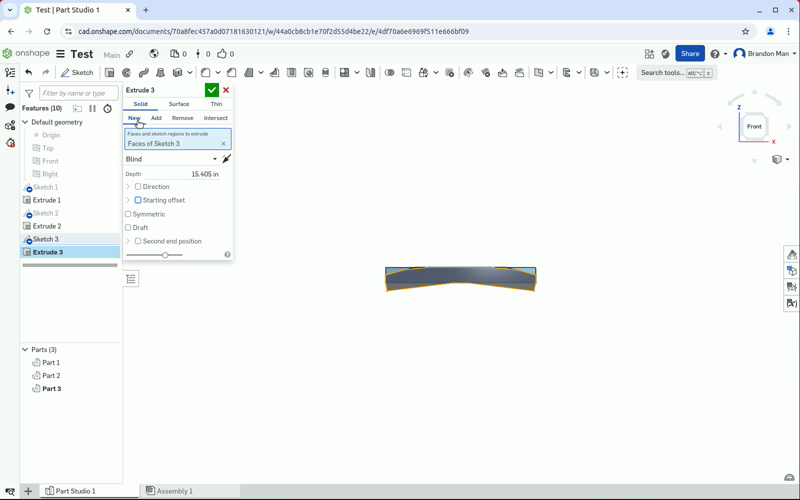
key(tab, 2)
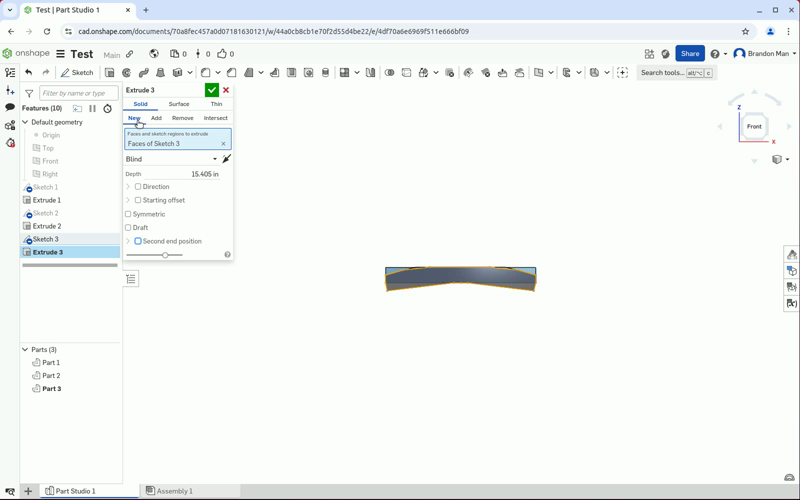
key(space)
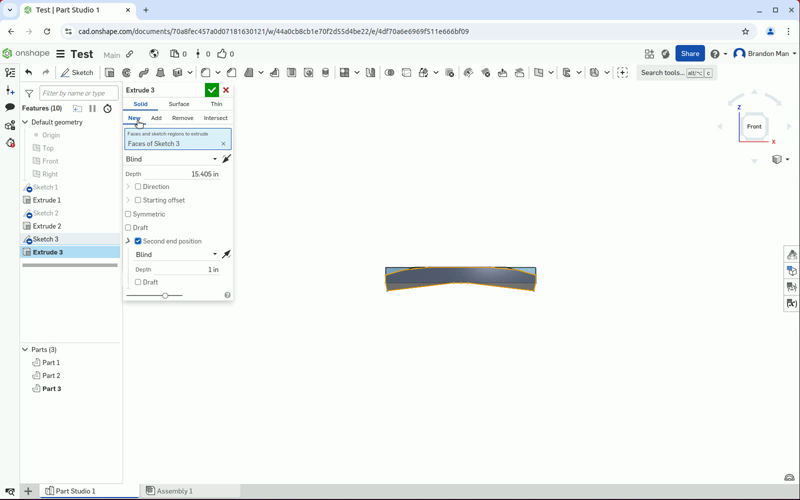
key(tab, 3)
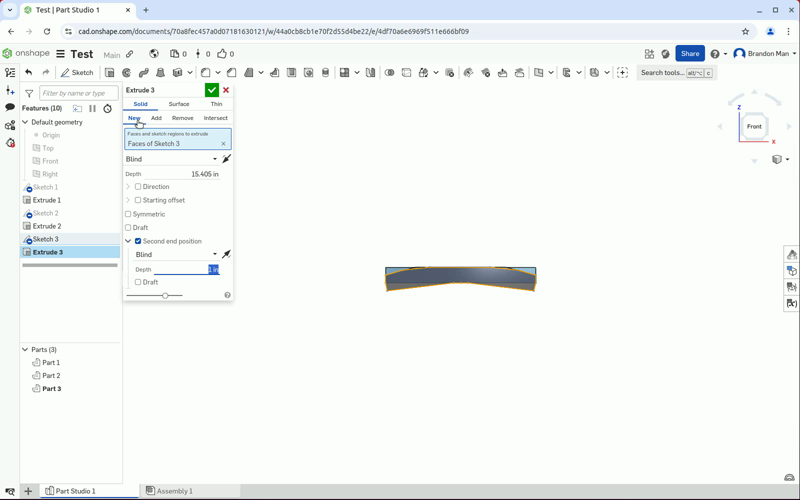
text(7.703)
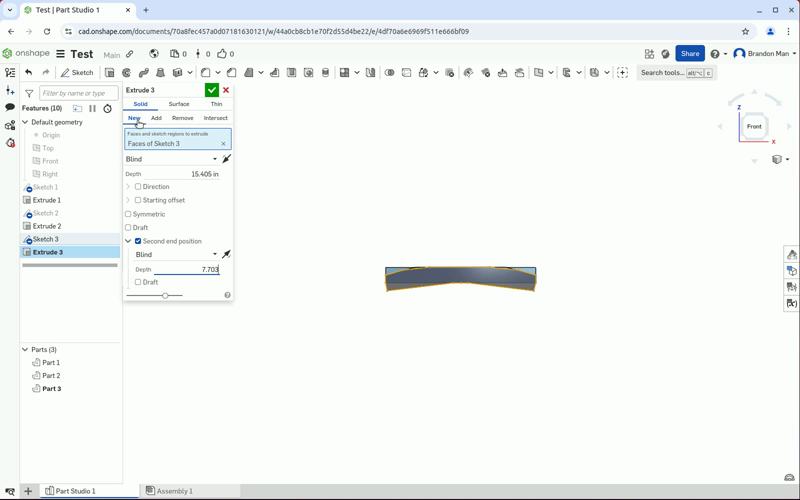
key(enter)
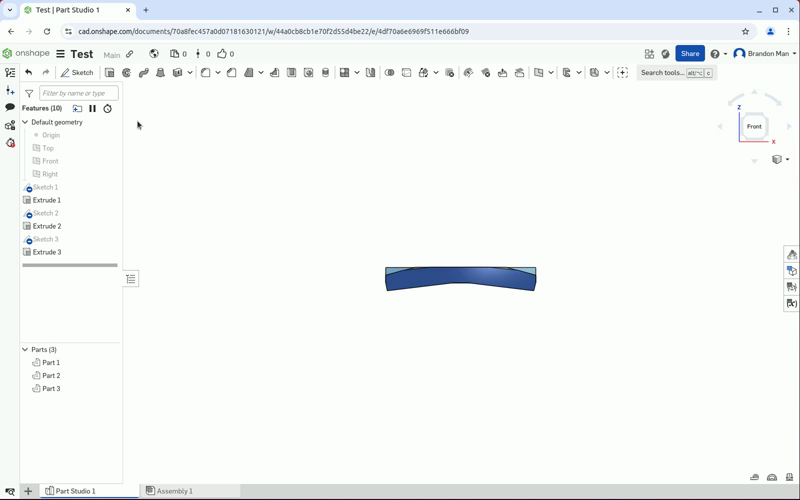
key(shift+h)
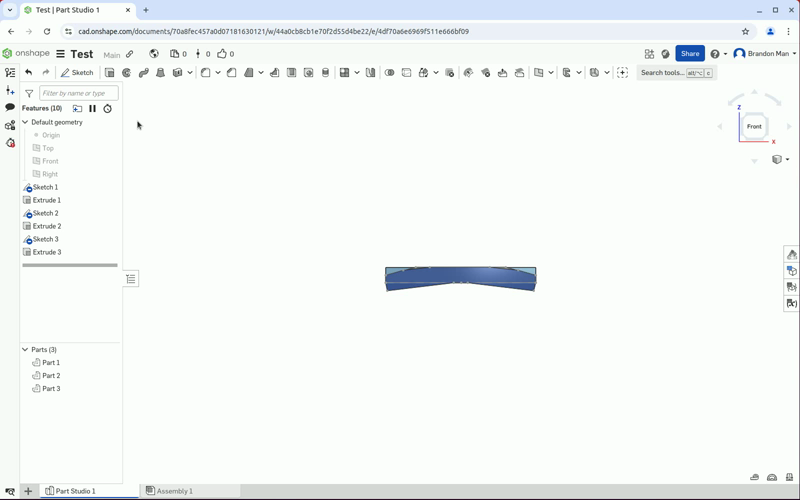
key(shift+h)
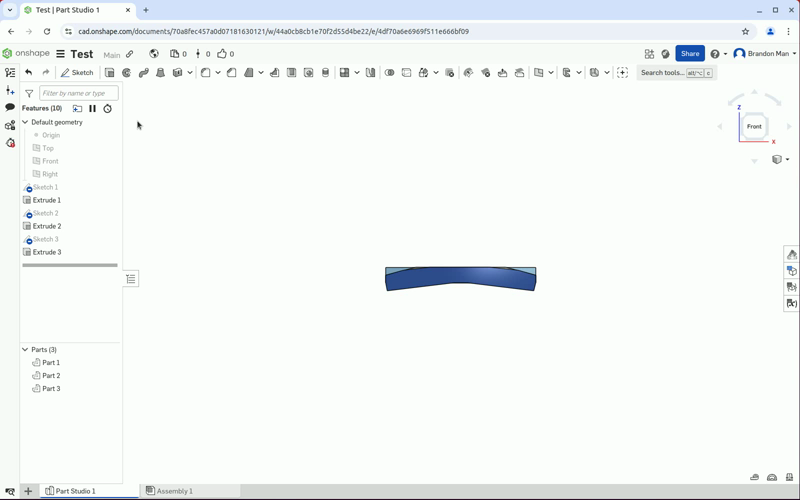
mouse_move(73, 189)
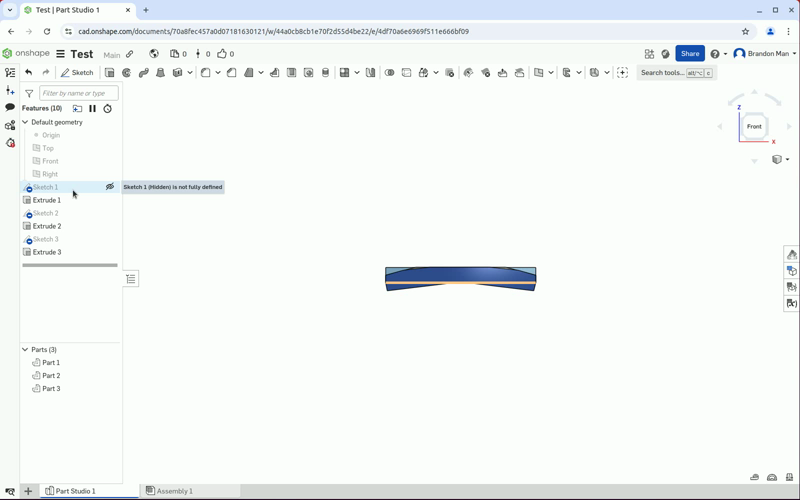
click(73, 189)
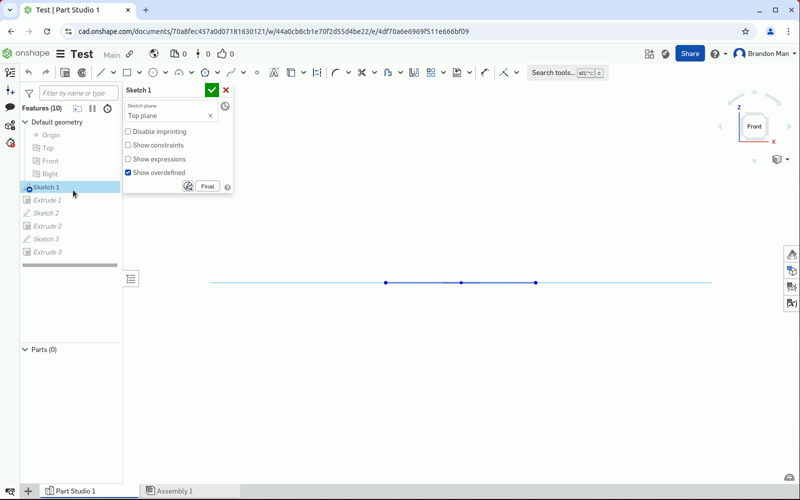
mouse_move(229, 92)
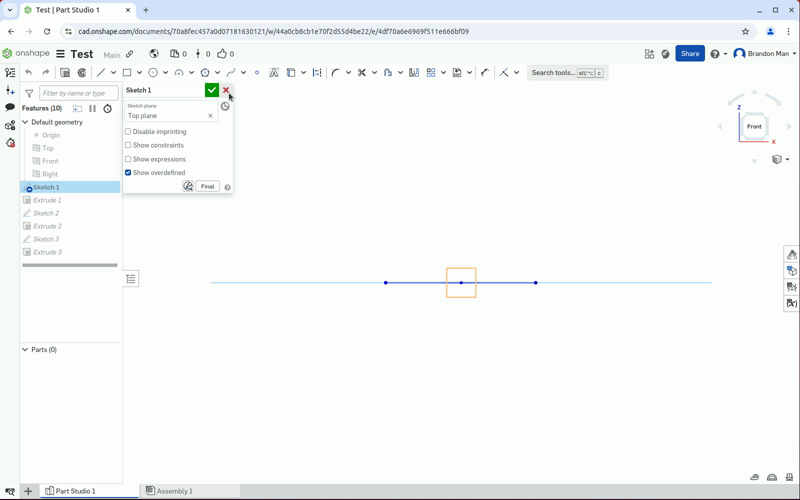
click(229, 92)
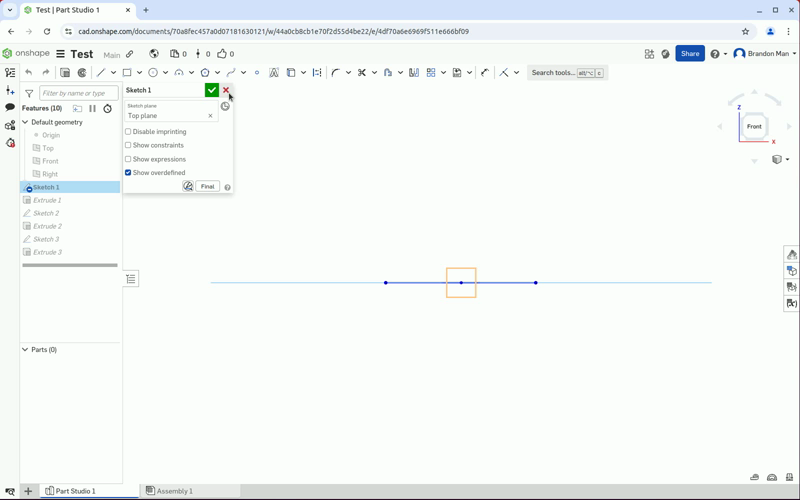
key(shift+s)
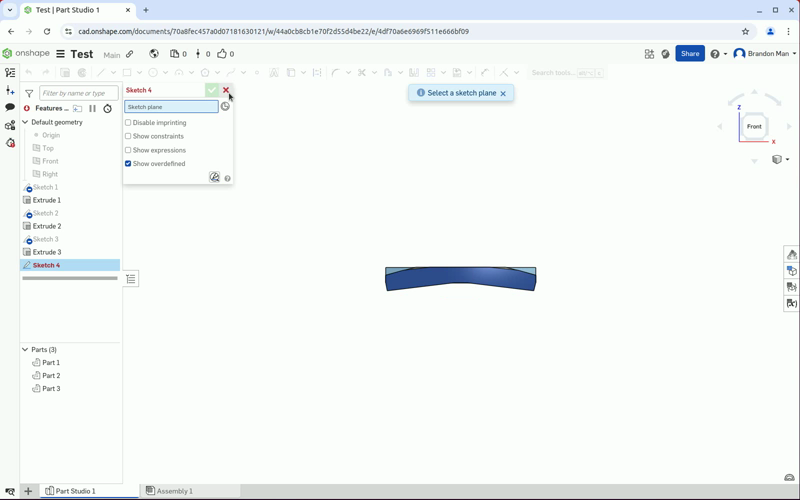
mouse_move(73, 163)
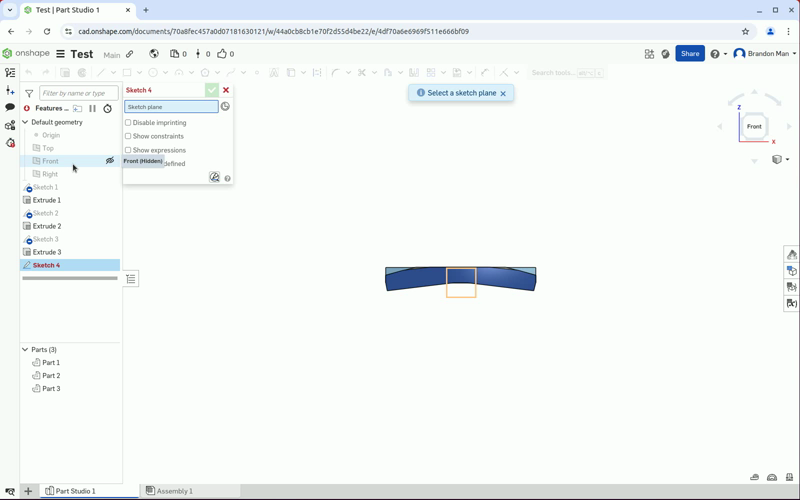
click(73, 163)
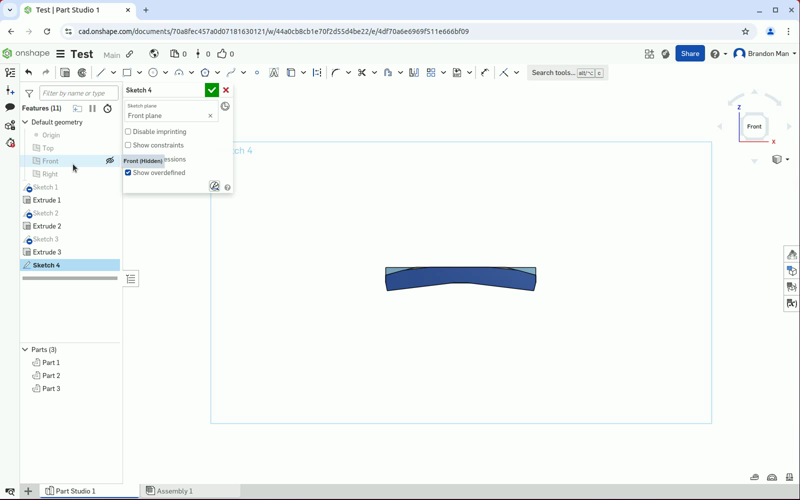
mouse_move(73, 352)
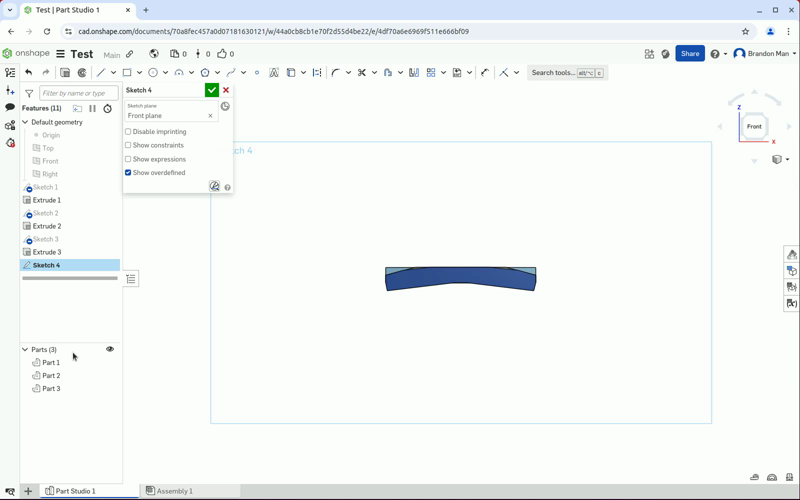
key(y)
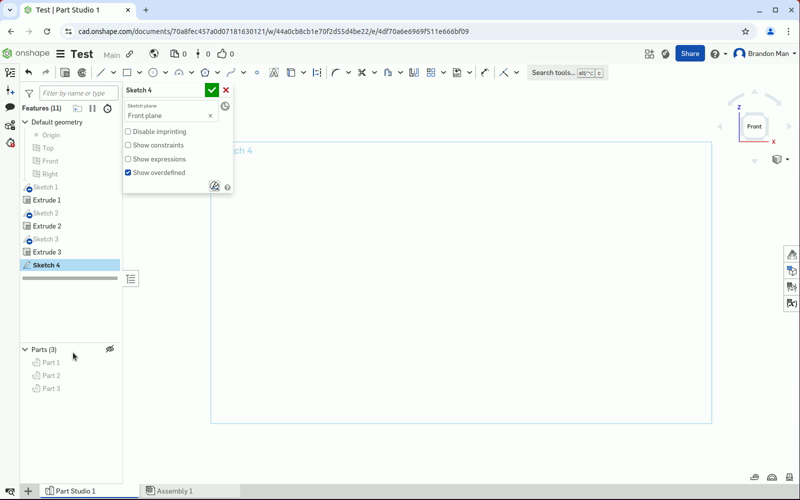
key(l)
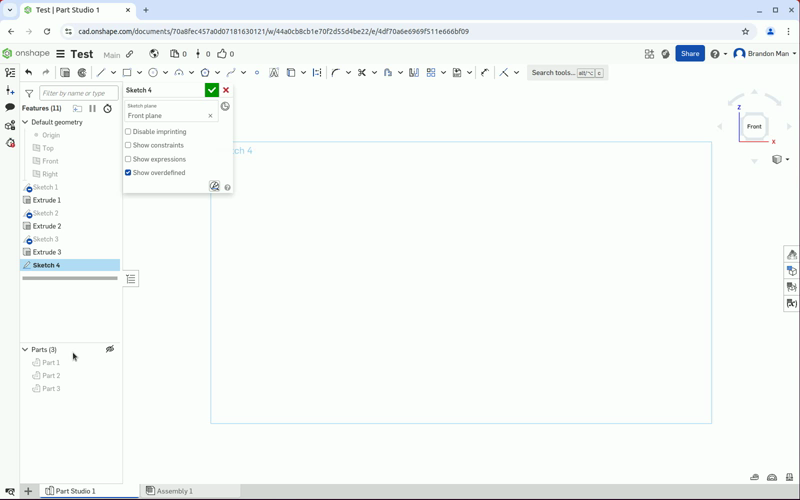
key_down(shift)
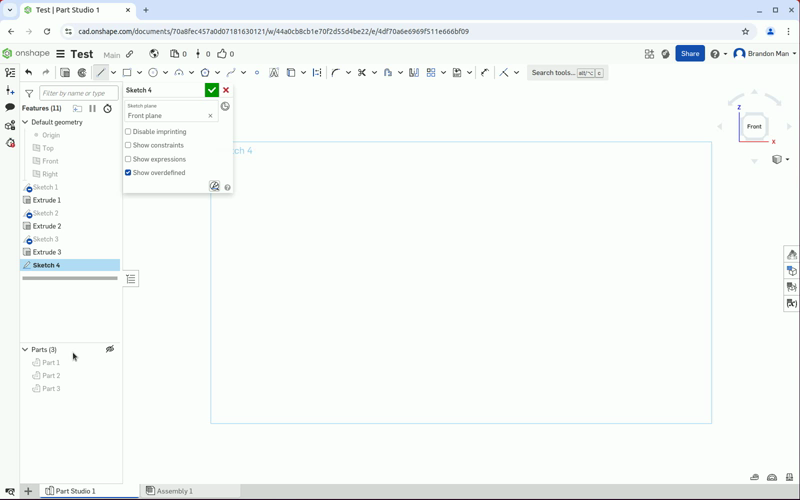
mouse_move(385, 282)
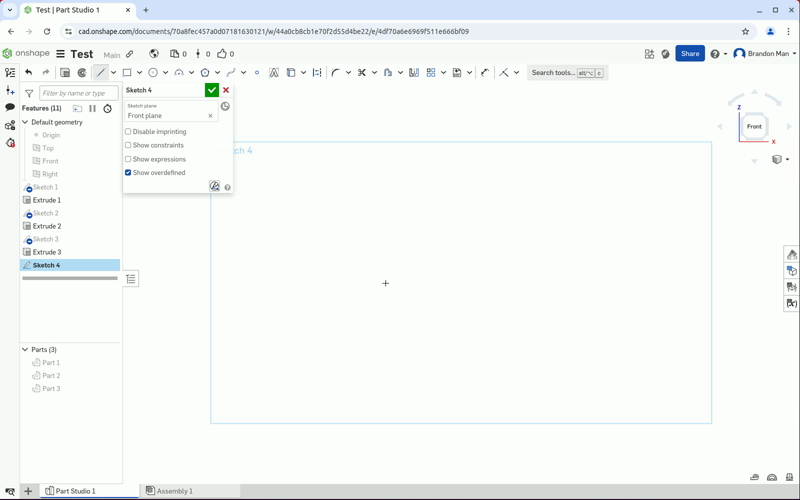
click(385, 282)
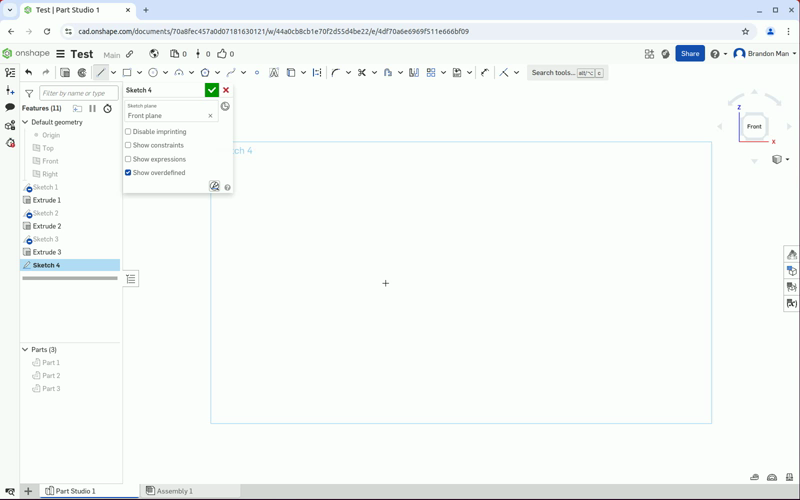
key_up(shift)
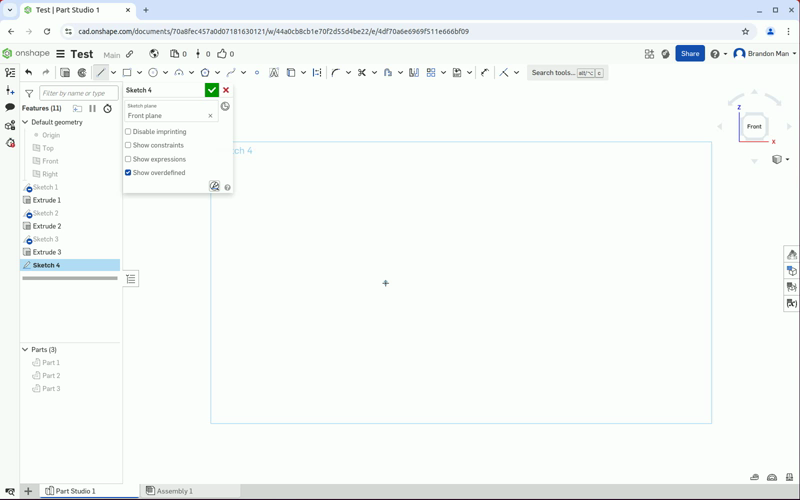
key_down(shift)
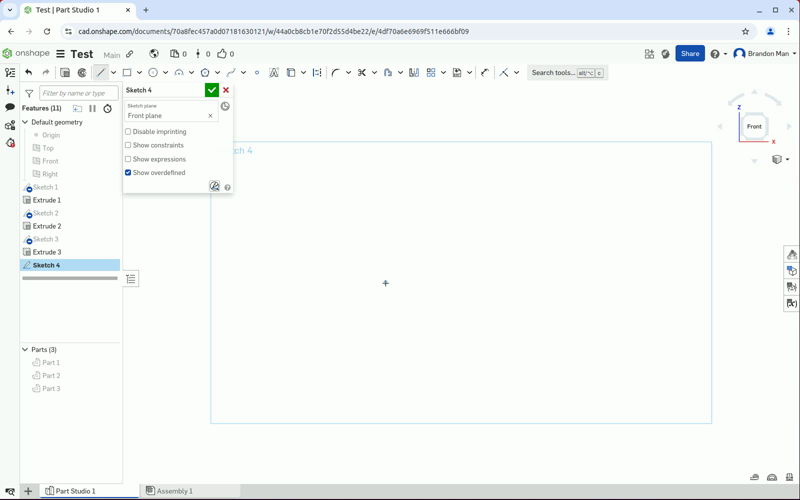
mouse_move(415, 282)
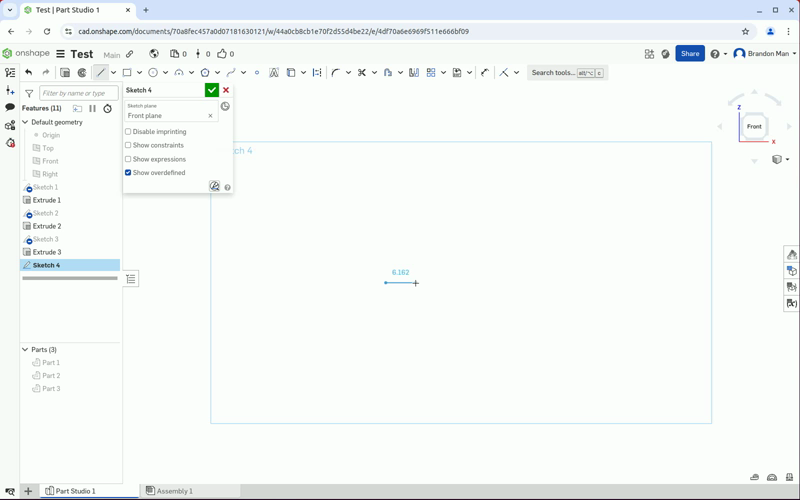
mouse_move(388, 297)
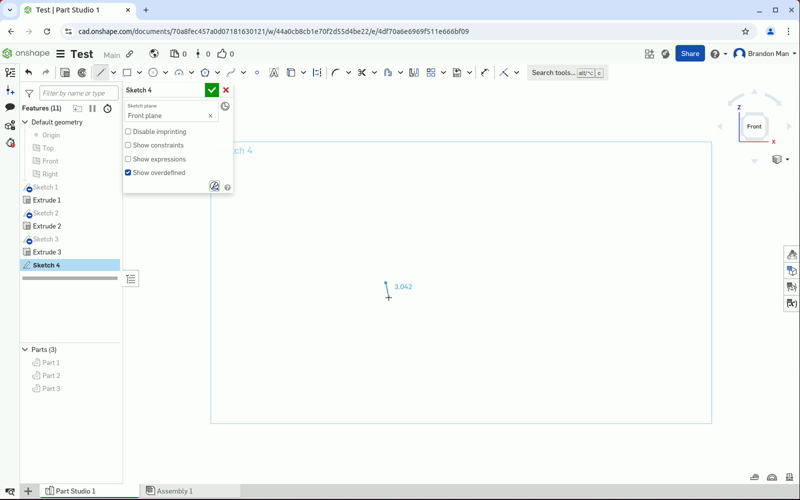
click(388, 297)
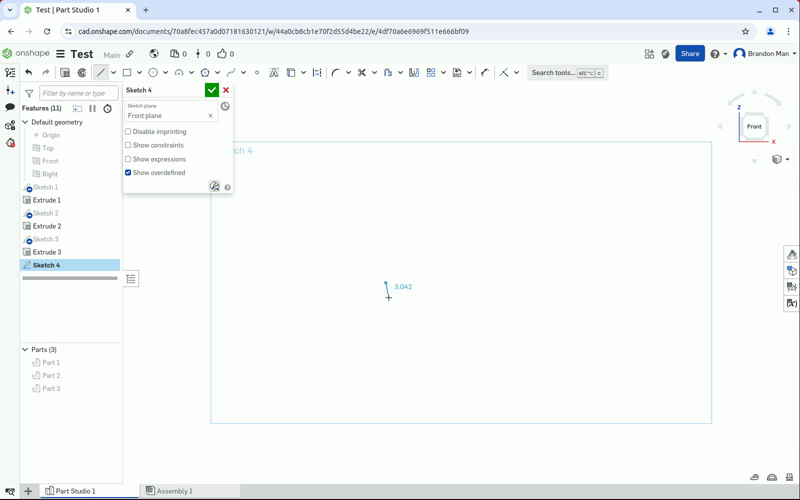
key_up(shift)
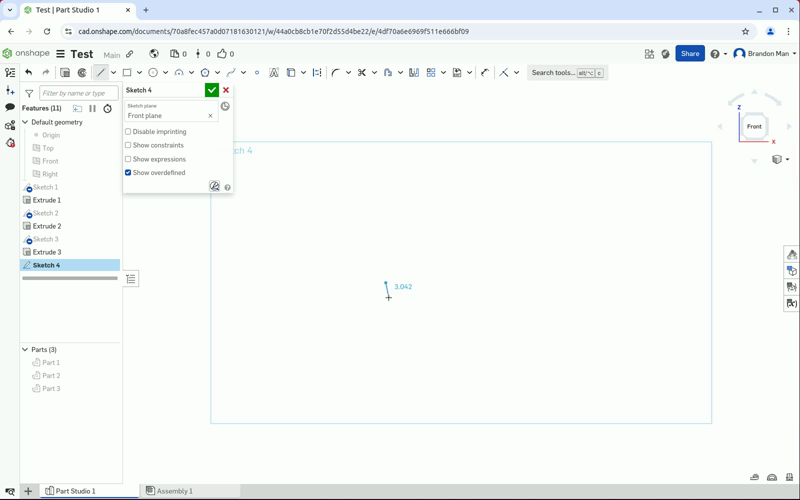
key_down(shift)
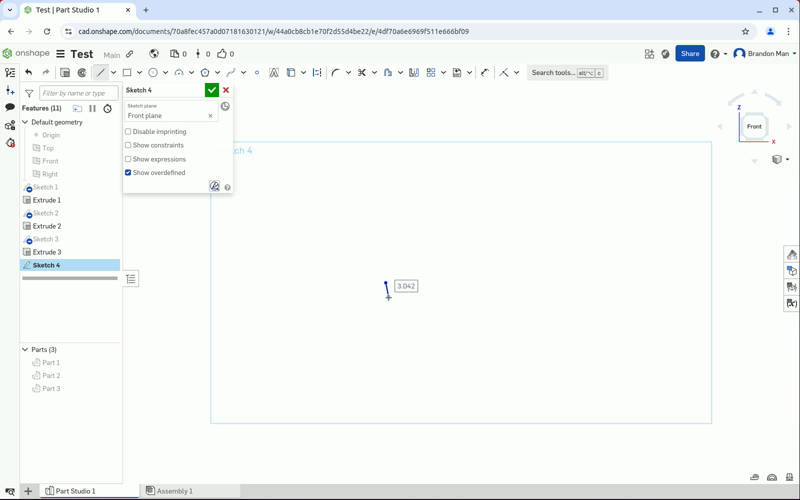
mouse_move(453, 282)
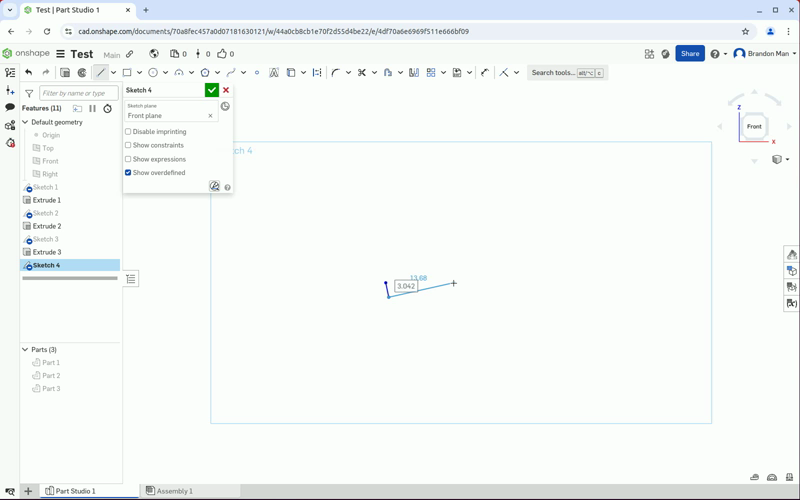
click(453, 282)
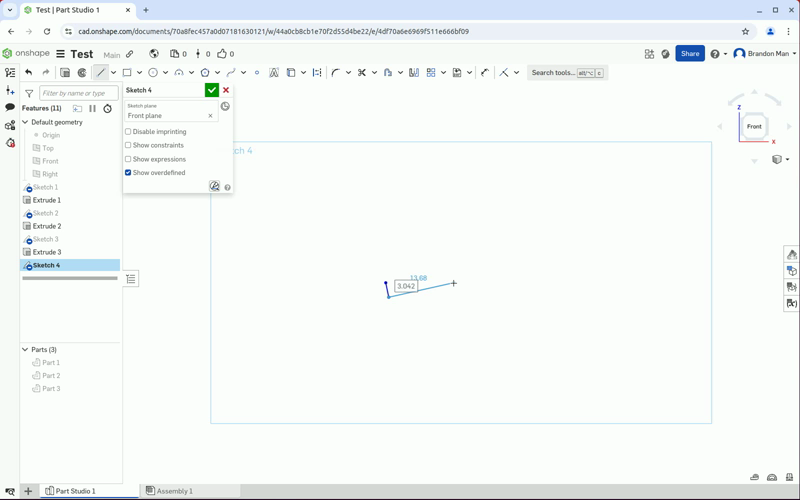
key_up(shift)
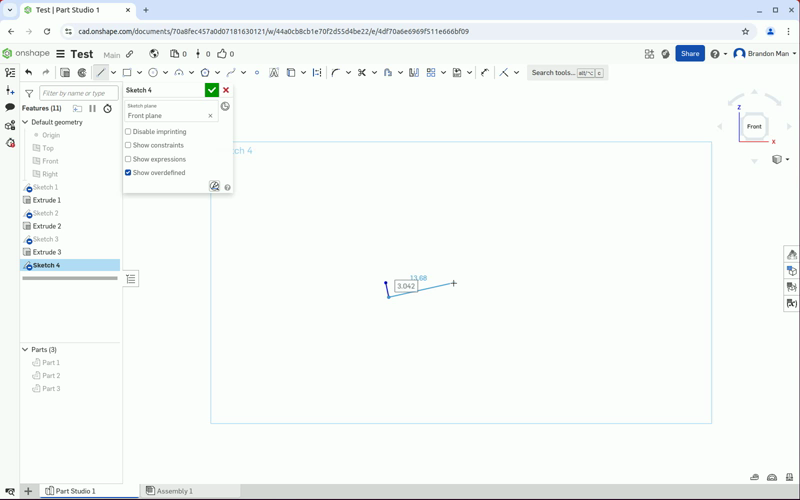
key_down(shift)
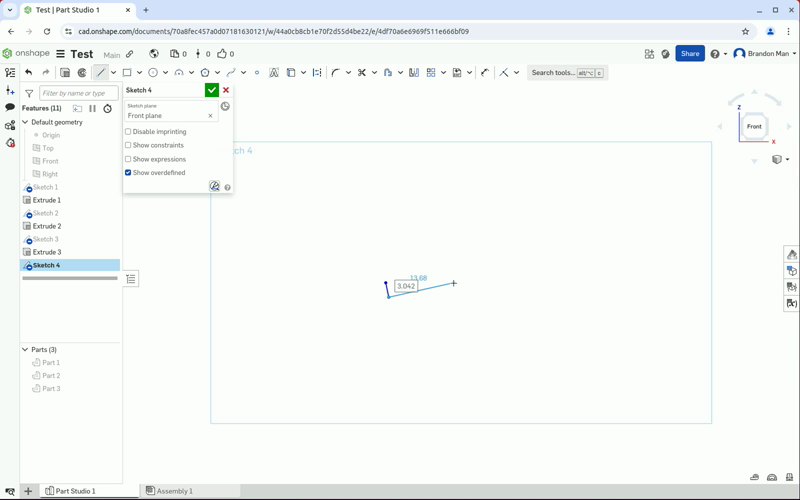
mouse_move(483, 282)
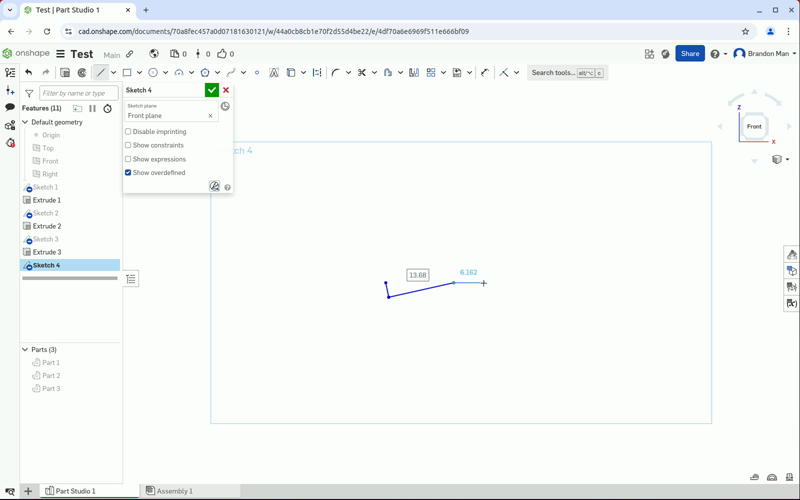
mouse_move(461, 282)
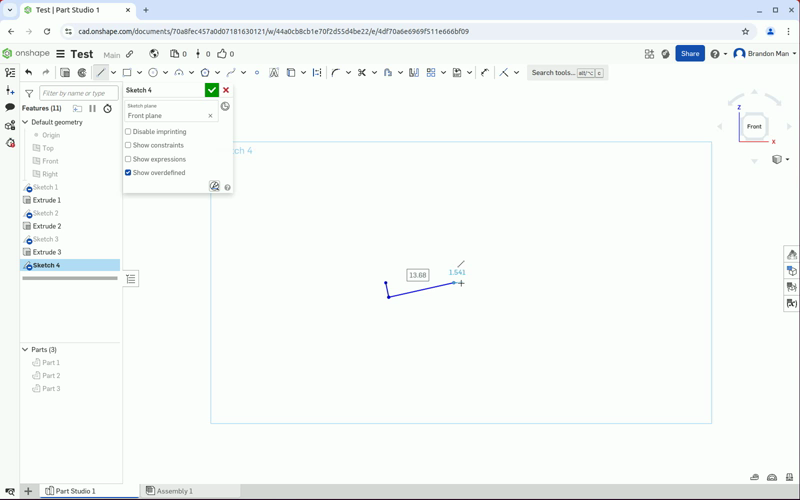
click(461, 282)
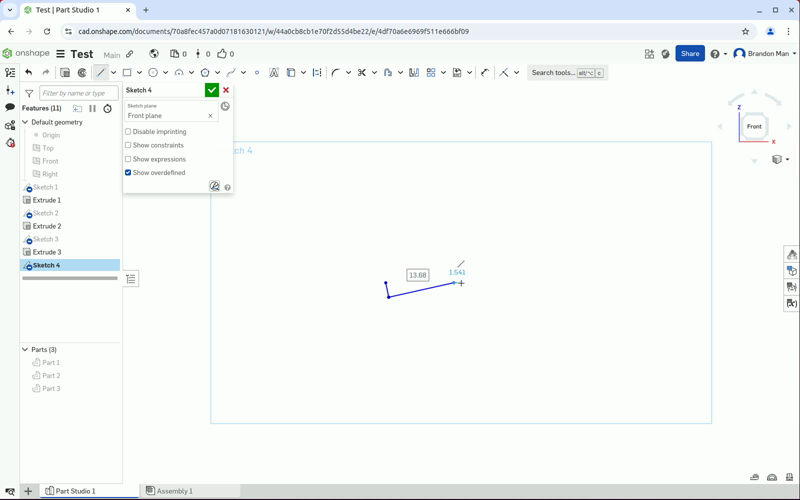
key_up(shift)
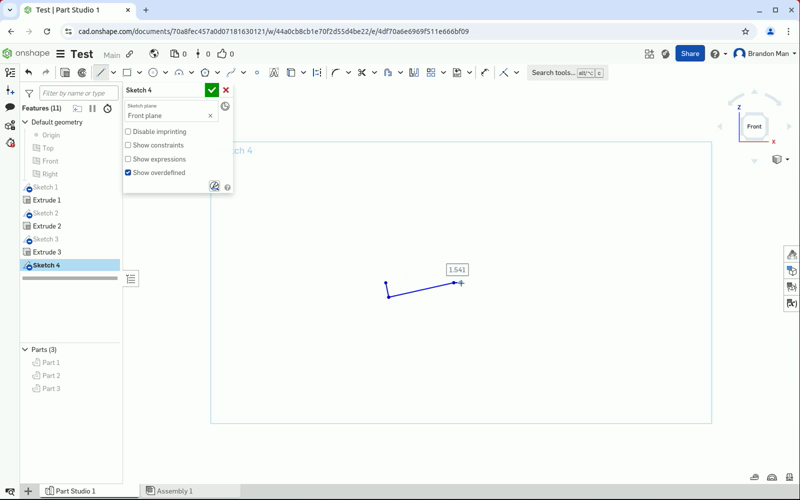
key_down(shift)
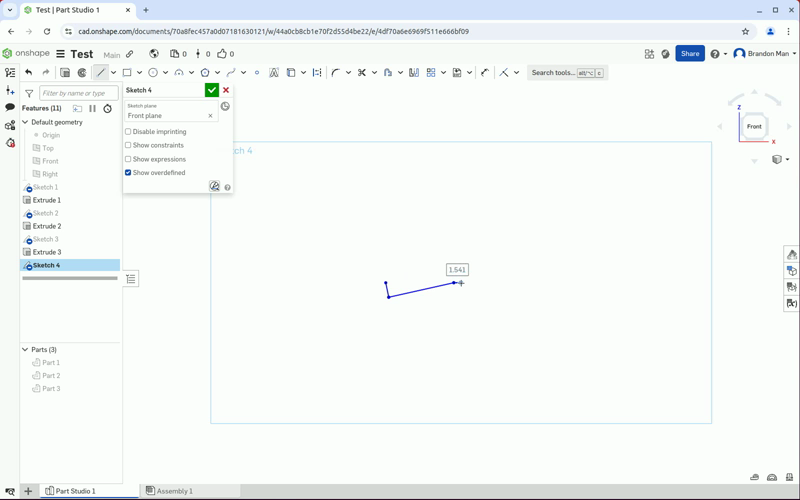
mouse_move(491, 282)
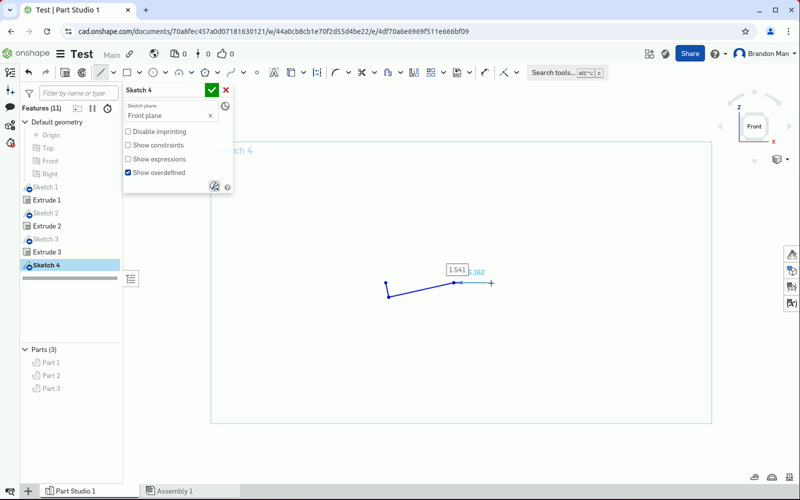
mouse_move(467, 282)
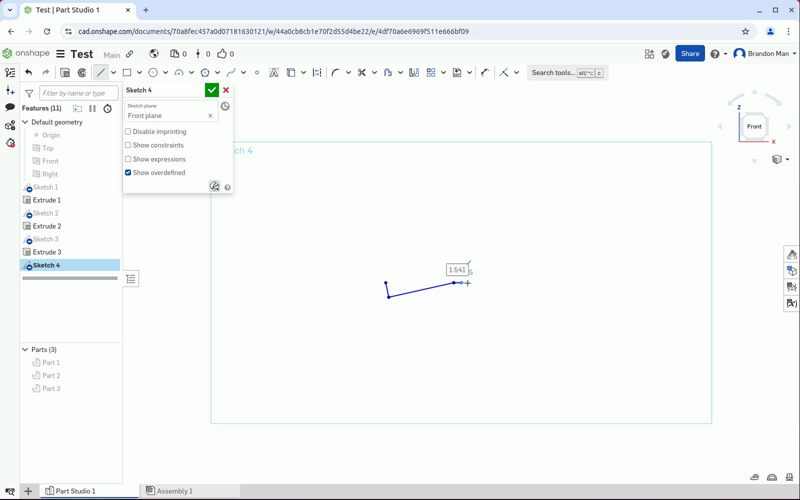
scroll(6)
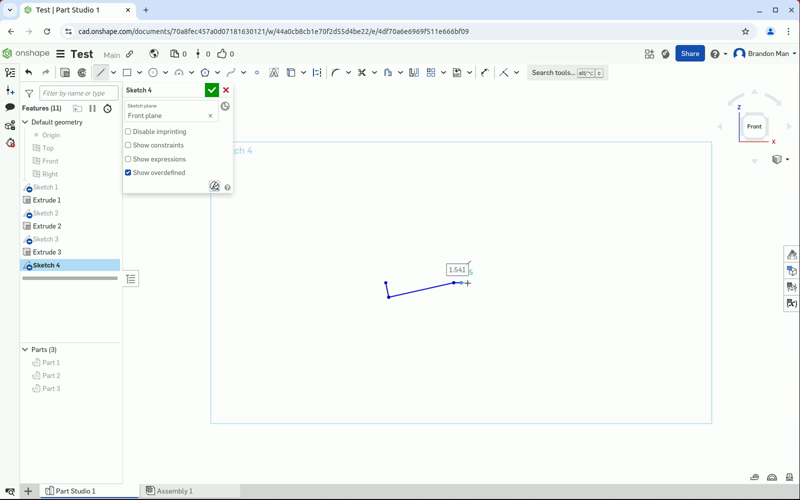
scroll(6)
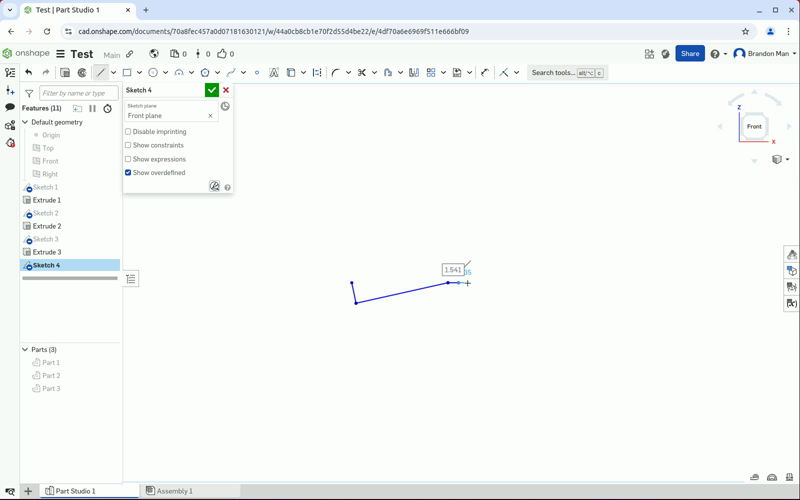
scroll(6)
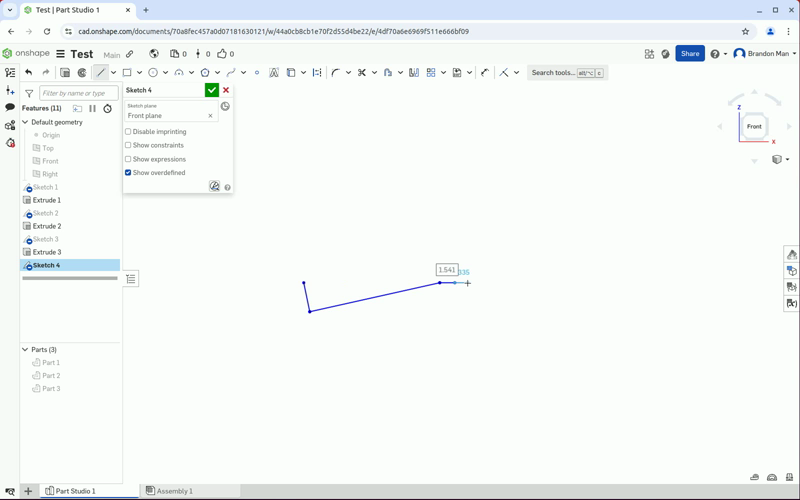
scroll(6)
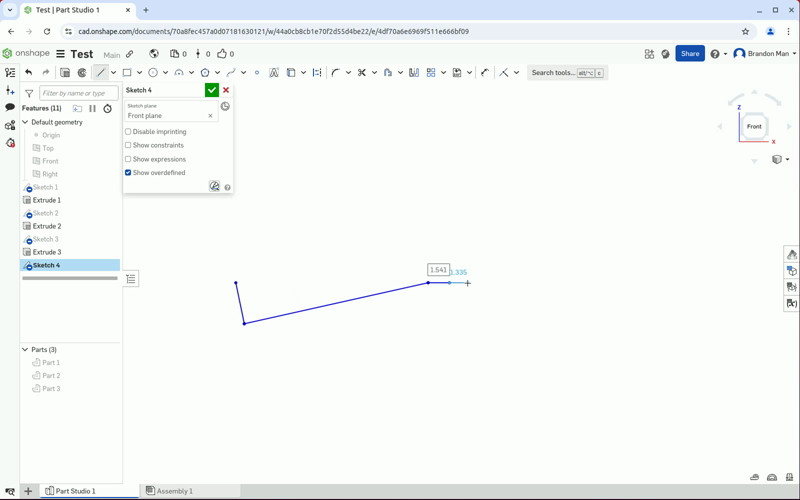
scroll(6)
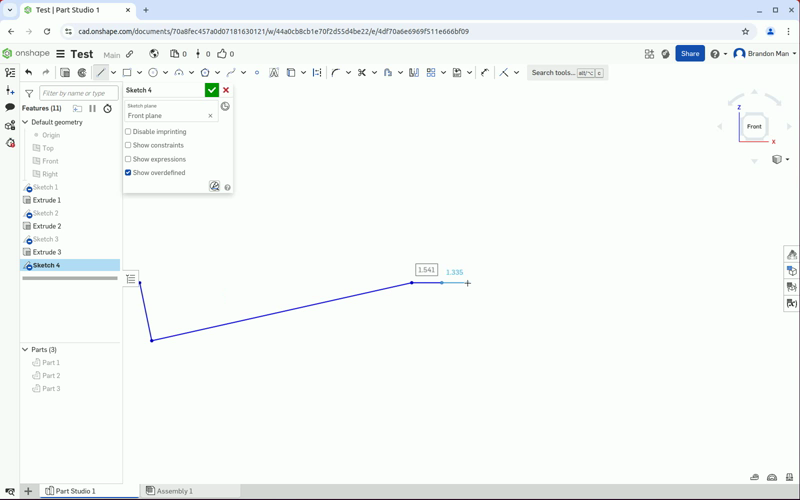
scroll(6)
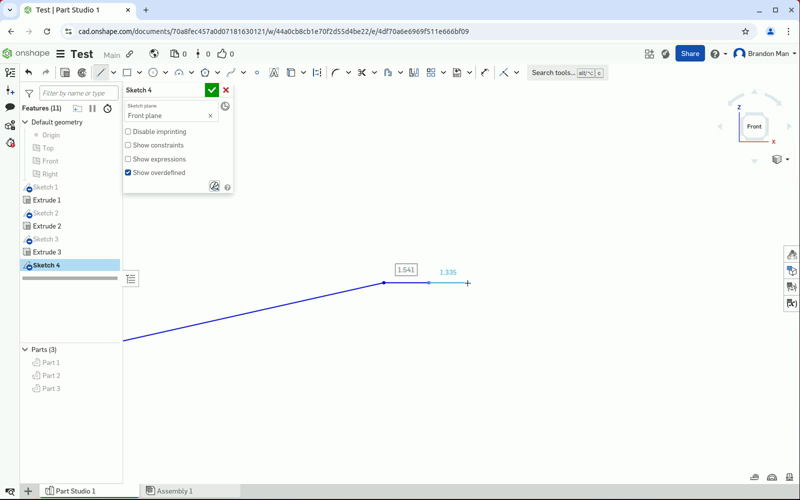
scroll(6)
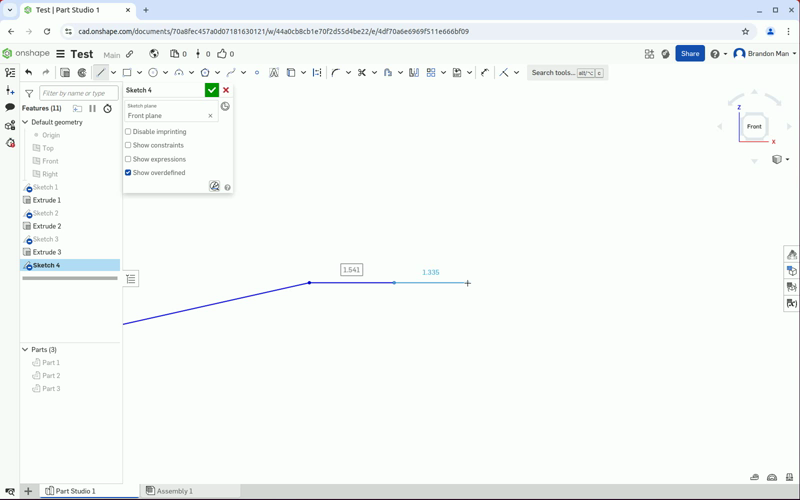
click(467, 282)
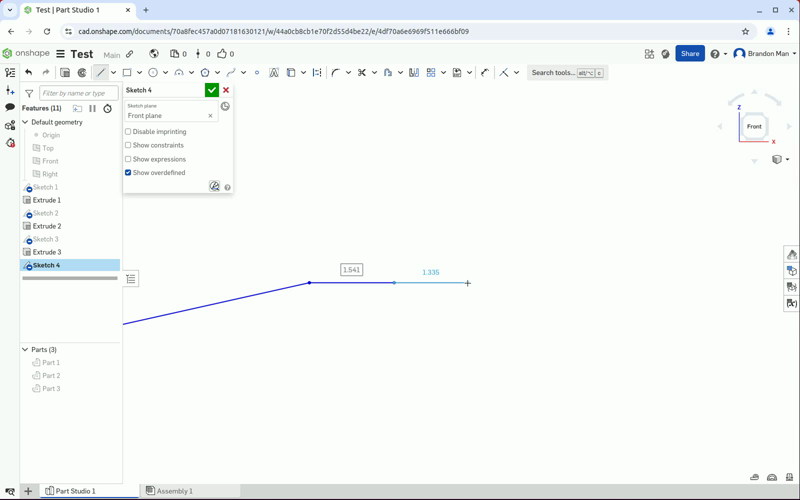
scroll(-6)
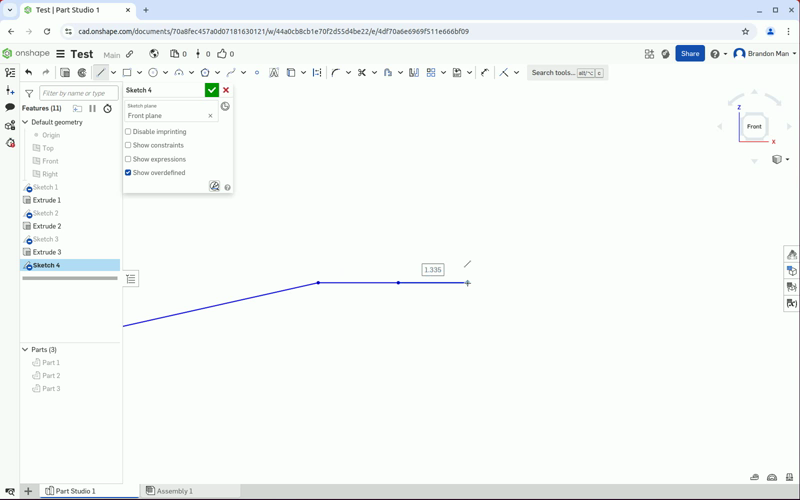
scroll(-6)
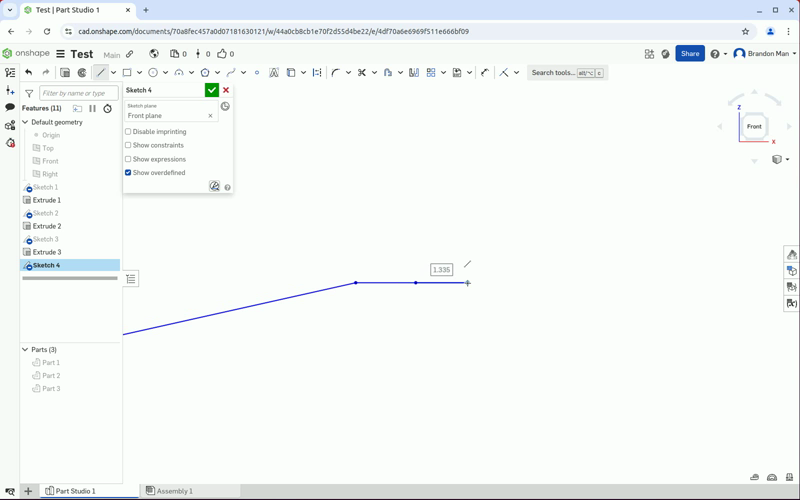
scroll(-6)
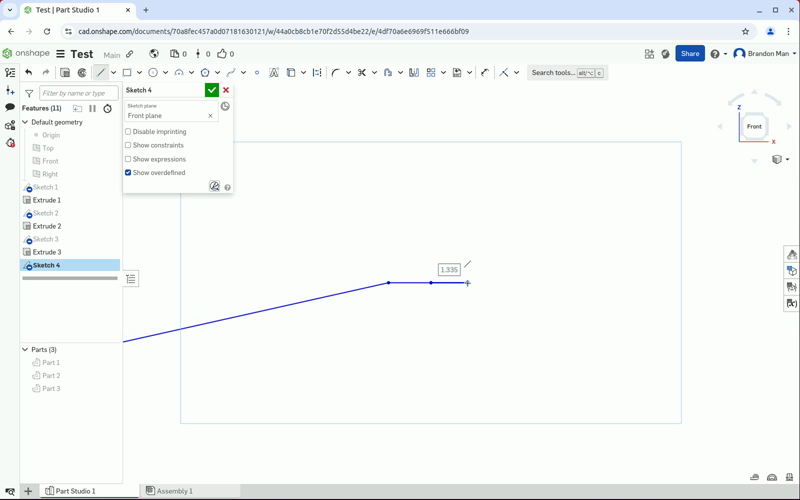
scroll(-6)
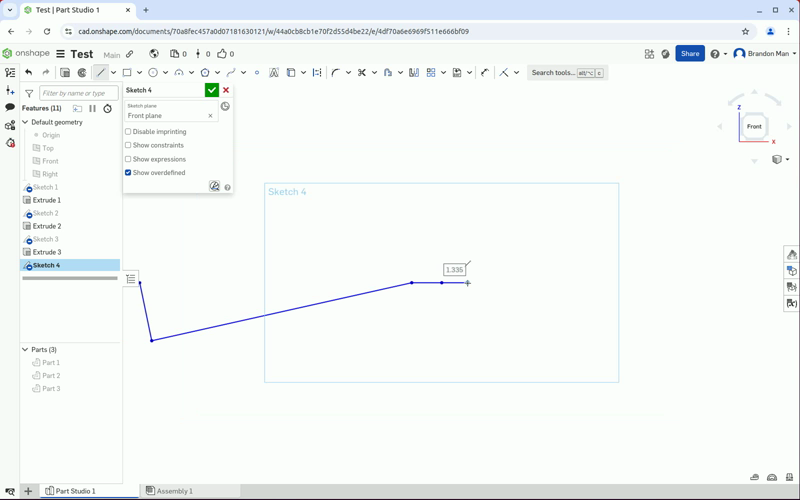
scroll(-6)
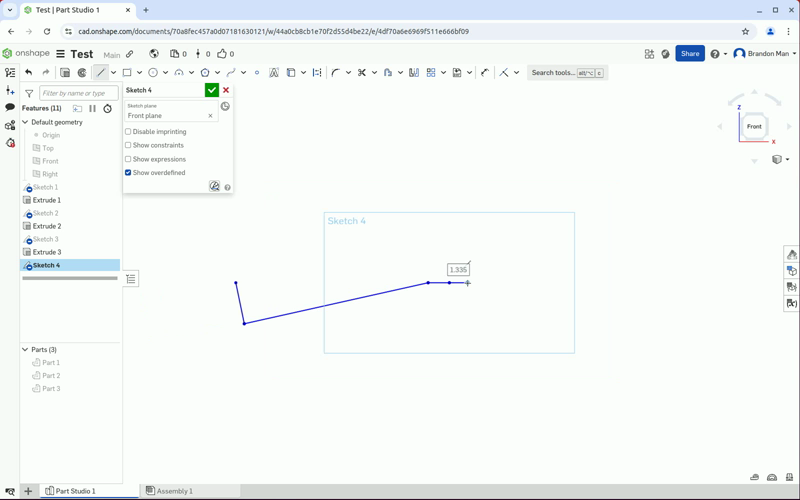
scroll(-6)
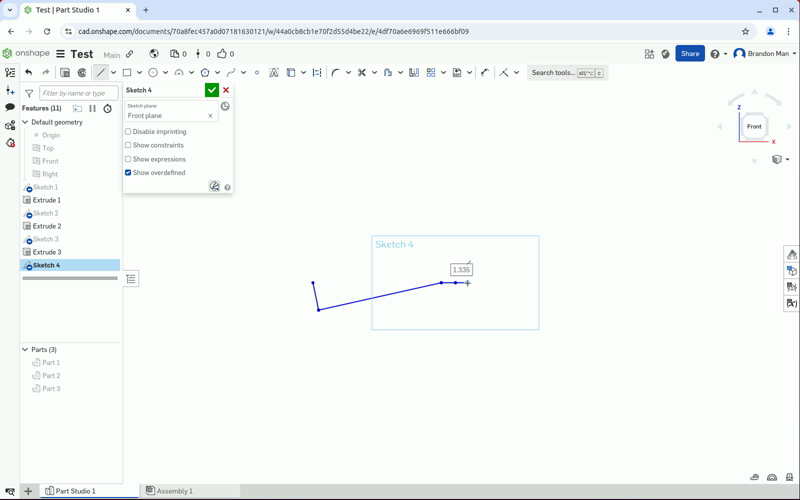
scroll(-6)
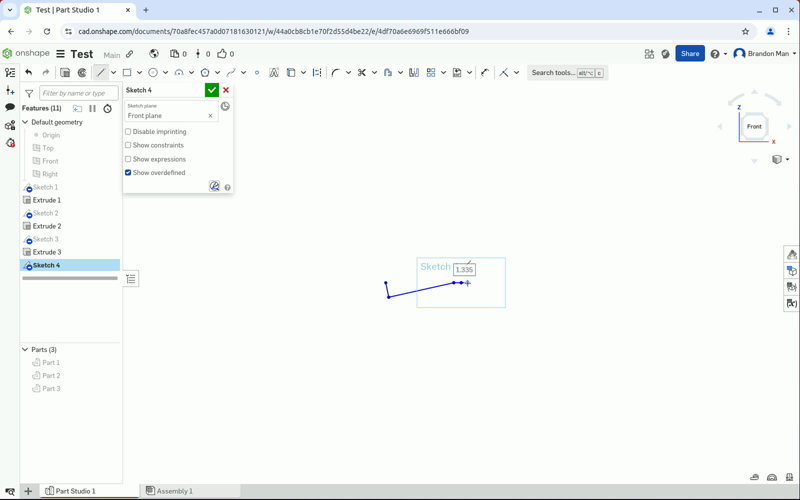
key_up(shift)
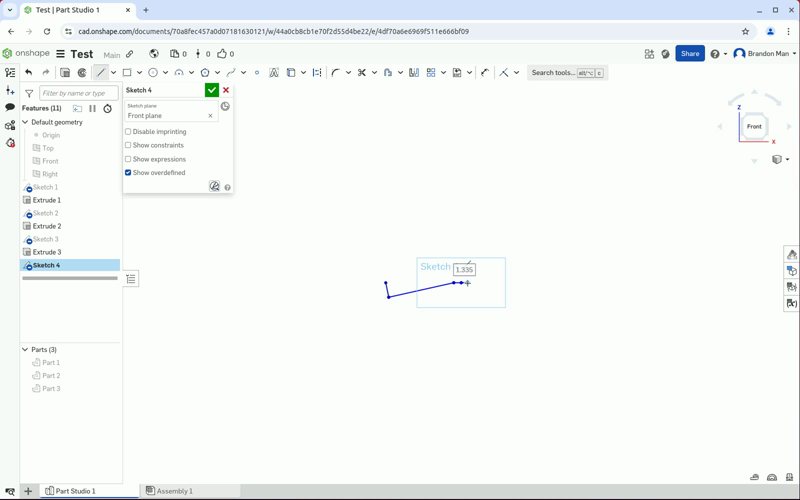
key_down(shift)
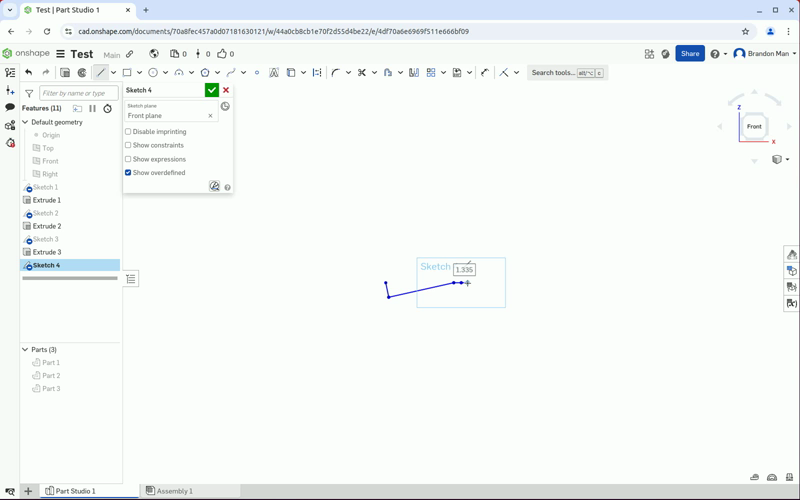
mouse_move(532, 297)
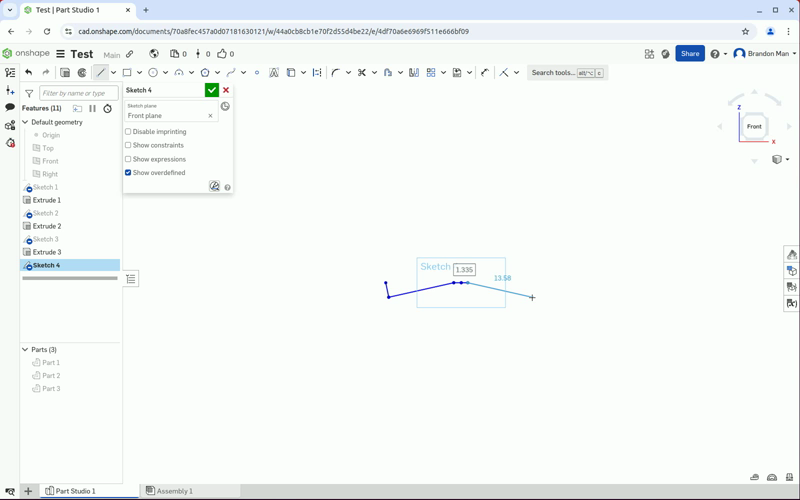
click(532, 297)
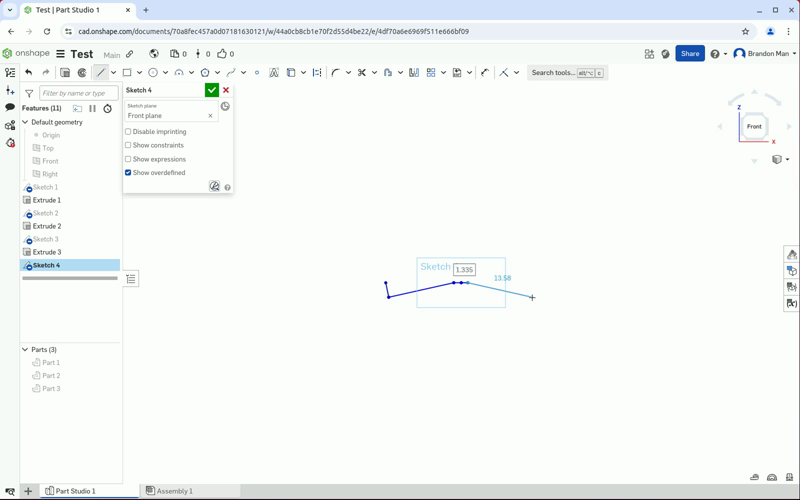
key_up(shift)
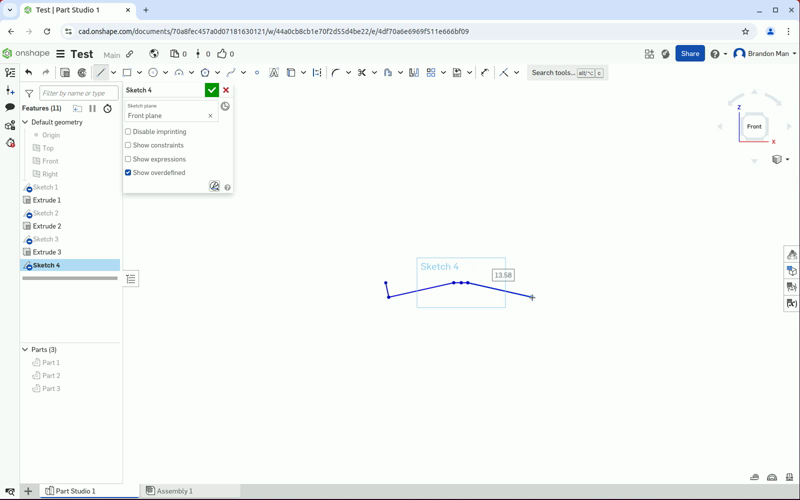
key_down(shift)
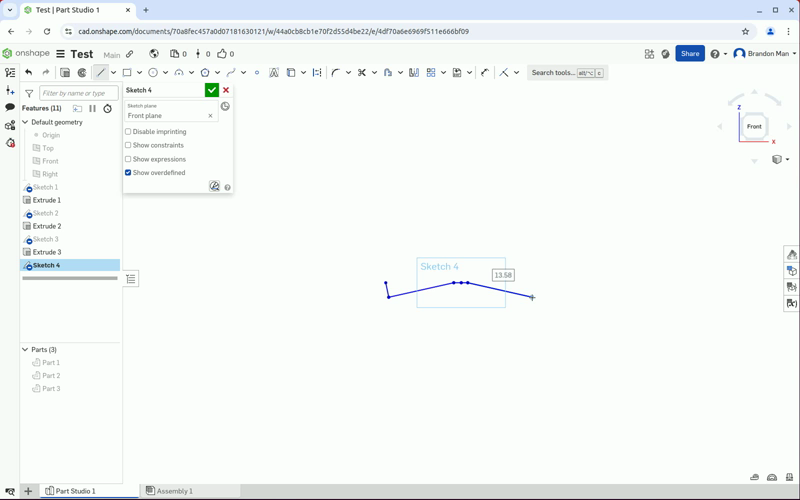
mouse_move(562, 297)
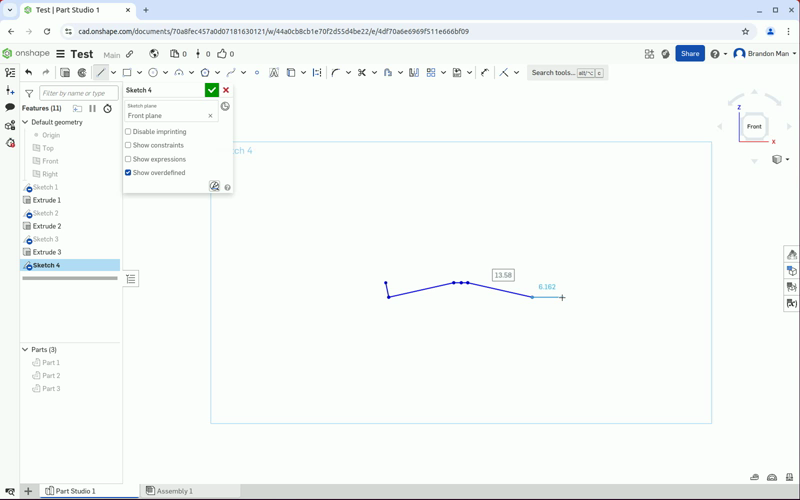
mouse_move(535, 282)
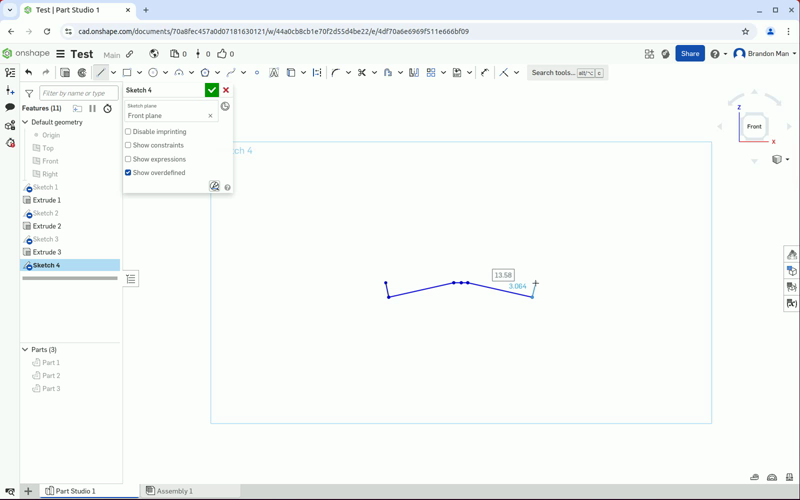
click(535, 282)
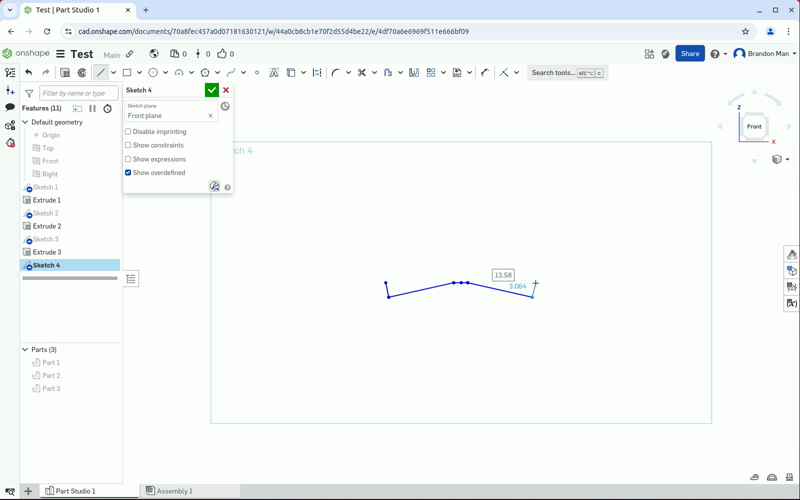
key_up(shift)
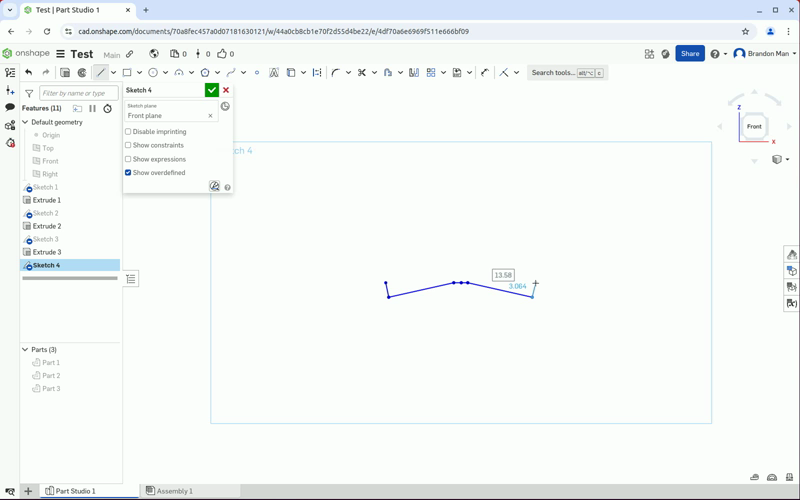
key_down(shift)
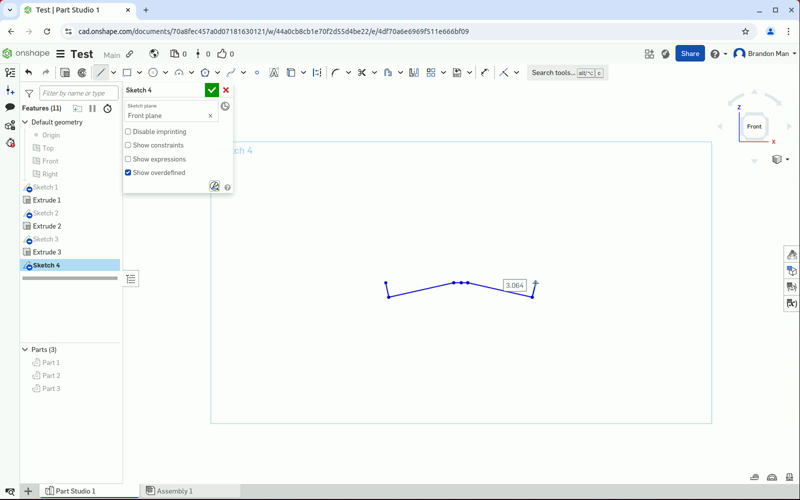
mouse_move(565, 282)
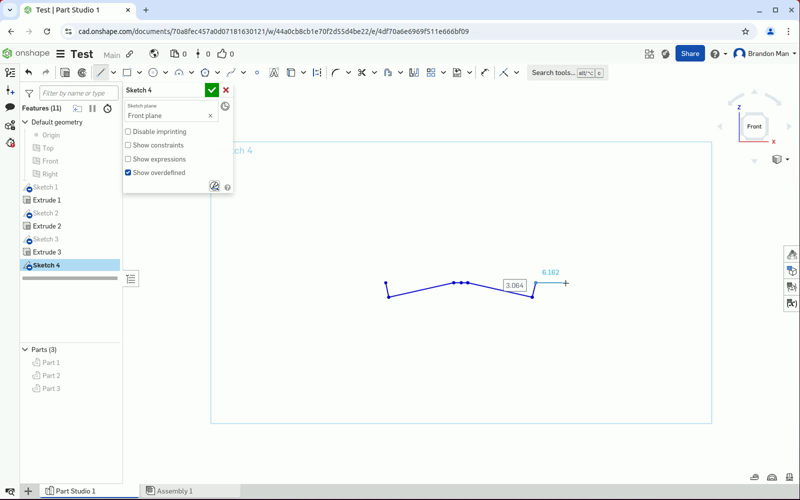
mouse_move(529, 279)
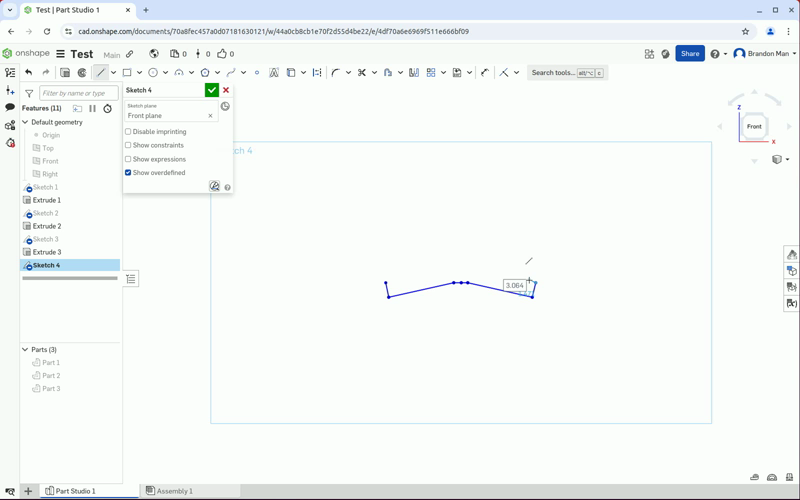
scroll(6)
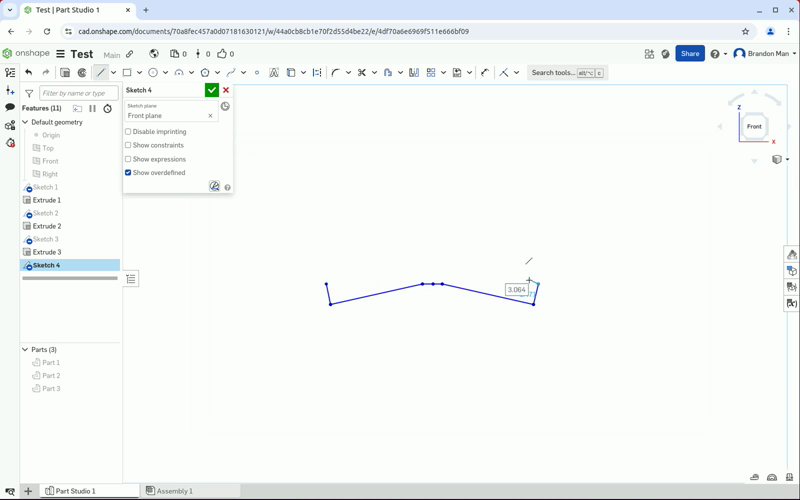
scroll(6)
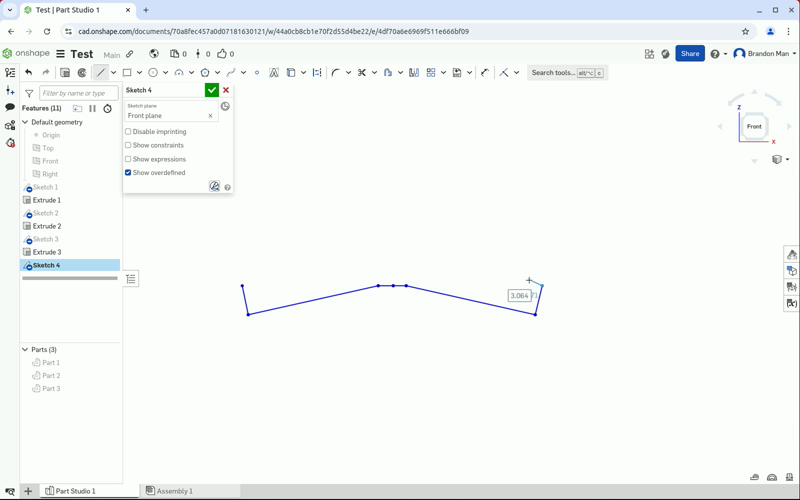
scroll(6)
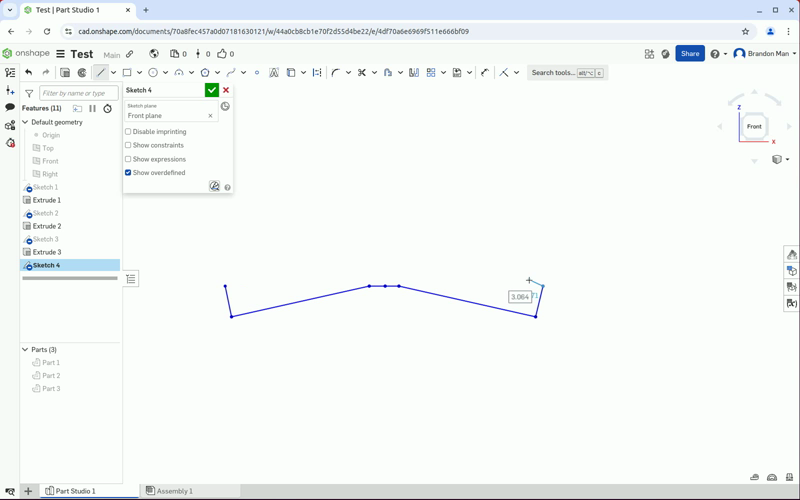
scroll(6)
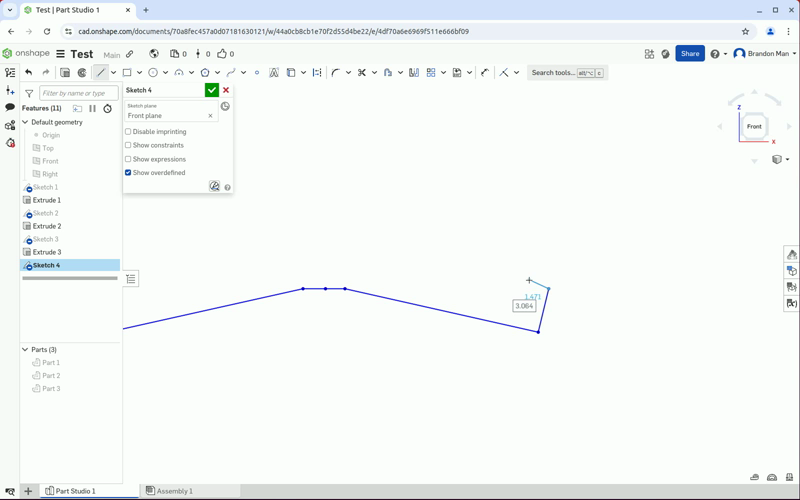
scroll(6)
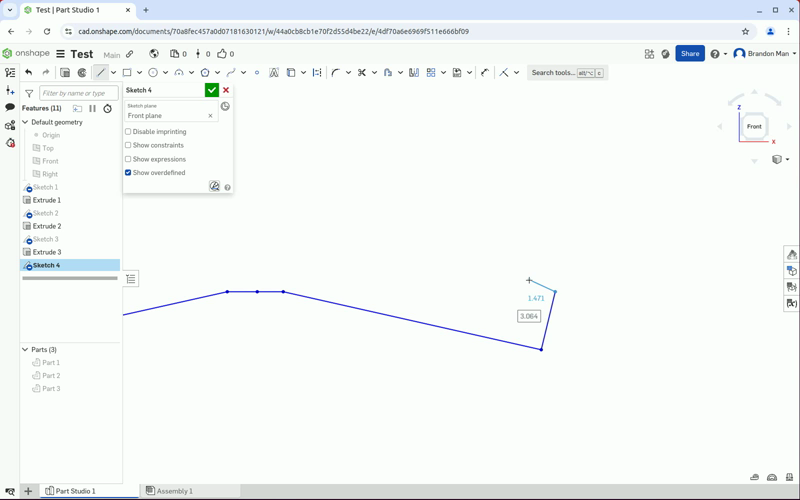
scroll(6)
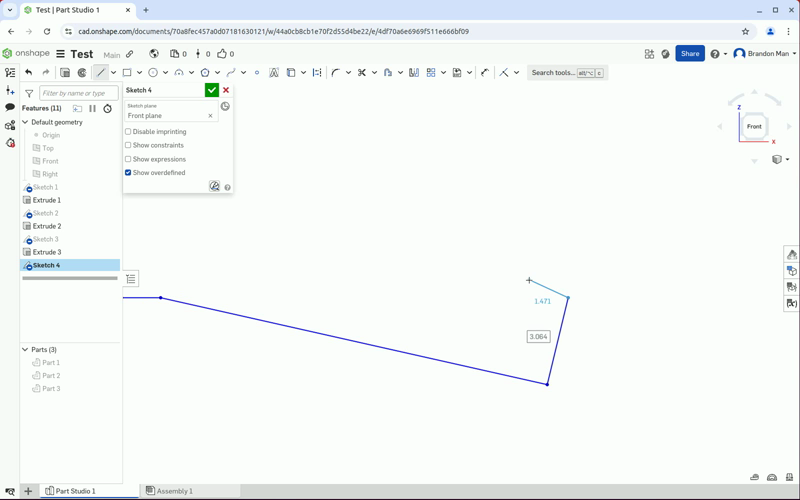
scroll(6)
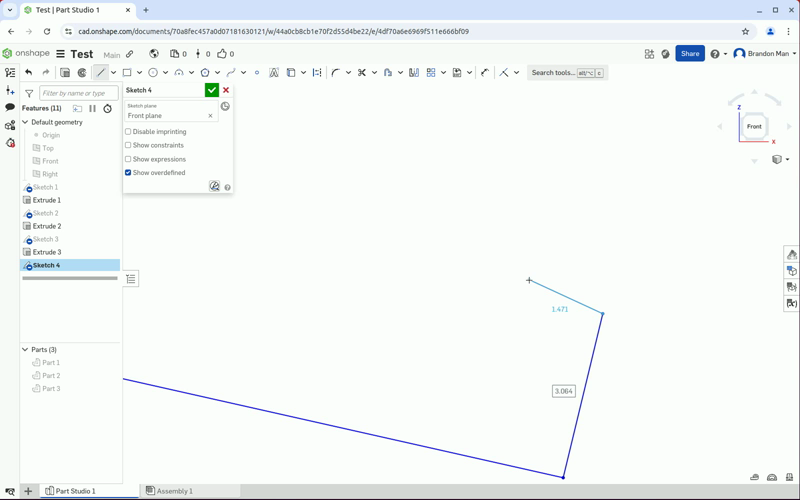
click(529, 279)
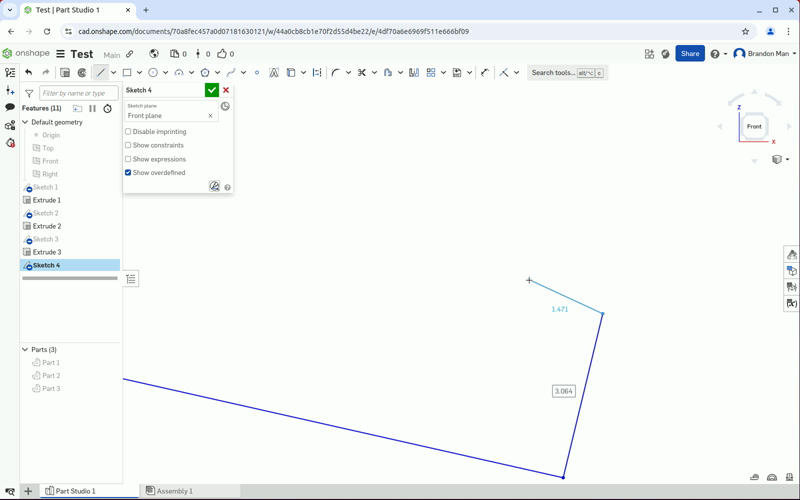
scroll(-6)
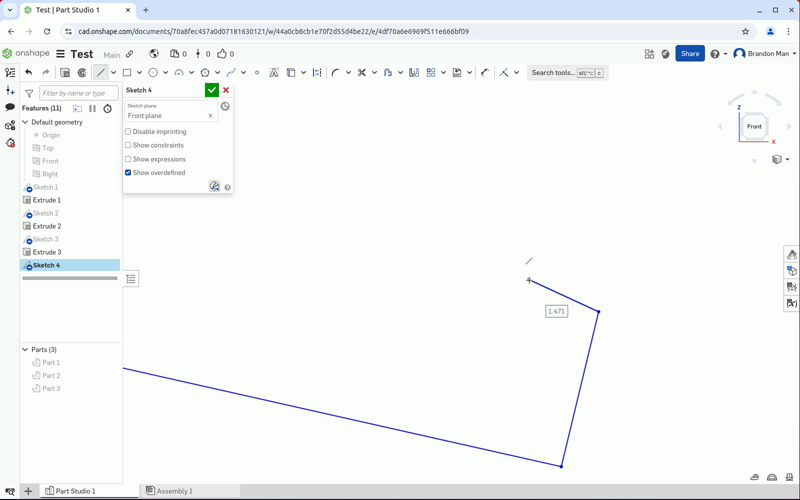
scroll(-6)
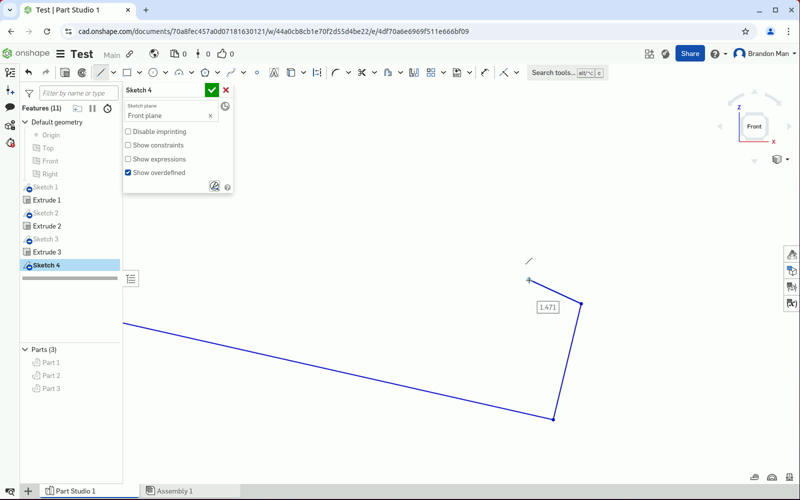
scroll(-6)
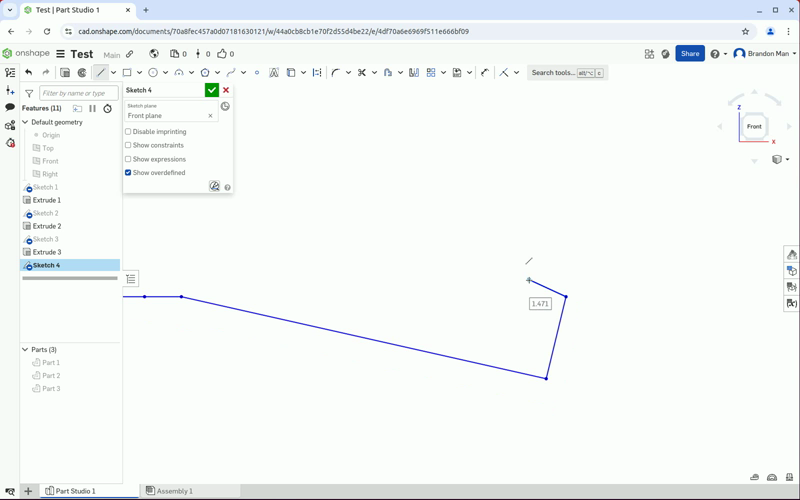
scroll(-6)
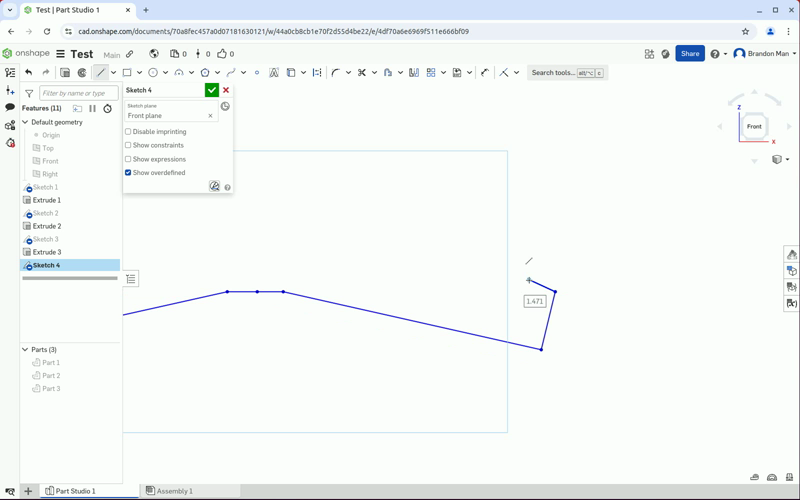
scroll(-6)
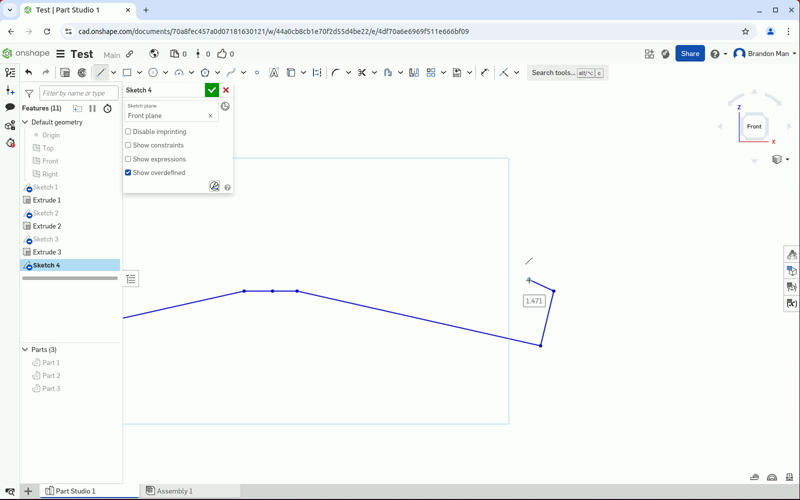
scroll(-6)
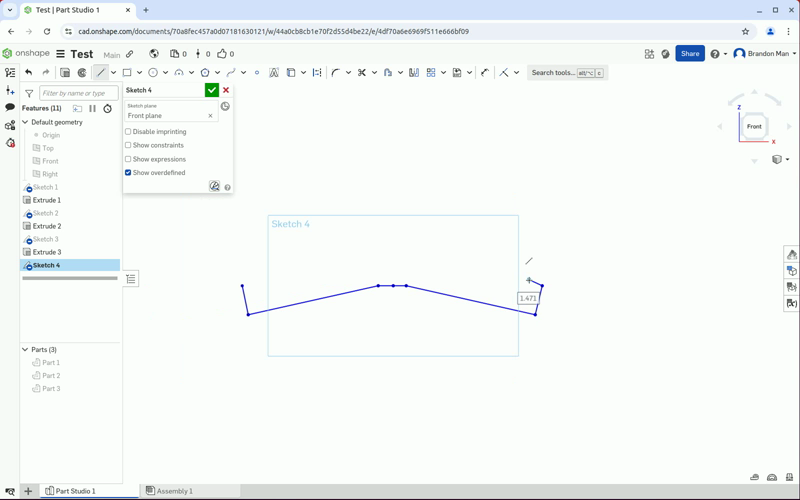
scroll(-6)
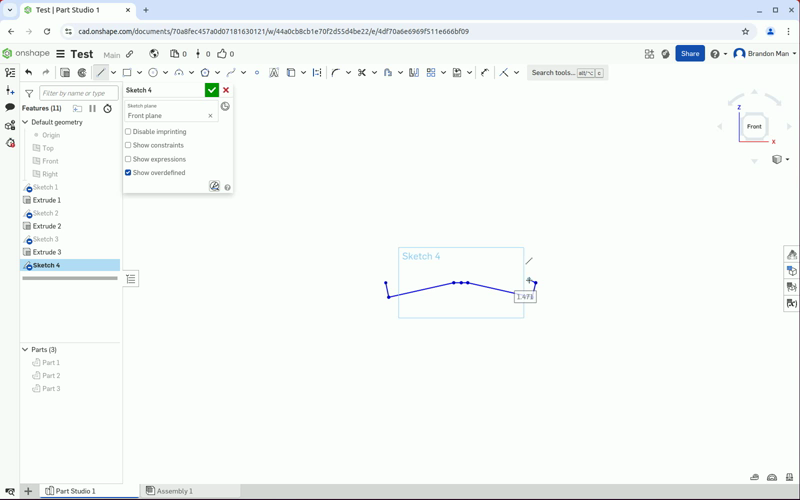
key_up(shift)
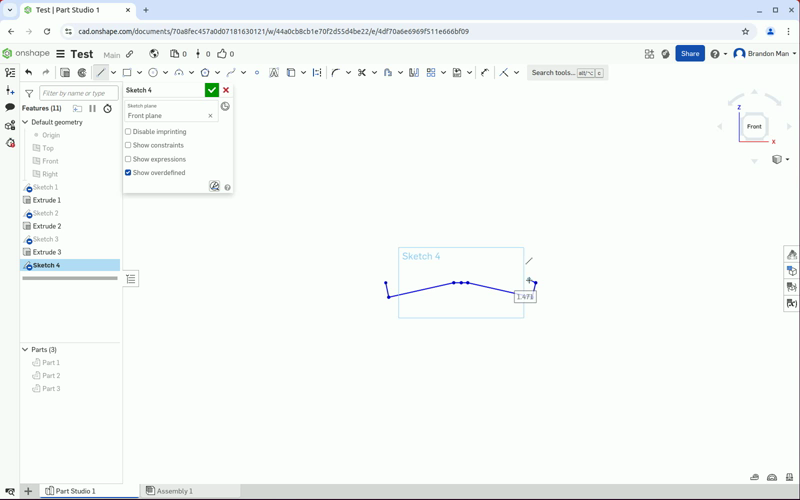
key_down(shift)
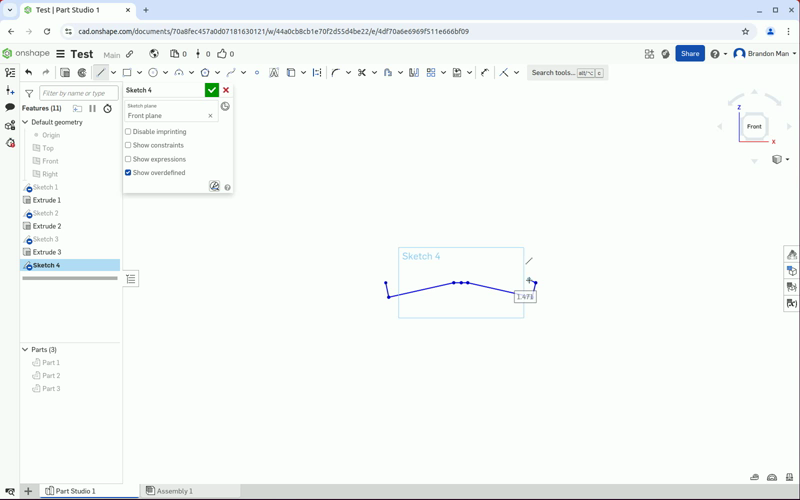
mouse_move(559, 279)
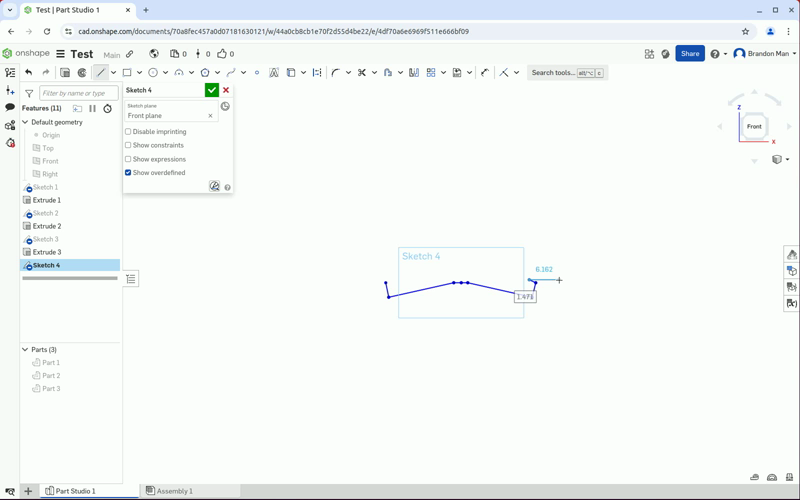
mouse_move(483, 267)
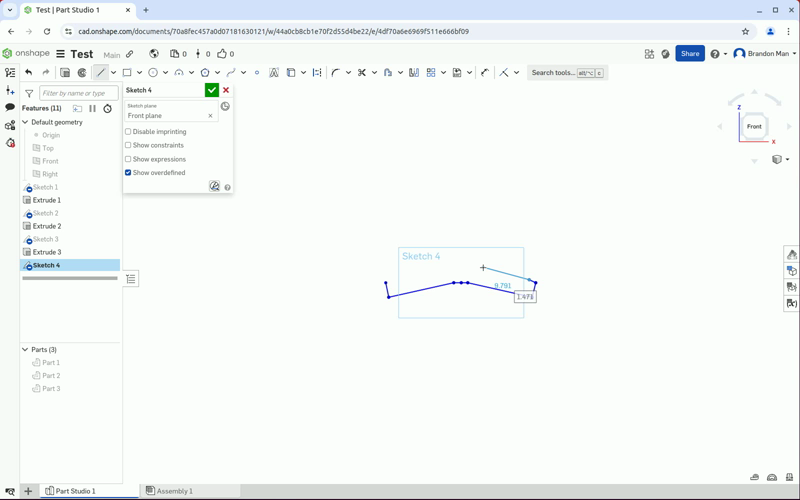
click(483, 267)
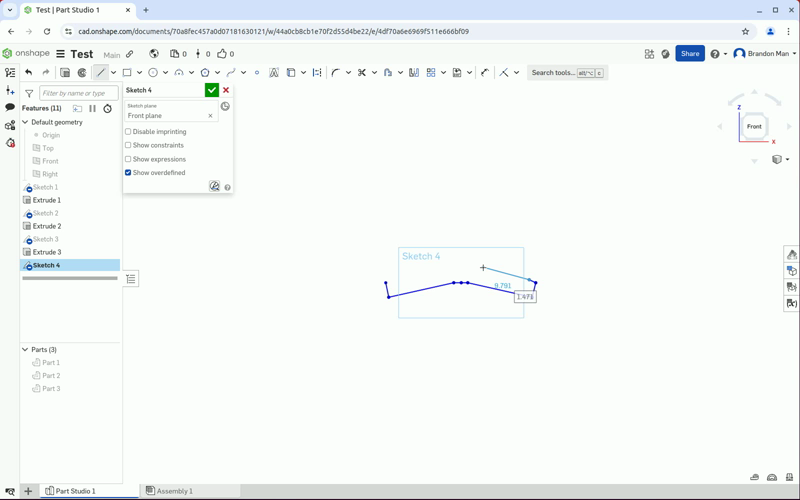
key_up(shift)
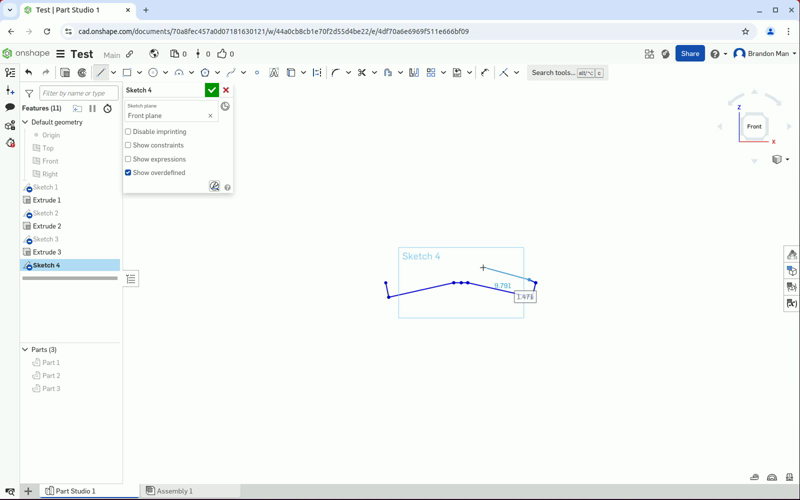
key_down(shift)
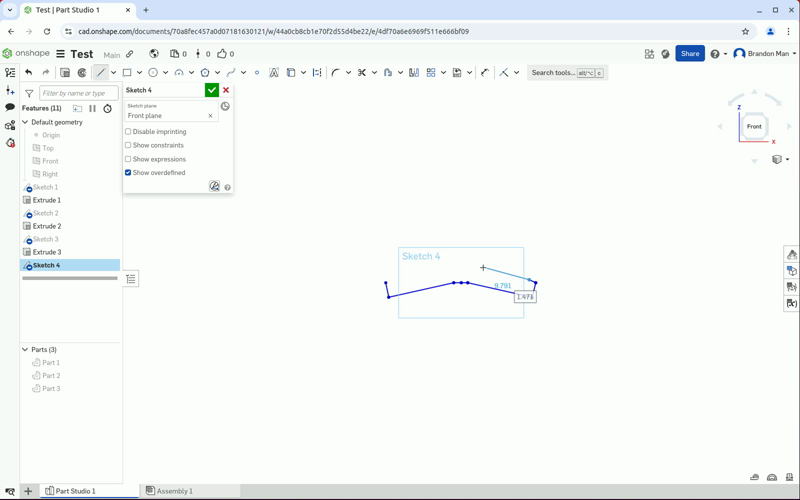
mouse_move(513, 267)
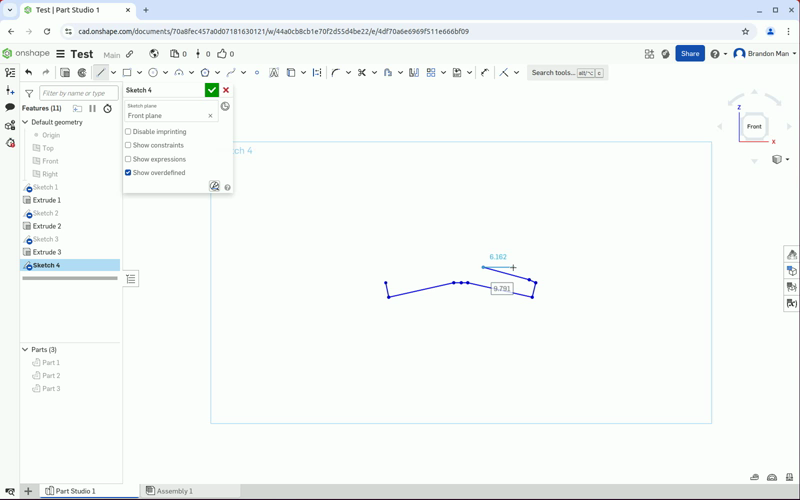
mouse_move(437, 267)
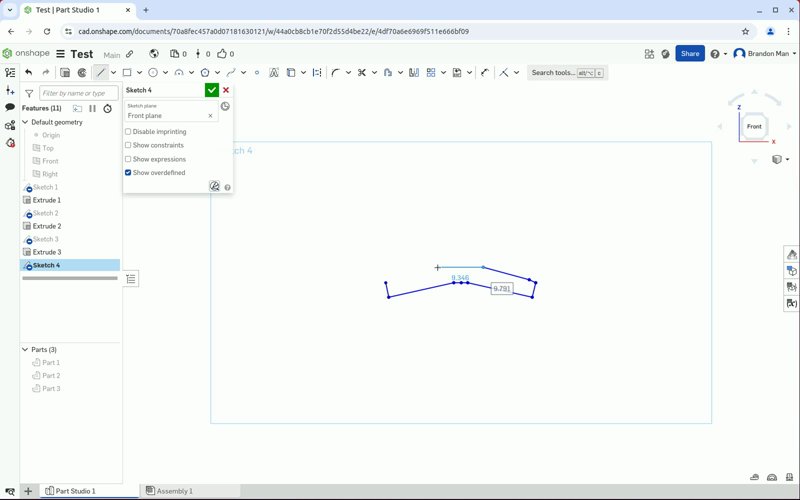
click(437, 267)
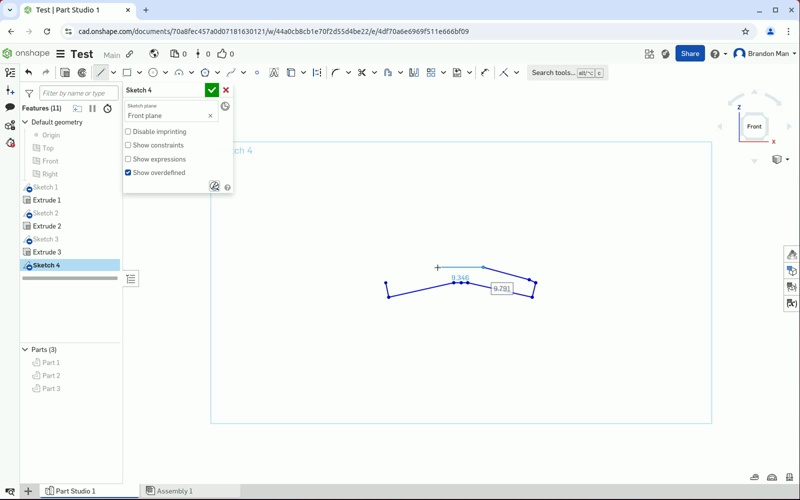
key_up(shift)
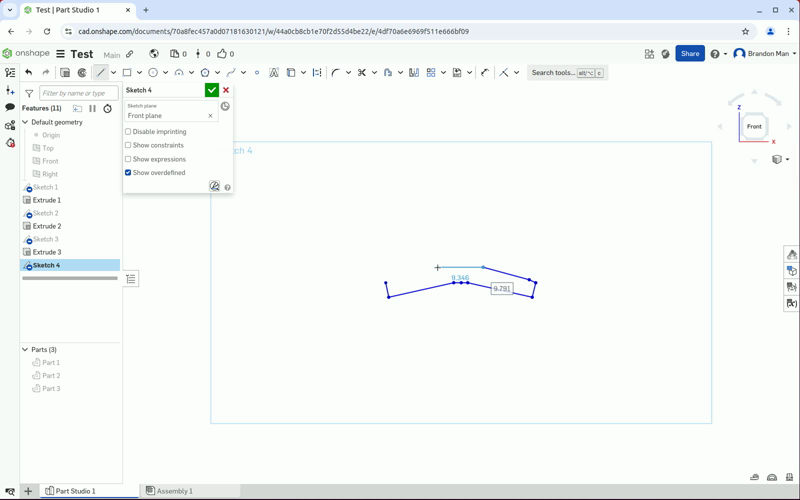
key_down(shift)
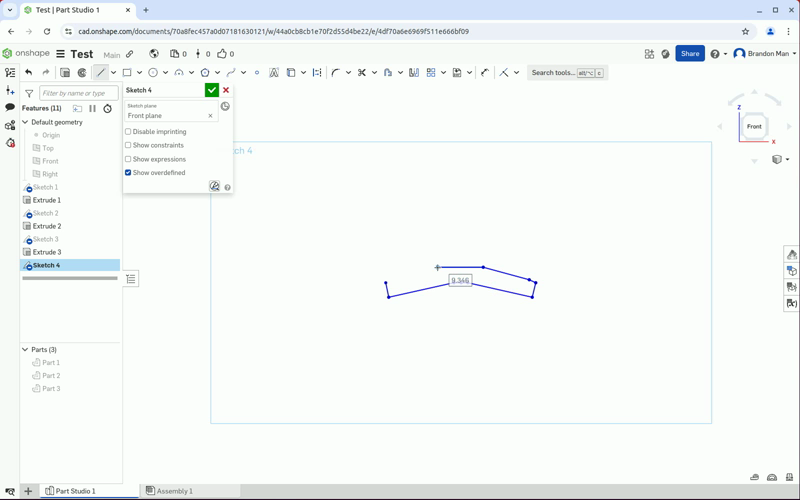
mouse_move(467, 267)
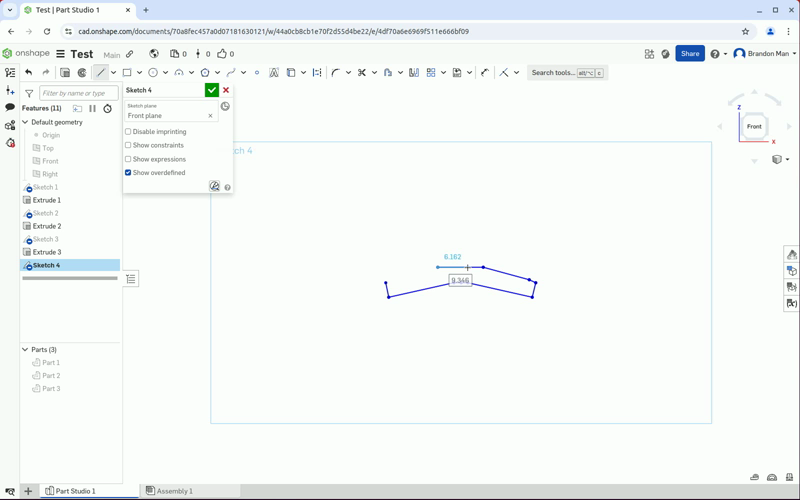
mouse_move(392, 279)
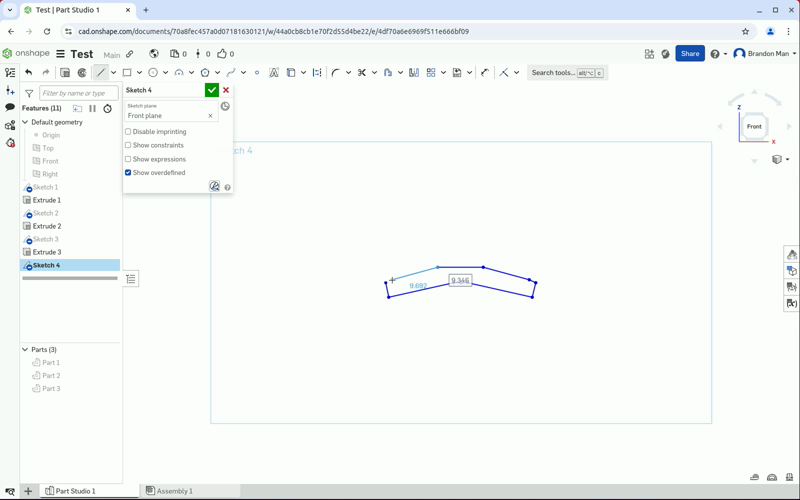
click(392, 279)
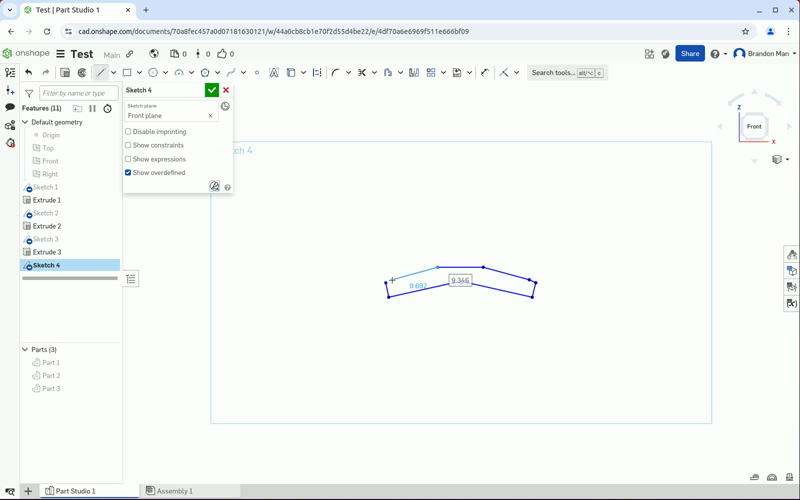
key_up(shift)
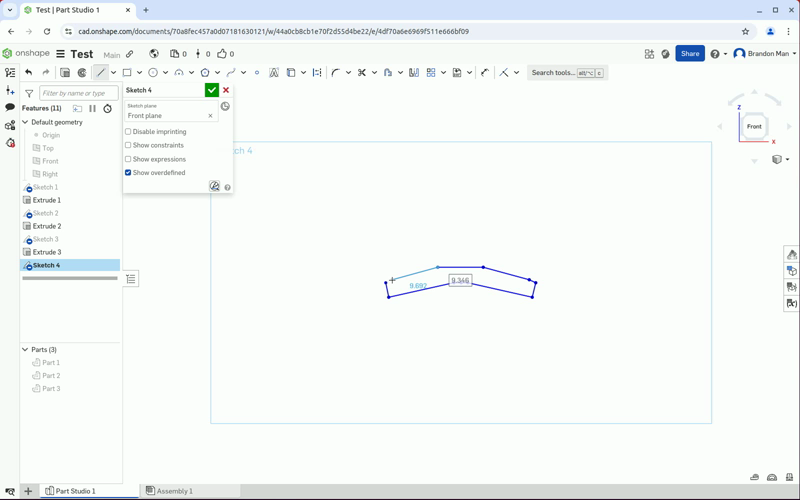
mouse_move(422, 279)
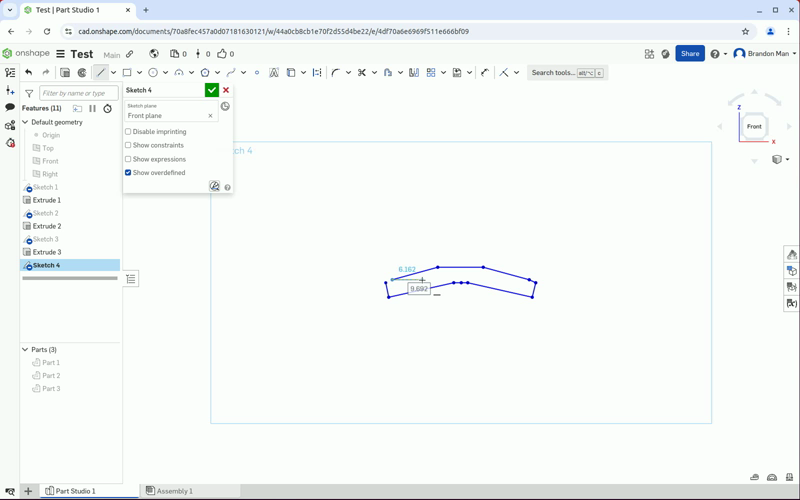
key_down(shift)
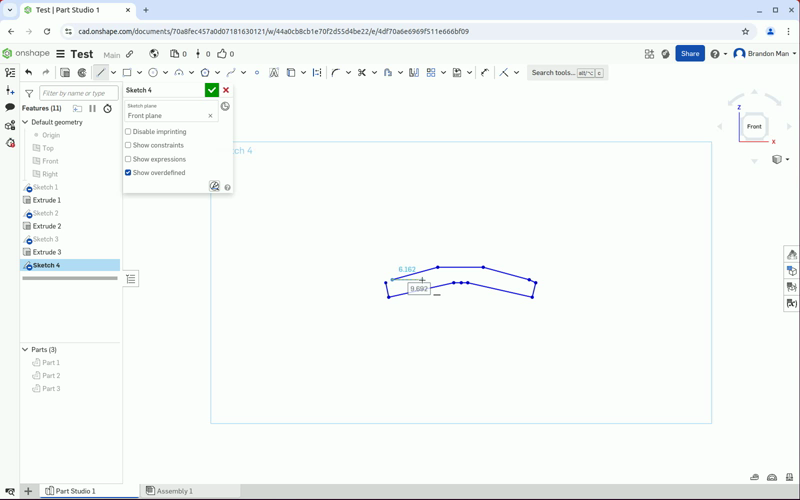
mouse_move(385, 282)
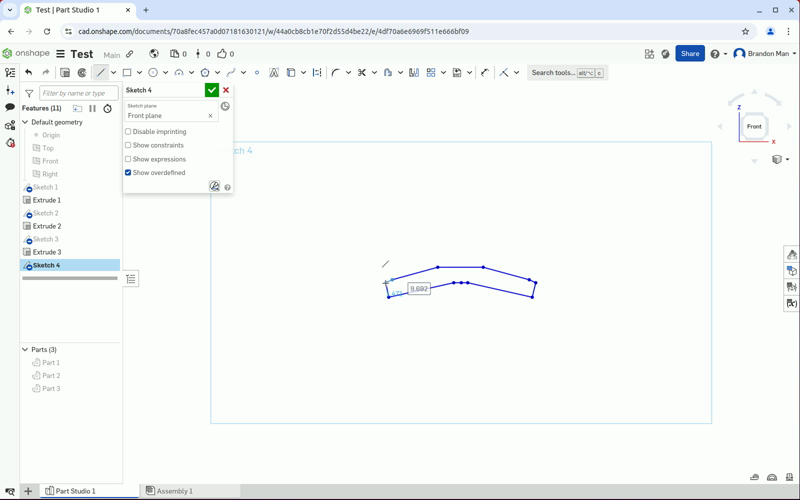
scroll(6)
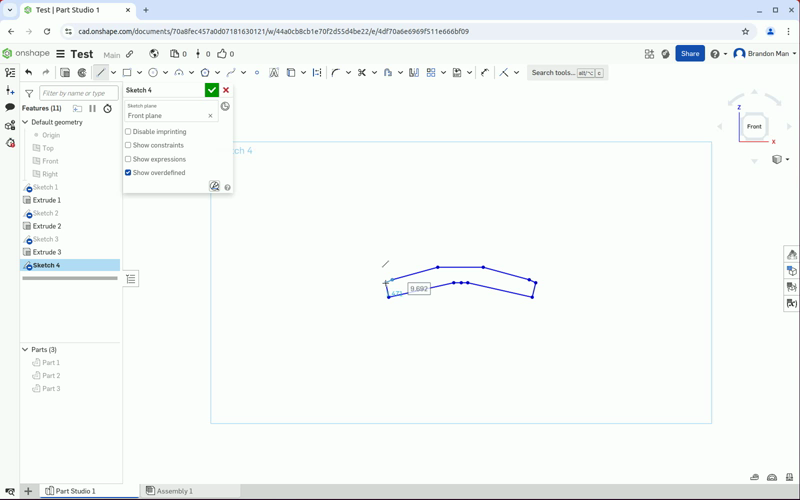
scroll(6)
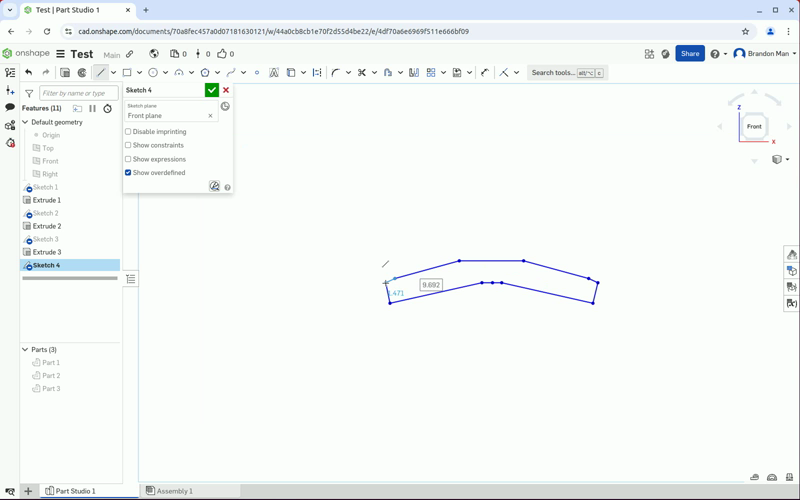
scroll(6)
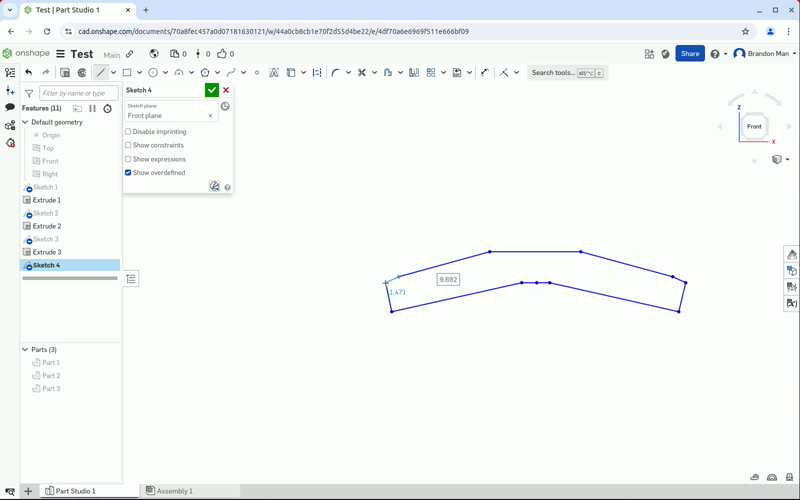
scroll(6)
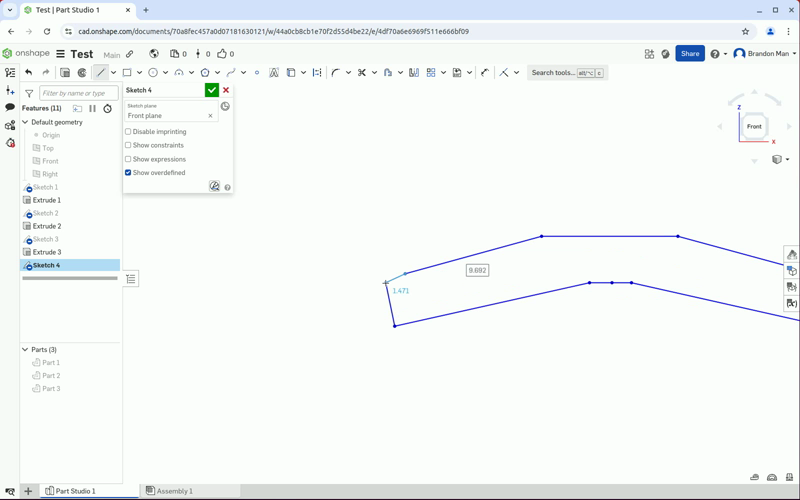
scroll(6)
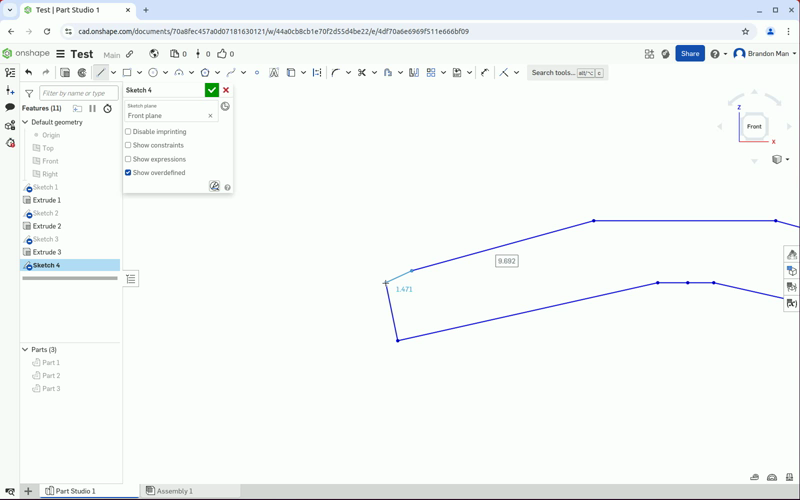
scroll(6)
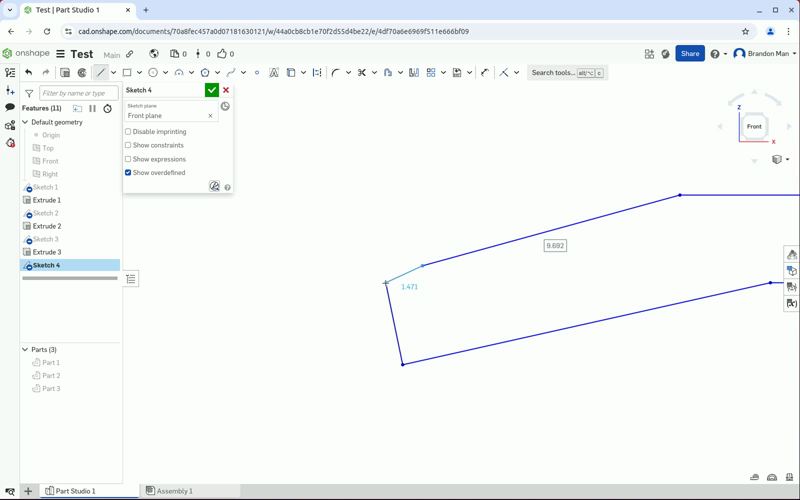
scroll(6)
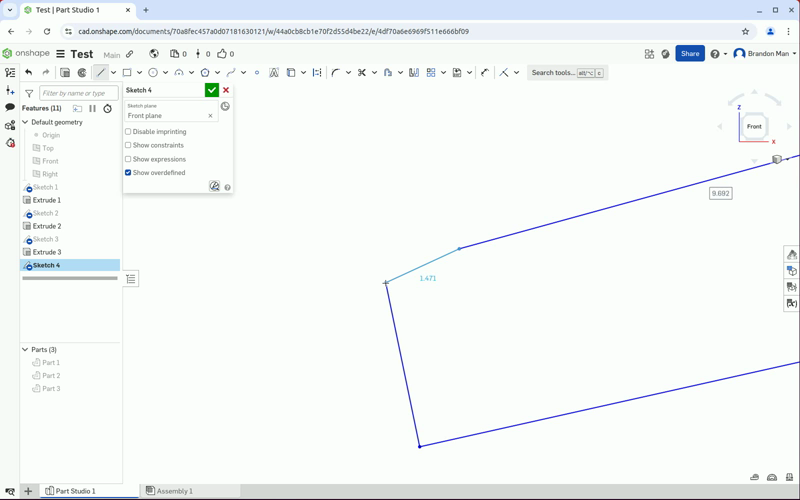
key_up(shift)
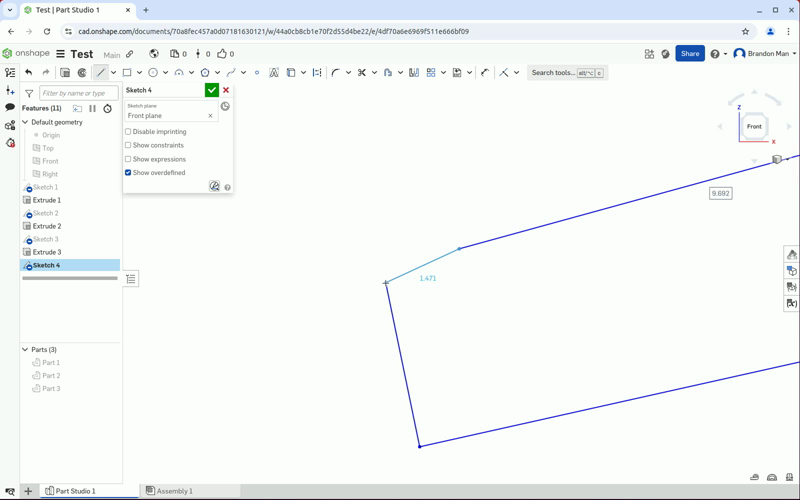
click(385, 282)
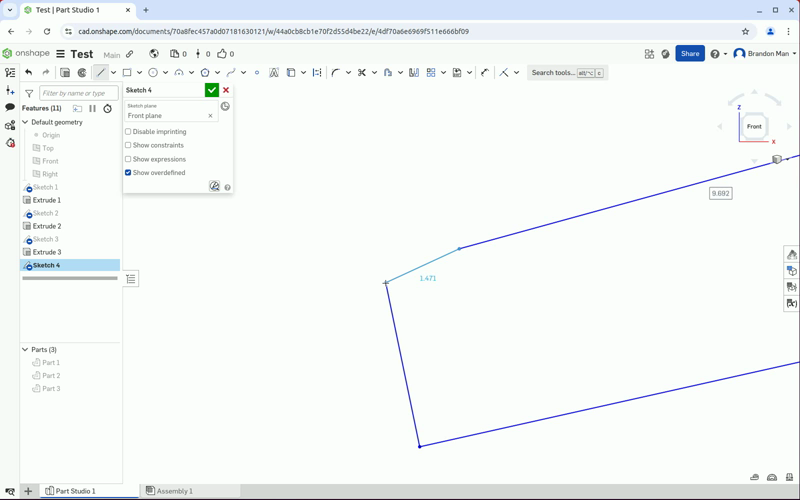
scroll(-6)
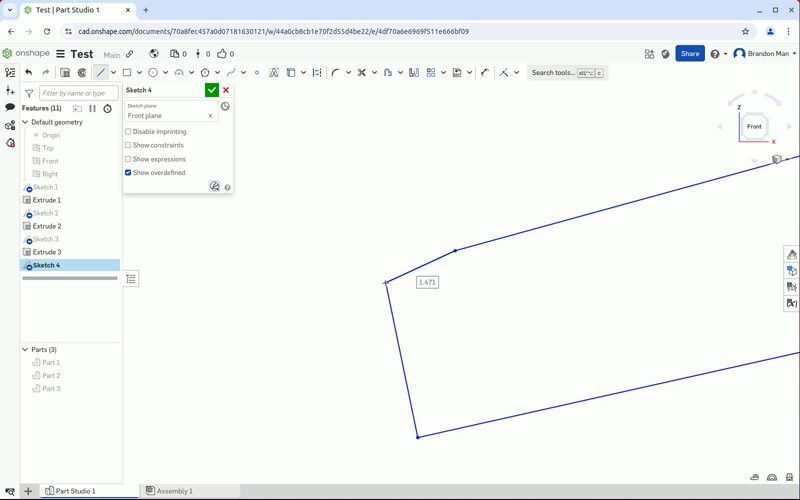
scroll(-6)
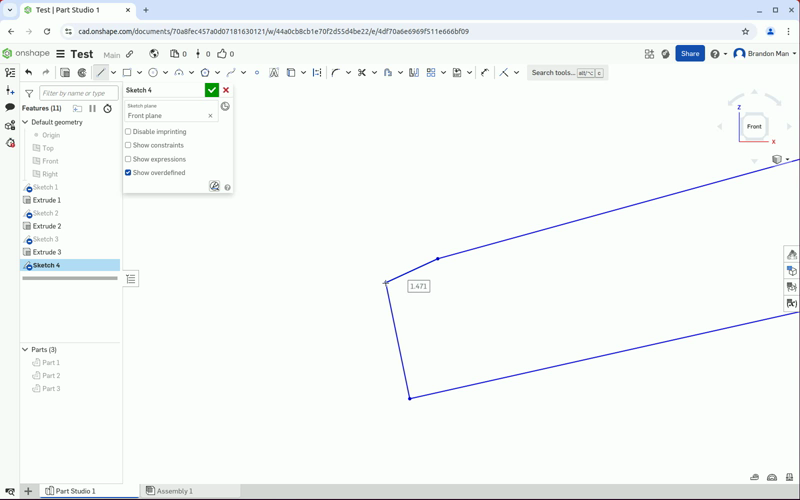
scroll(-6)
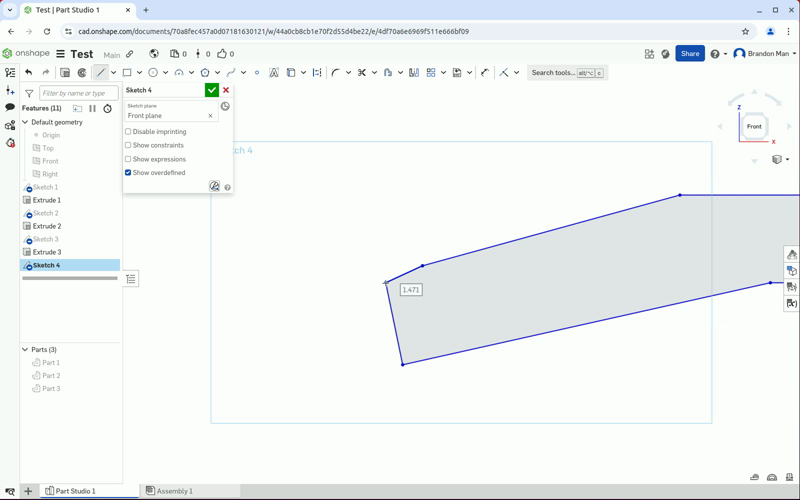
scroll(-6)
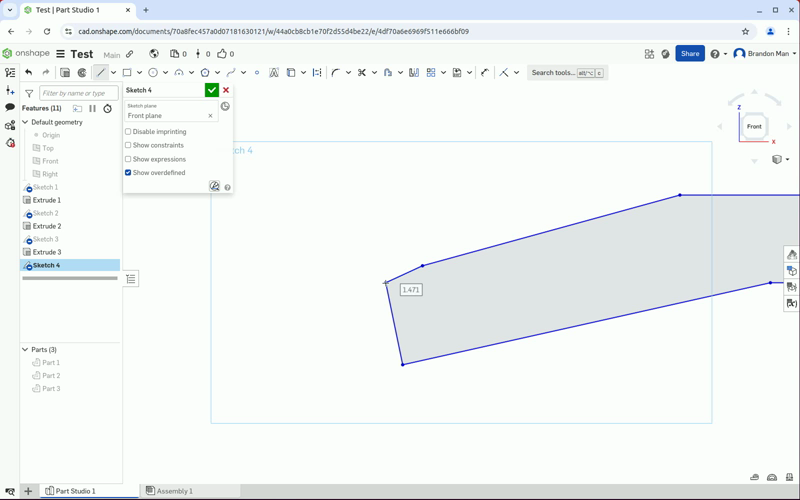
scroll(-6)
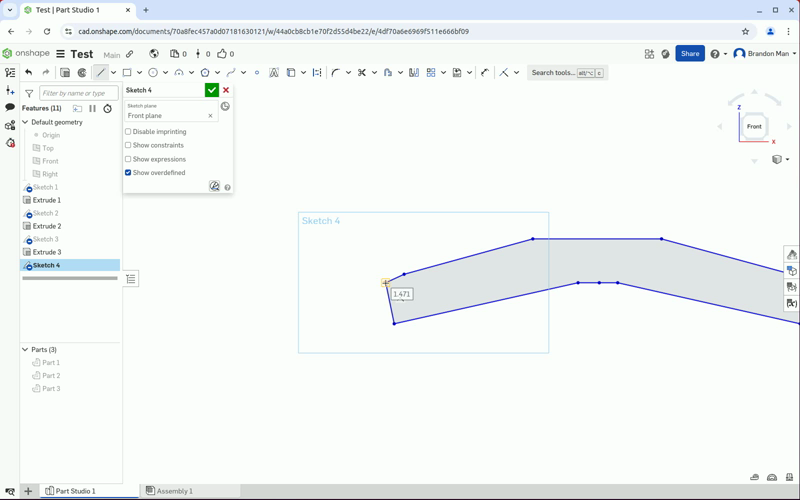
scroll(-6)
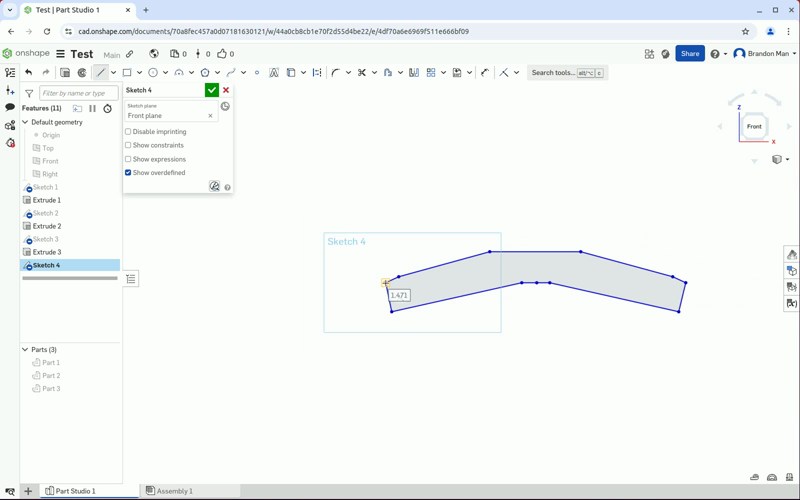
scroll(-6)
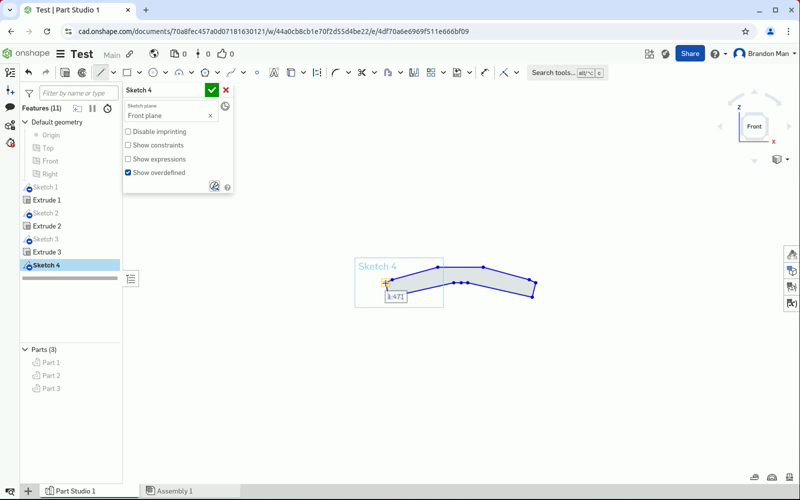
key(esc)
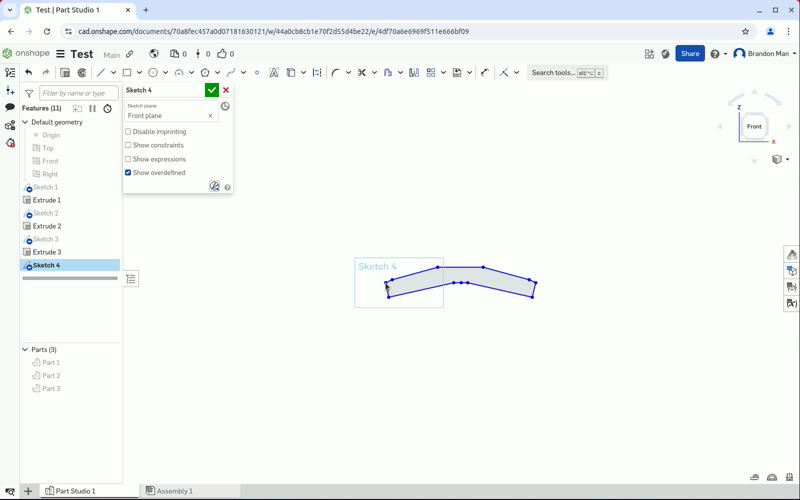
mouse_move(424, 286)
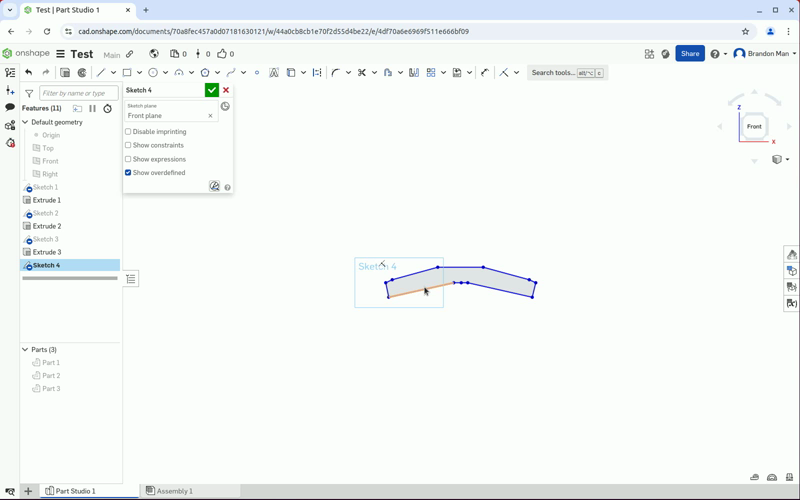
click(424, 286)
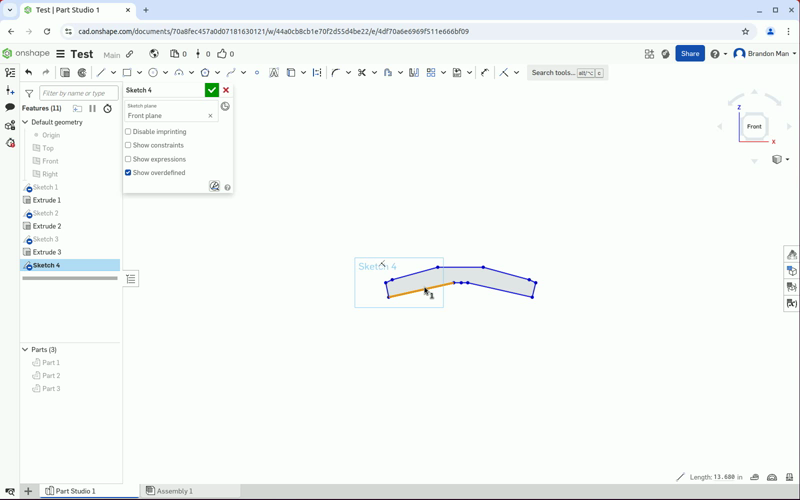
mouse_move(73, 352)
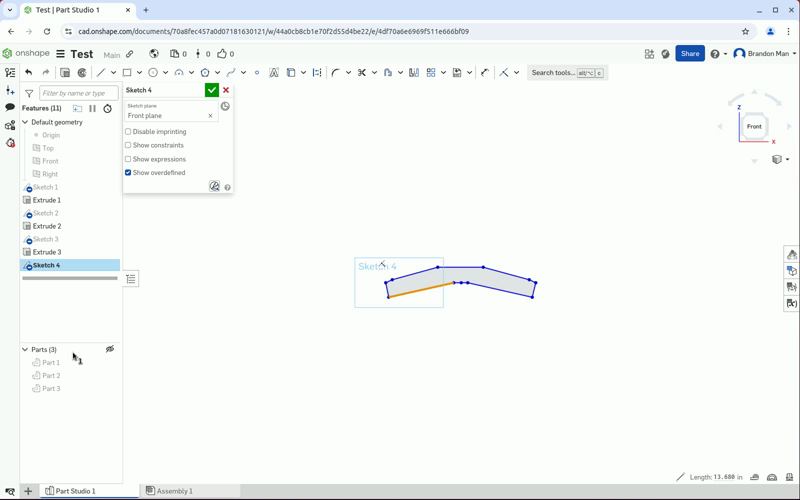
key(shift+y)
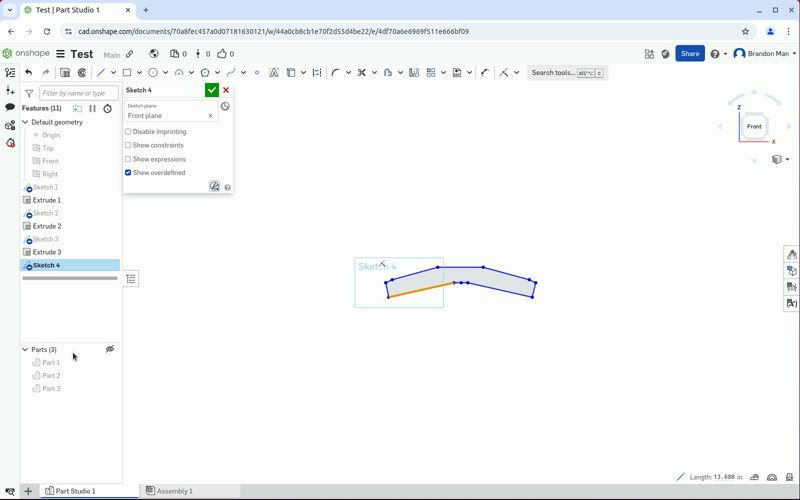
key(shift+e)
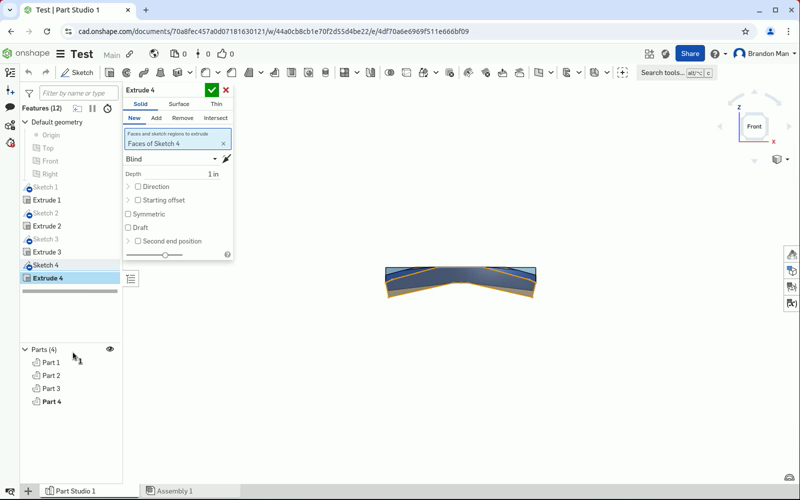
mouse_move(143, 106)
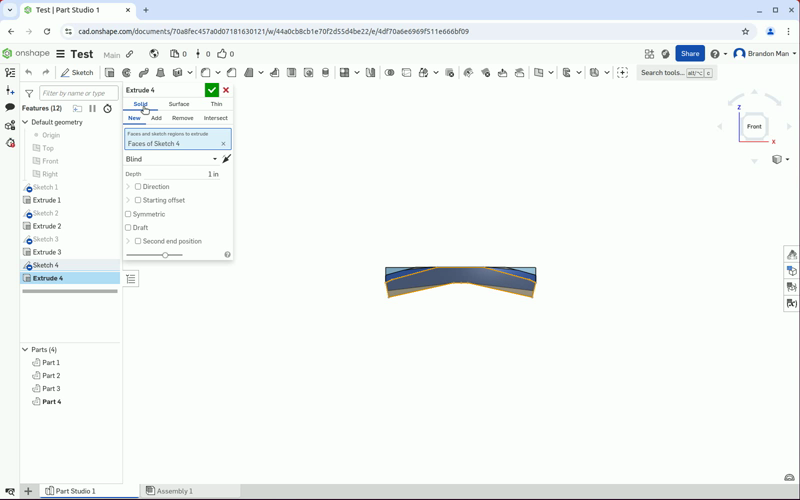
click(143, 106)
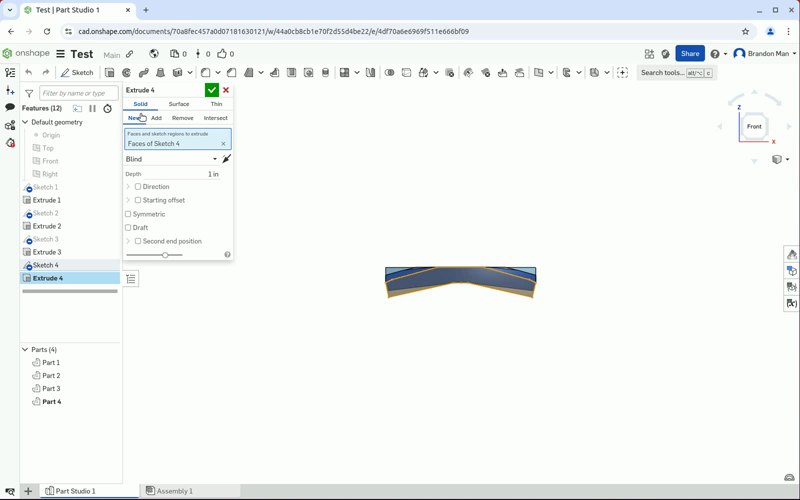
mouse_move(137, 120)
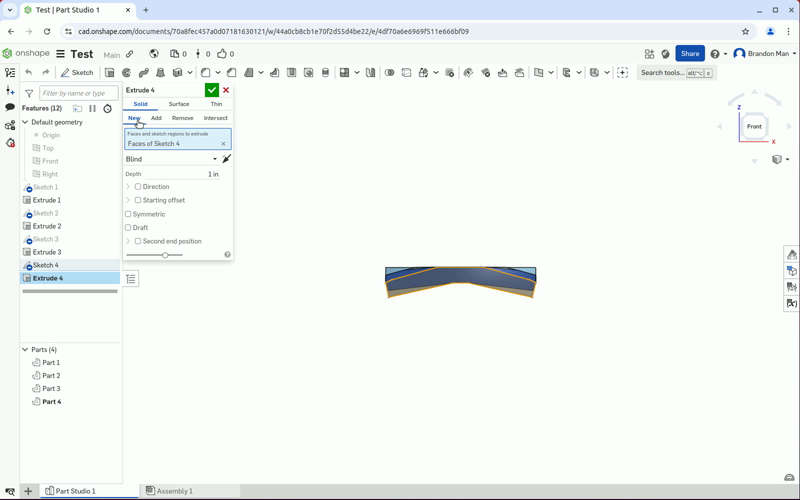
click(137, 120)
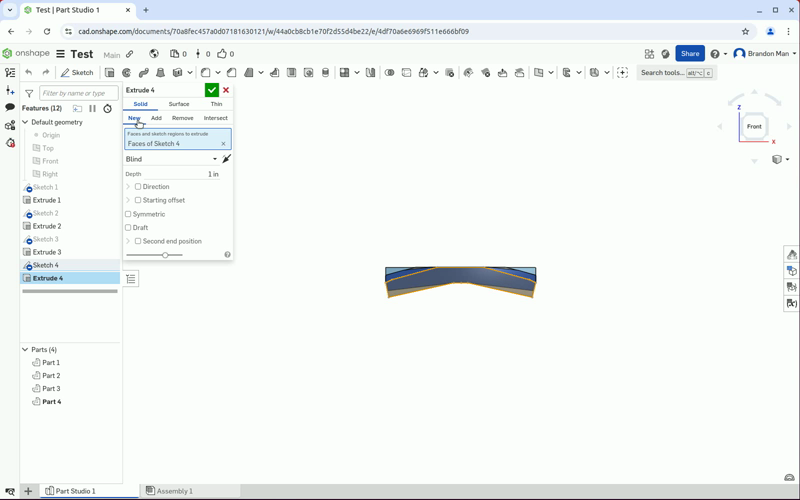
key(tab, 4)
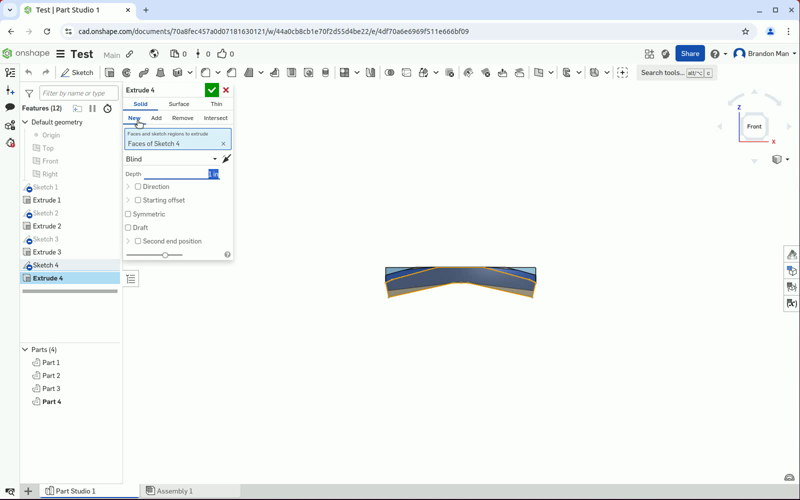
text(23.108)
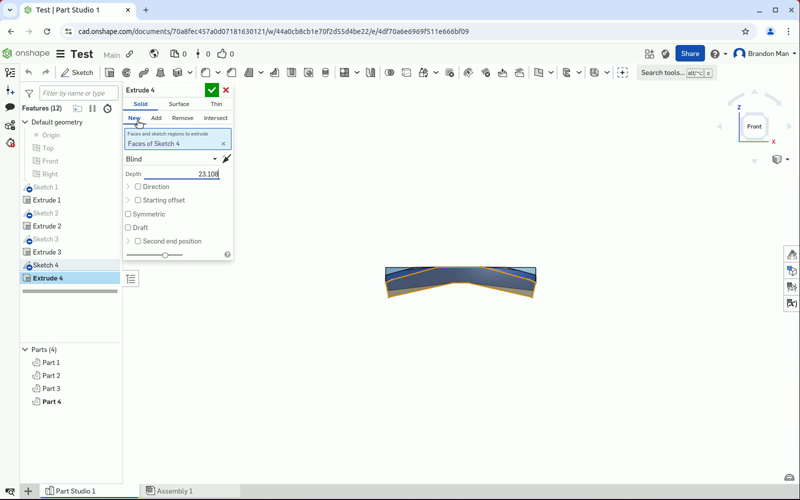
key(tab, 3)
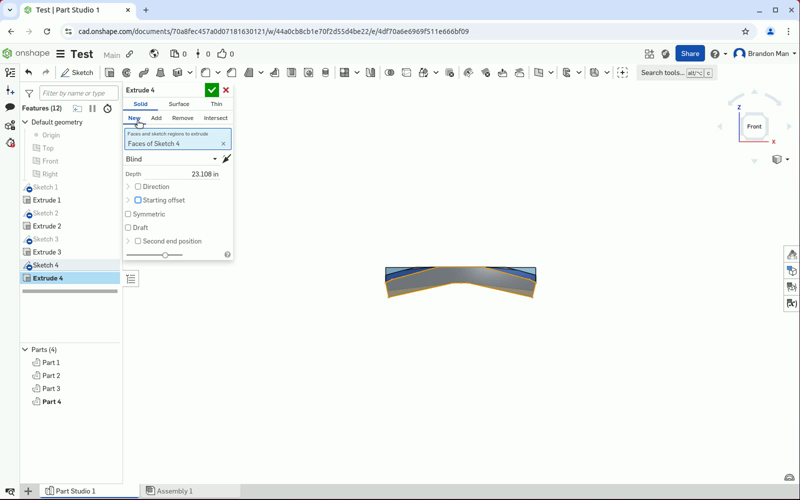
key(tab, 2)
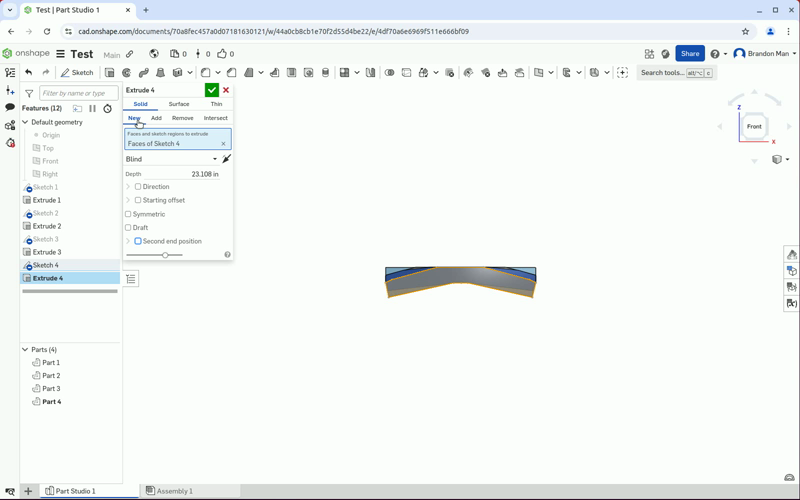
key(space)
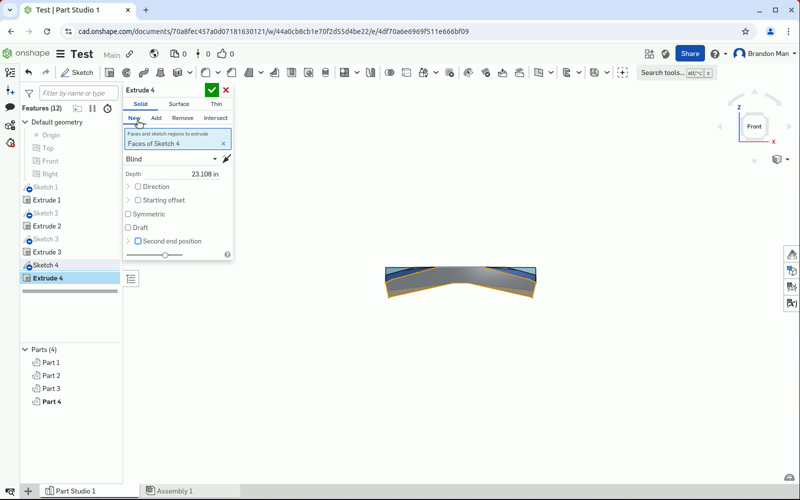
key(tab, 3)
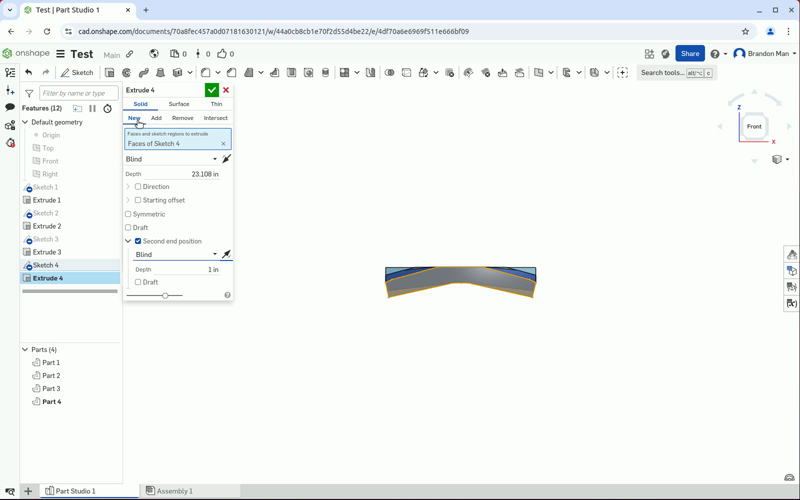
text(15.405)
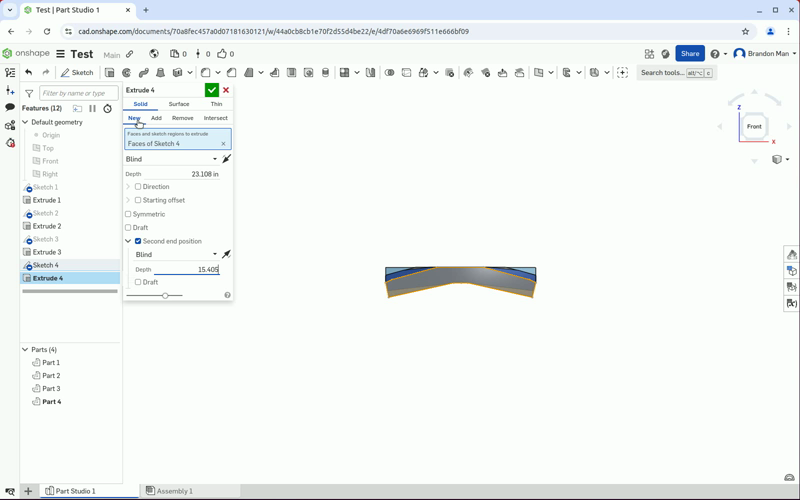
key(enter)
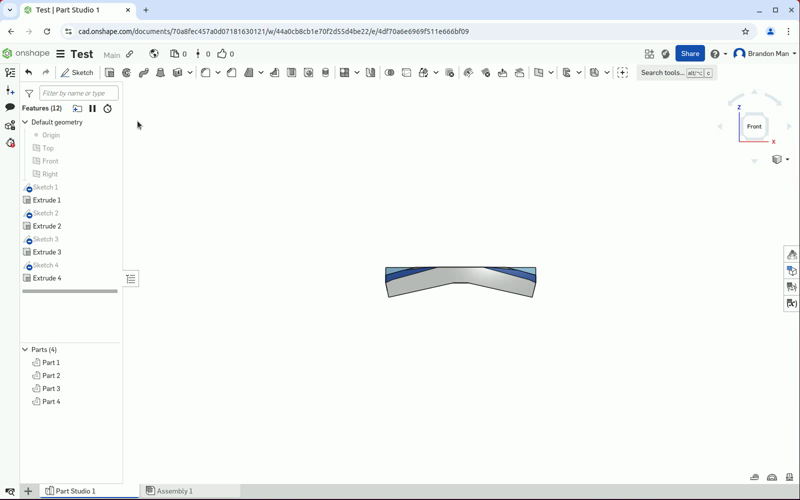
key(shift+h)
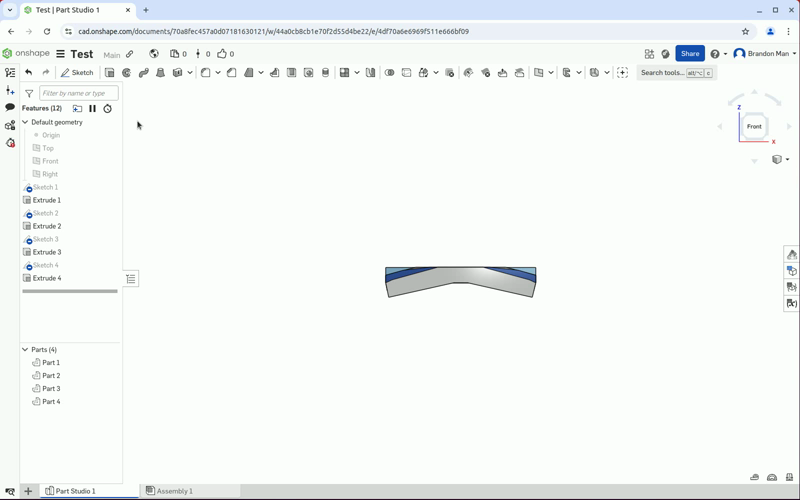
key(shift+h)
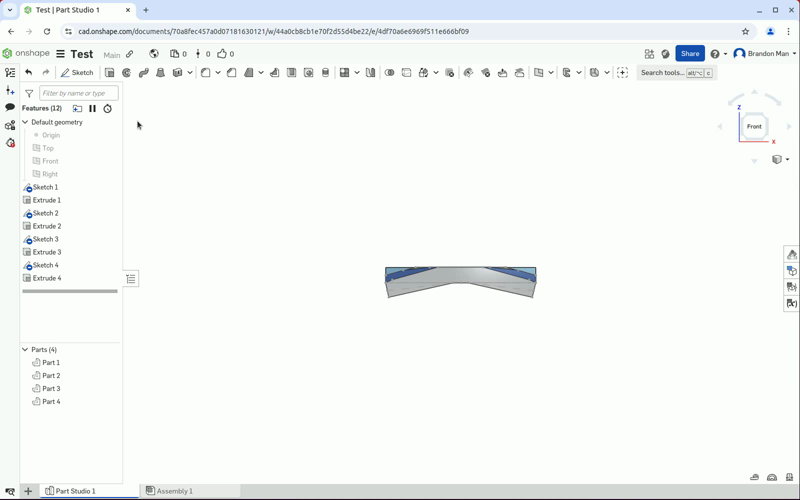
key(shift+7)
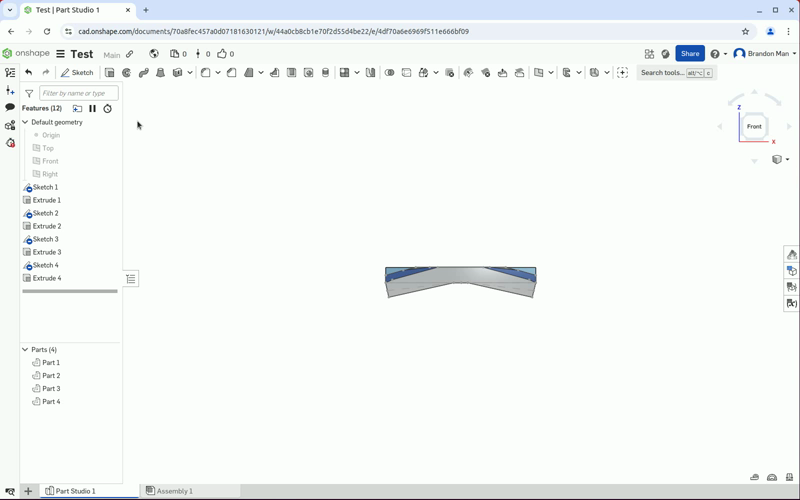
key(left, 2)
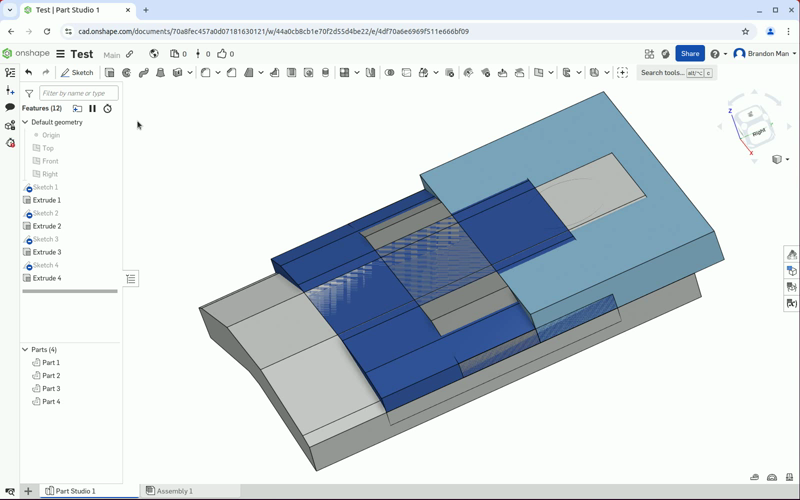
key(down, 2)
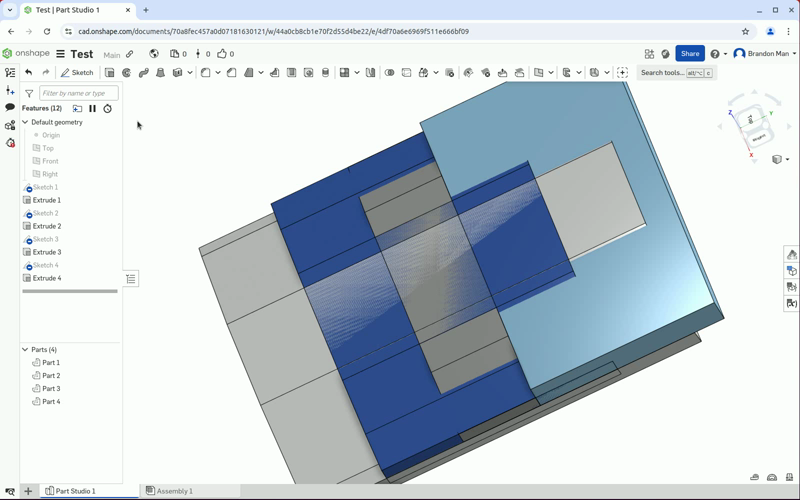
key(up, 2)
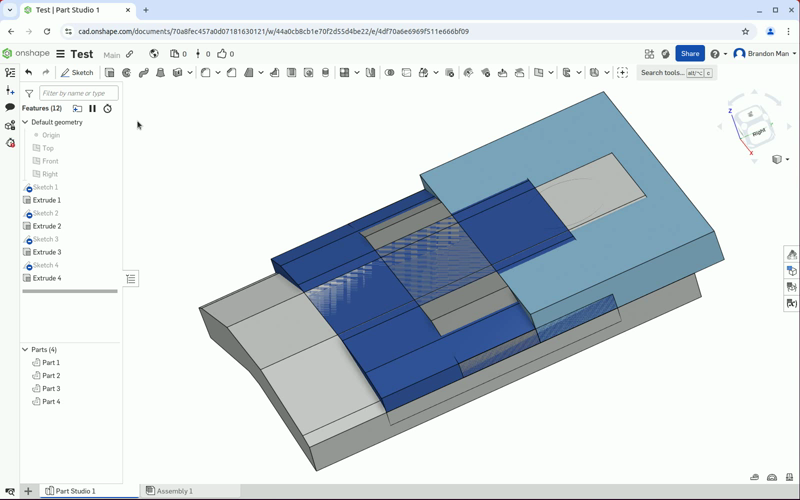
key(right, 2)
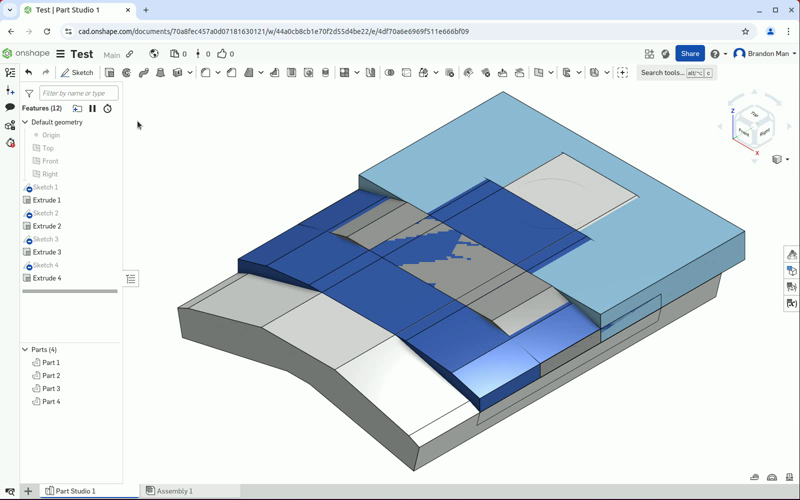
mouse_move(73, 189)
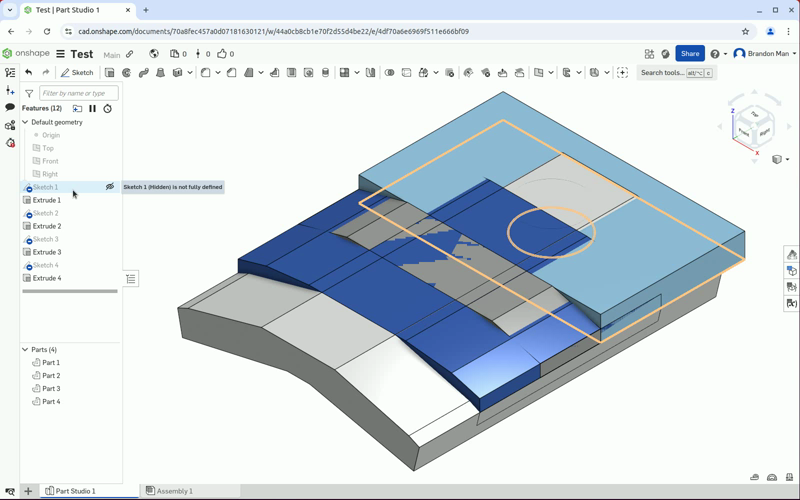
click(73, 189)